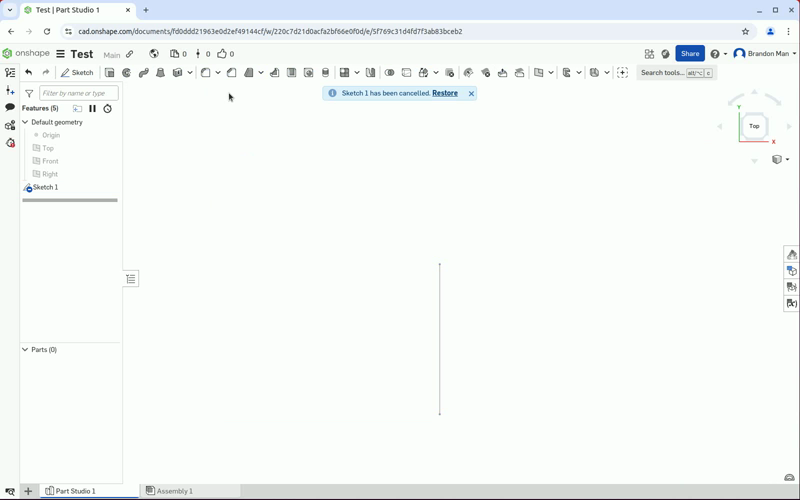
key(shift+h)
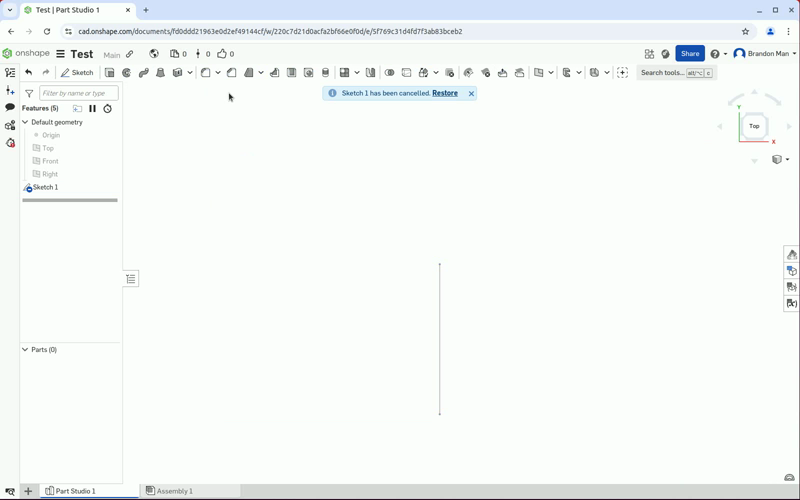
key(shift+s)
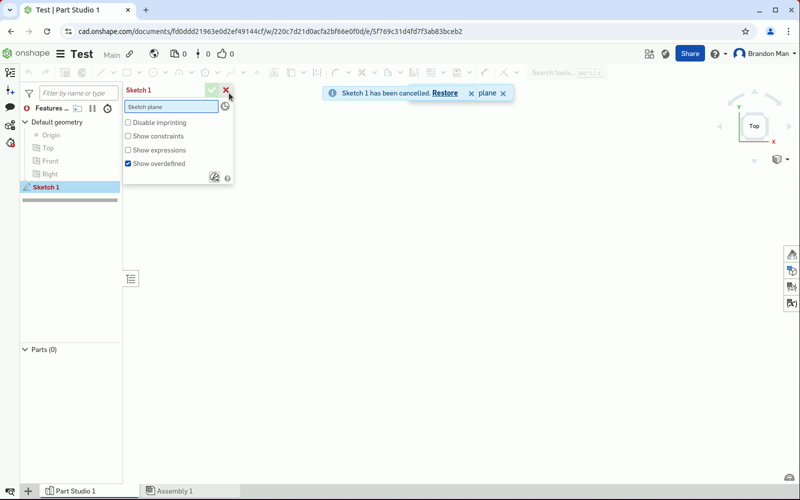
mouse_move(73, 150)
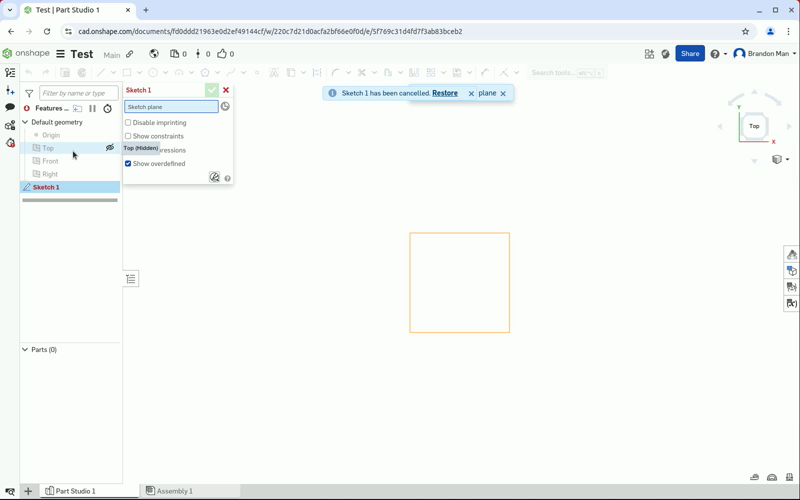
click(73, 150)
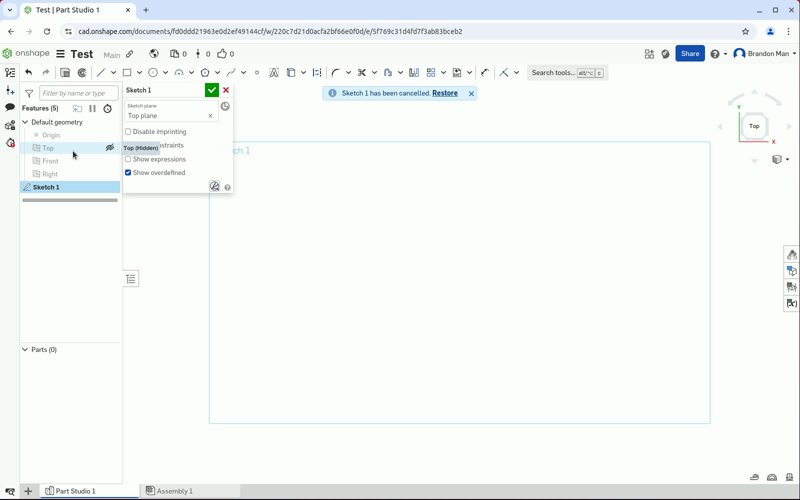
mouse_move(73, 352)
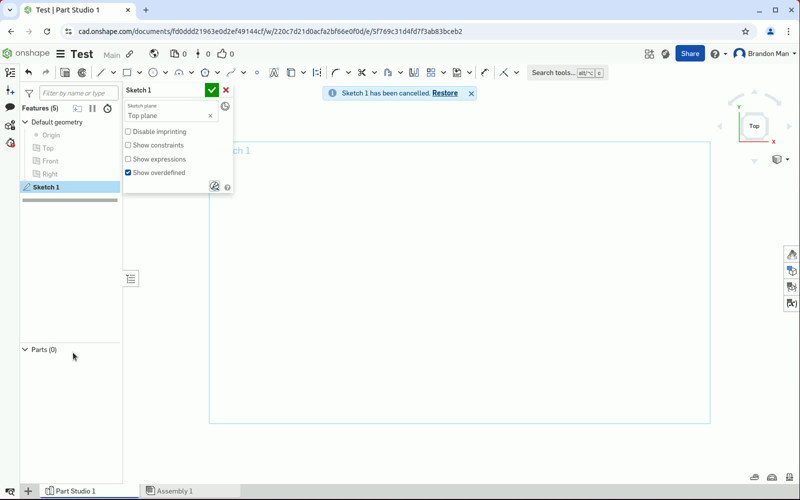
key(y)
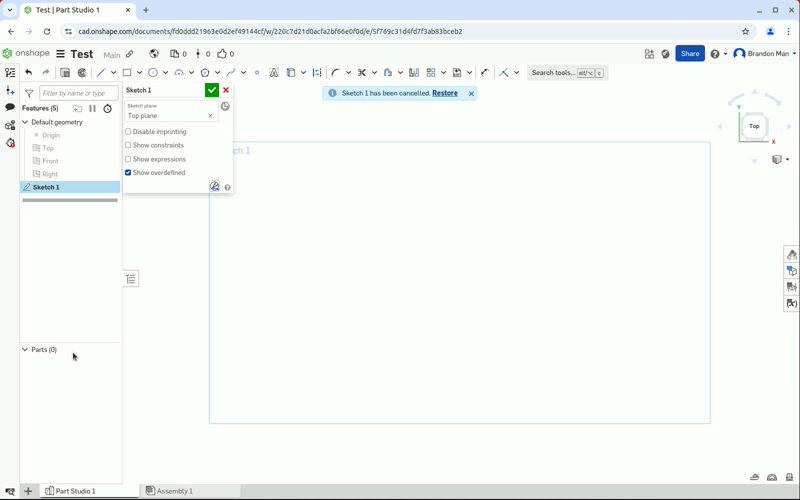
key(l)
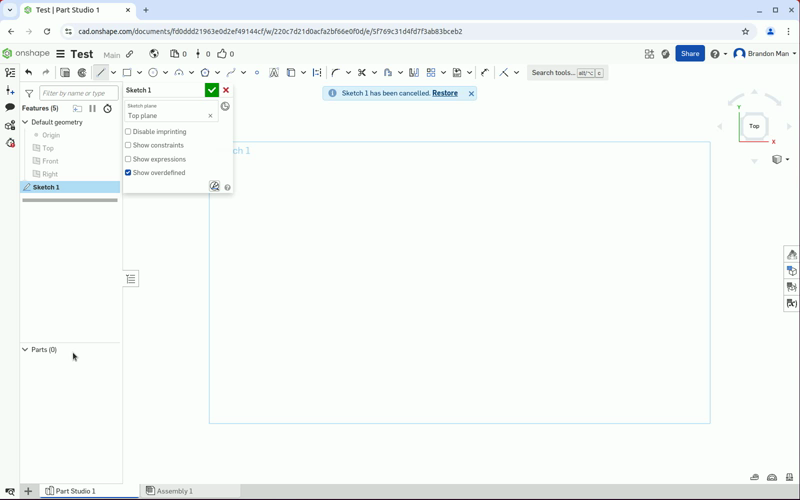
key_down(shift)
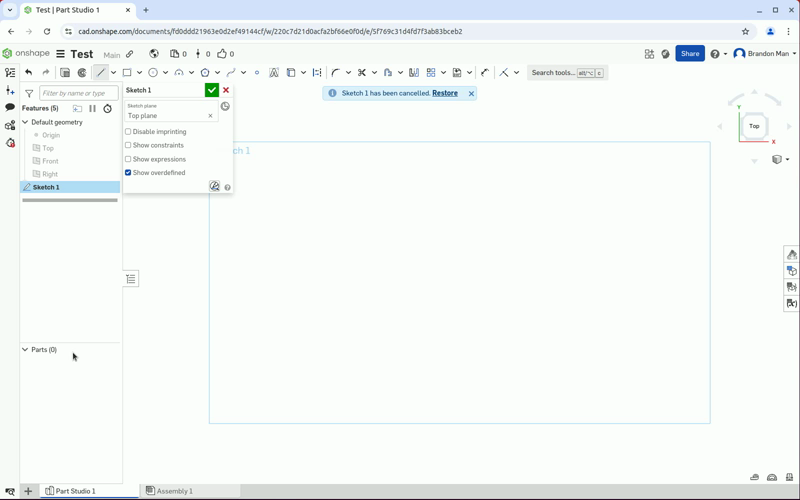
mouse_move(395, 225)
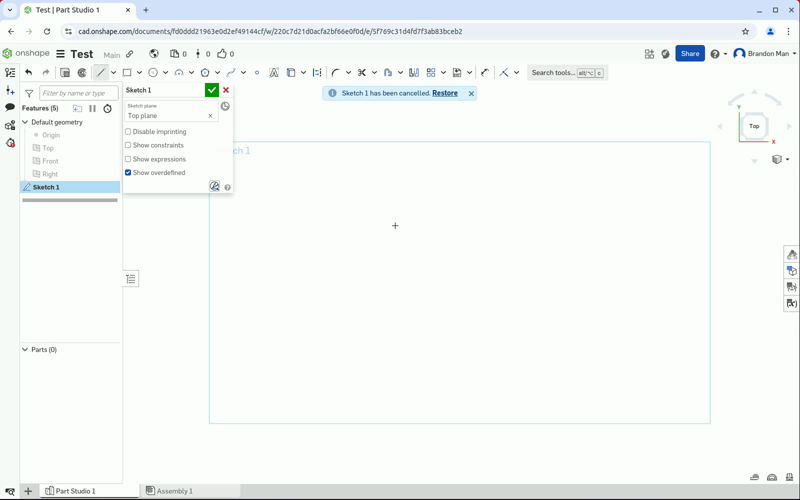
click(395, 225)
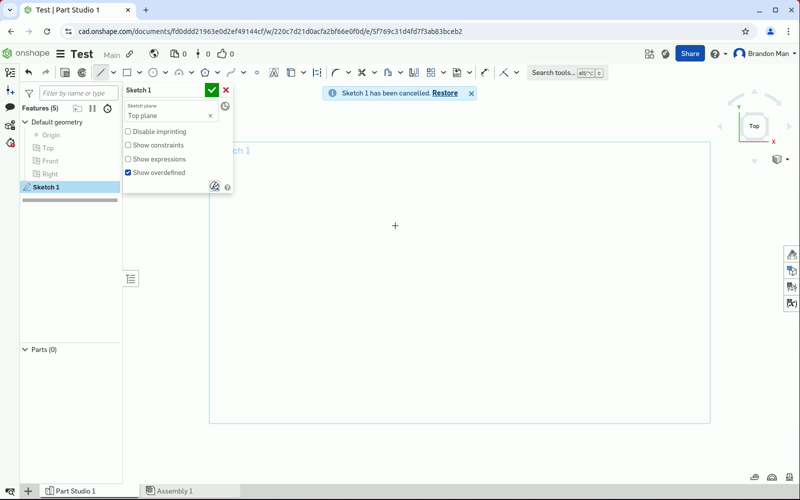
key_up(shift)
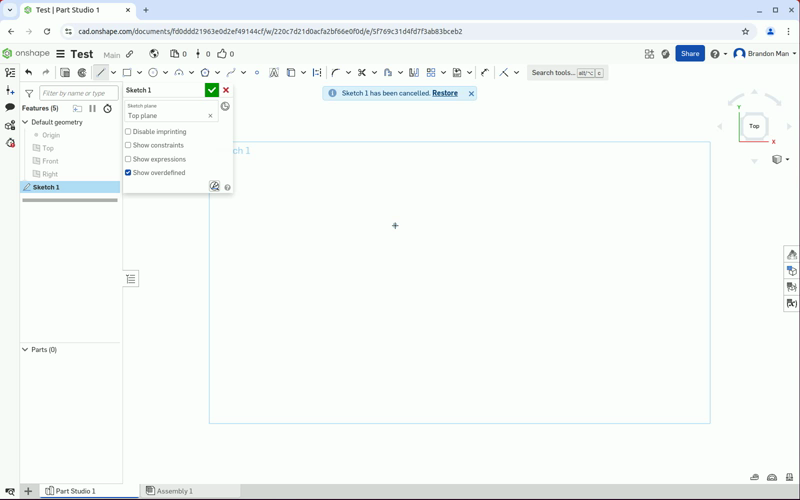
key_down(shift)
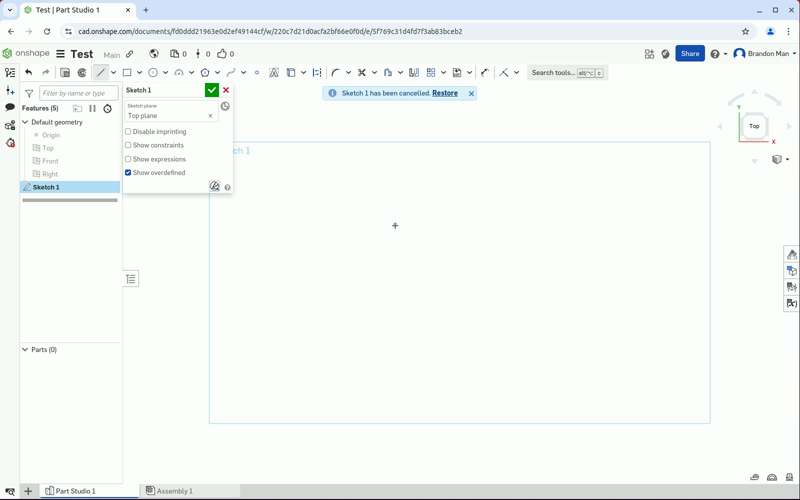
mouse_move(425, 225)
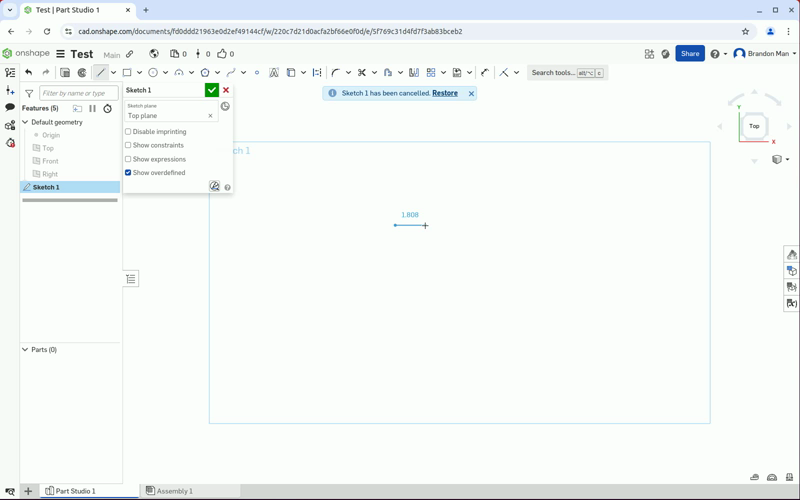
mouse_move(399, 225)
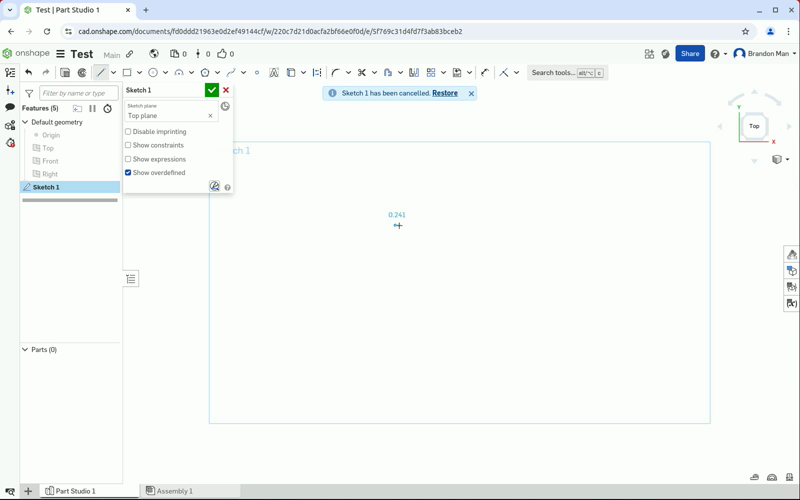
scroll(6)
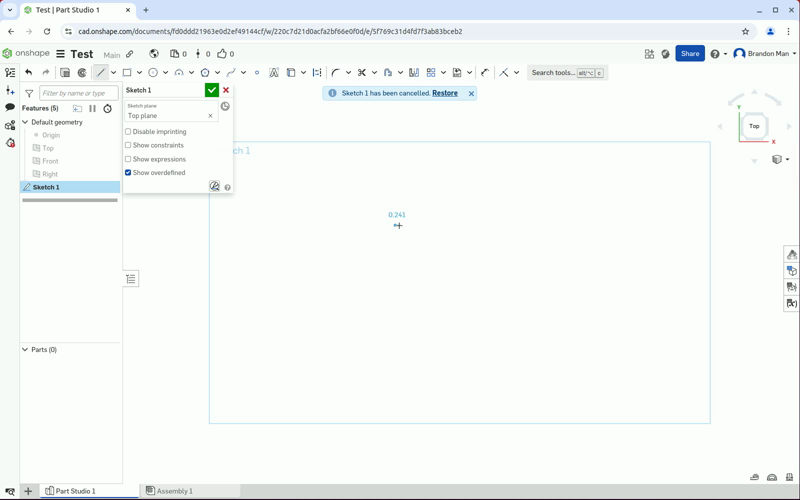
scroll(6)
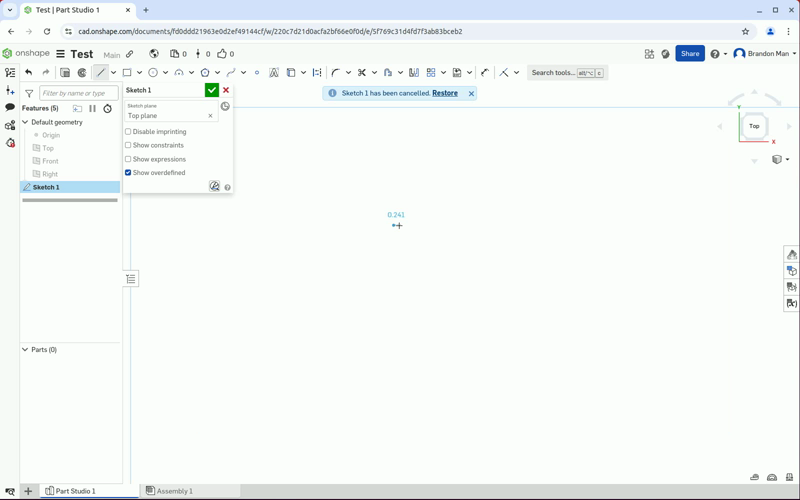
scroll(6)
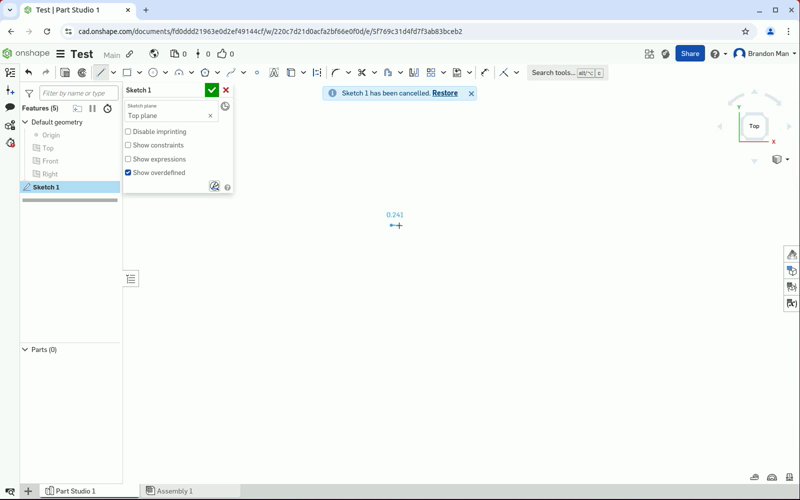
scroll(6)
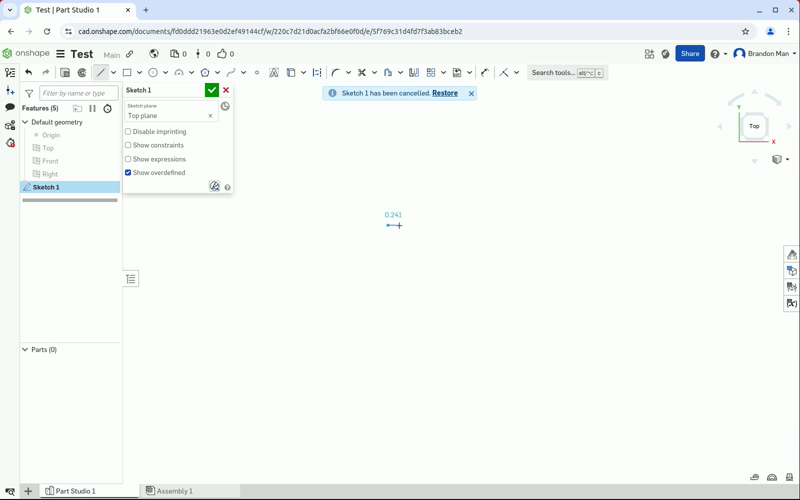
scroll(6)
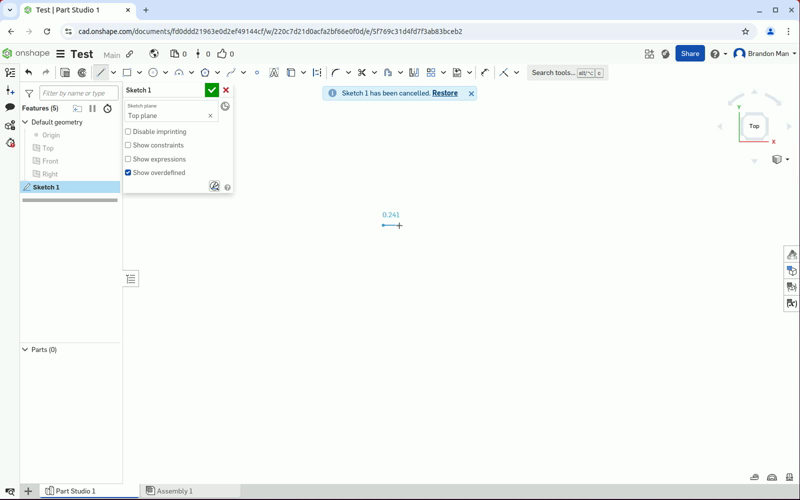
scroll(6)
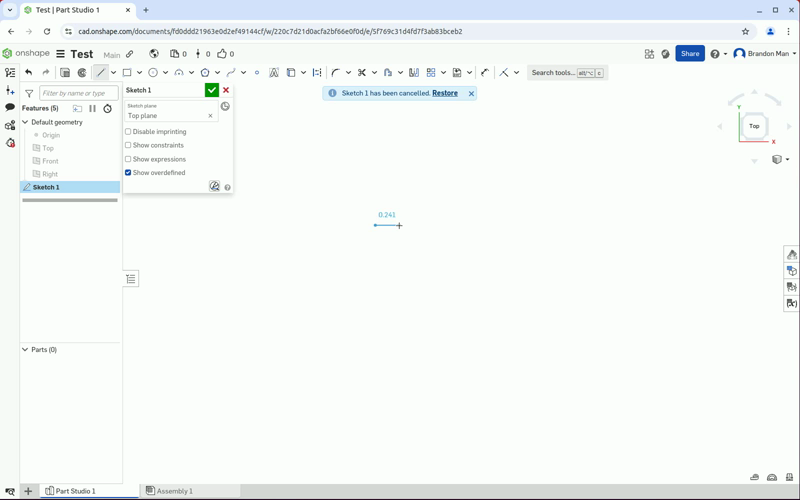
scroll(6)
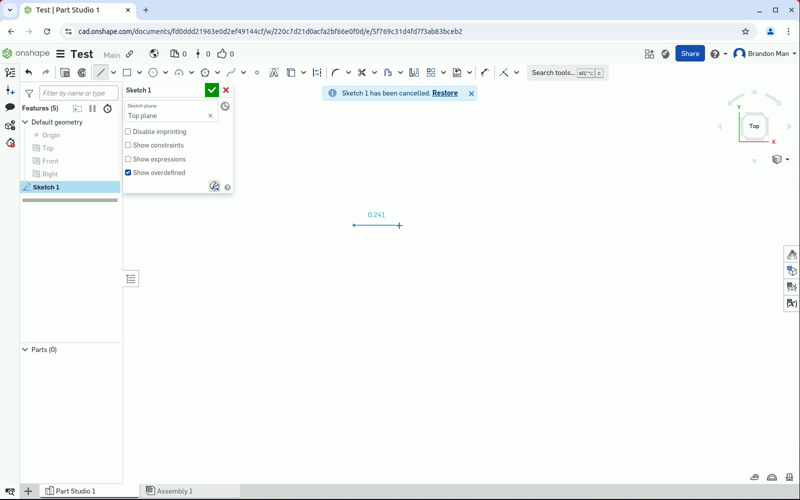
click(399, 225)
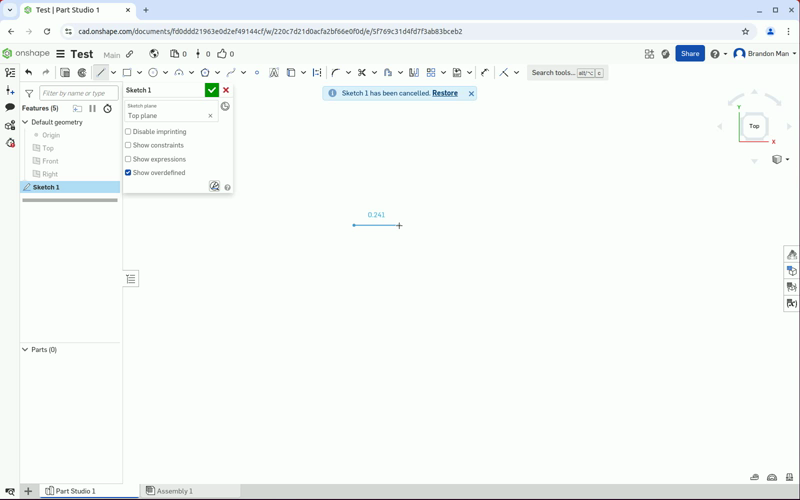
scroll(-6)
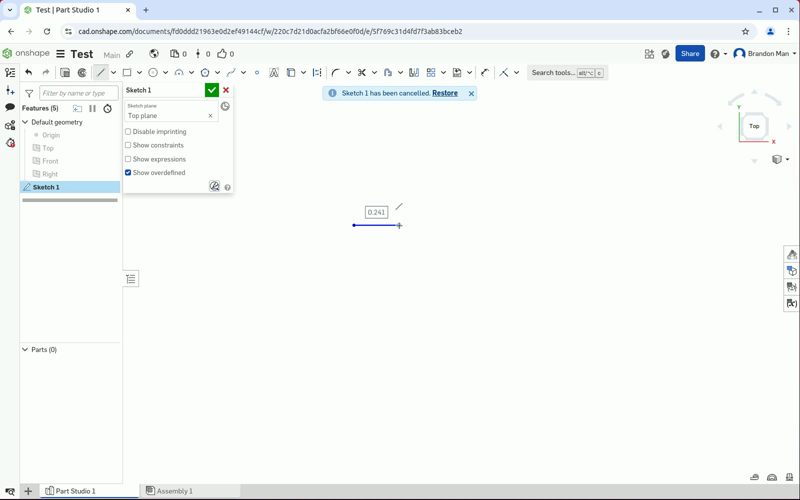
scroll(-6)
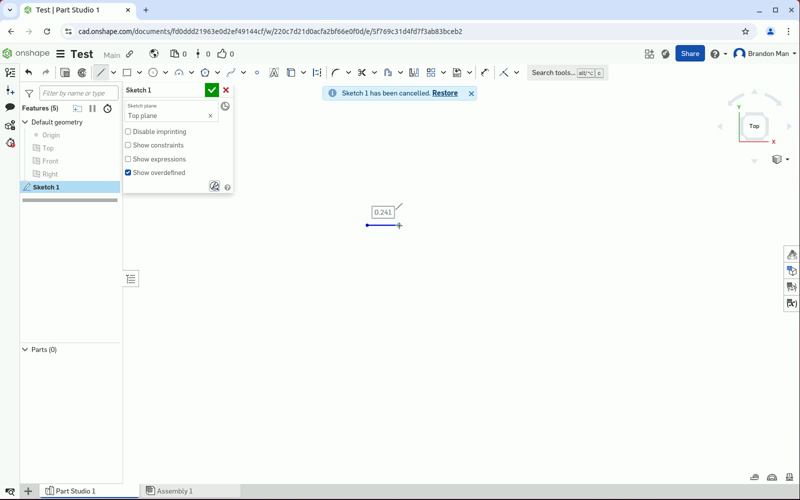
scroll(-6)
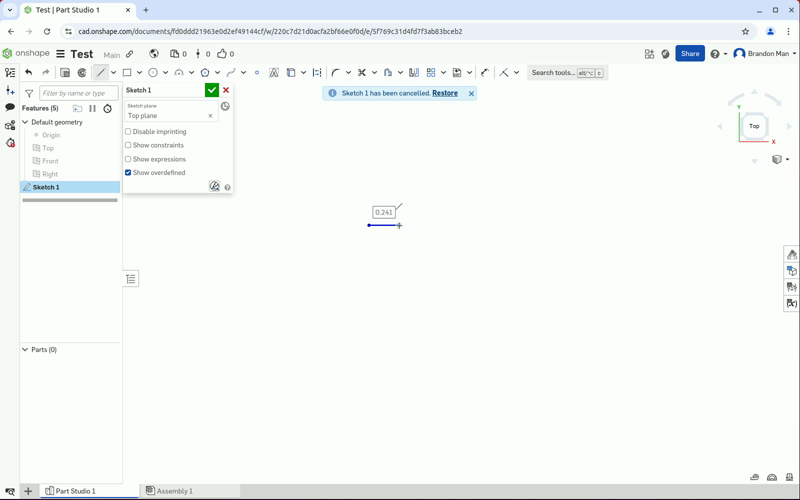
scroll(-6)
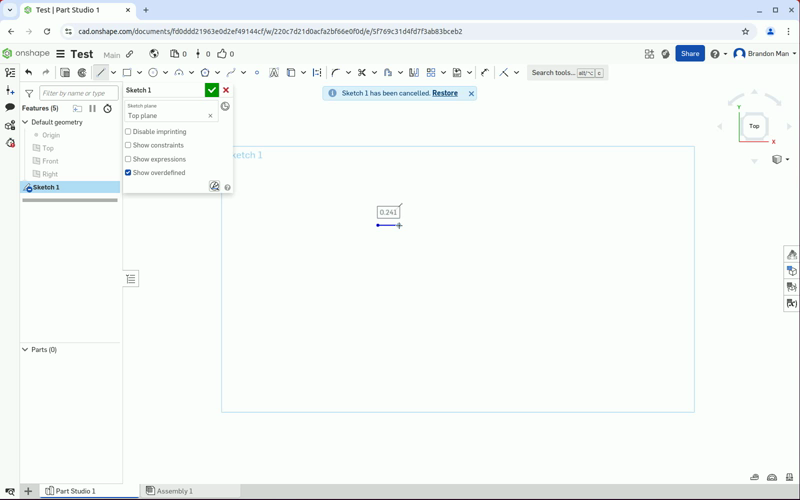
scroll(-6)
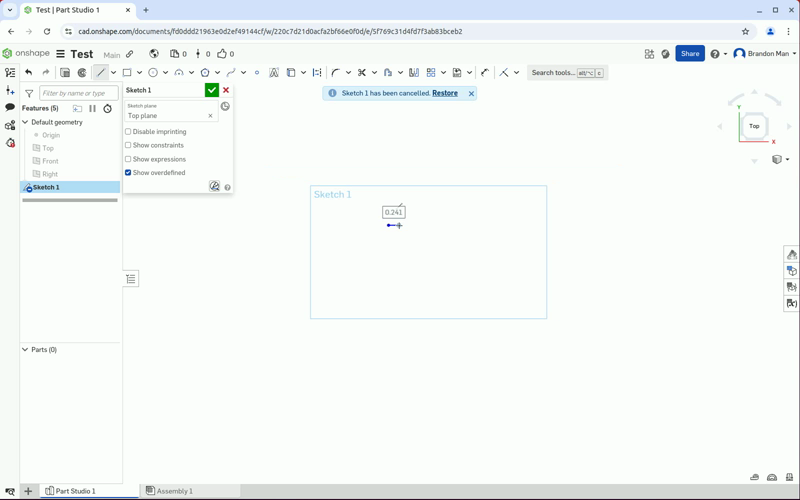
scroll(-6)
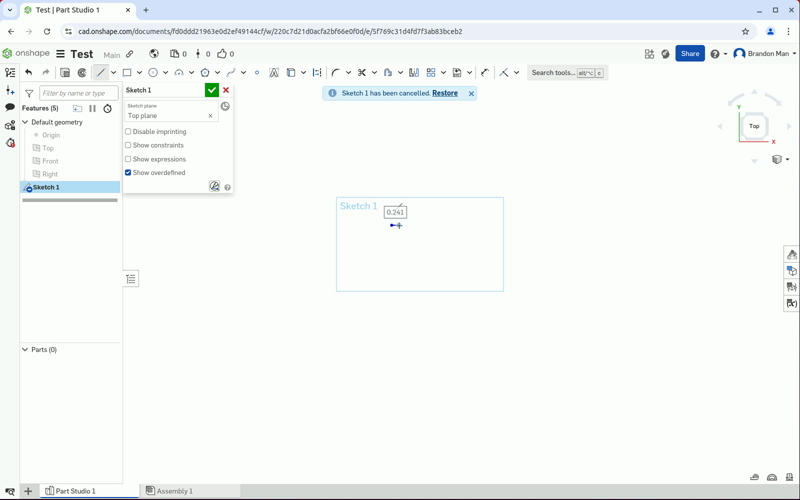
scroll(-6)
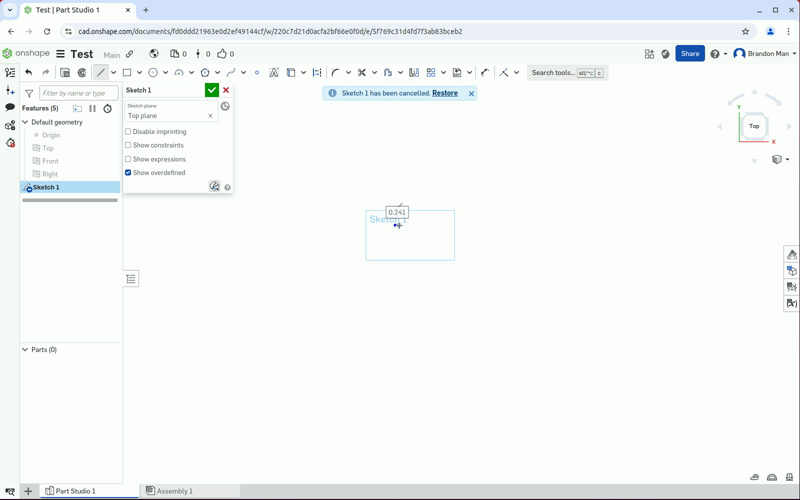
key_up(shift)
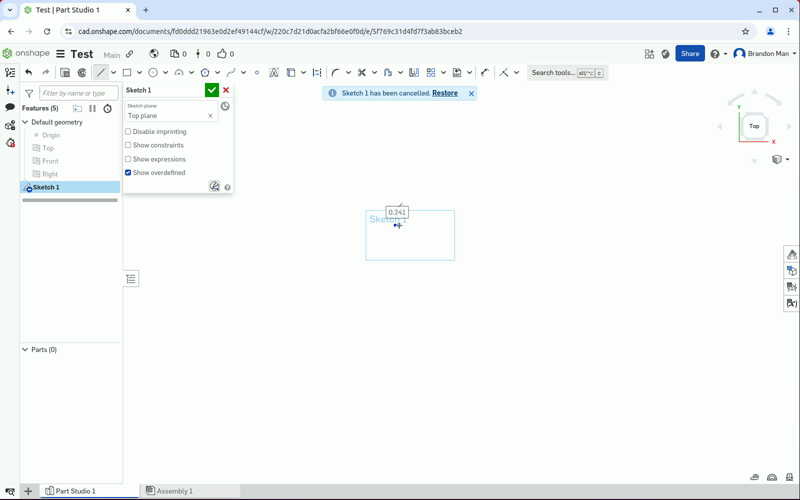
key_down(shift)
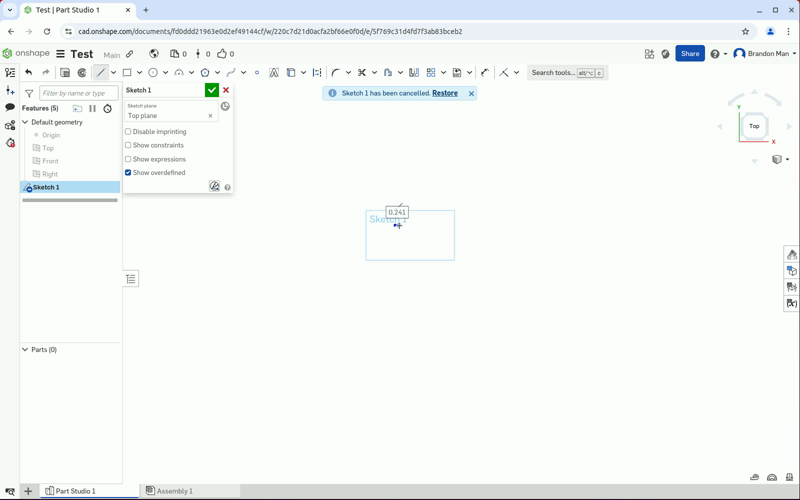
mouse_move(429, 225)
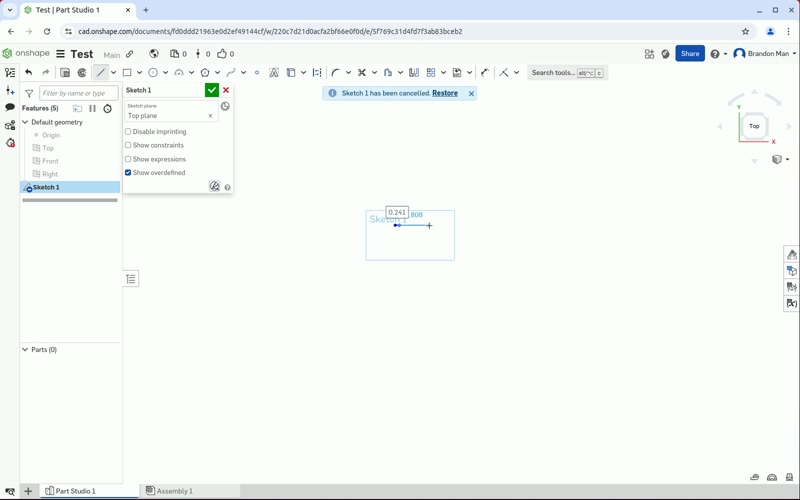
mouse_move(410, 237)
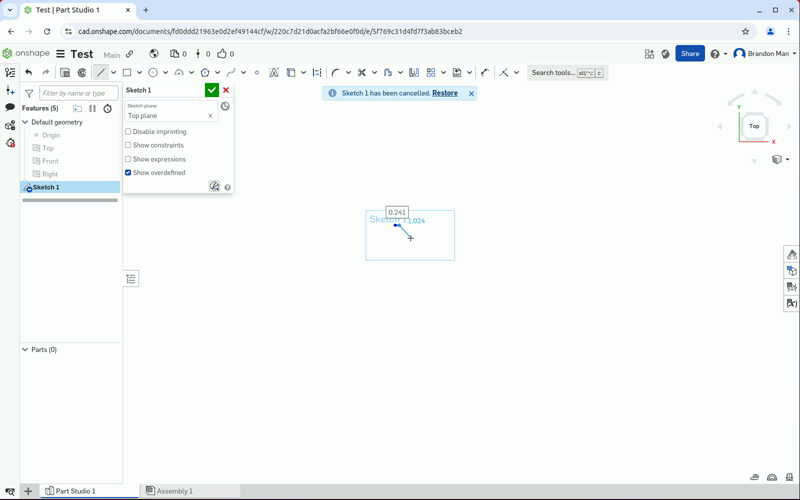
click(410, 237)
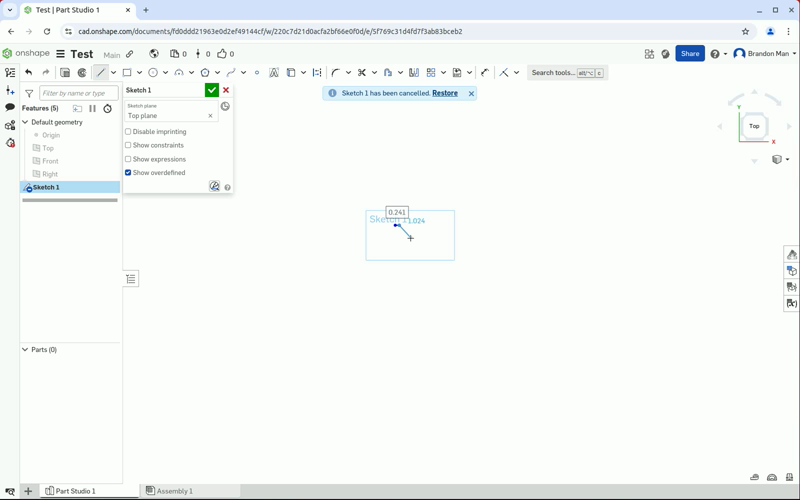
key_up(shift)
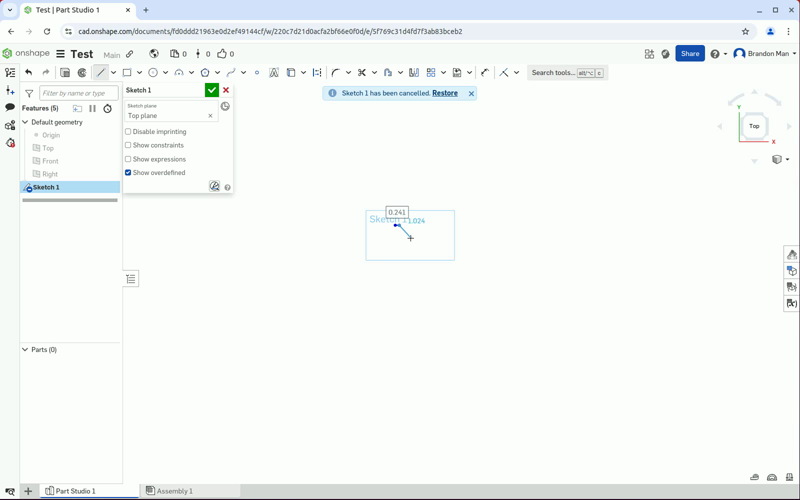
key_down(shift)
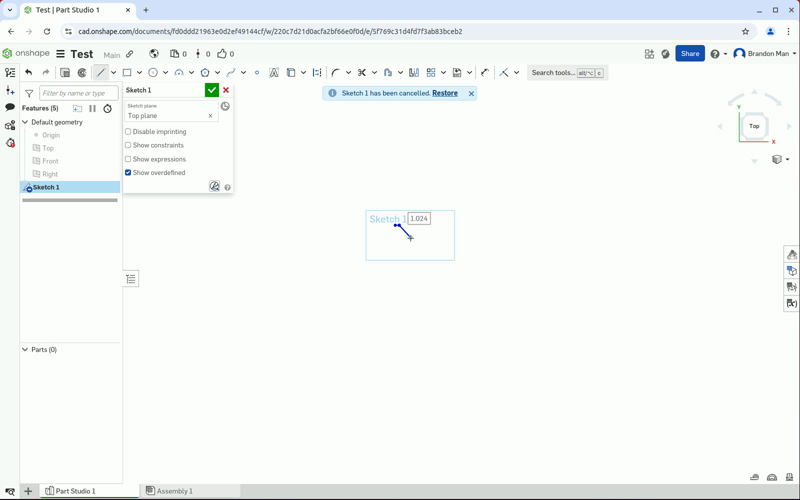
mouse_move(440, 237)
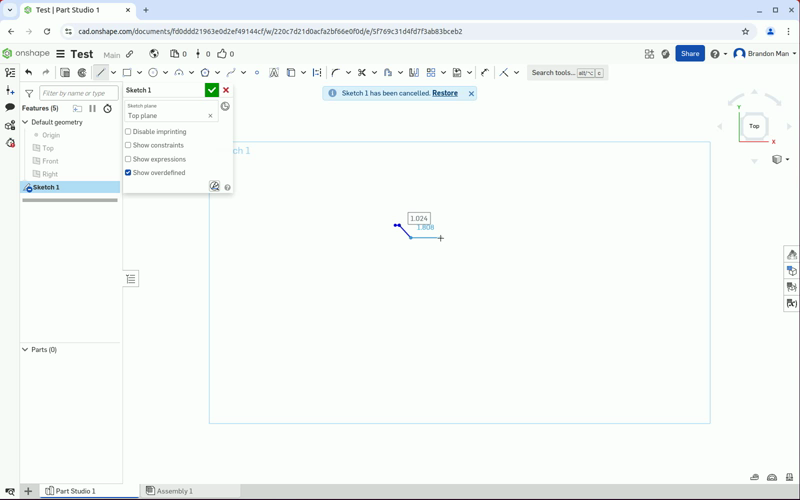
mouse_move(410, 283)
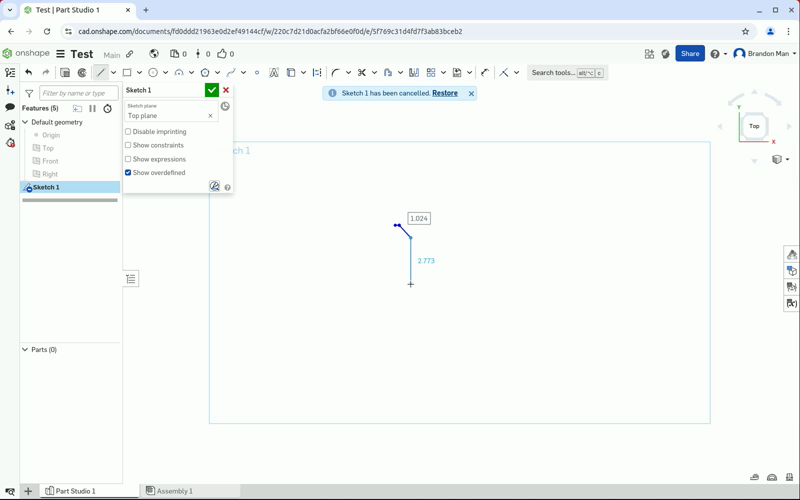
click(410, 283)
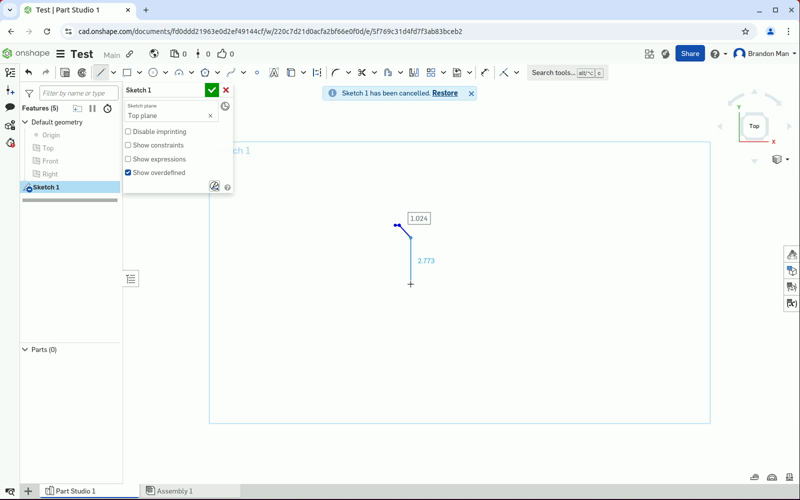
key_up(shift)
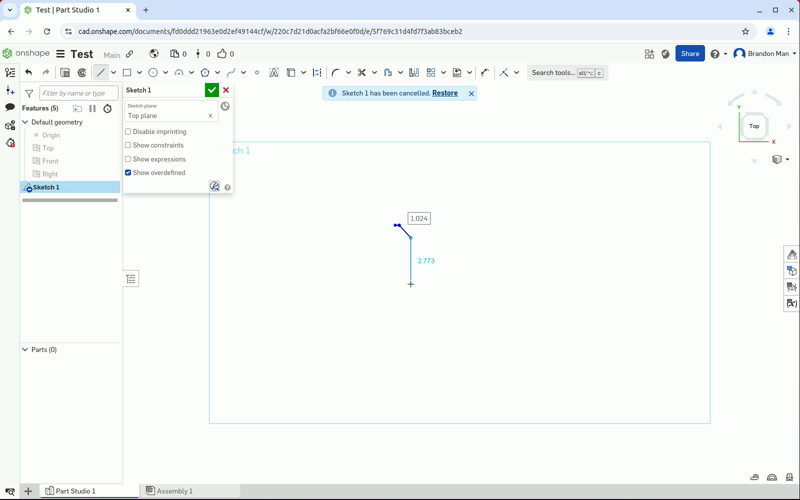
key_down(shift)
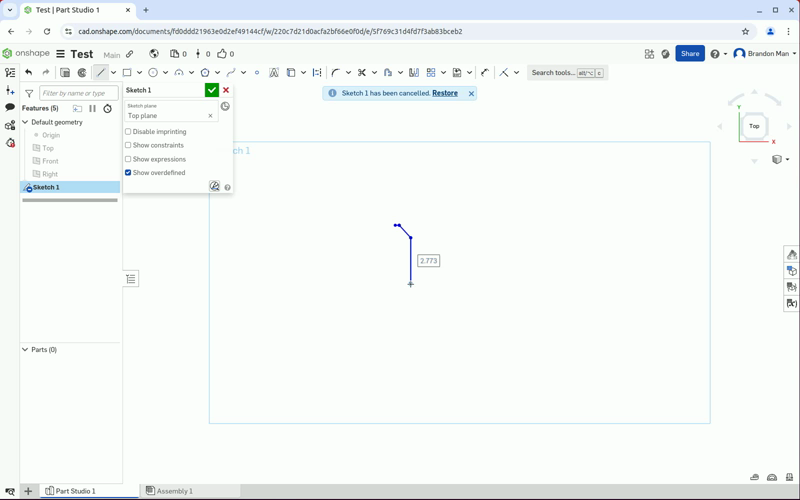
mouse_move(440, 283)
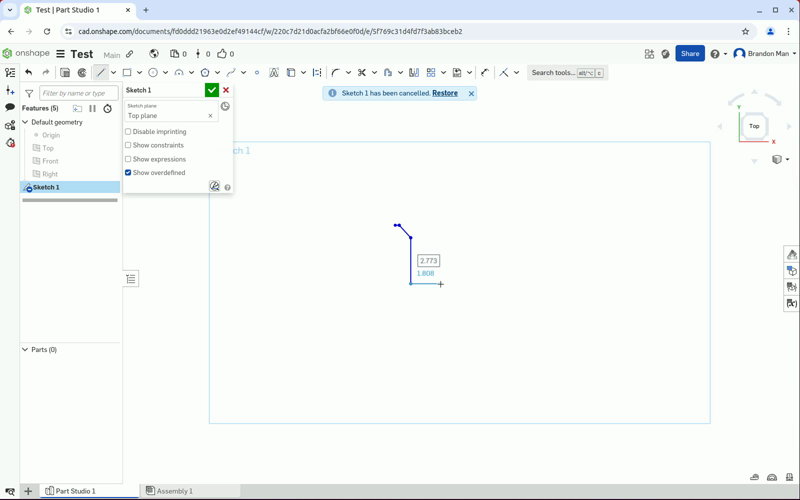
mouse_move(446, 283)
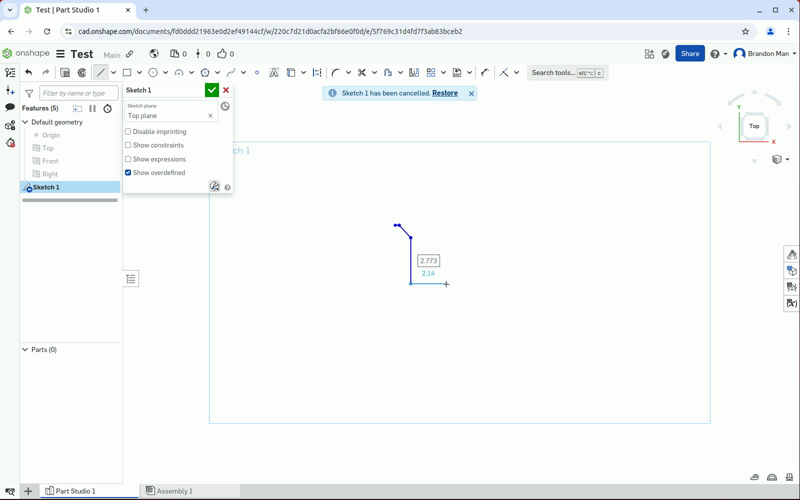
click(446, 283)
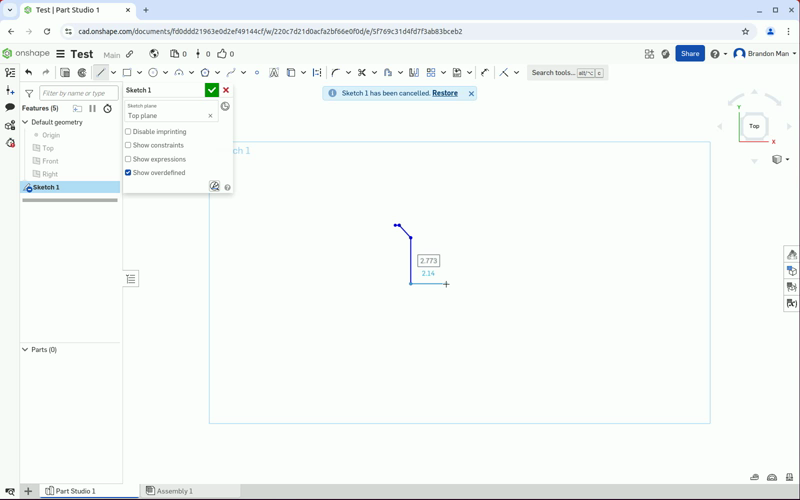
key_up(shift)
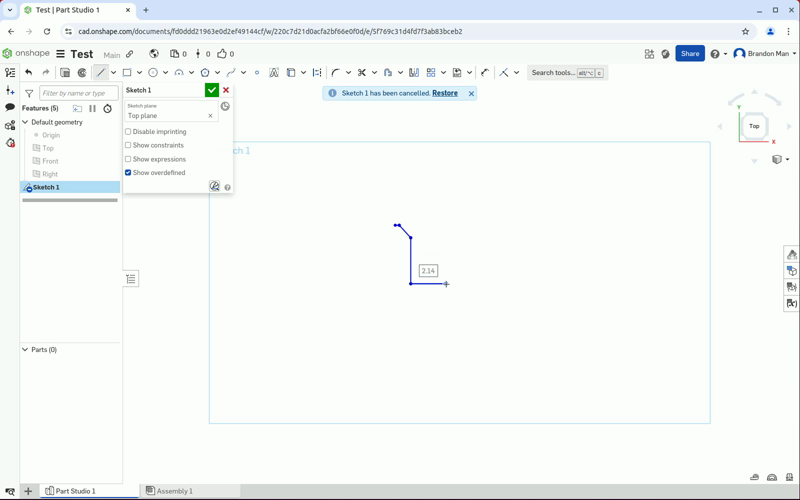
key_down(shift)
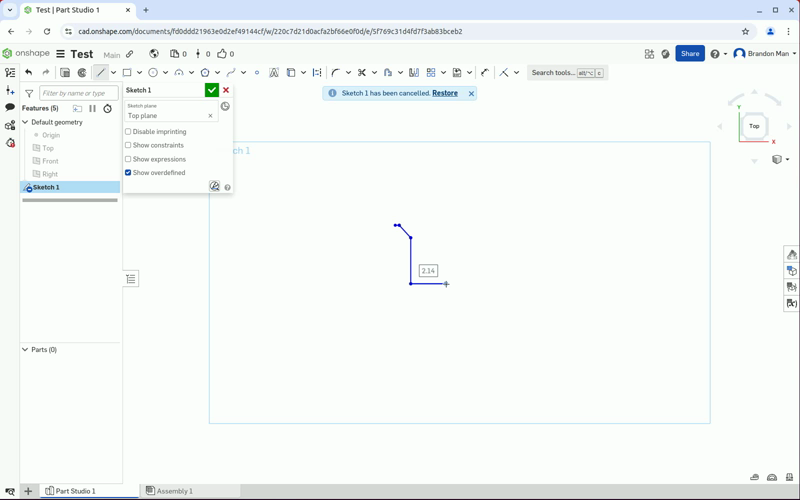
mouse_move(476, 283)
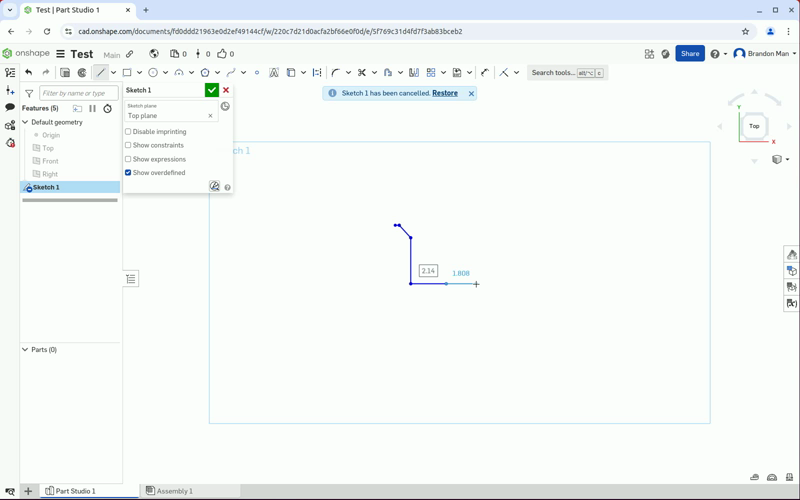
mouse_move(446, 280)
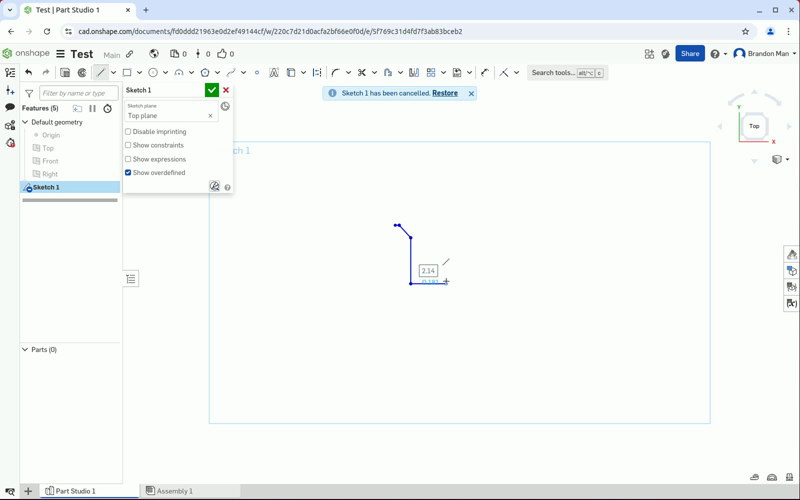
scroll(6)
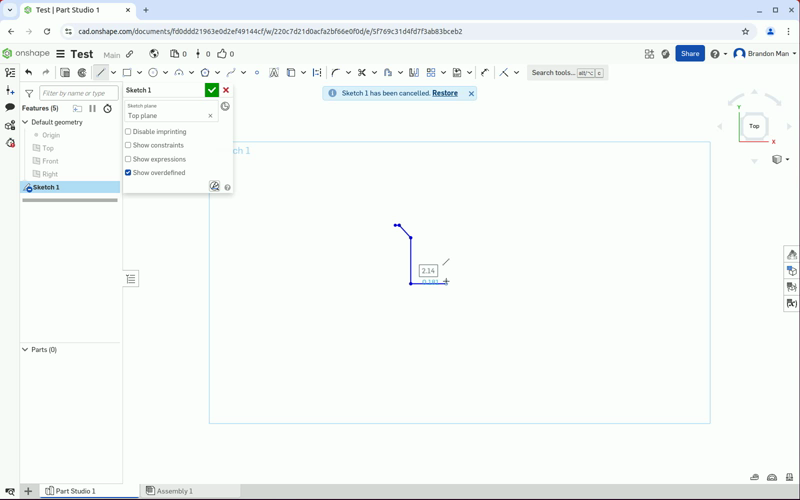
scroll(6)
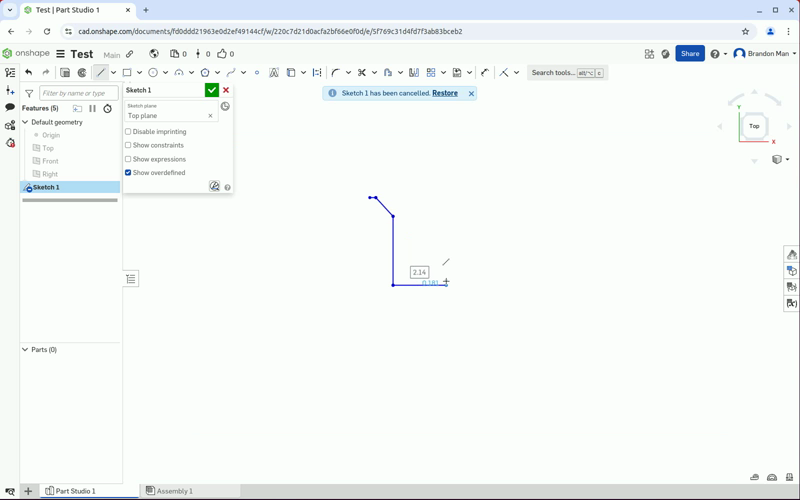
scroll(6)
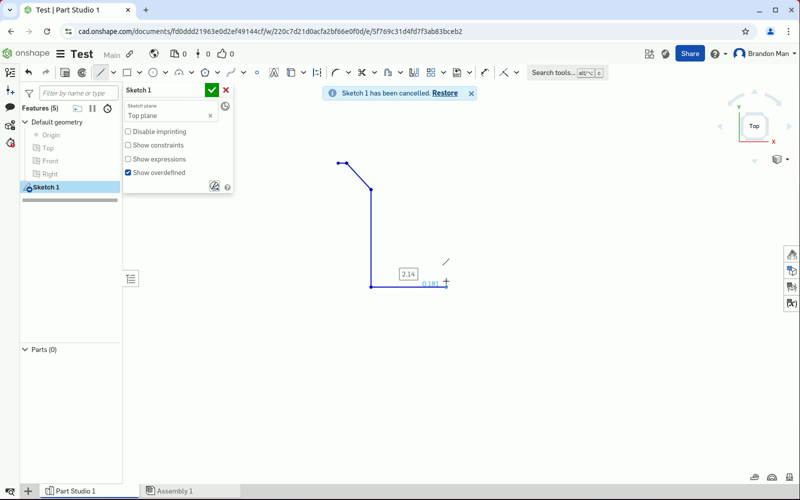
scroll(6)
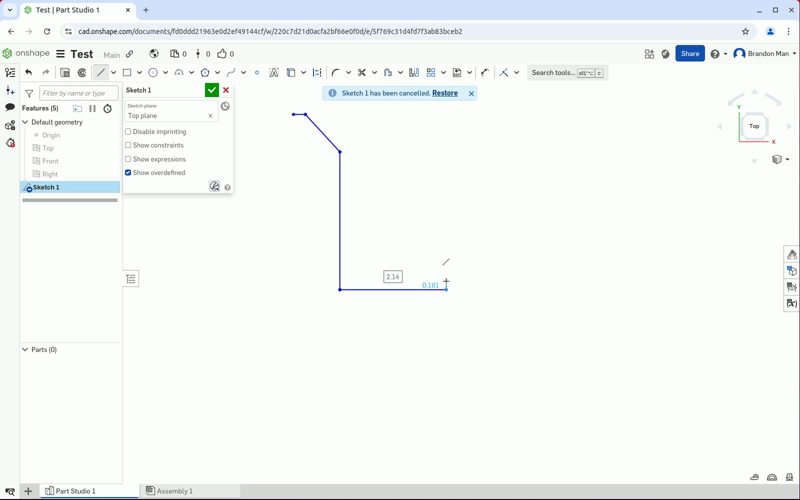
scroll(6)
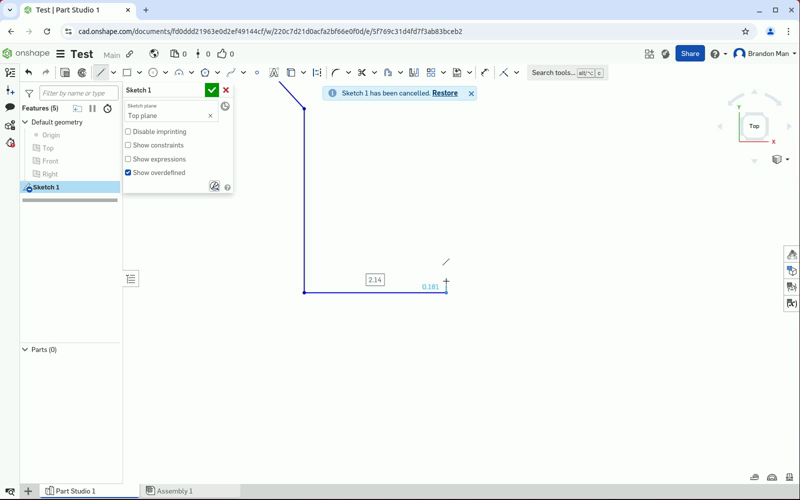
scroll(6)
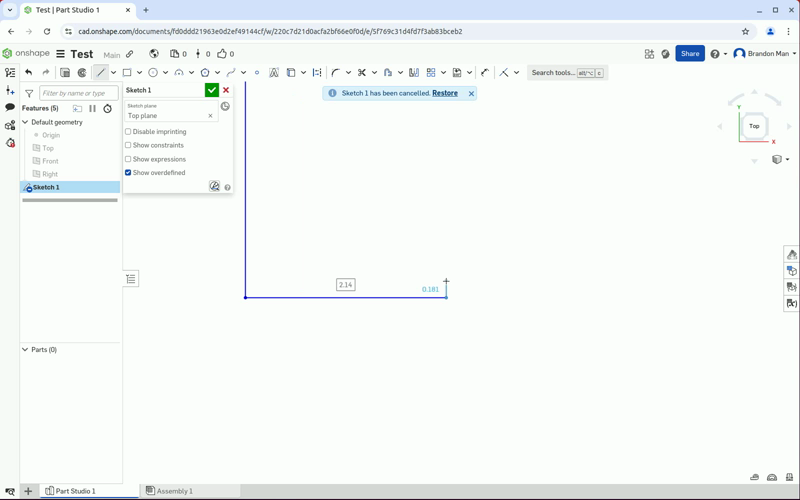
scroll(6)
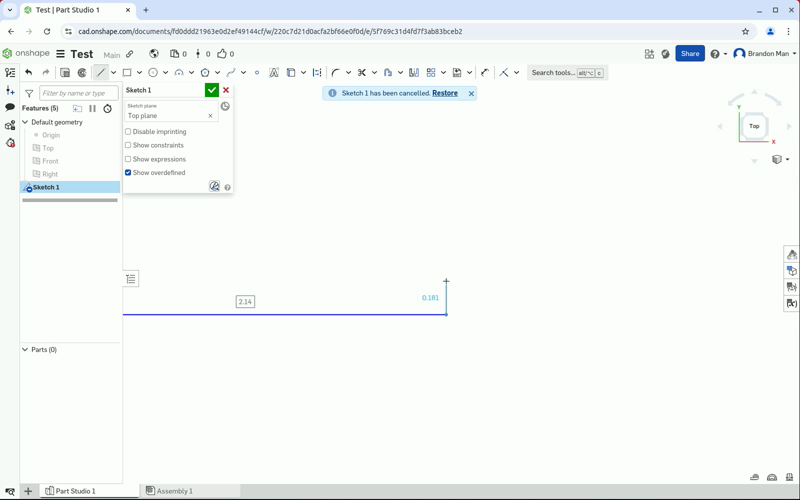
click(446, 280)
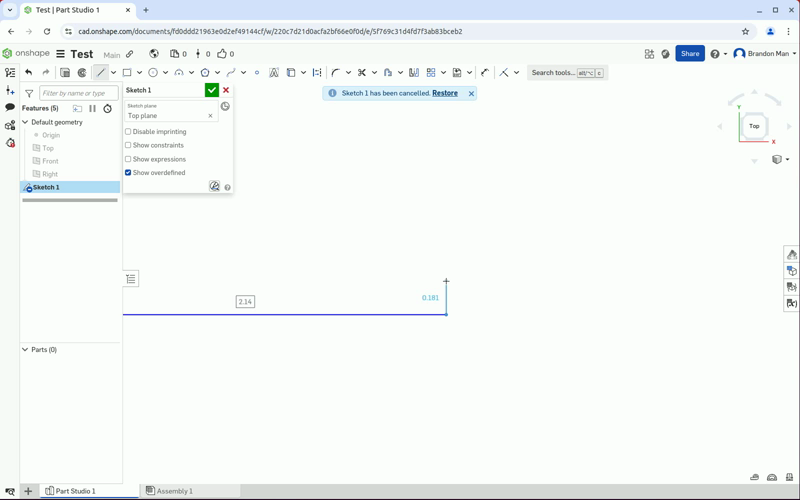
scroll(-6)
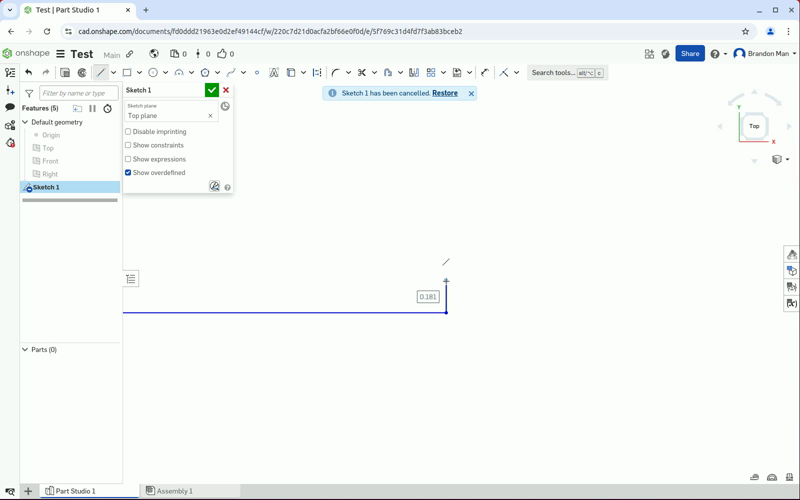
scroll(-6)
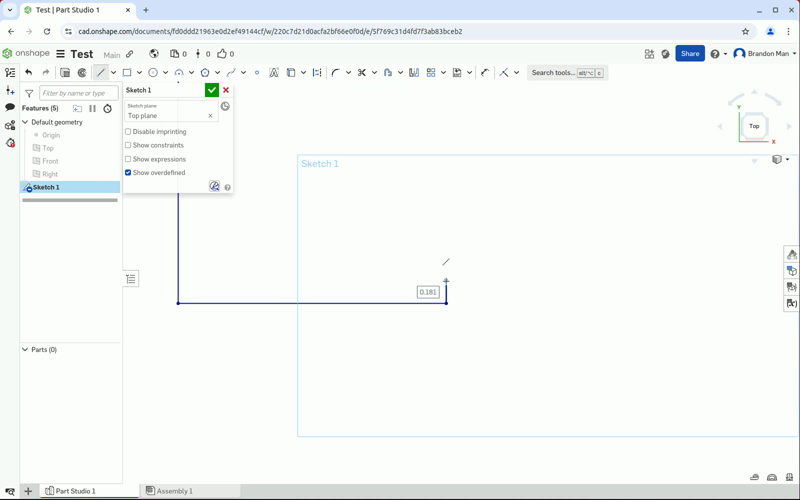
scroll(-6)
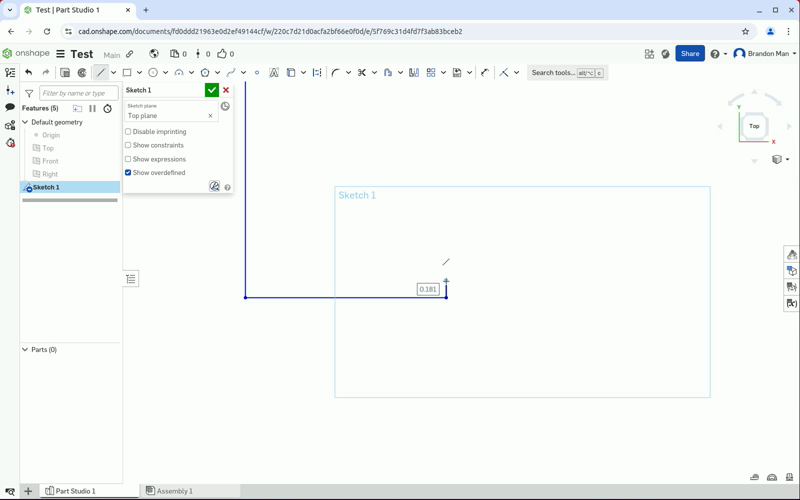
scroll(-6)
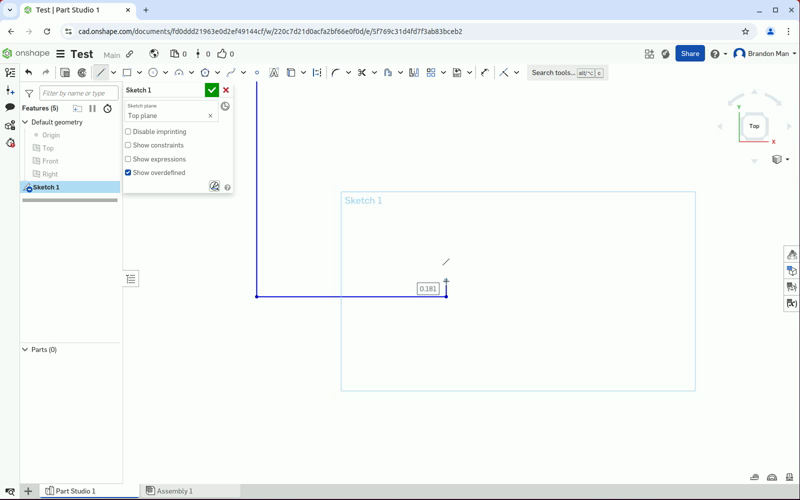
scroll(-6)
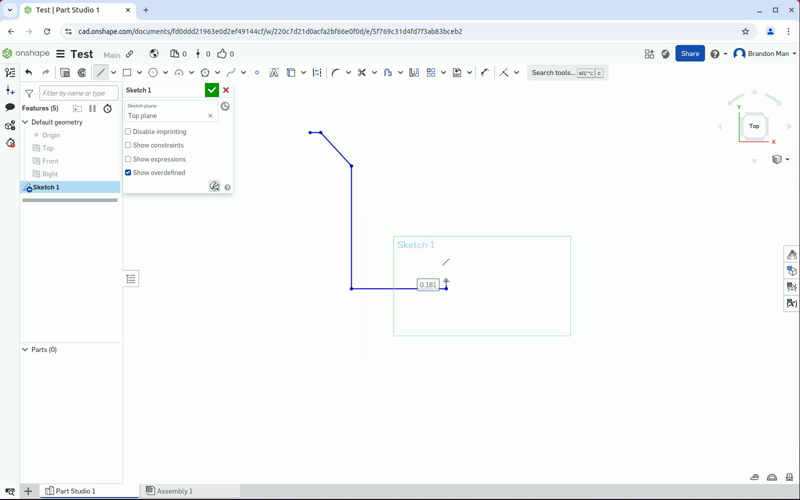
scroll(-6)
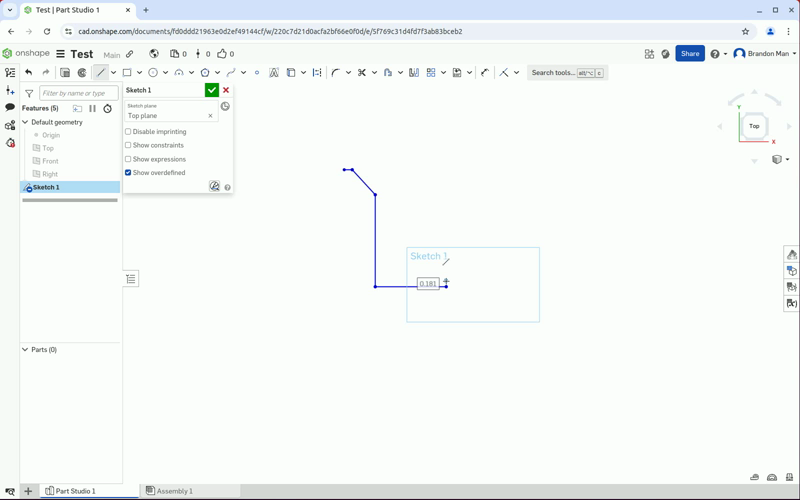
scroll(-6)
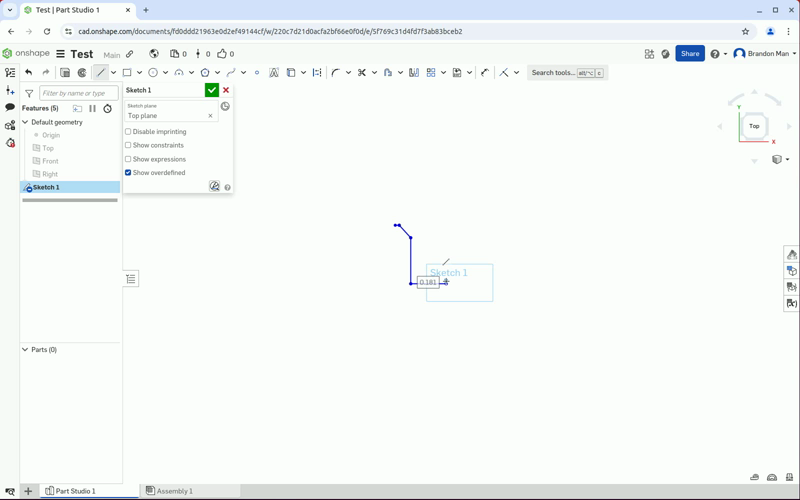
key_up(shift)
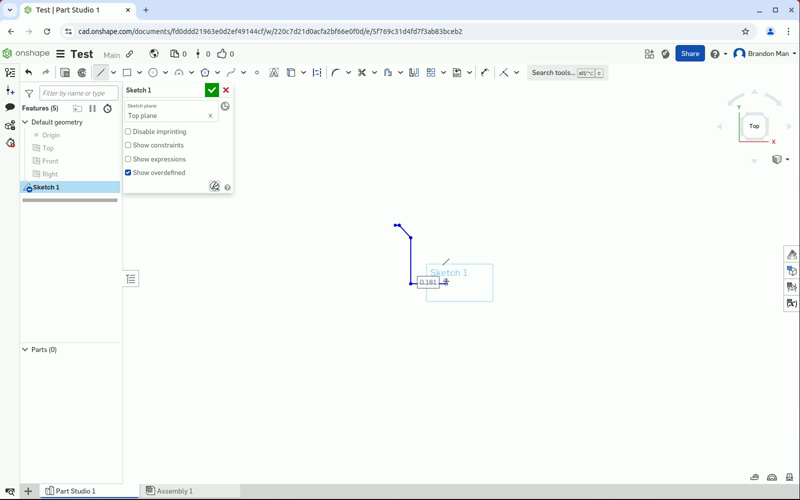
key_down(shift)
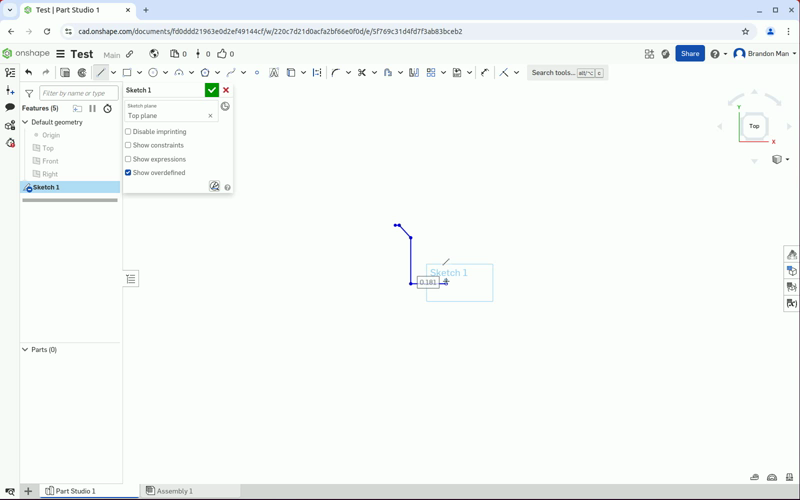
mouse_move(476, 280)
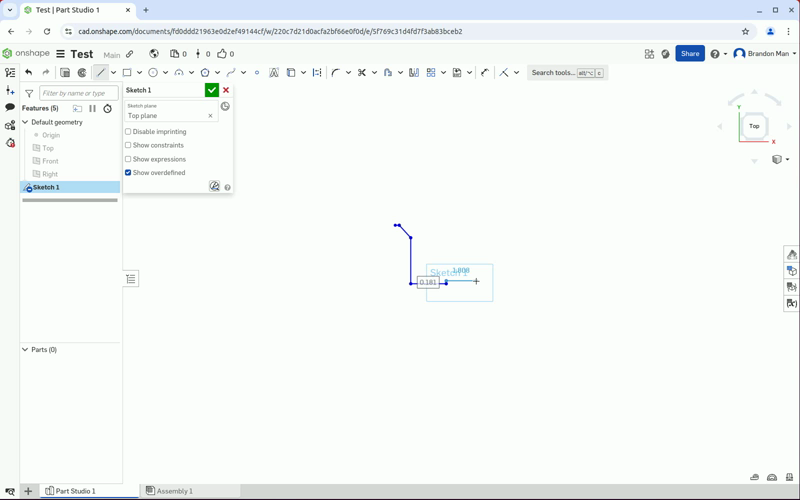
mouse_move(459, 280)
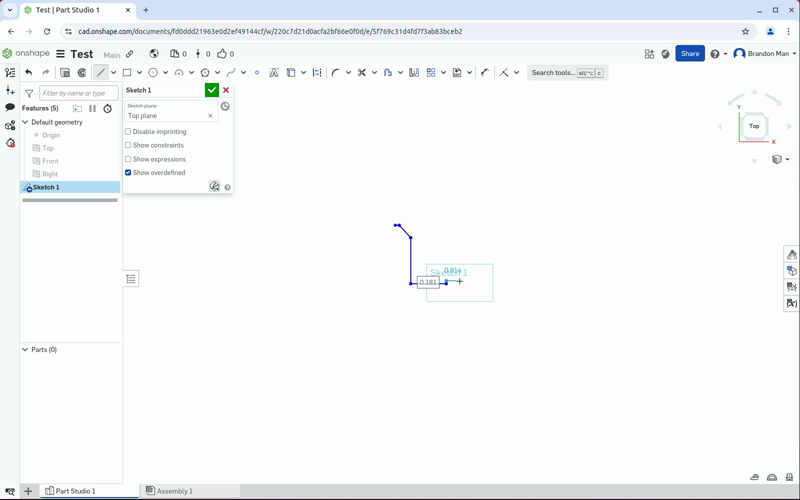
click(459, 280)
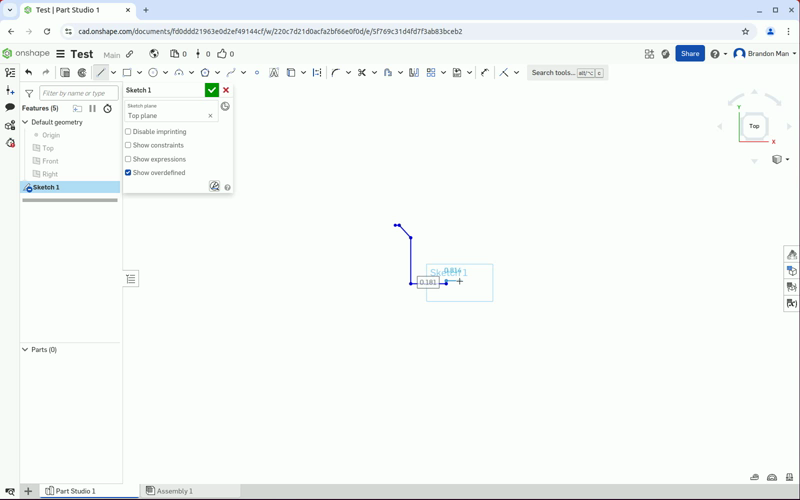
key_up(shift)
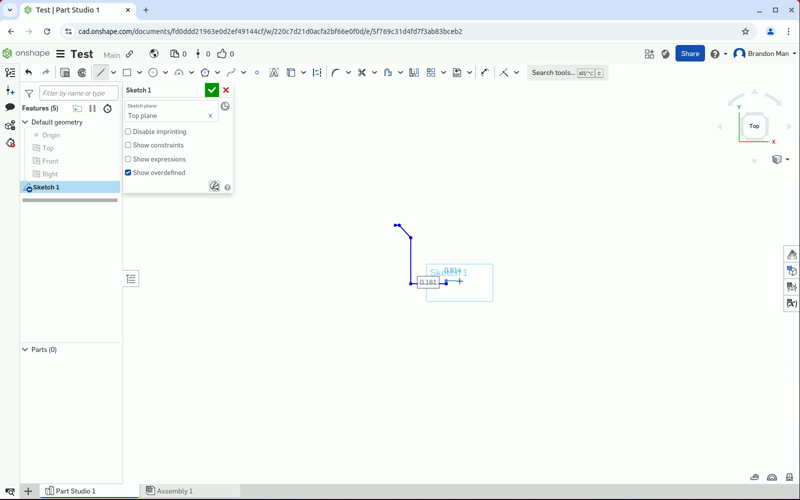
key_down(shift)
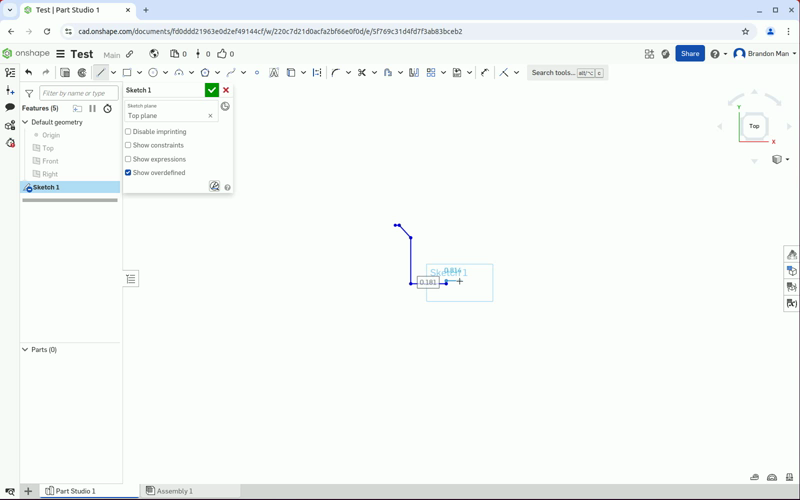
mouse_move(489, 280)
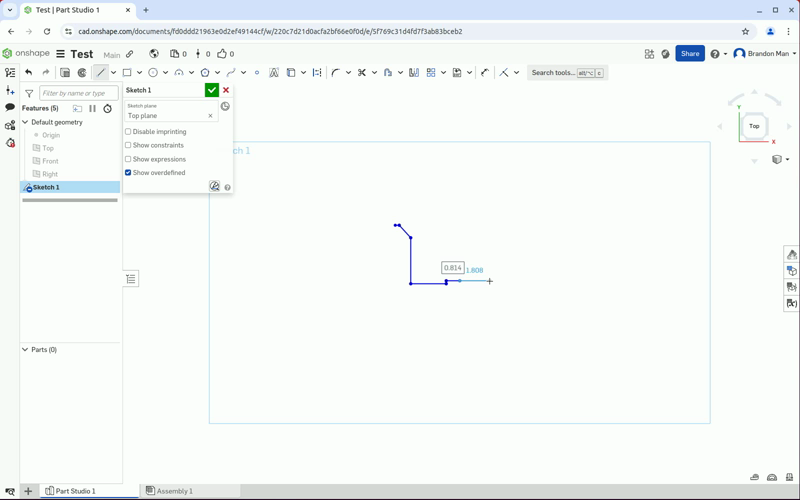
mouse_move(459, 227)
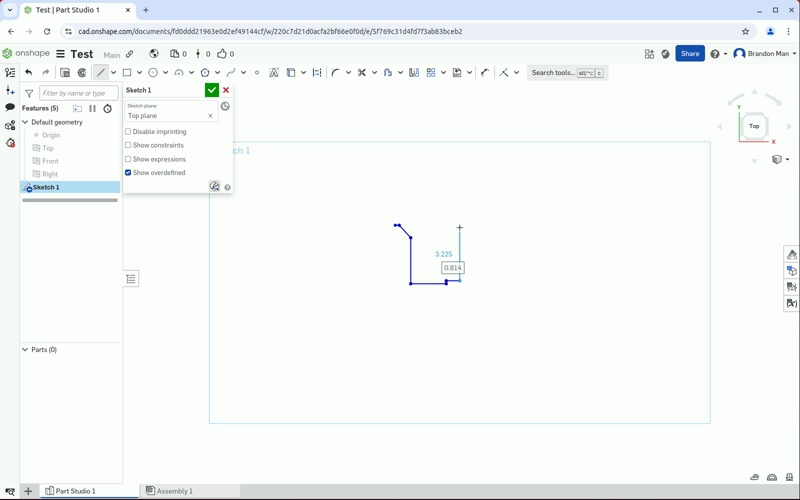
click(459, 227)
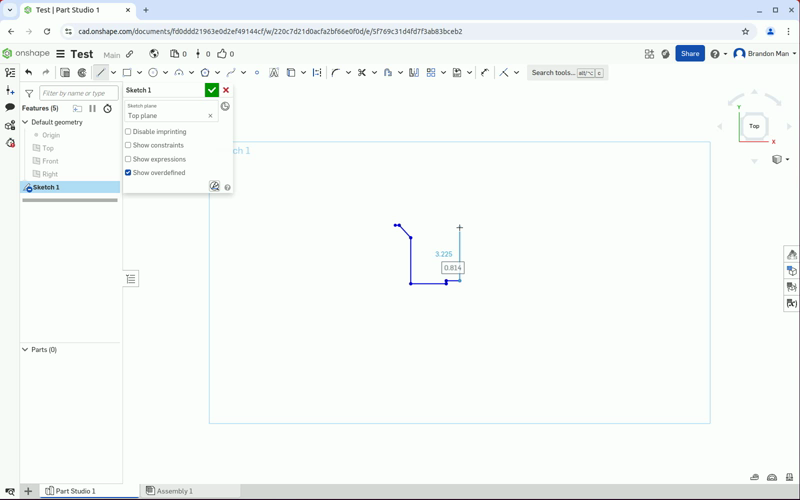
key_up(shift)
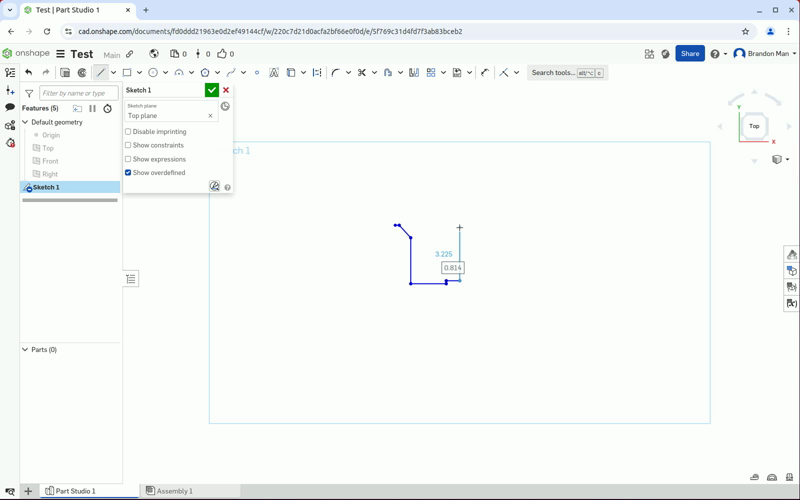
key_down(shift)
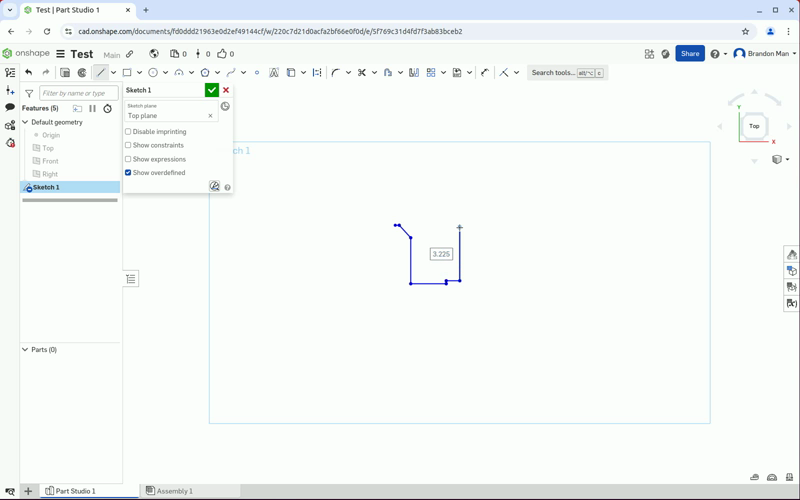
mouse_move(489, 227)
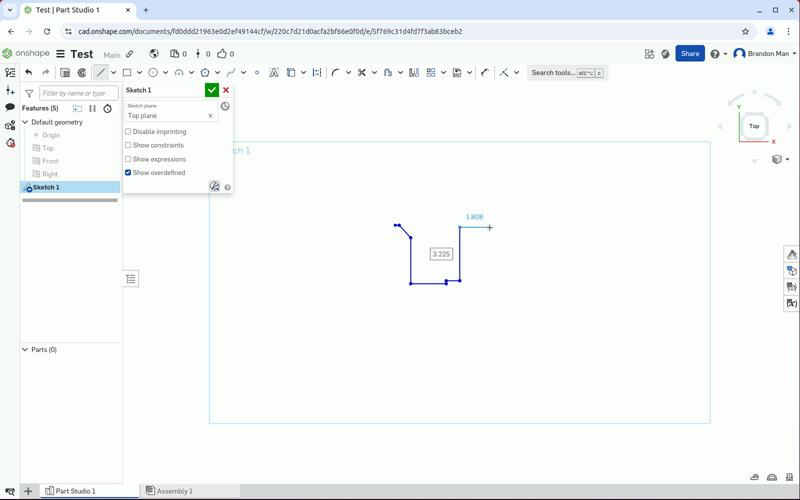
mouse_move(453, 227)
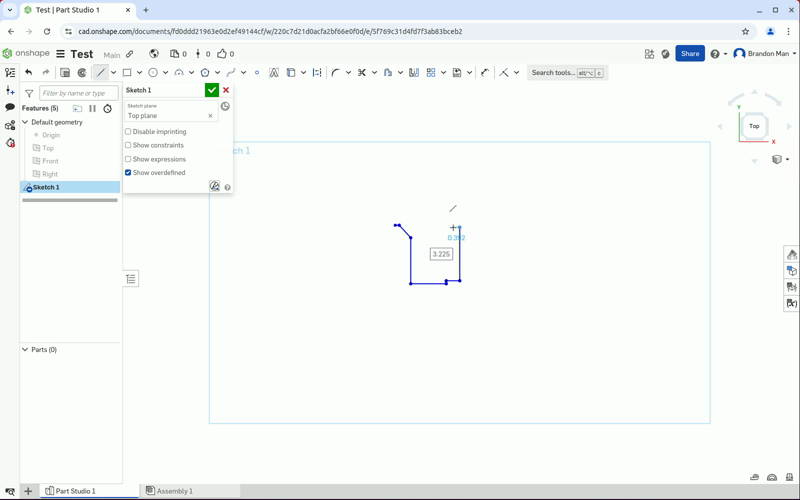
scroll(6)
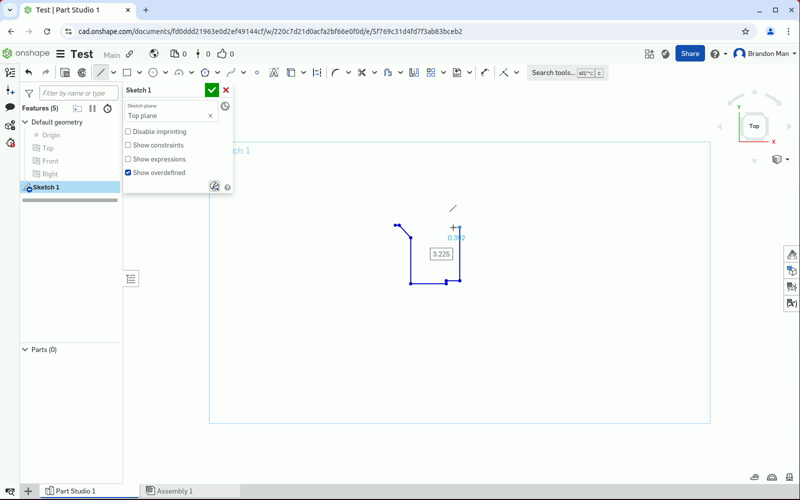
scroll(6)
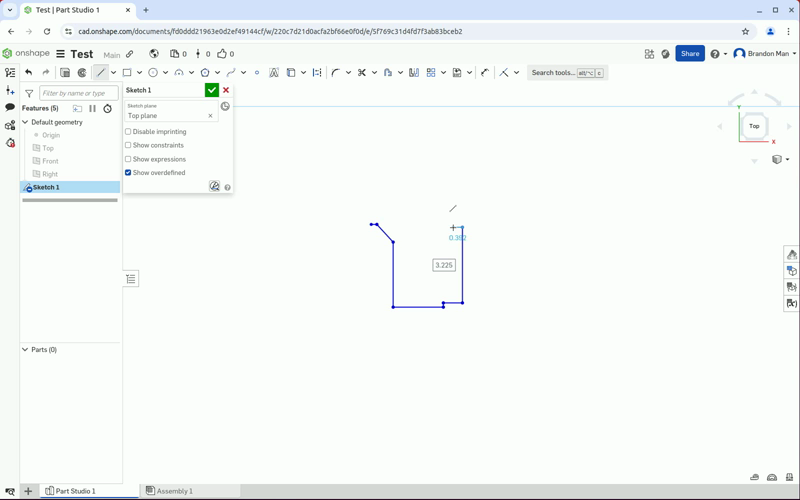
scroll(6)
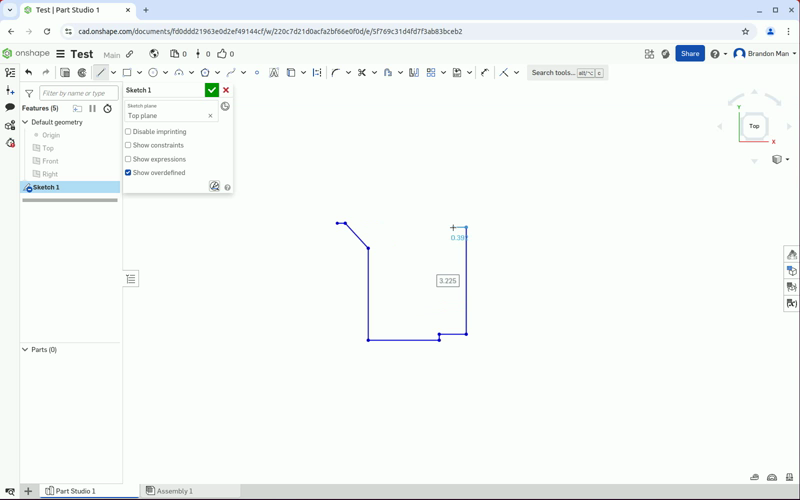
scroll(6)
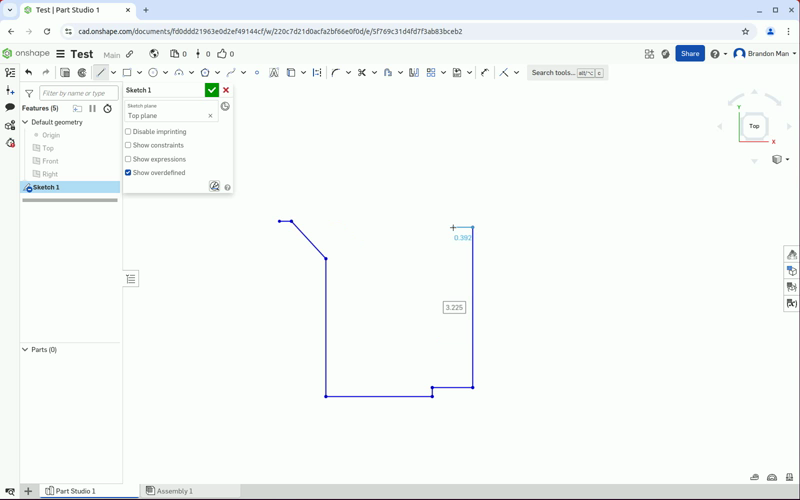
scroll(6)
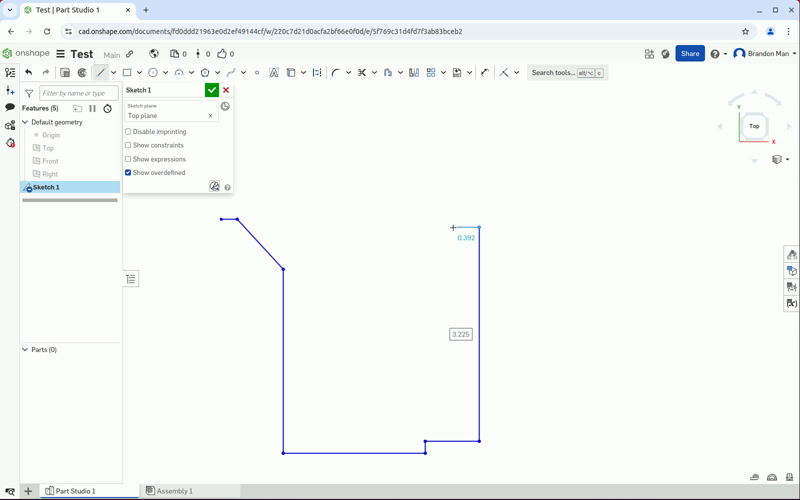
scroll(6)
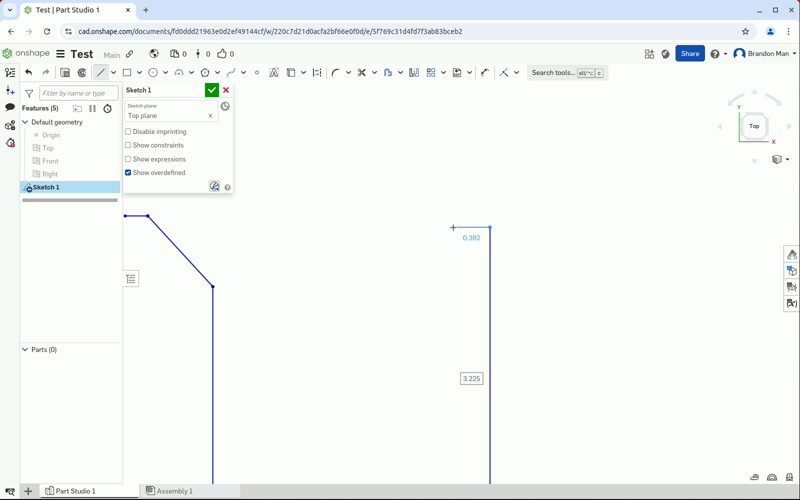
scroll(6)
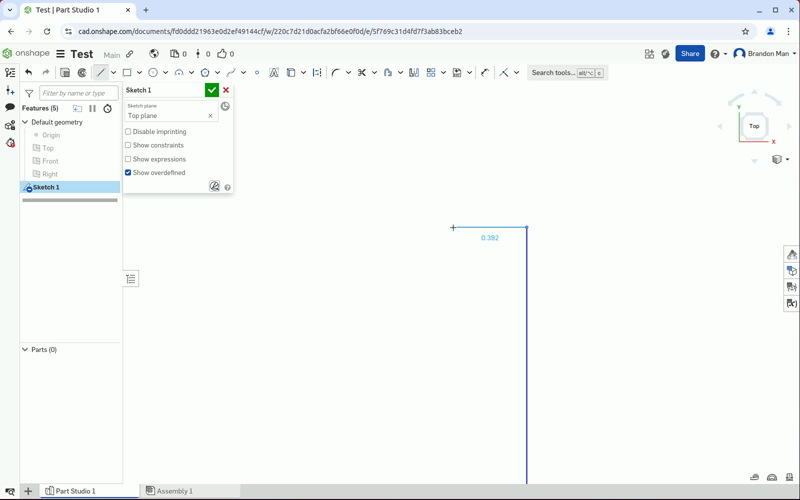
click(453, 227)
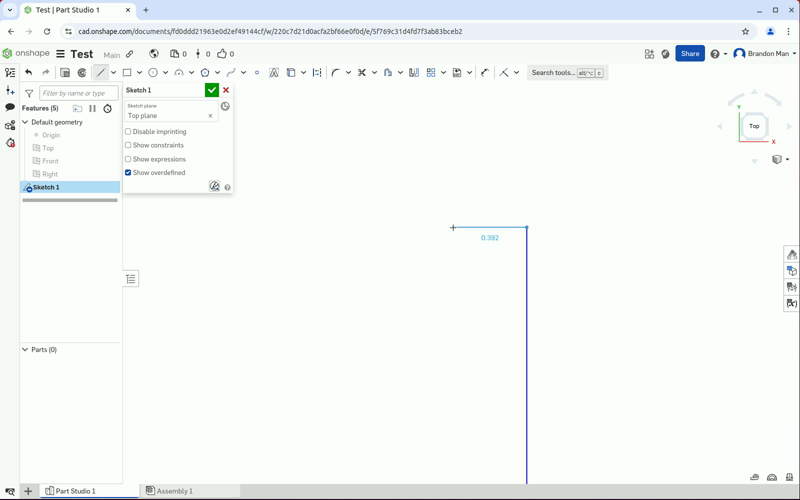
scroll(-6)
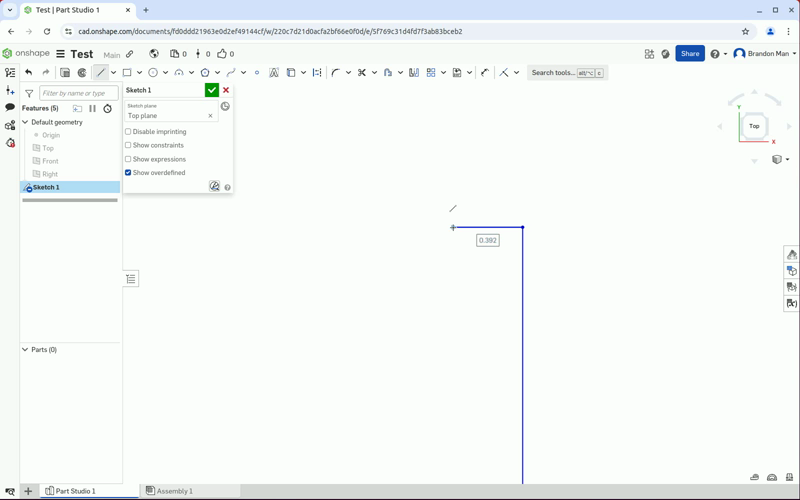
scroll(-6)
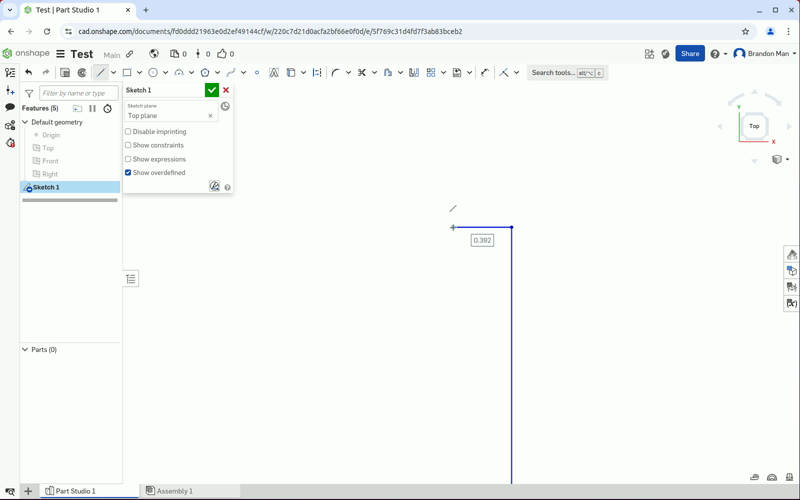
scroll(-6)
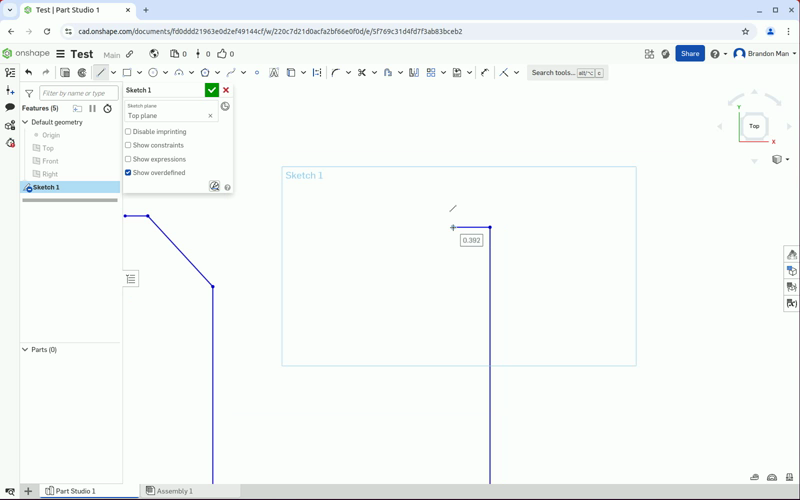
scroll(-6)
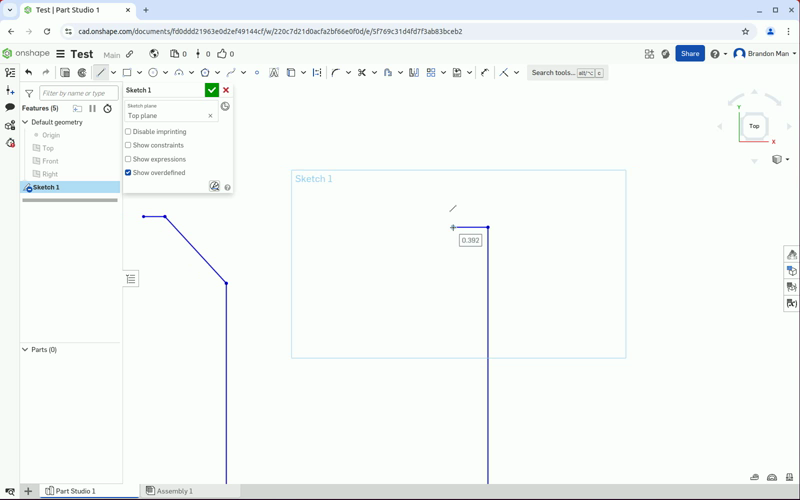
scroll(-6)
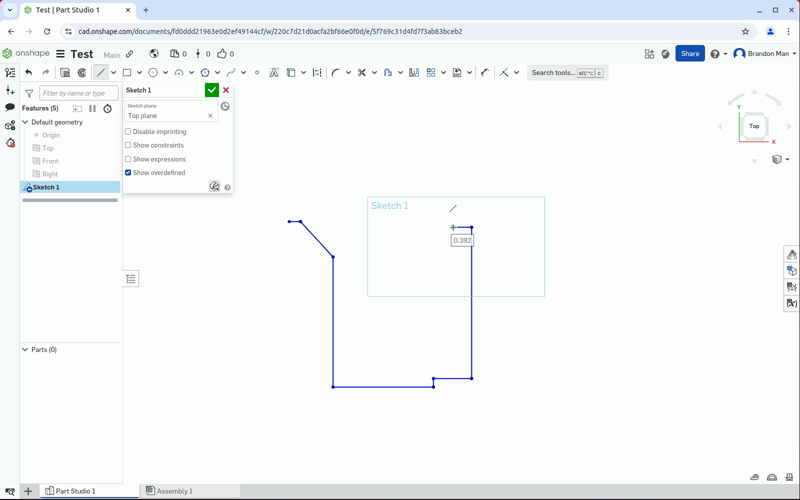
scroll(-6)
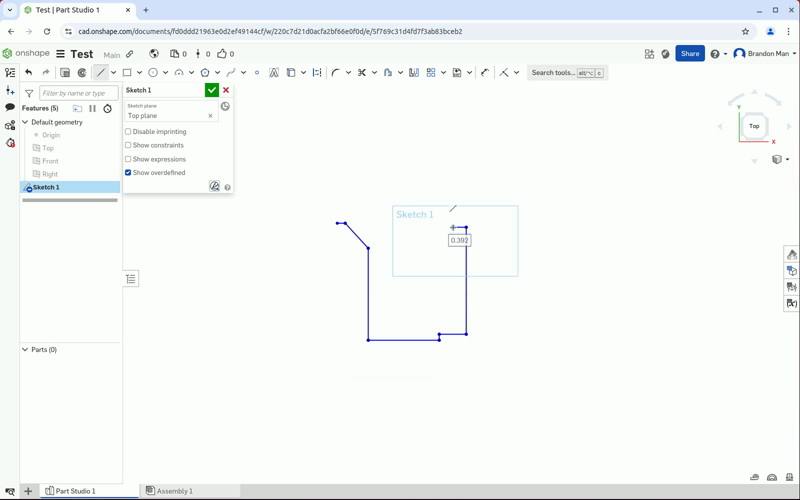
scroll(-6)
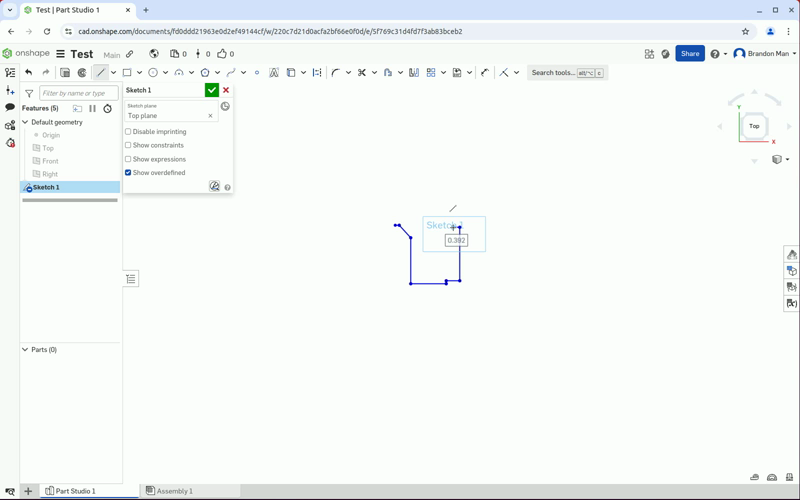
key_up(shift)
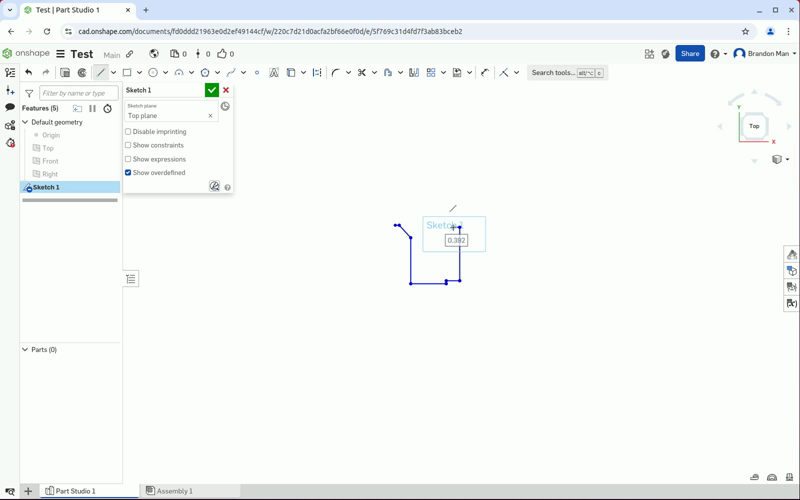
key_down(shift)
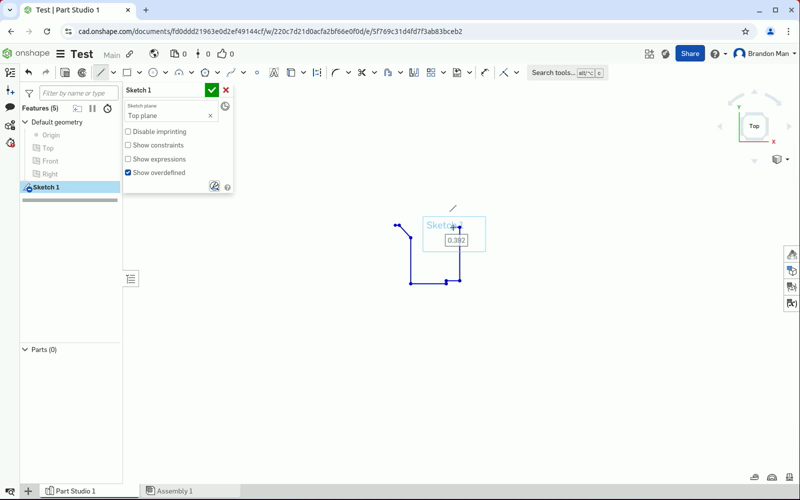
mouse_move(483, 227)
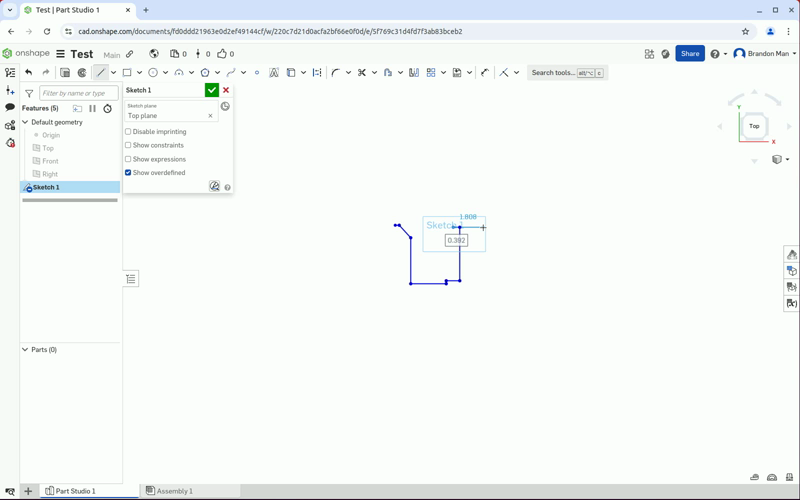
mouse_move(453, 224)
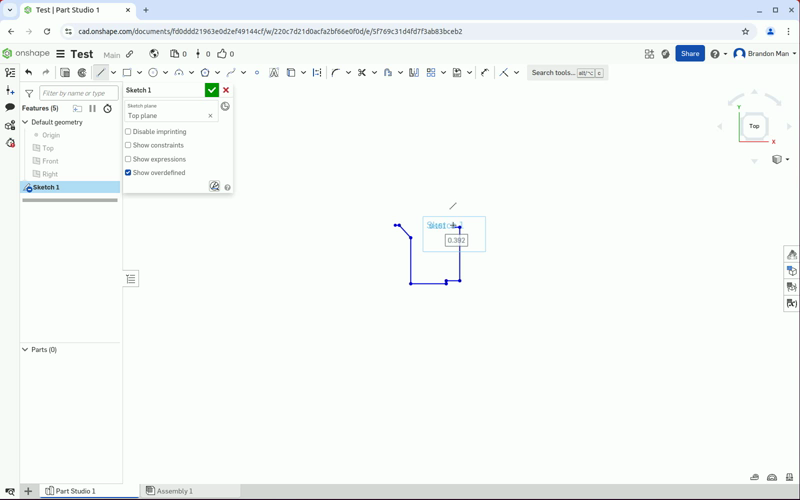
scroll(6)
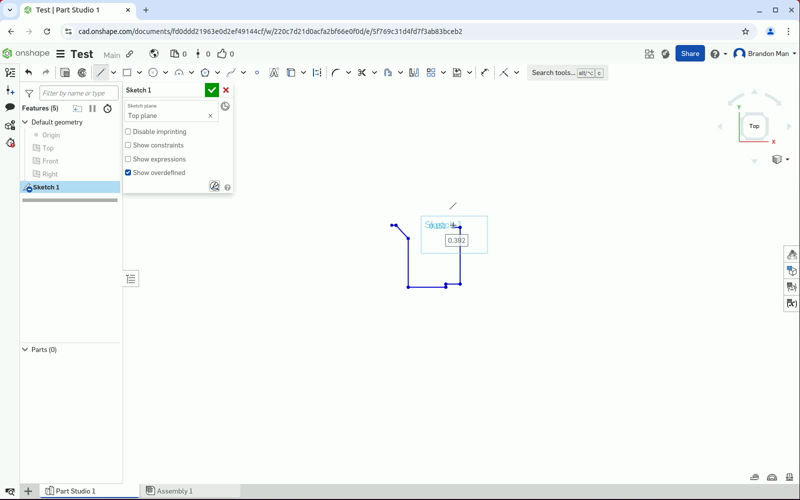
scroll(6)
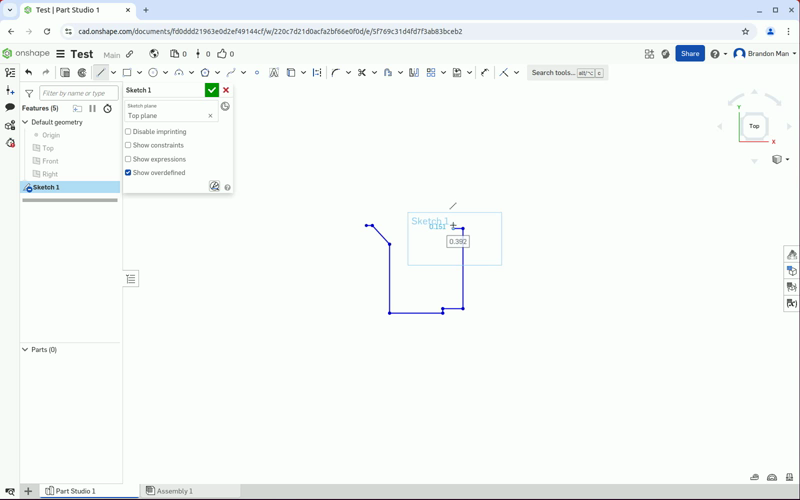
scroll(6)
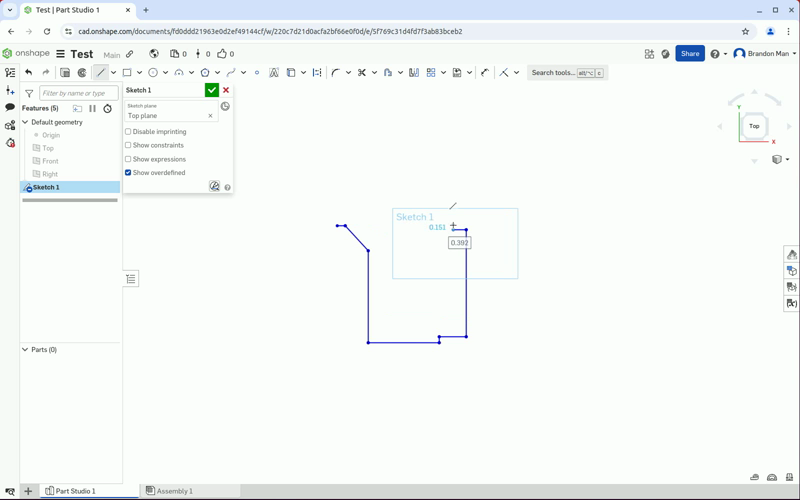
scroll(6)
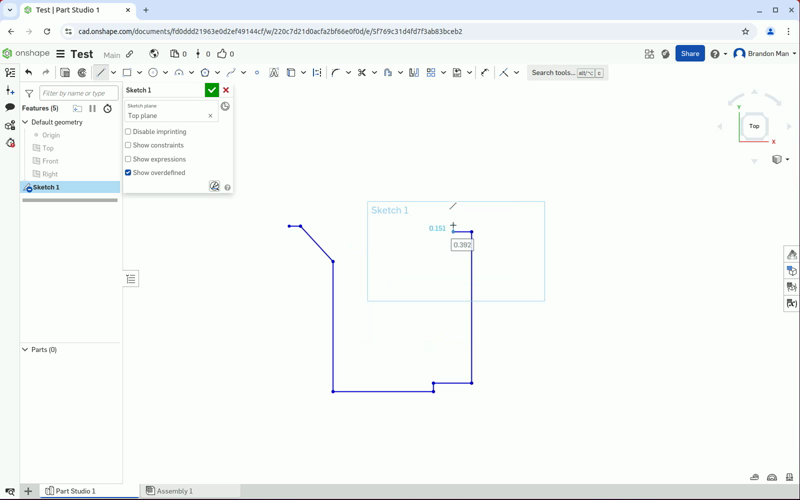
scroll(6)
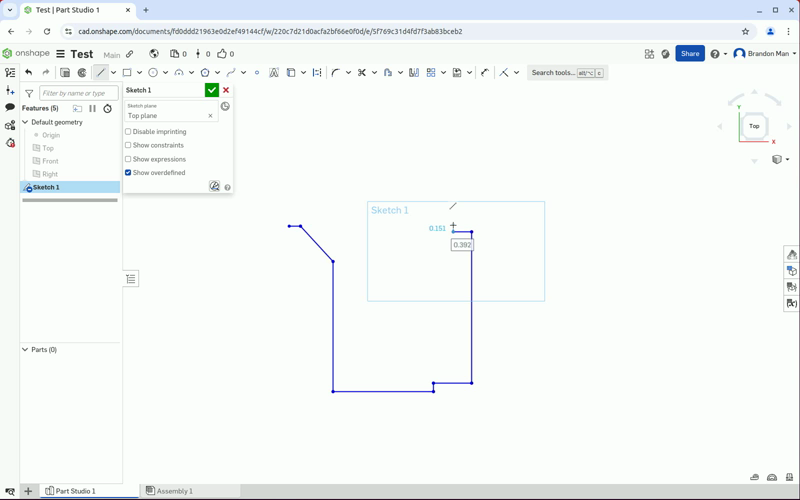
scroll(6)
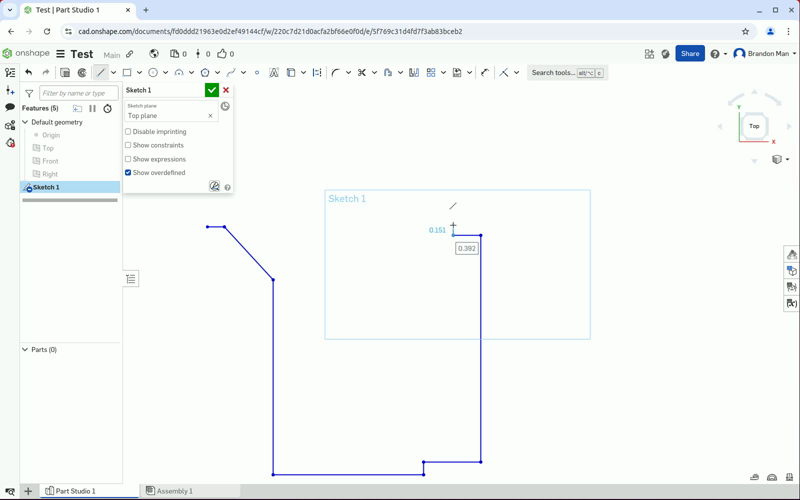
scroll(6)
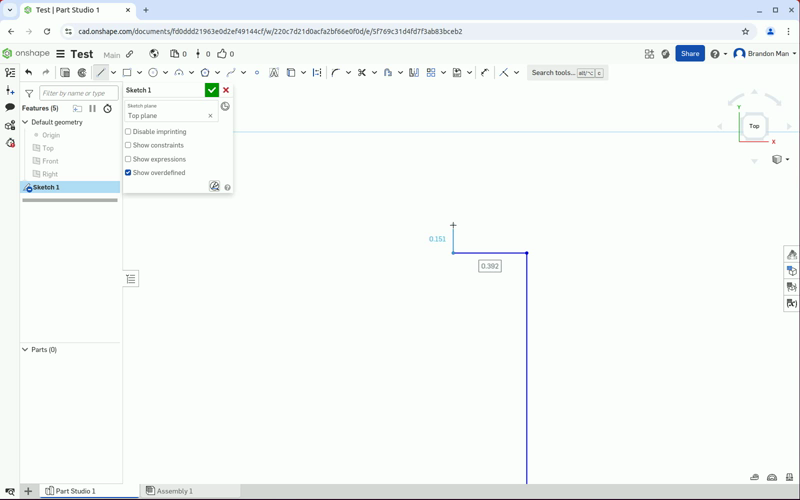
click(453, 224)
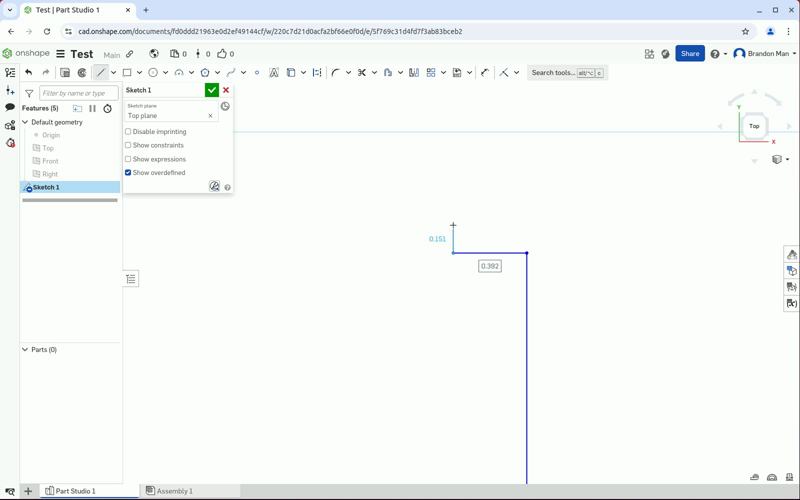
scroll(-6)
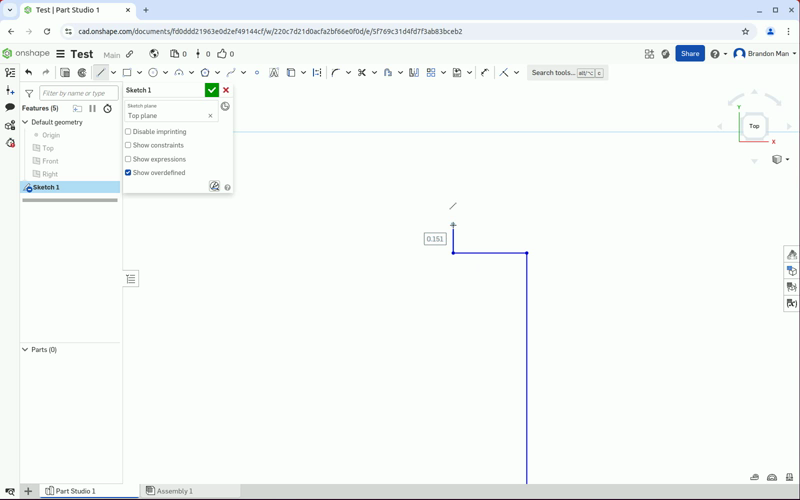
scroll(-6)
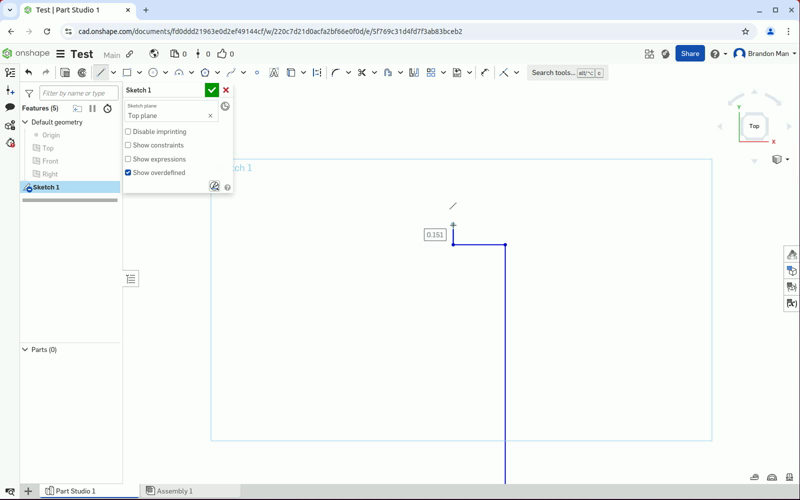
scroll(-6)
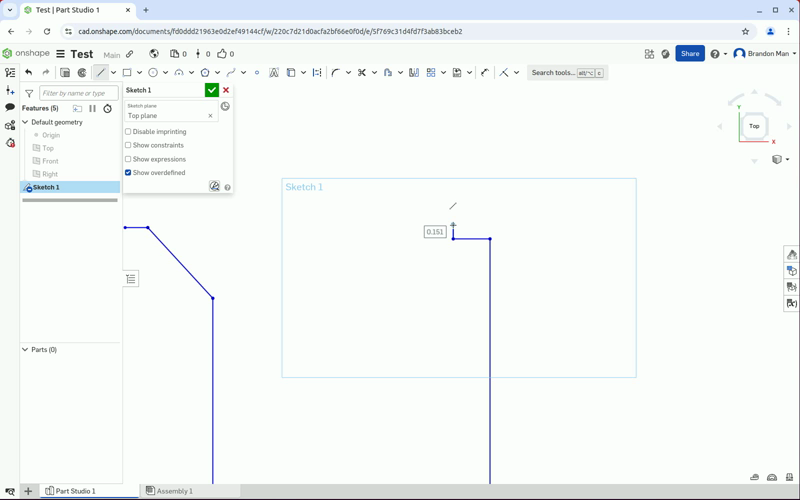
scroll(-6)
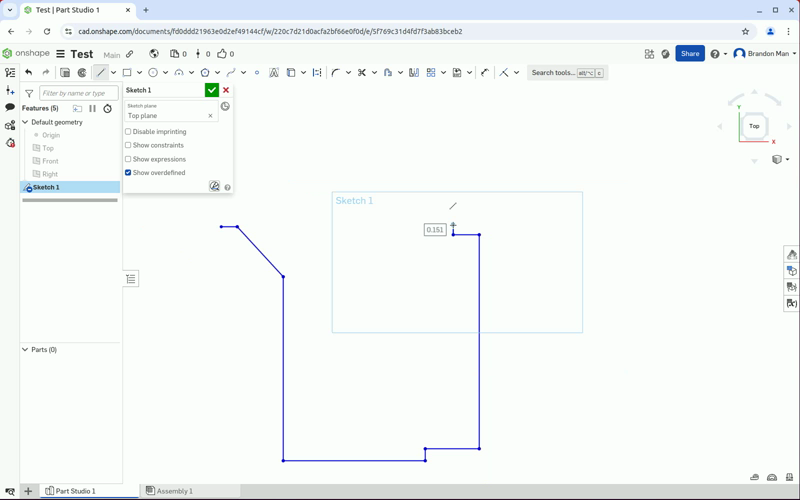
scroll(-6)
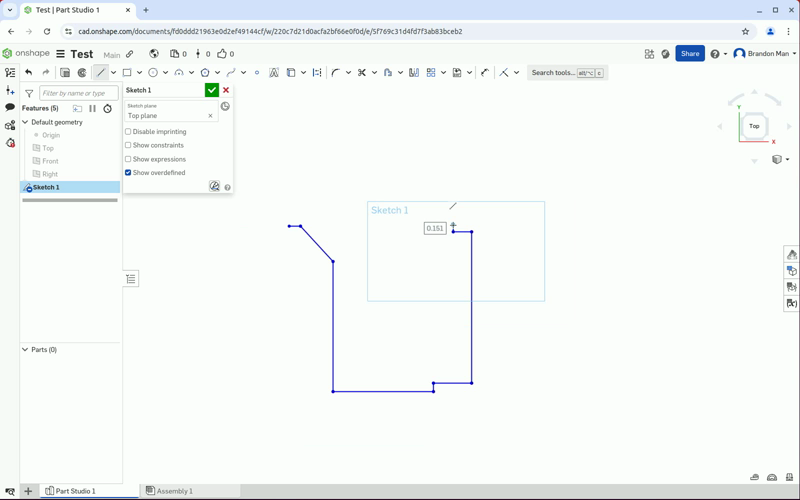
scroll(-6)
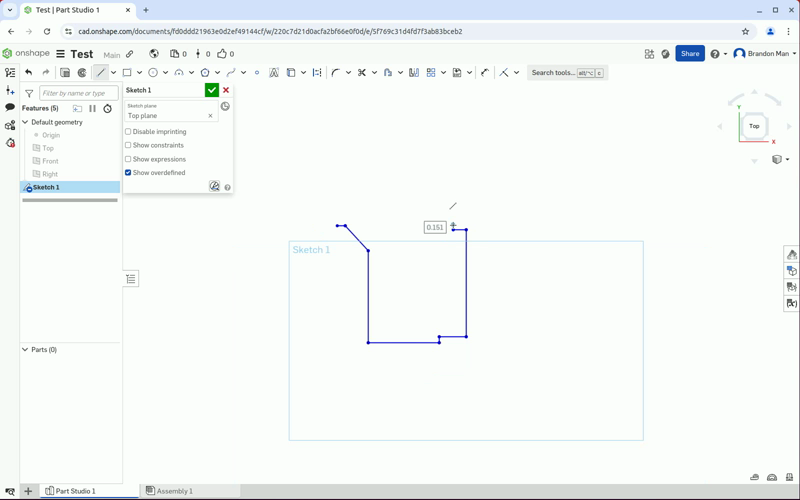
scroll(-6)
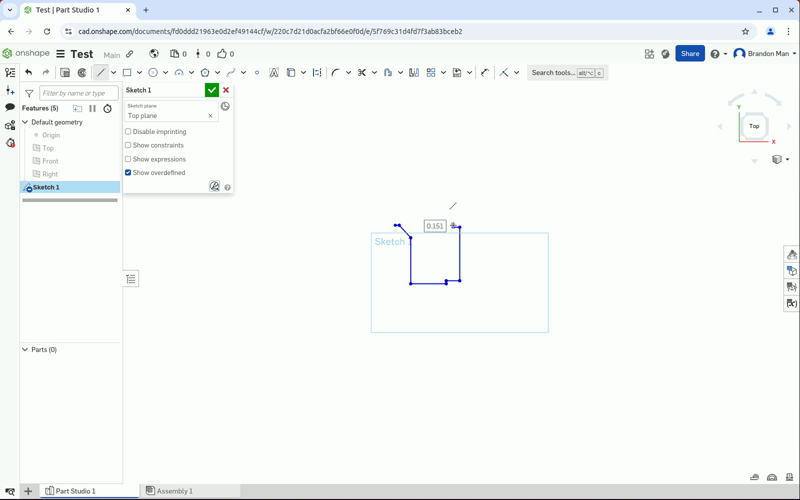
key_up(shift)
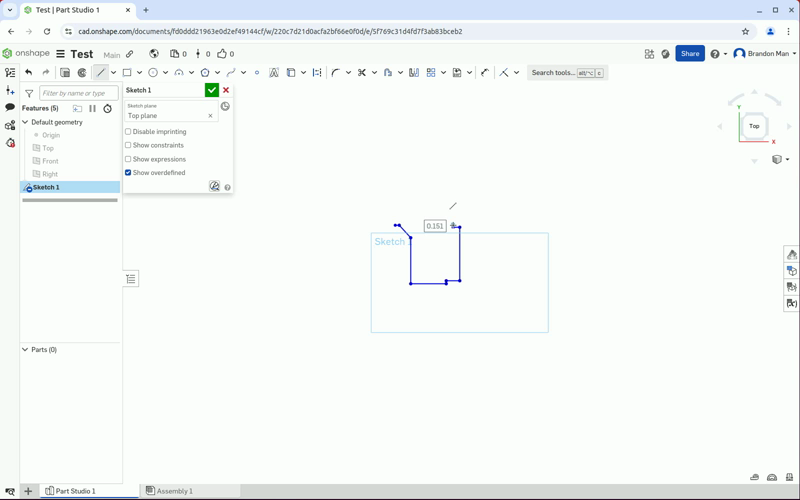
key_down(shift)
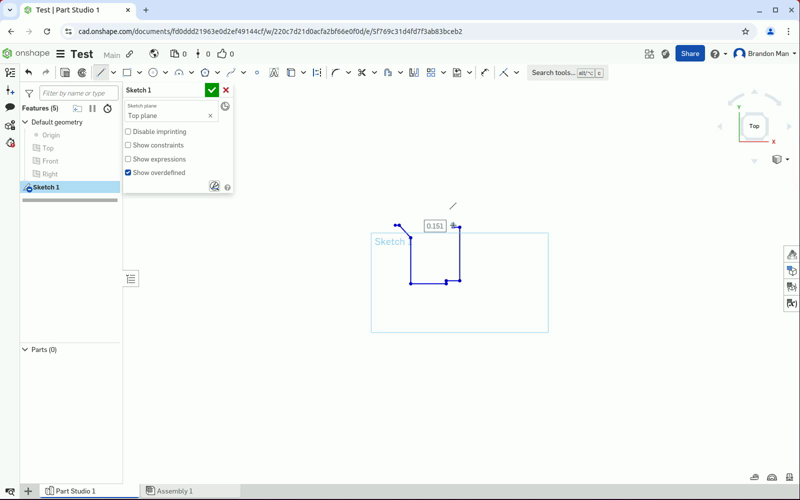
mouse_move(483, 224)
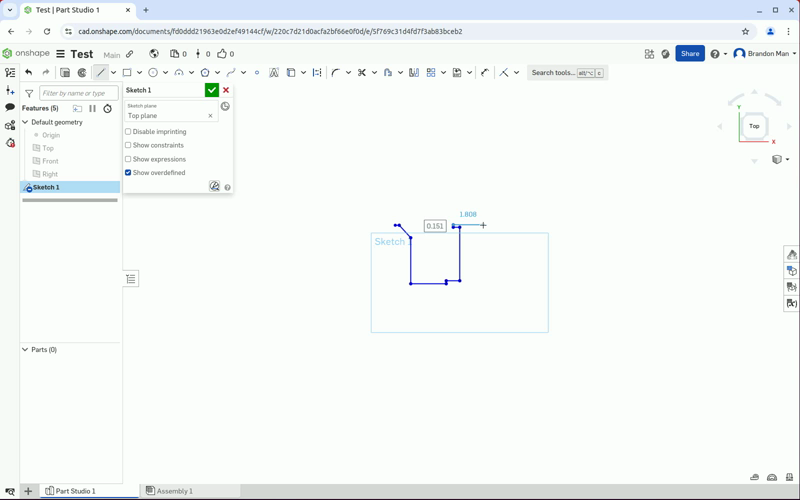
mouse_move(453, 169)
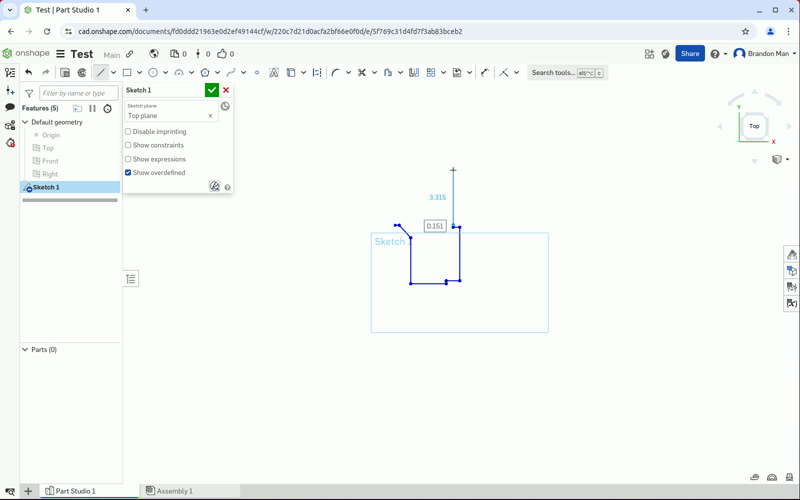
click(453, 169)
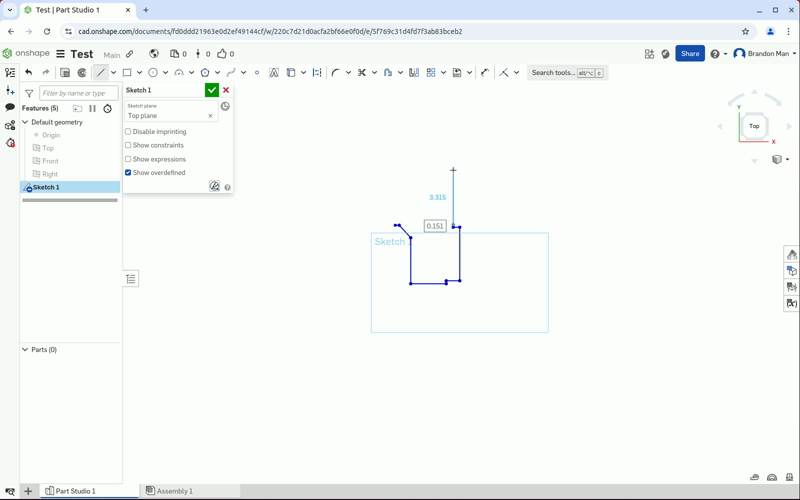
key_up(shift)
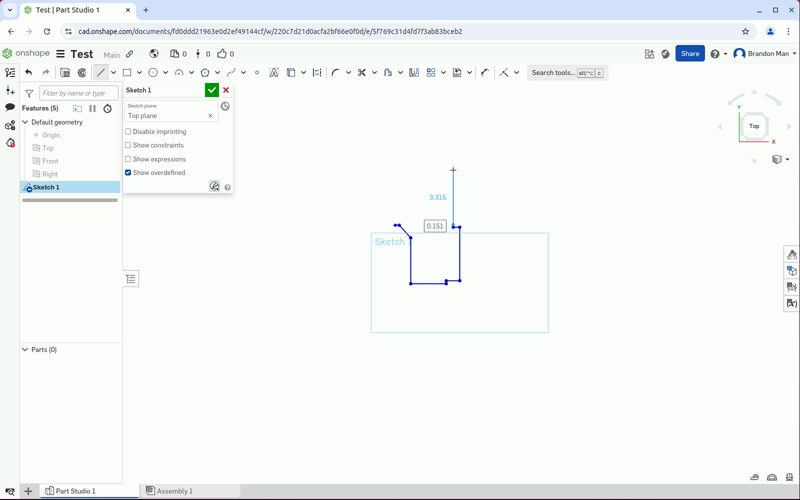
key_down(shift)
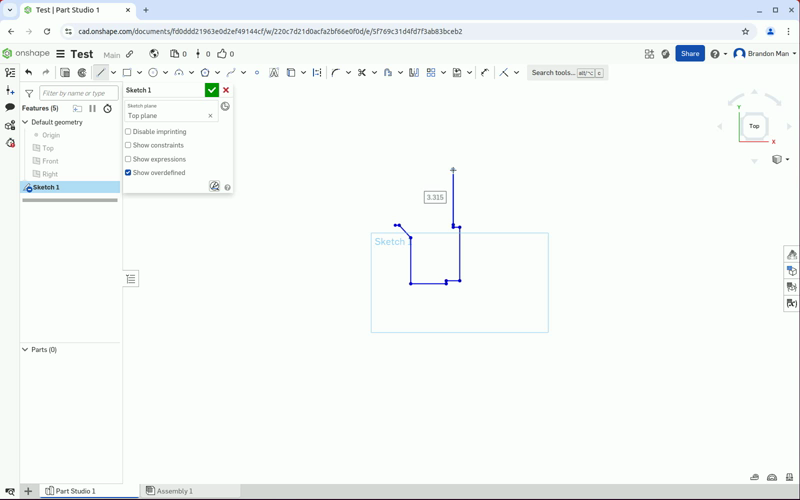
mouse_move(483, 169)
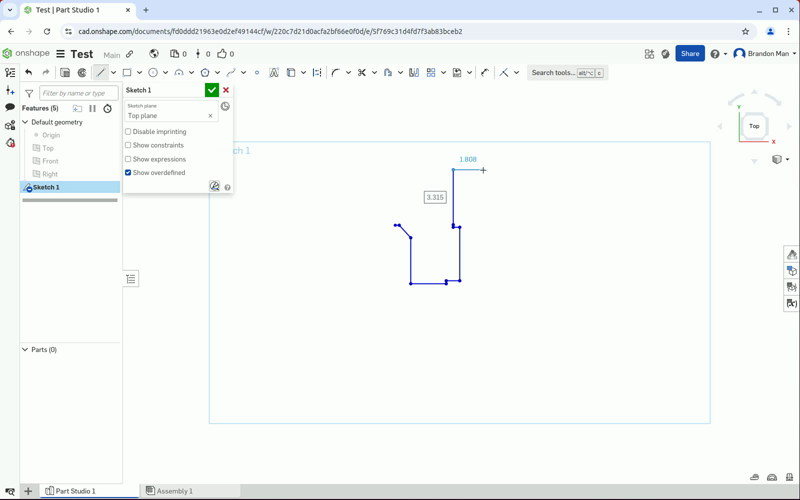
mouse_move(416, 169)
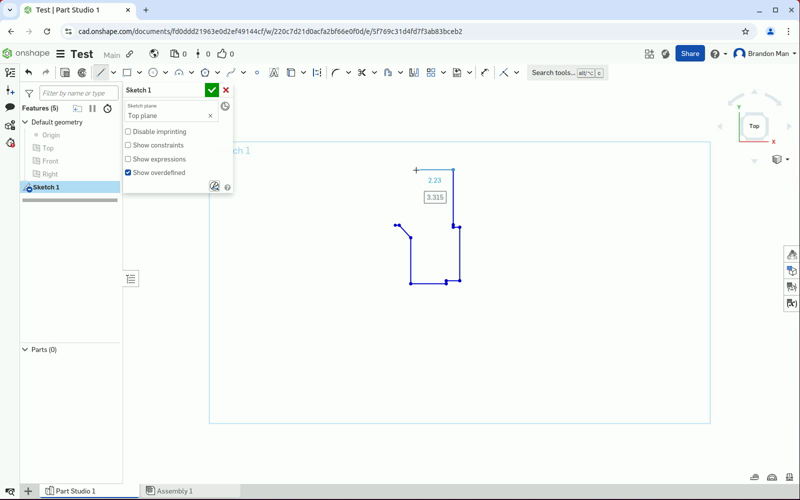
click(416, 169)
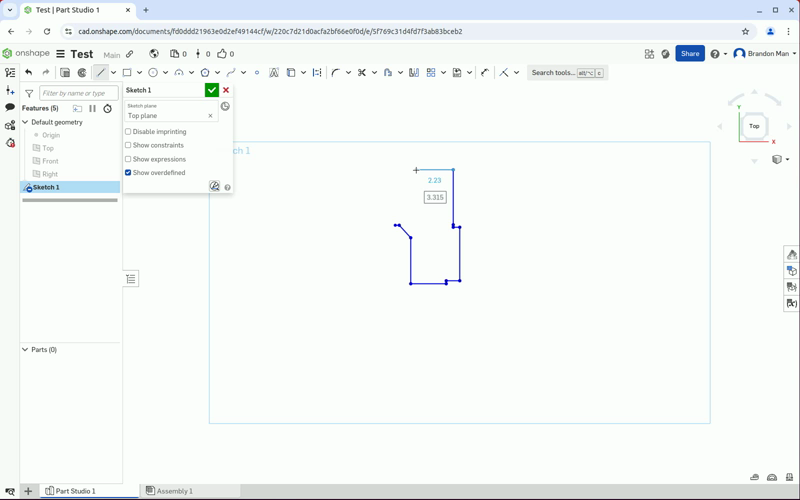
key_up(shift)
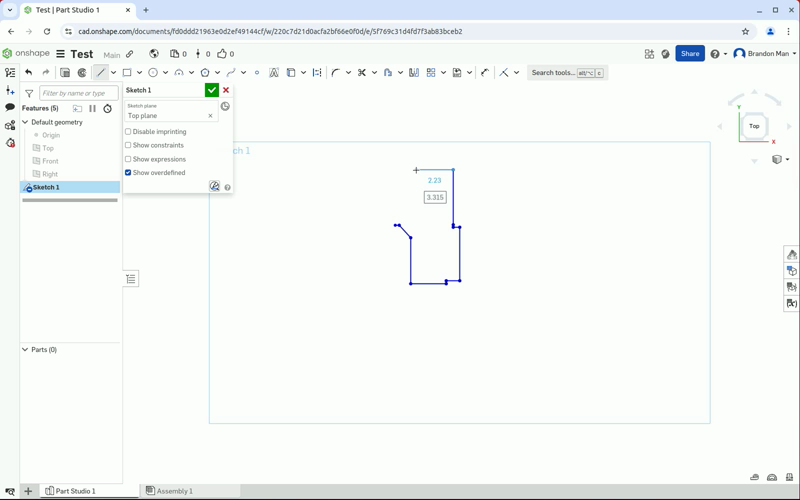
key_down(shift)
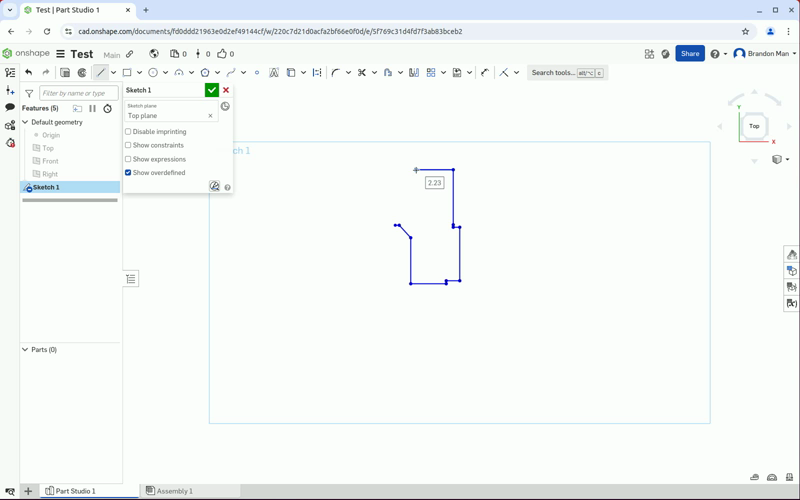
mouse_move(446, 169)
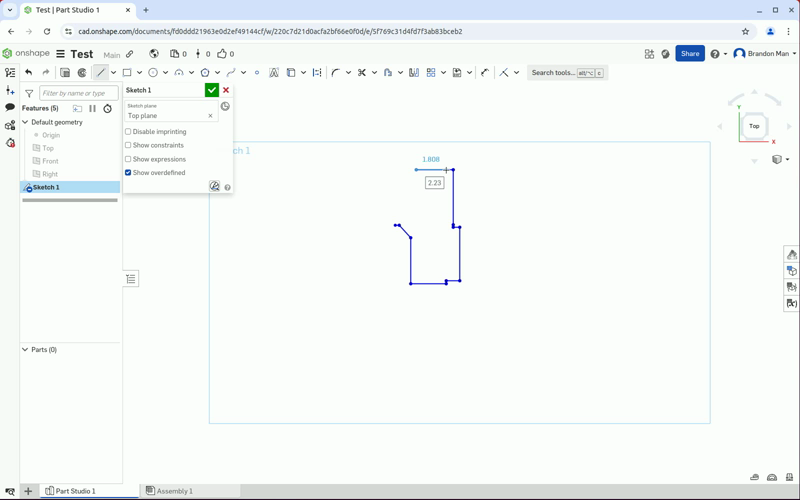
mouse_move(395, 182)
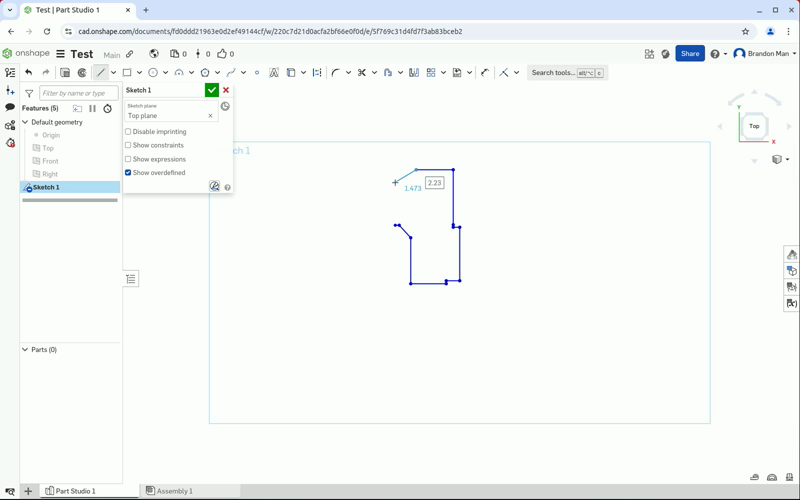
click(395, 182)
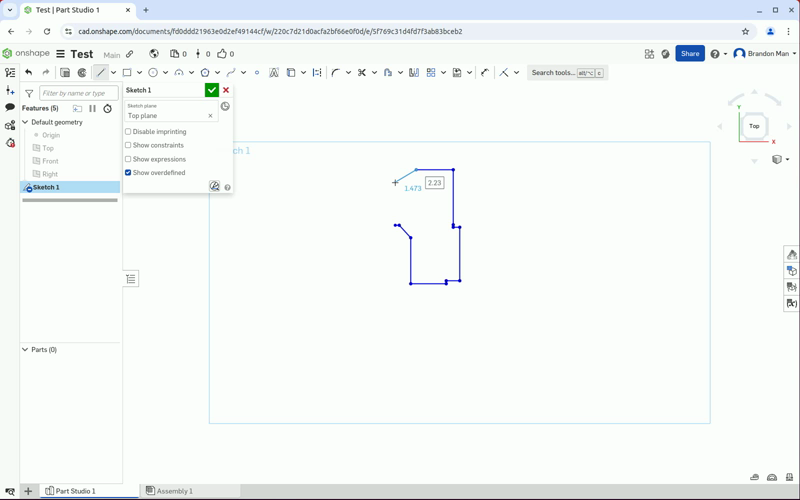
key_up(shift)
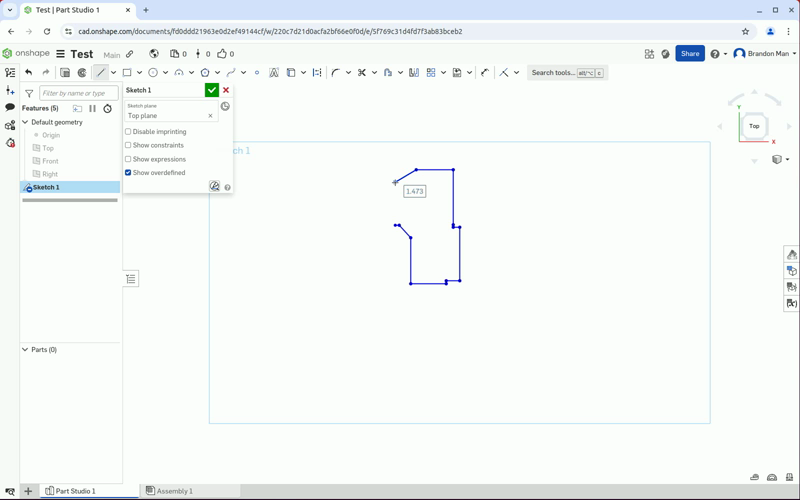
mouse_move(425, 182)
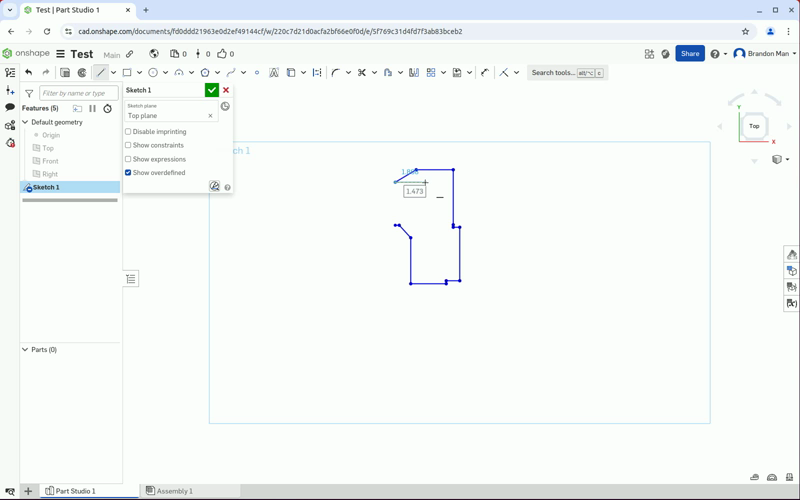
key_down(shift)
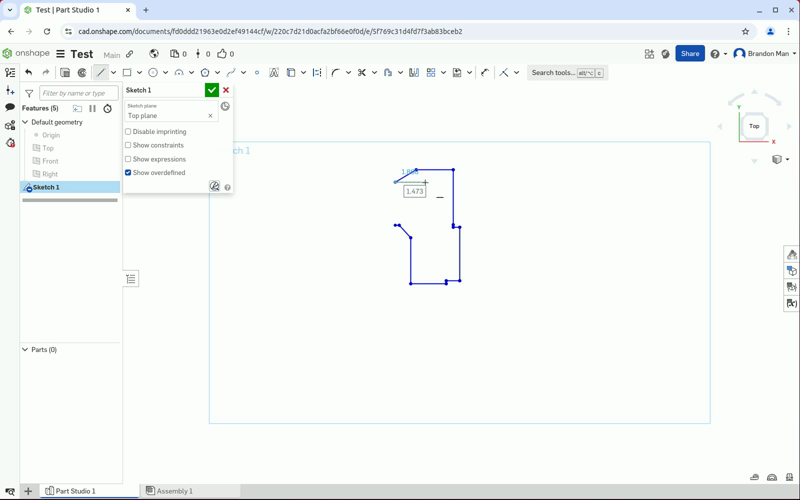
mouse_move(395, 225)
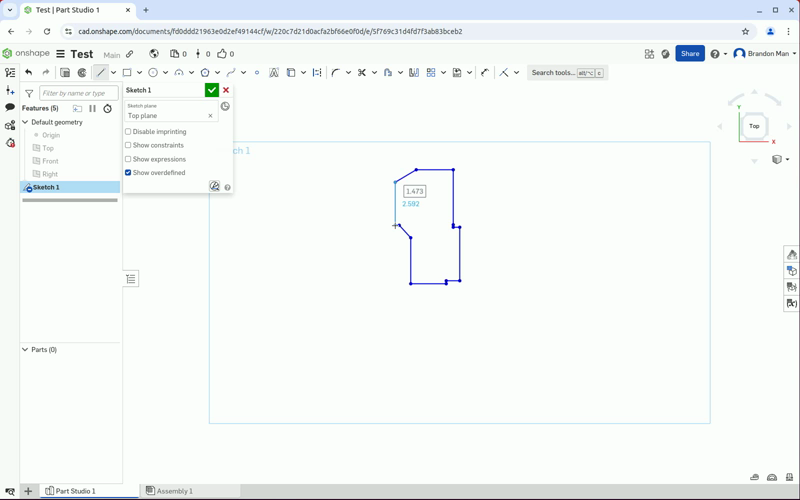
scroll(6)
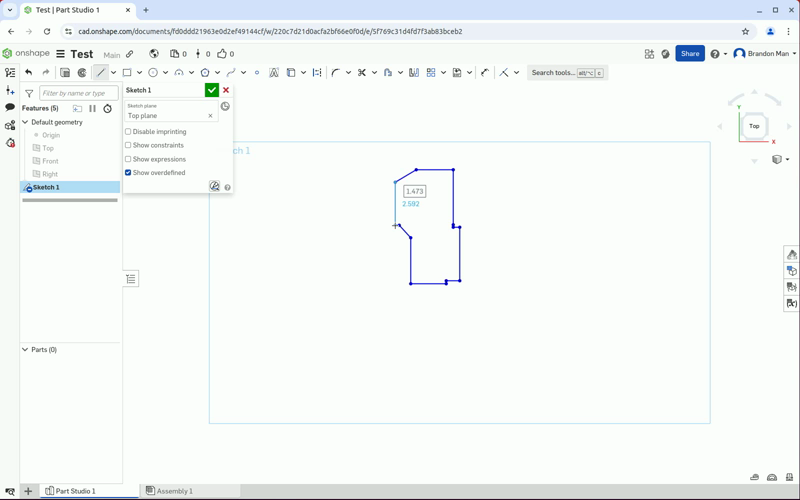
scroll(6)
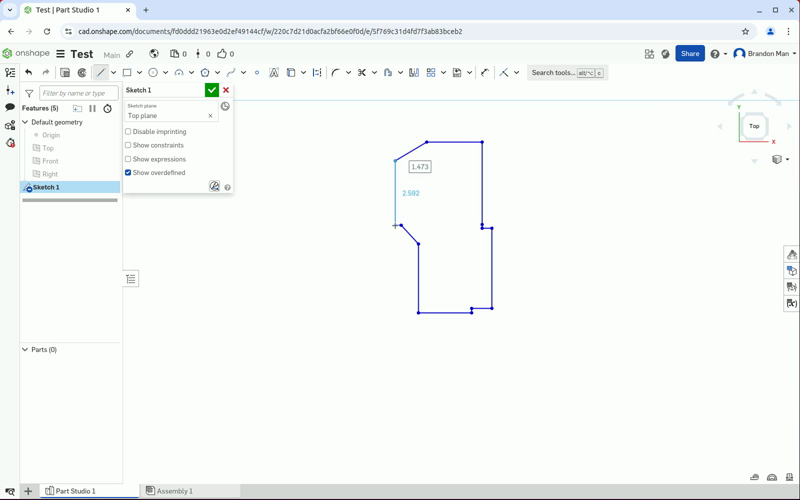
scroll(6)
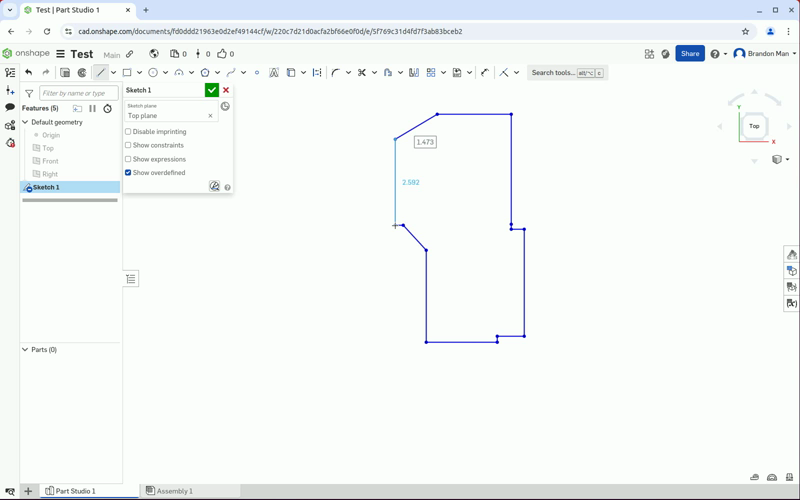
scroll(6)
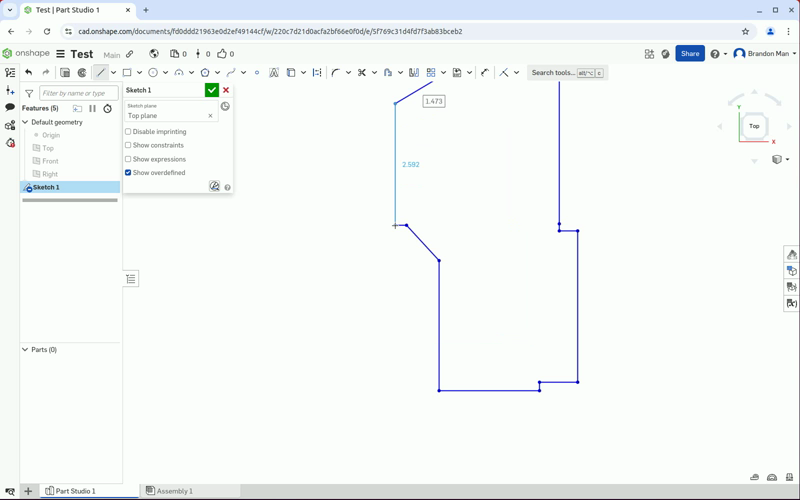
scroll(6)
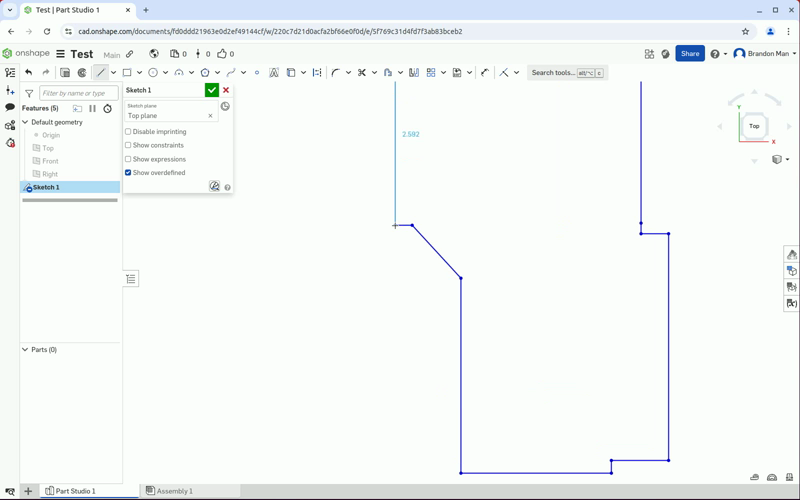
scroll(6)
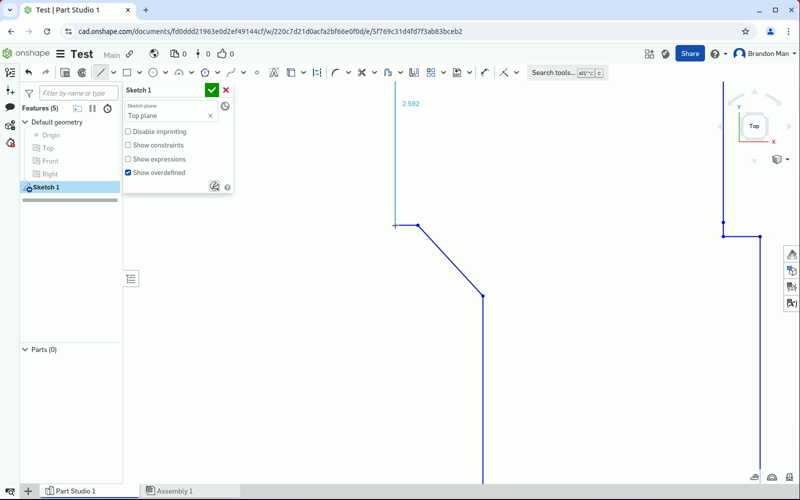
scroll(6)
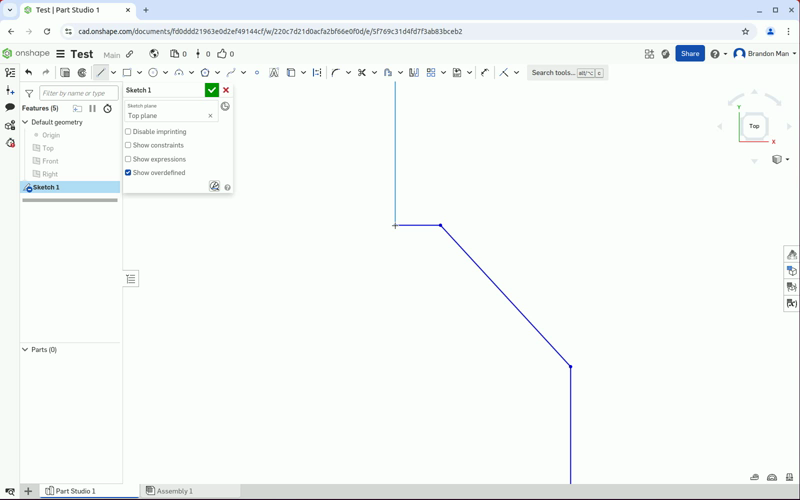
key_up(shift)
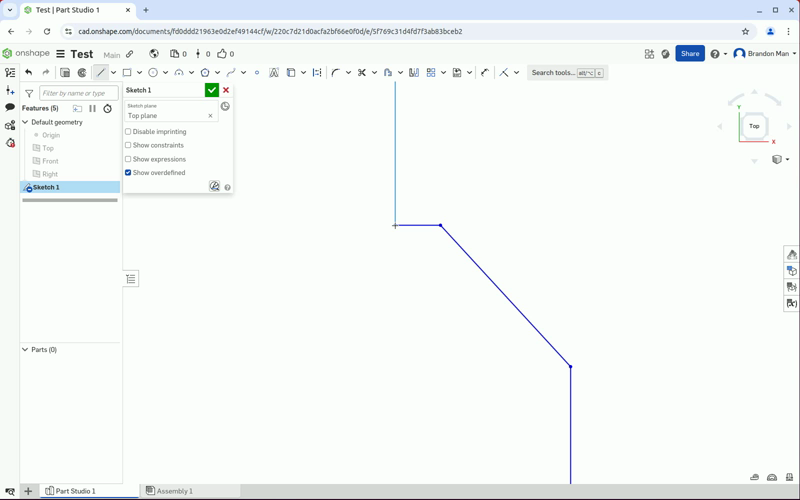
click(395, 225)
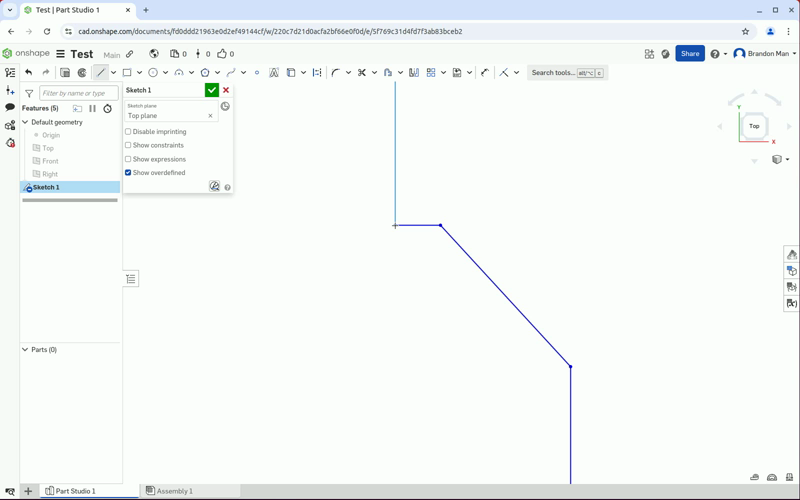
scroll(-6)
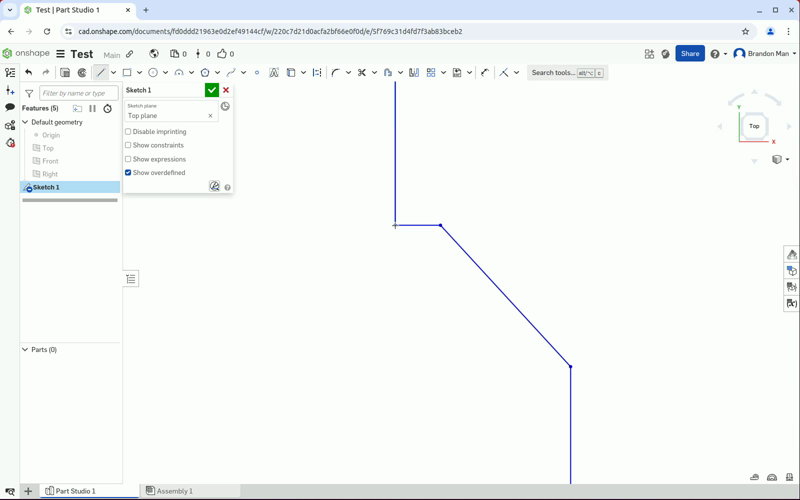
scroll(-6)
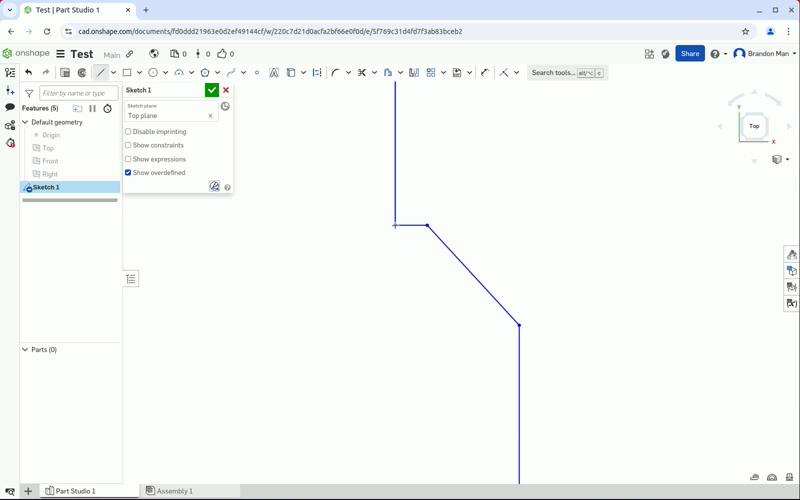
scroll(-6)
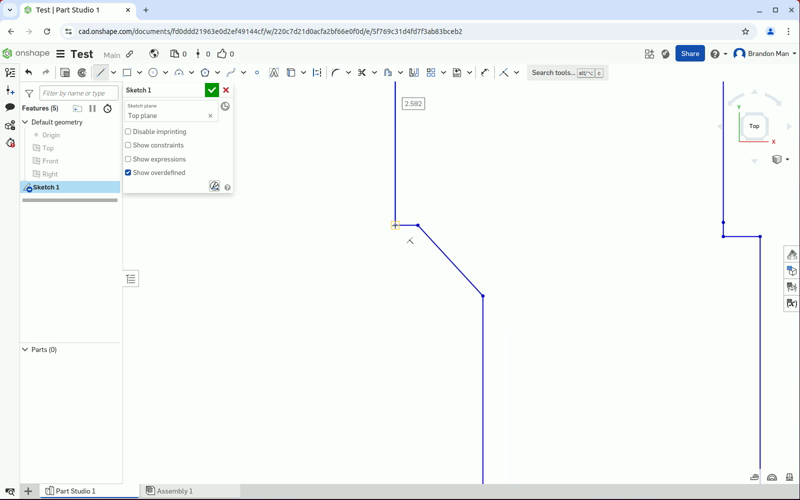
scroll(-6)
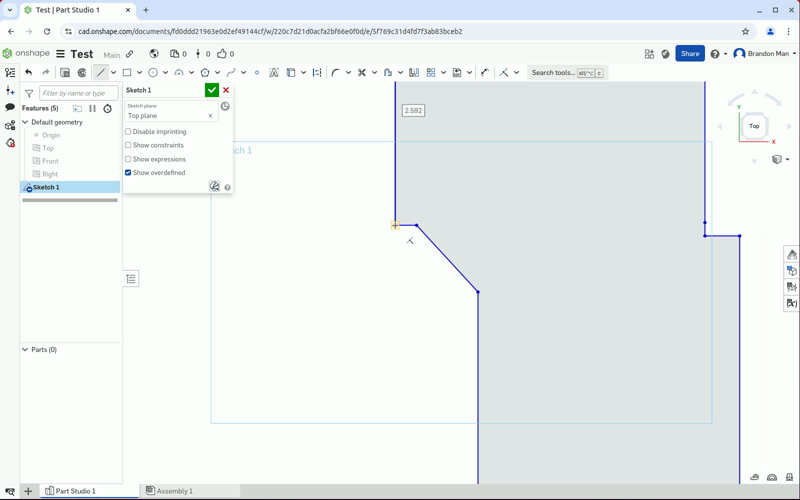
scroll(-6)
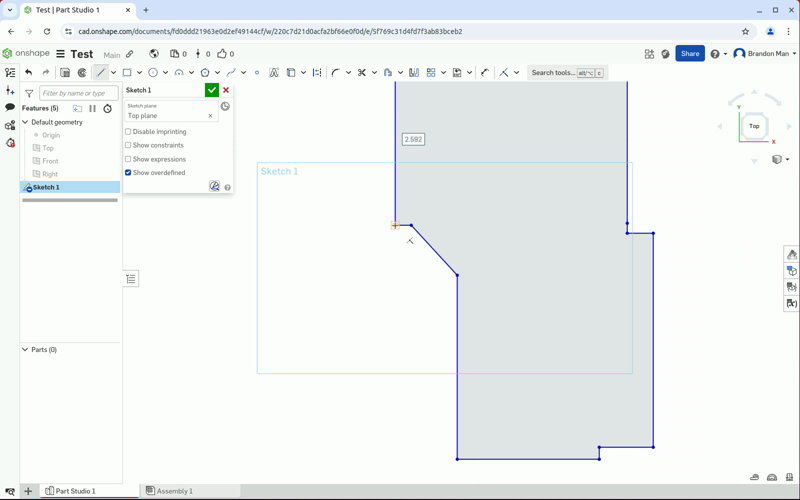
scroll(-6)
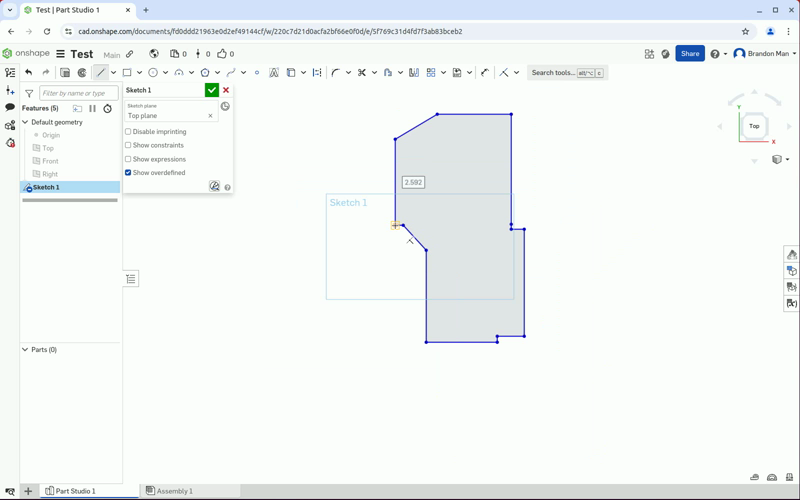
scroll(-6)
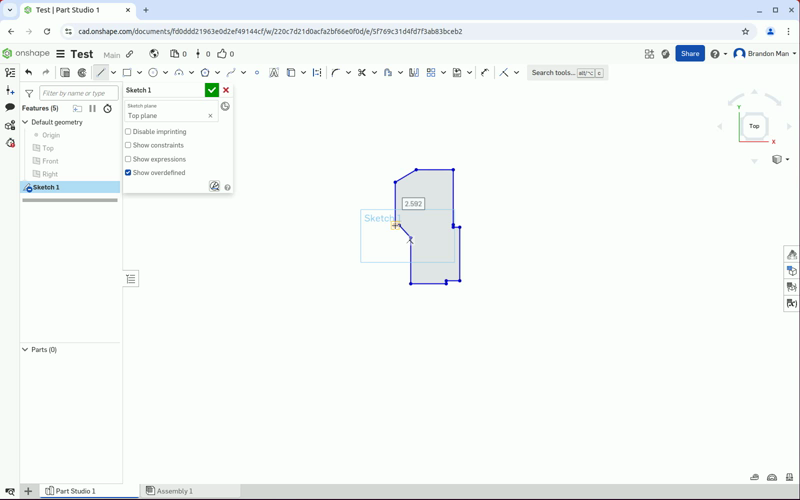
key(esc)
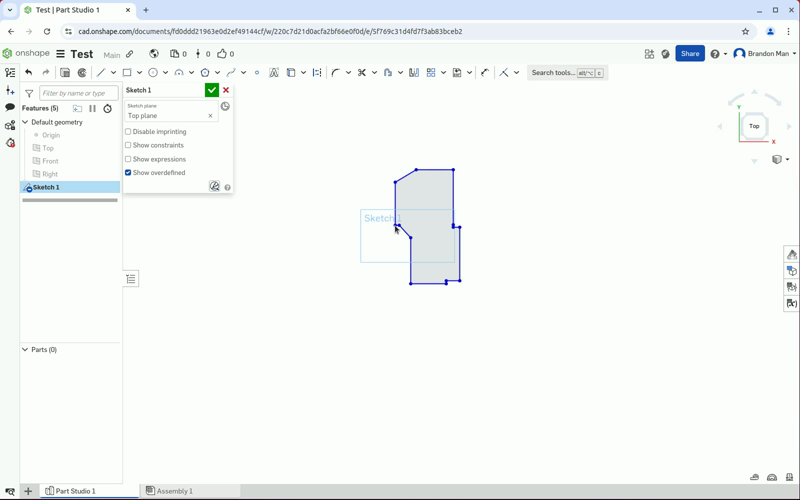
mouse_move(444, 249)
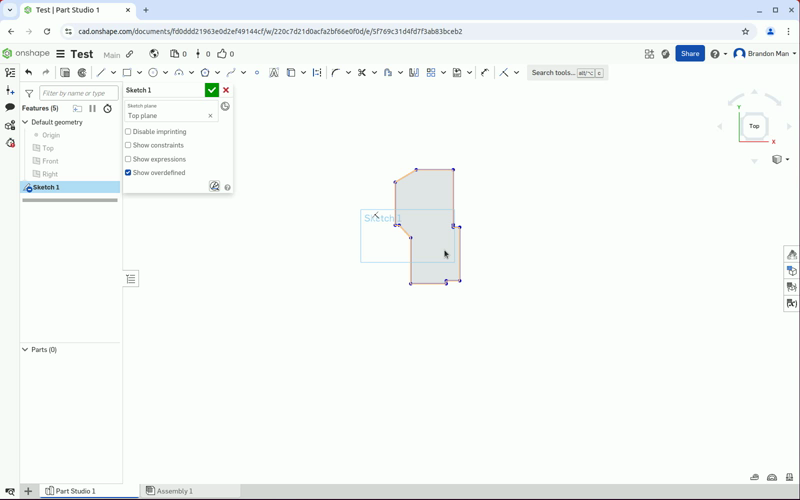
click(444, 249)
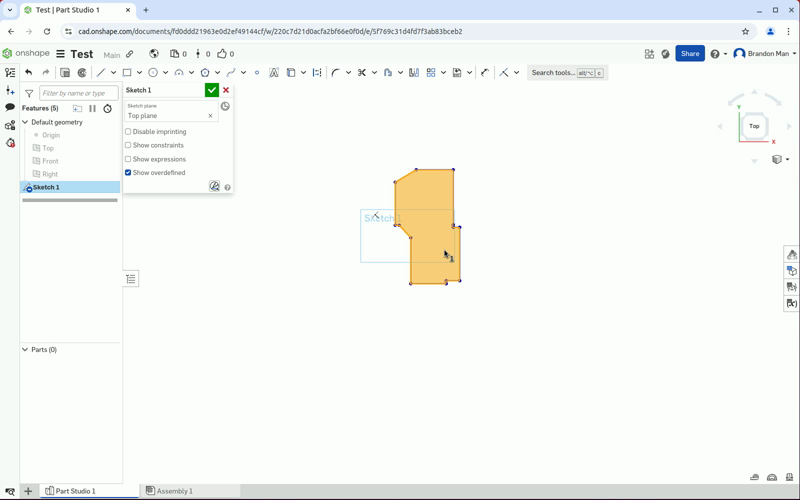
mouse_move(73, 352)
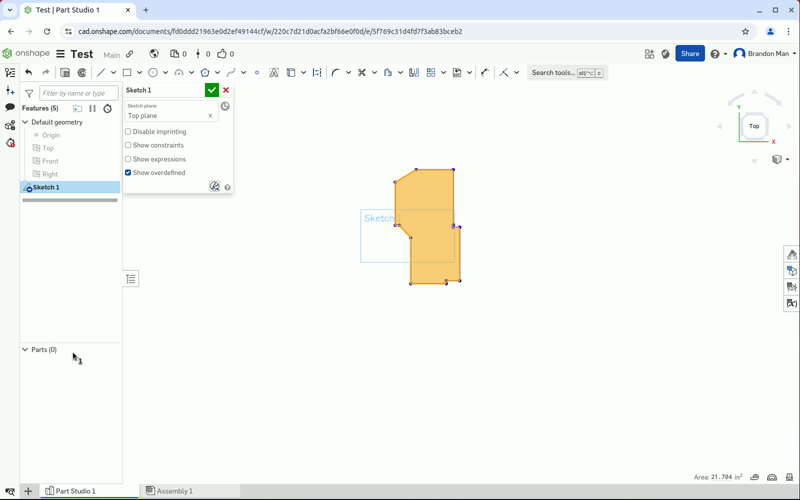
key(shift+y)
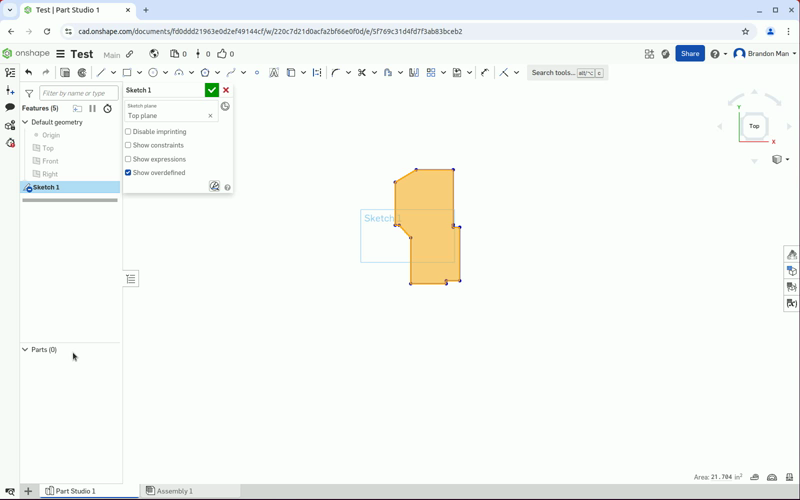
key(shift+e)
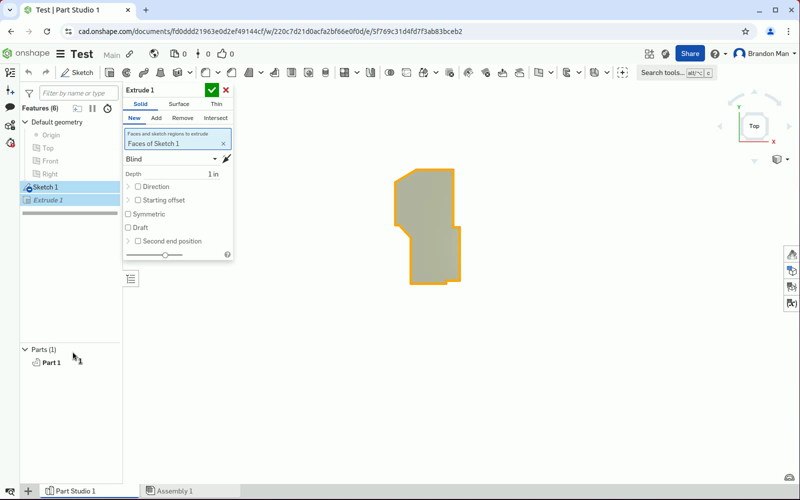
mouse_move(143, 106)
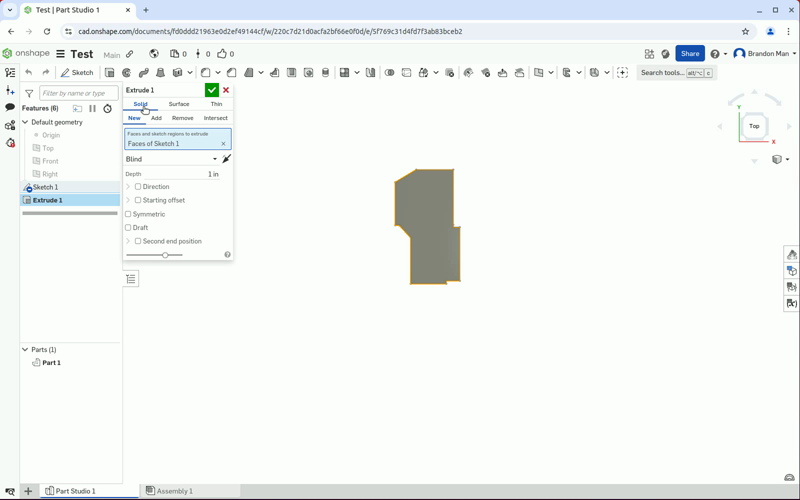
click(143, 106)
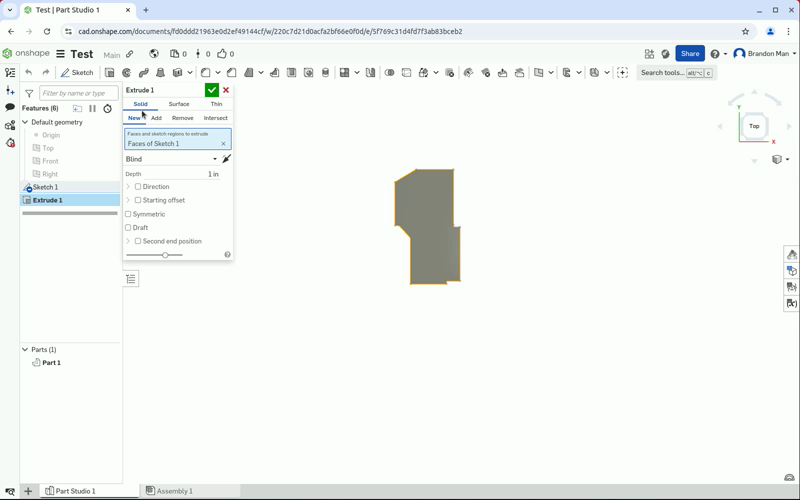
mouse_move(137, 120)
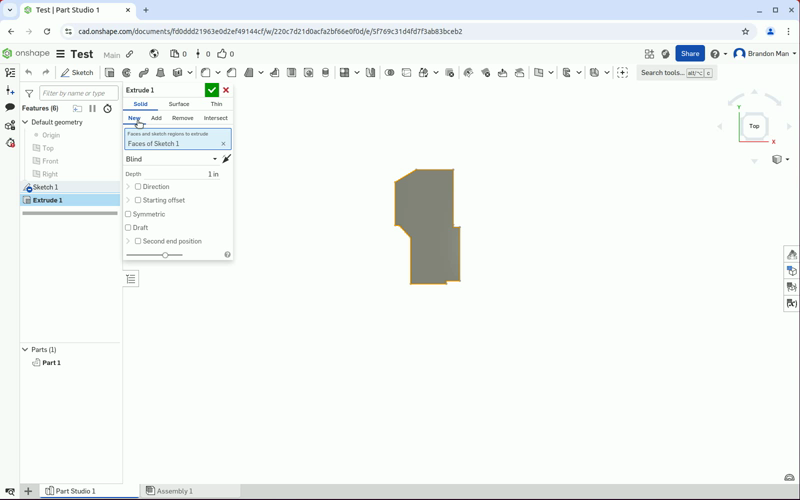
click(137, 120)
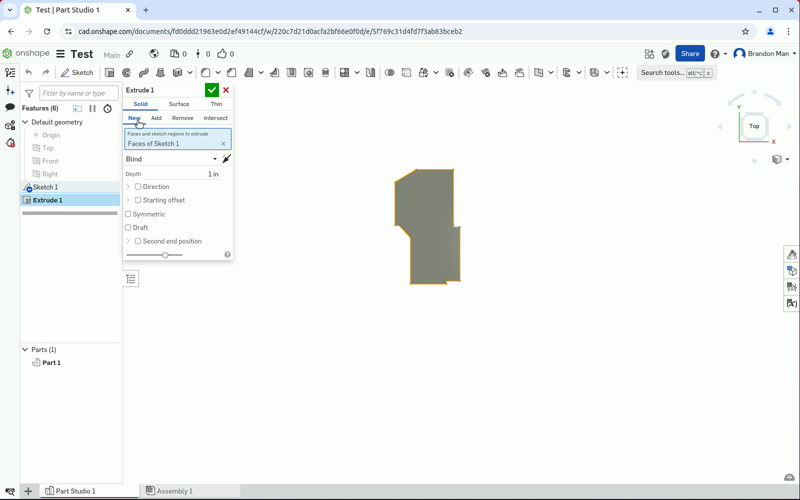
key(tab, 4)
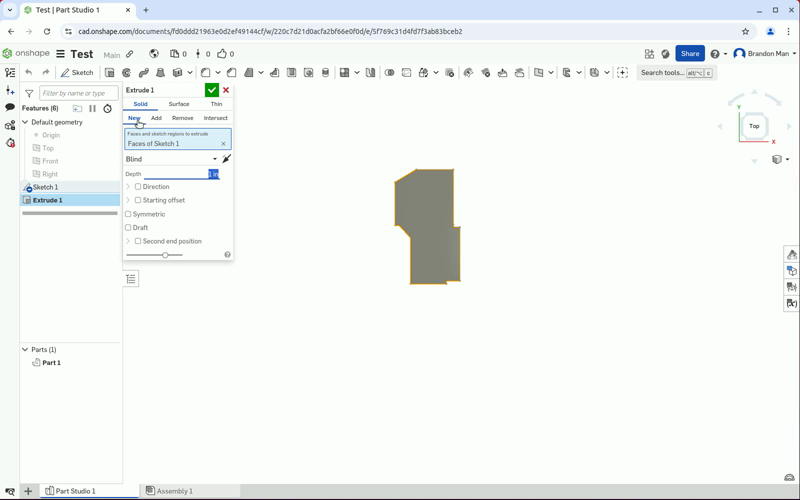
text(-0.071)
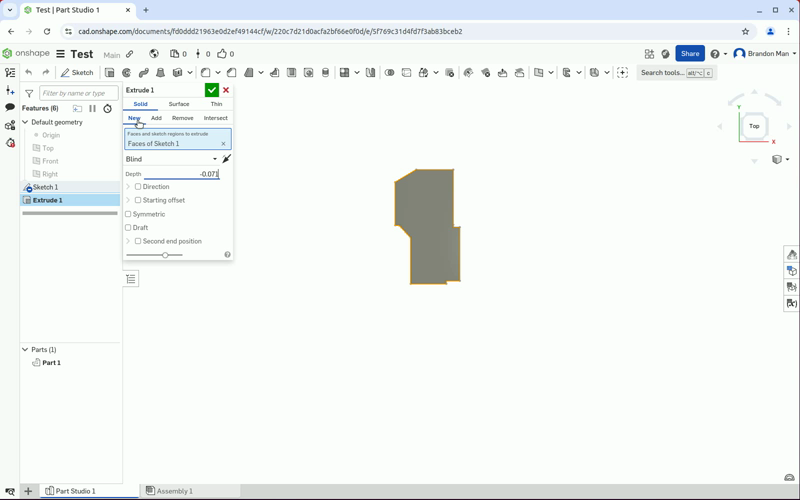
key(enter)
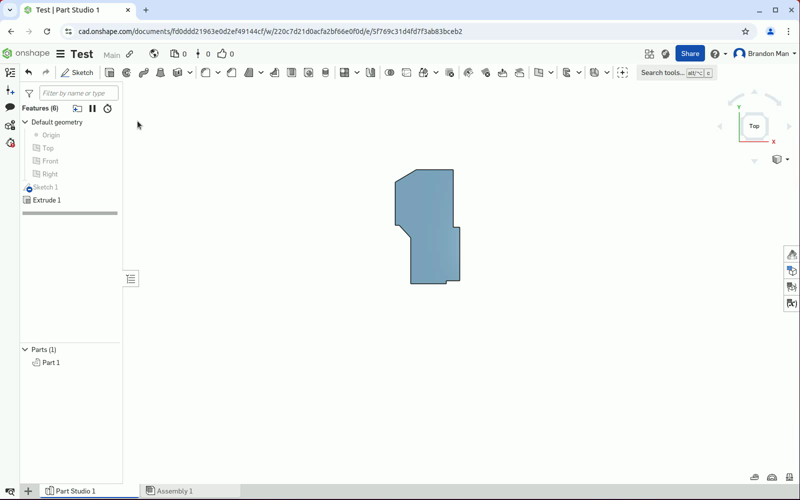
key(shift+h)
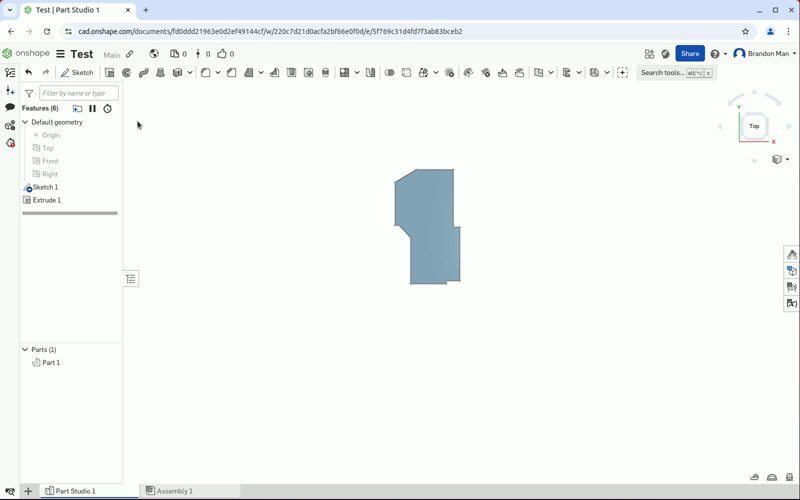
key(shift+h)
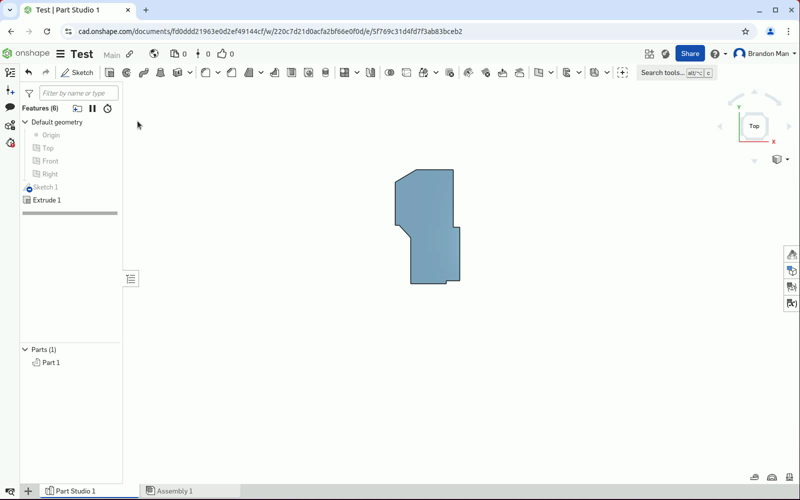
mouse_move(73, 189)
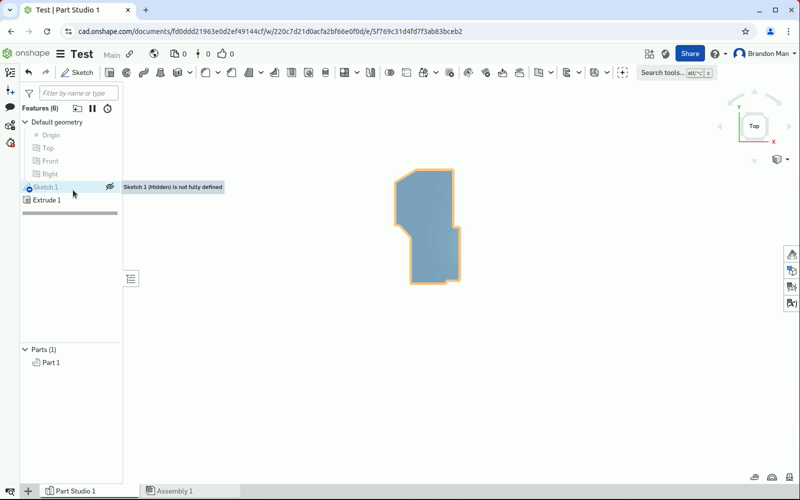
click(73, 189)
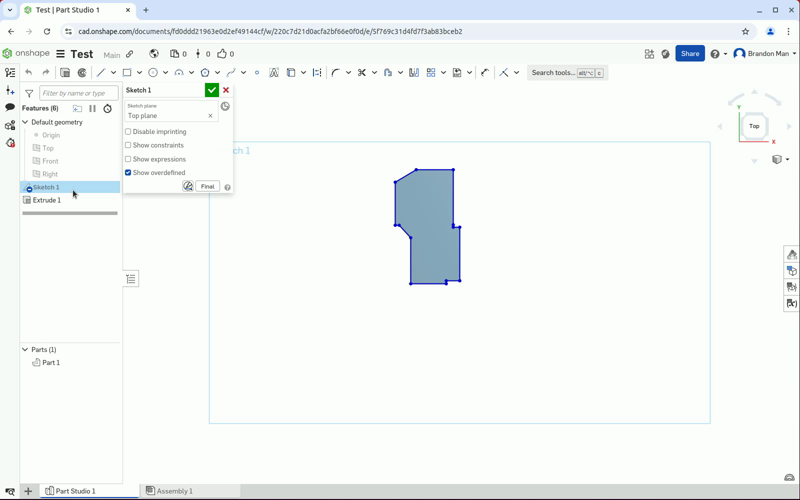
mouse_move(229, 92)
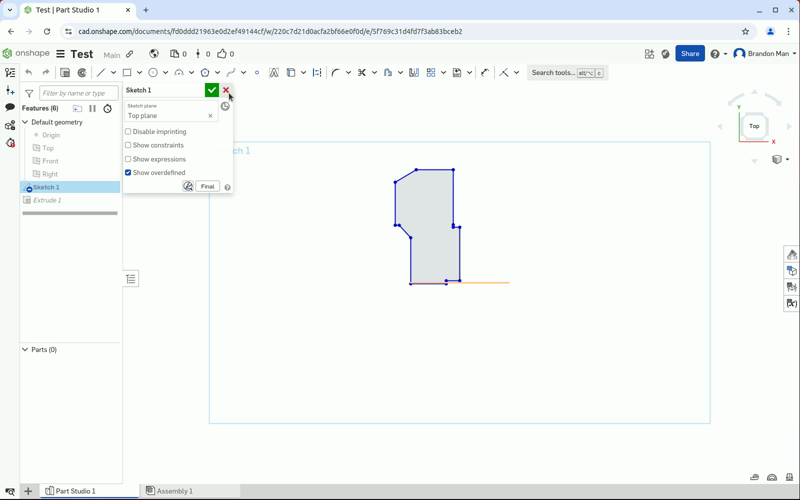
click(229, 92)
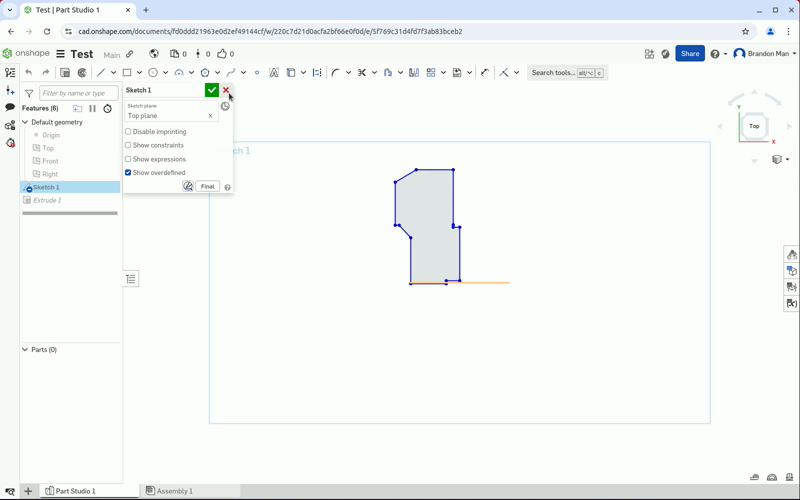
key(shift+s)
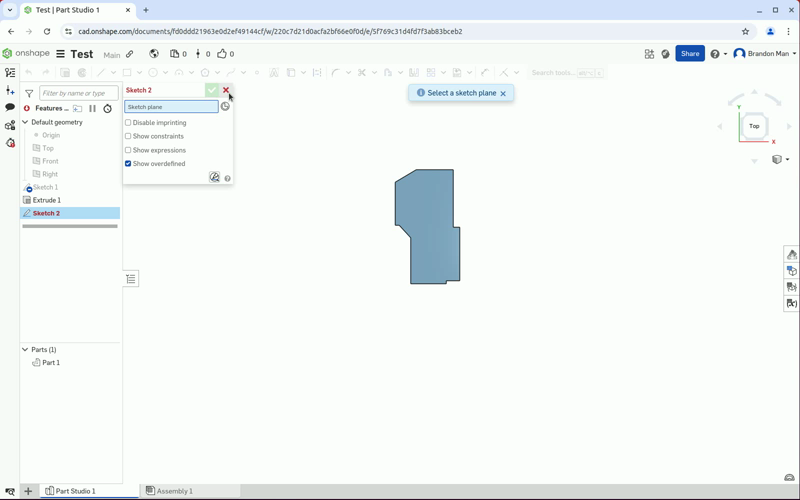
mouse_move(73, 150)
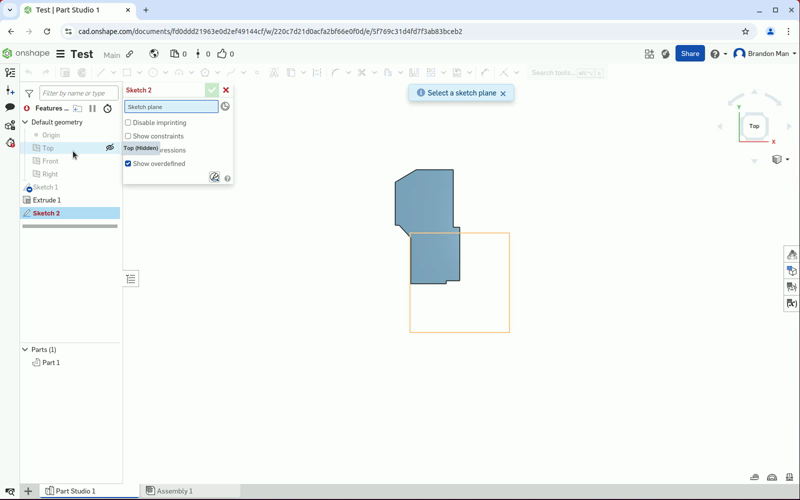
click(73, 150)
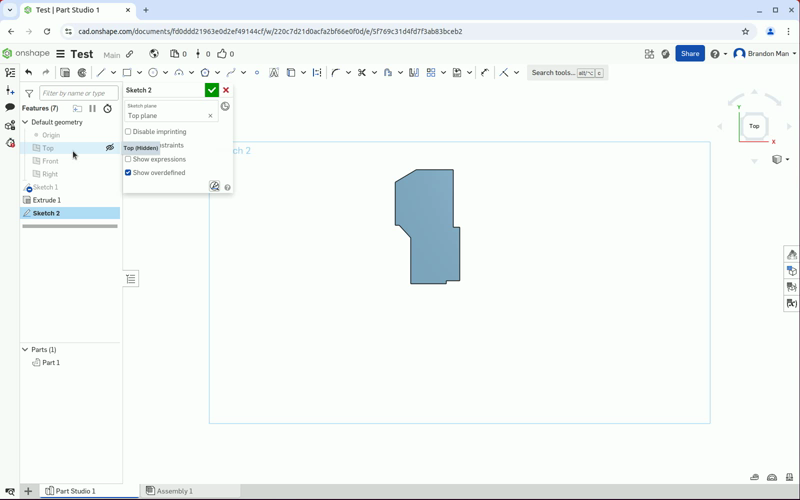
mouse_move(73, 352)
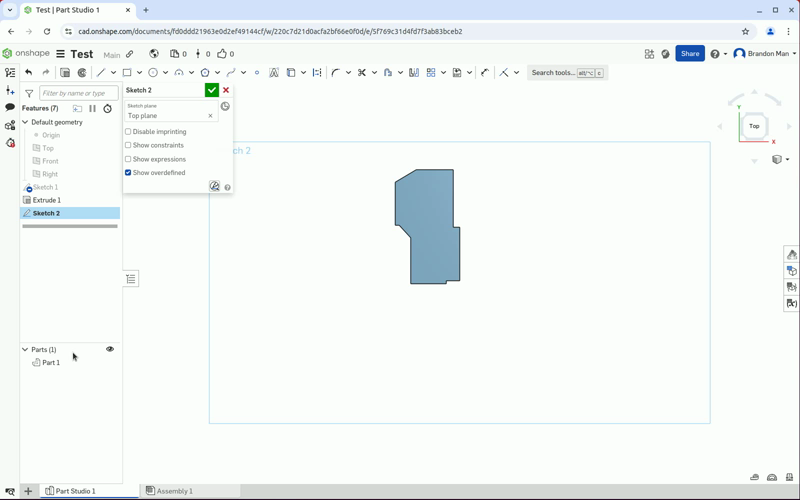
key(y)
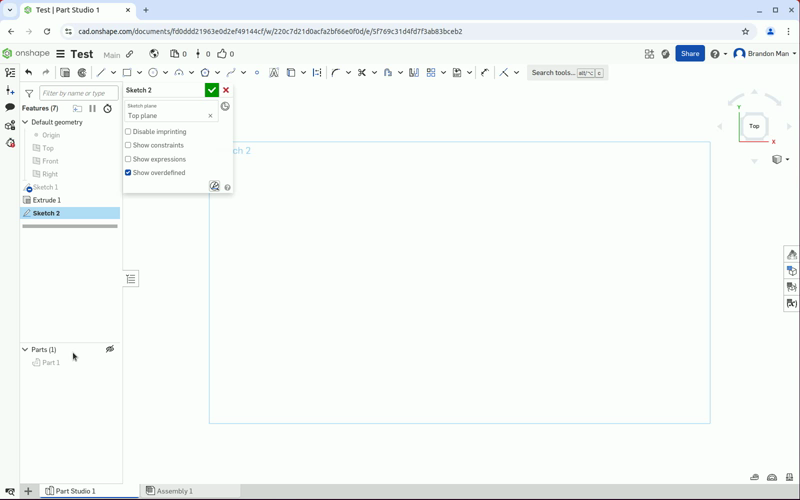
key(l)
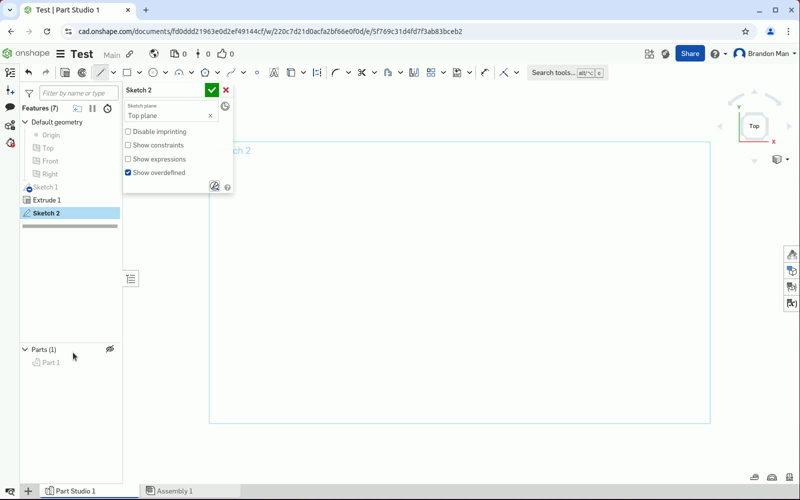
key_down(shift)
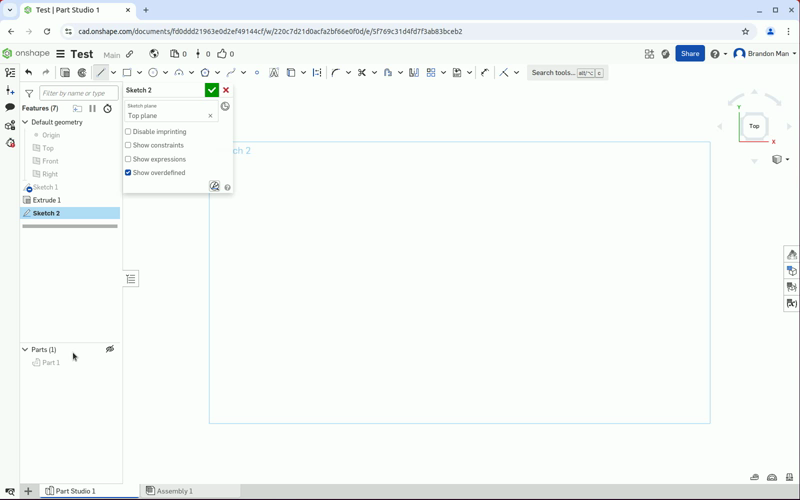
mouse_move(445, 282)
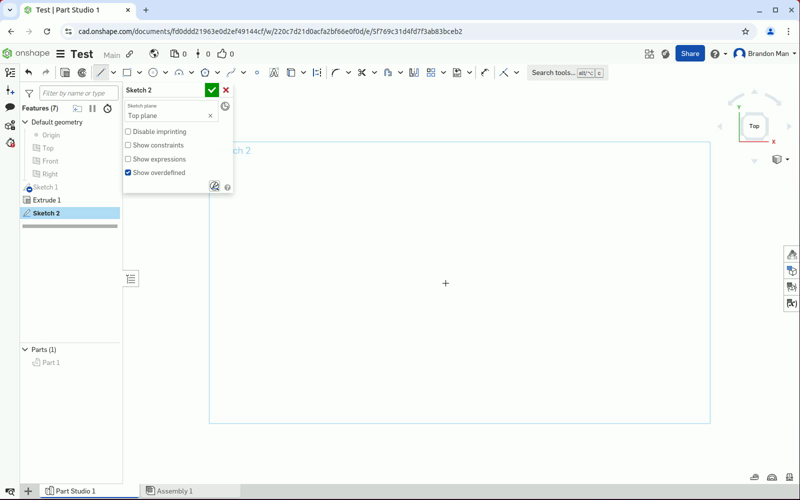
click(445, 282)
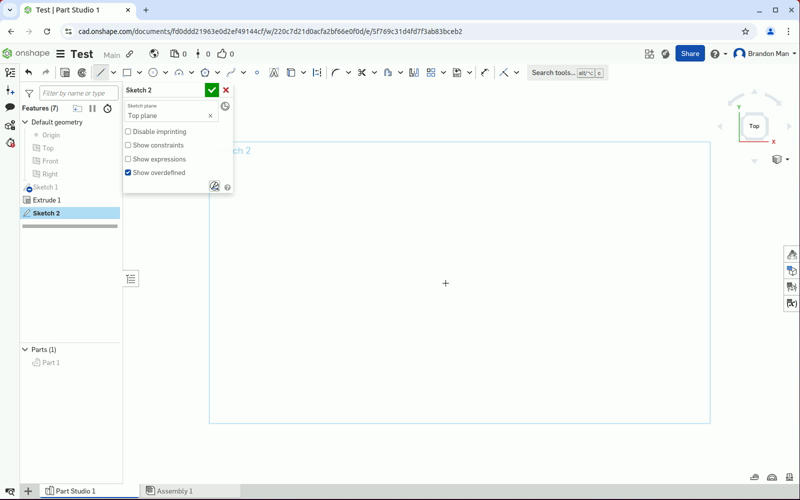
key_up(shift)
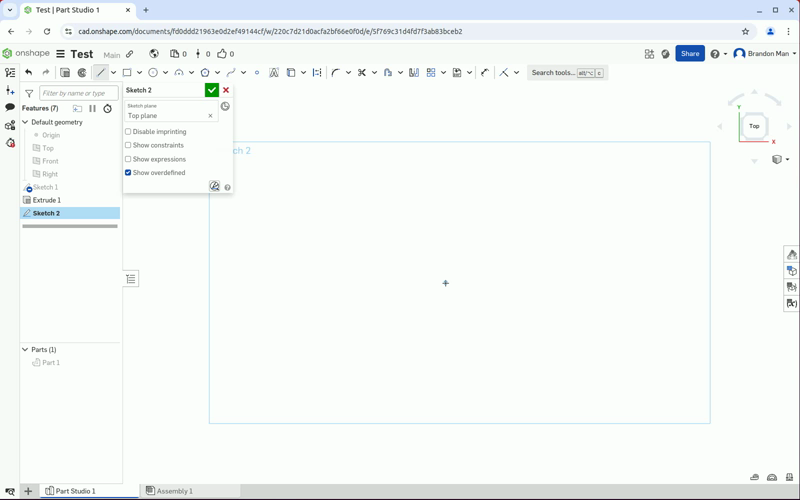
key_down(shift)
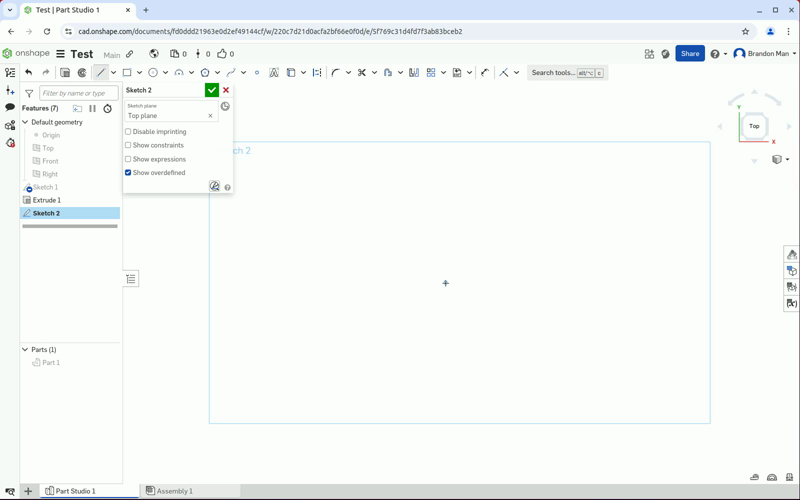
mouse_move(475, 282)
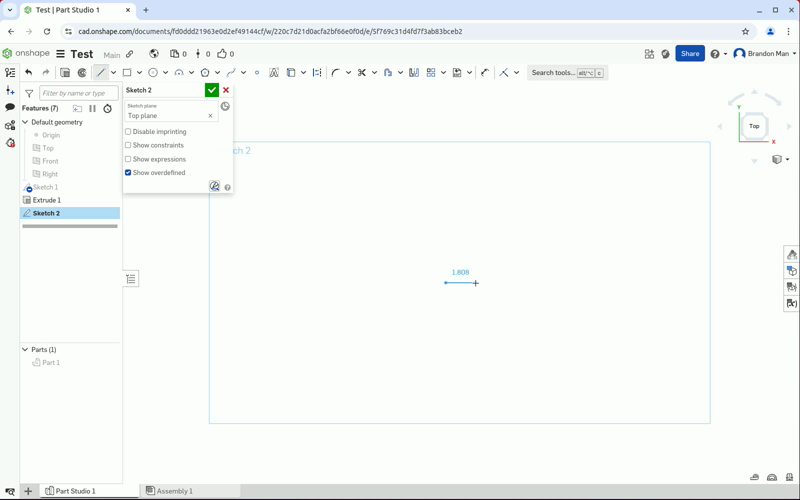
mouse_move(460, 282)
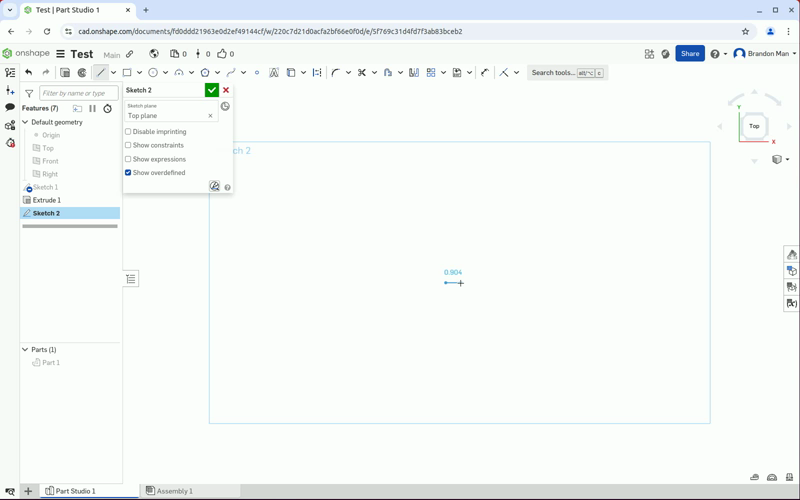
click(460, 282)
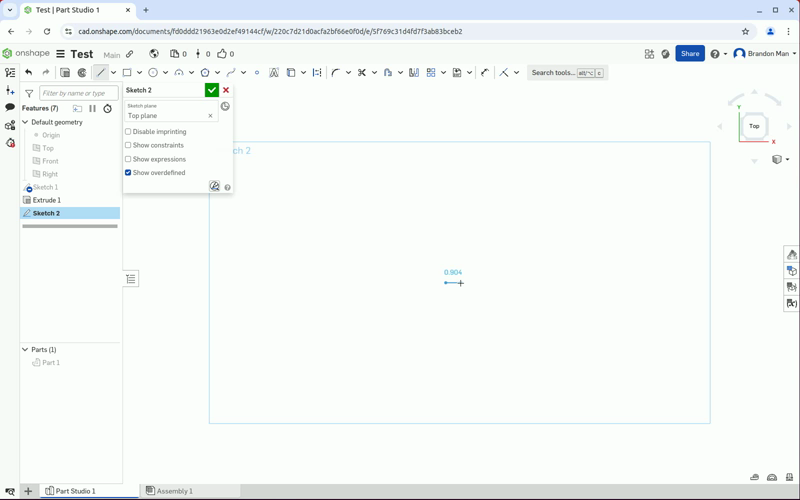
key_up(shift)
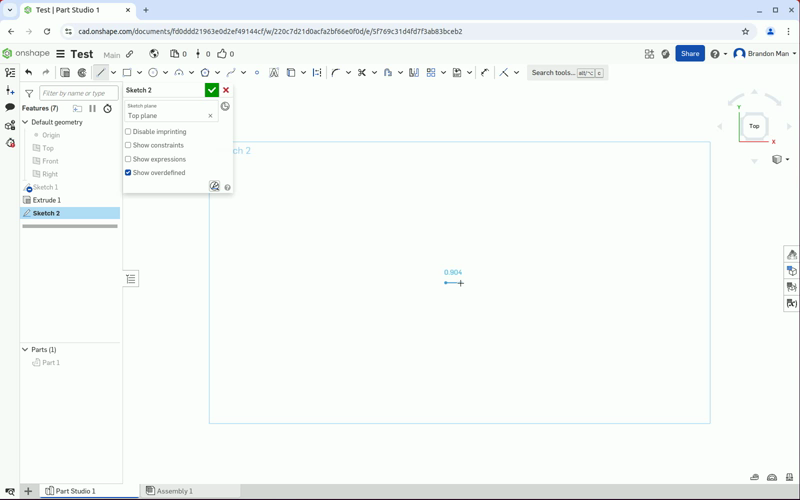
key_down(shift)
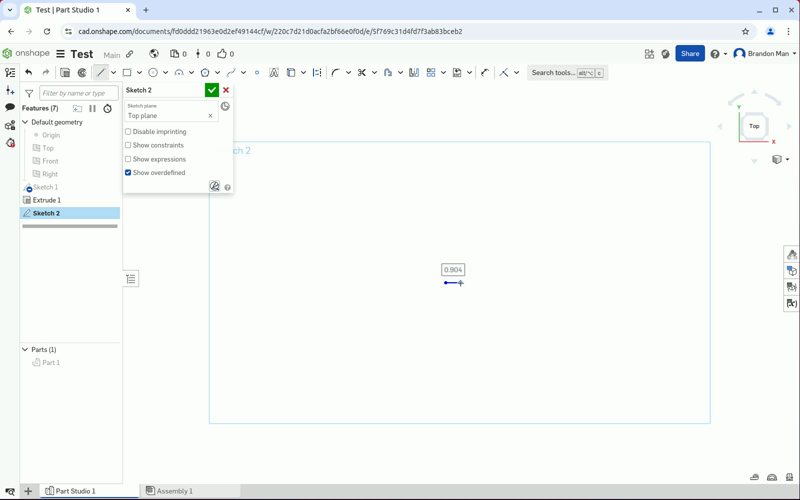
mouse_move(490, 282)
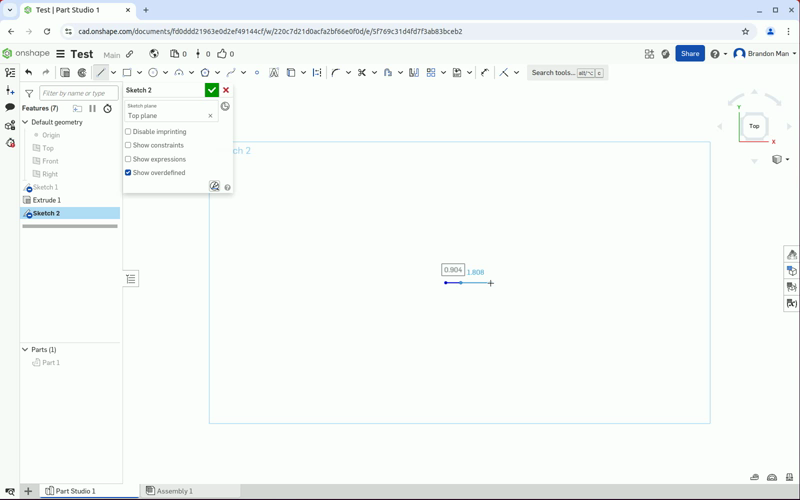
mouse_move(460, 226)
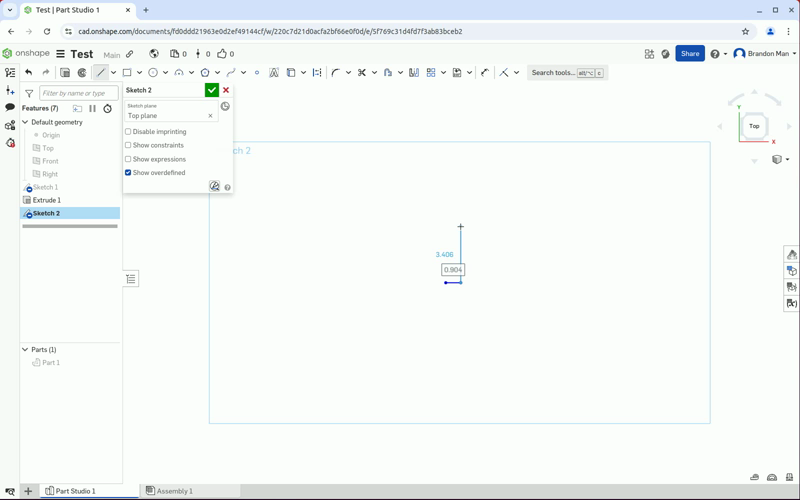
click(460, 226)
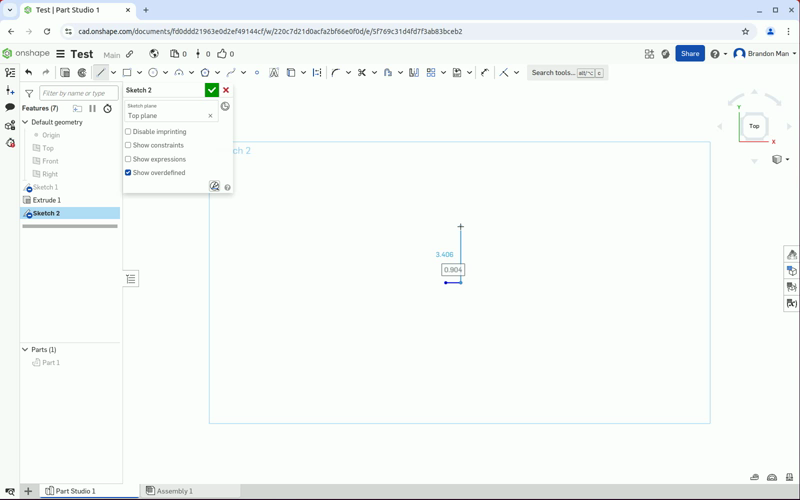
key_up(shift)
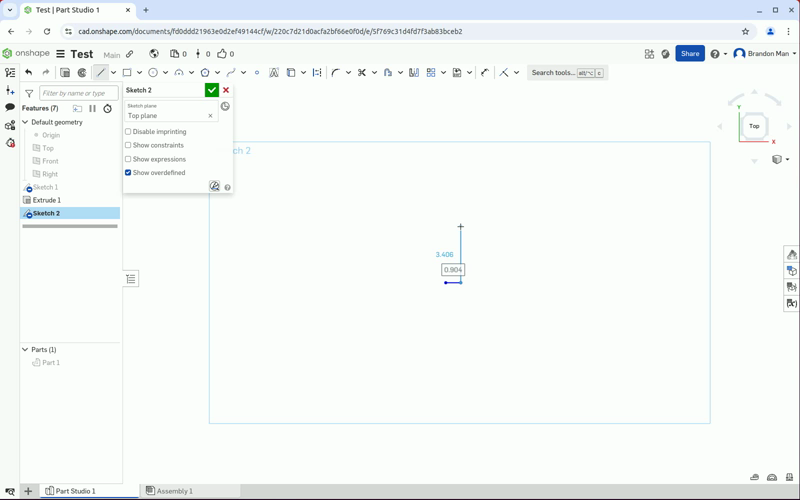
key_down(shift)
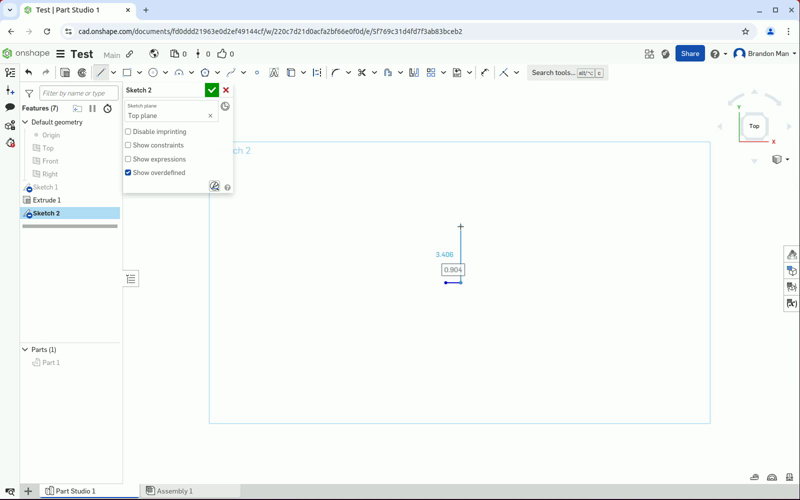
mouse_move(490, 226)
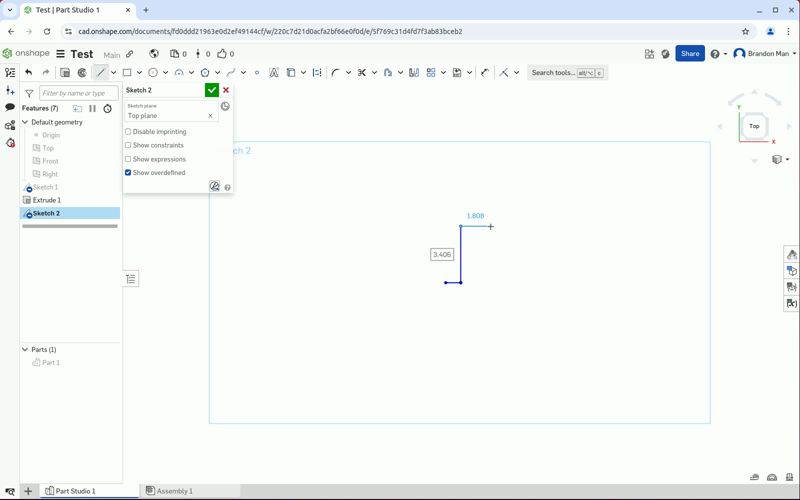
mouse_move(455, 226)
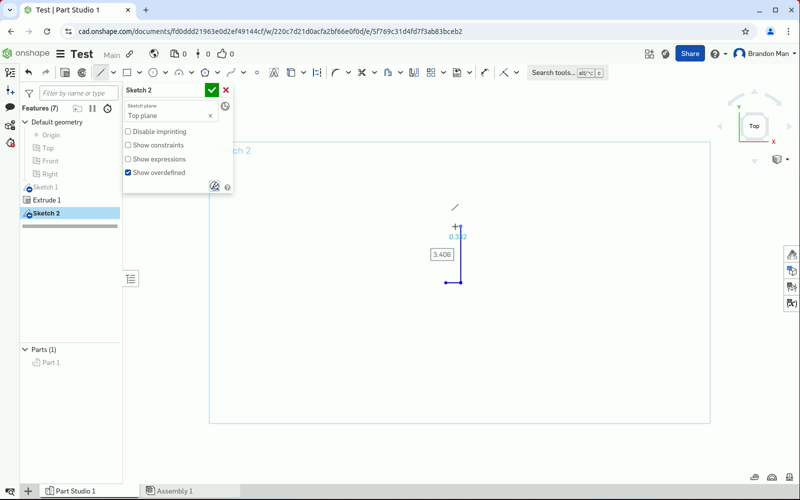
scroll(6)
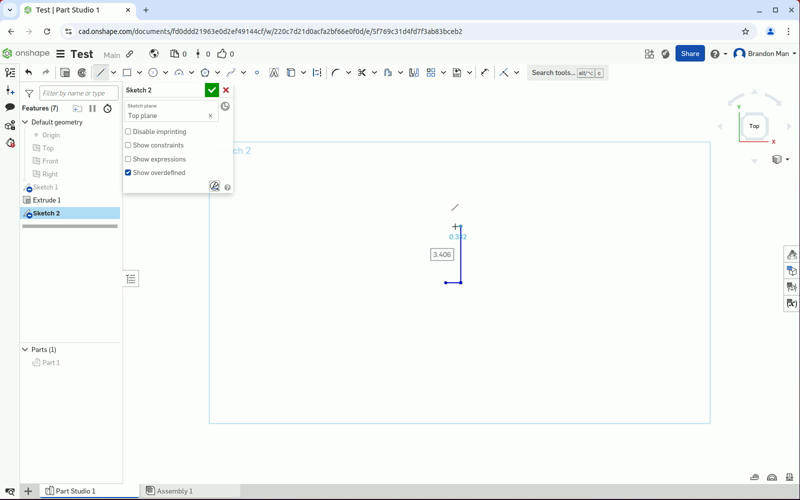
scroll(6)
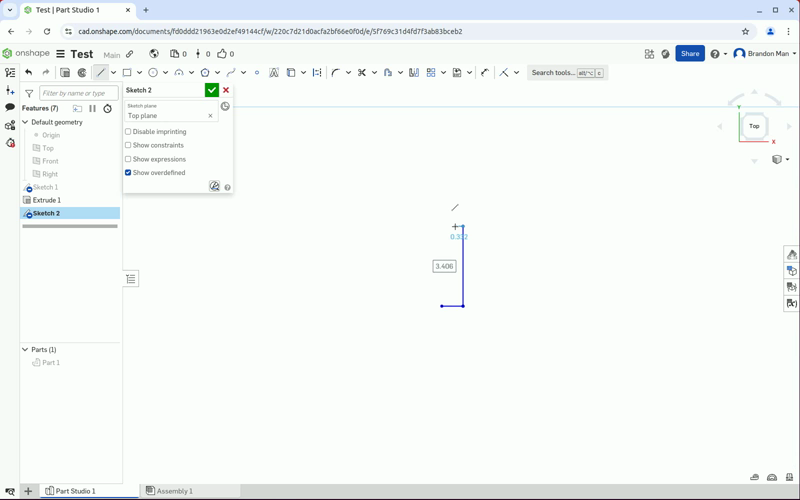
scroll(6)
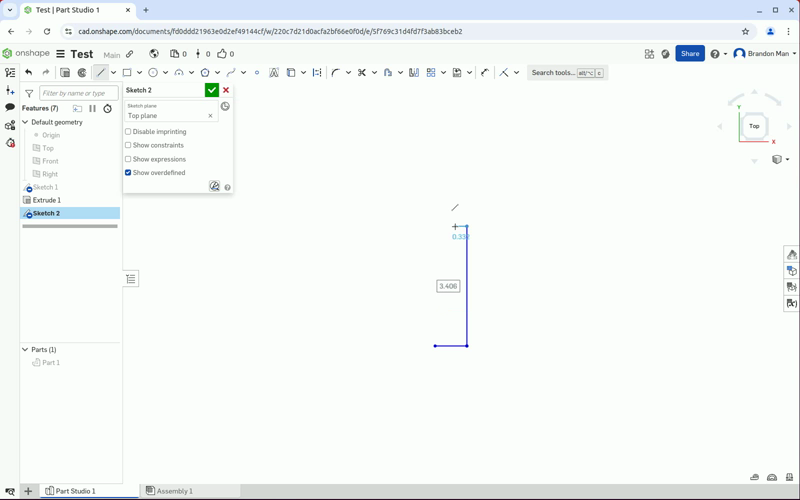
scroll(6)
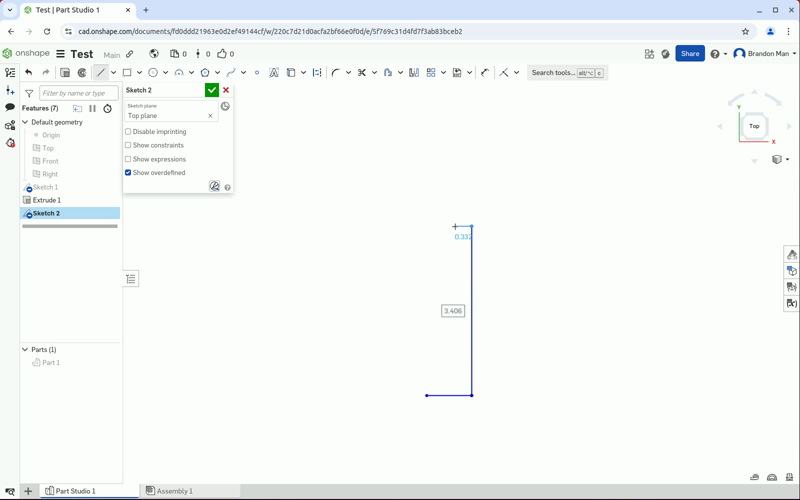
scroll(6)
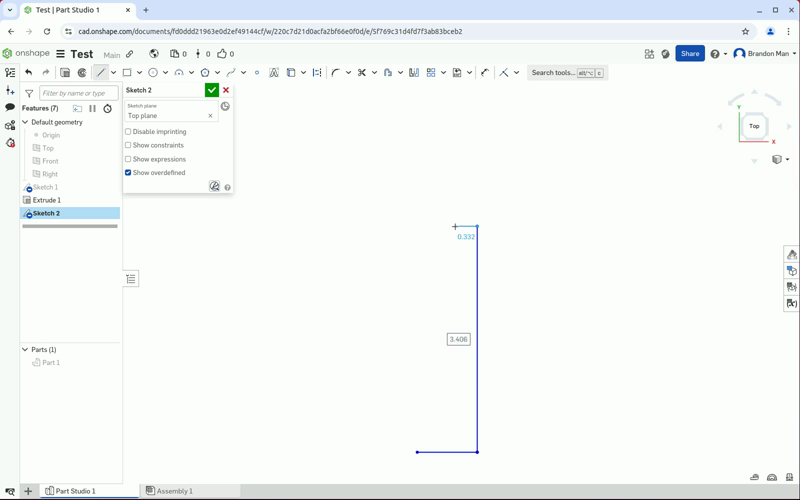
scroll(6)
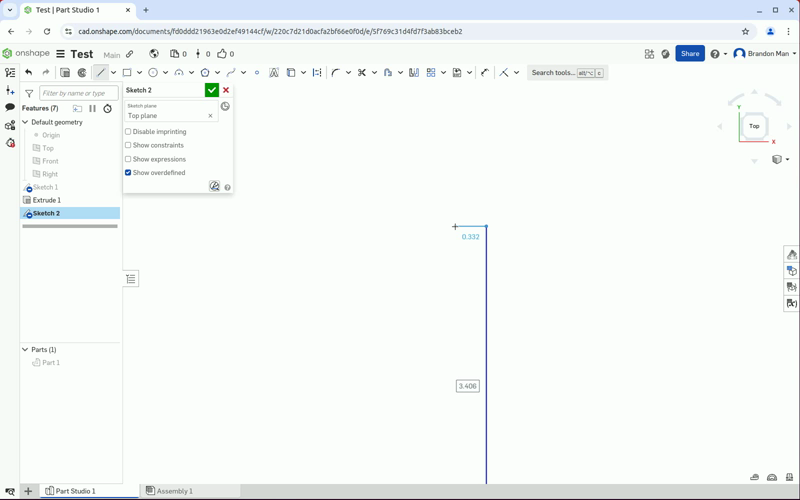
scroll(6)
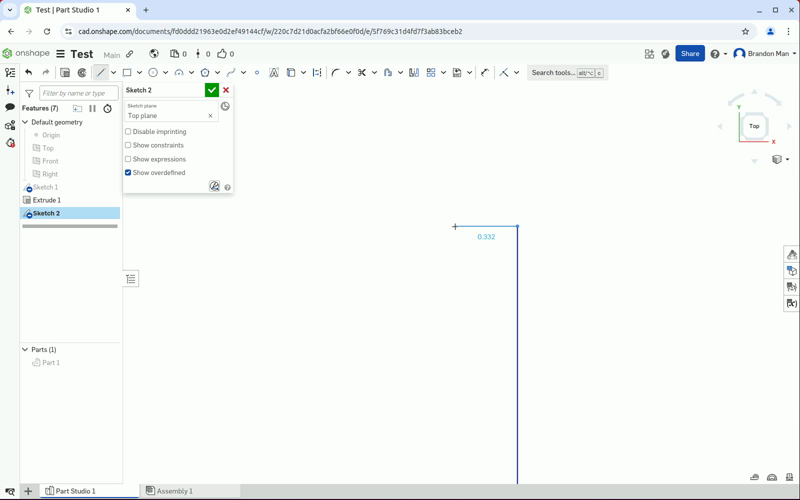
click(455, 226)
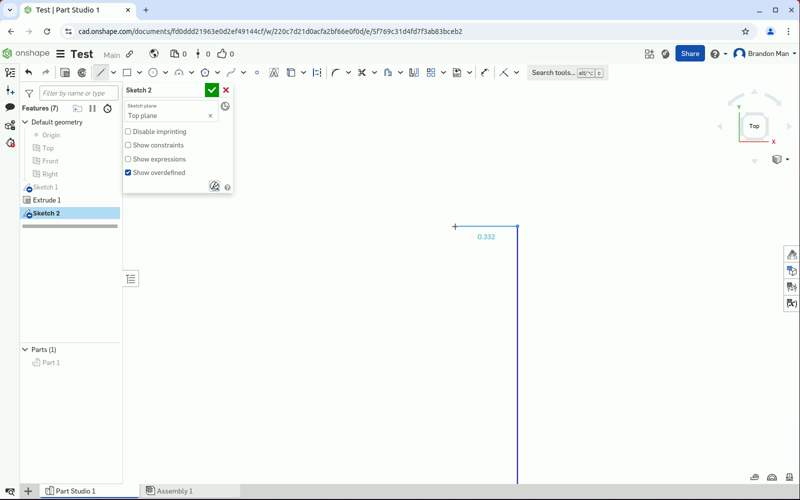
scroll(-6)
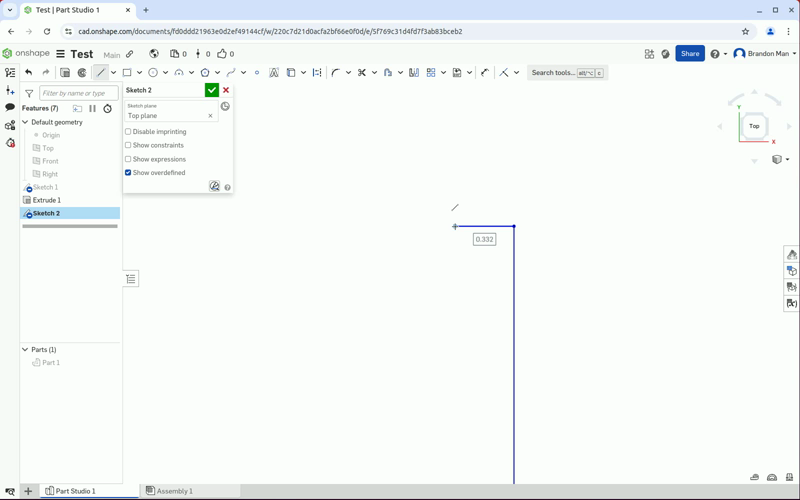
scroll(-6)
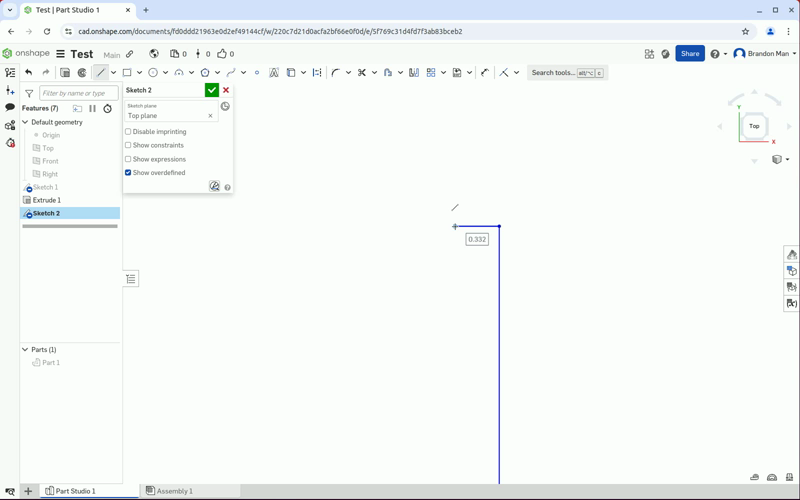
scroll(-6)
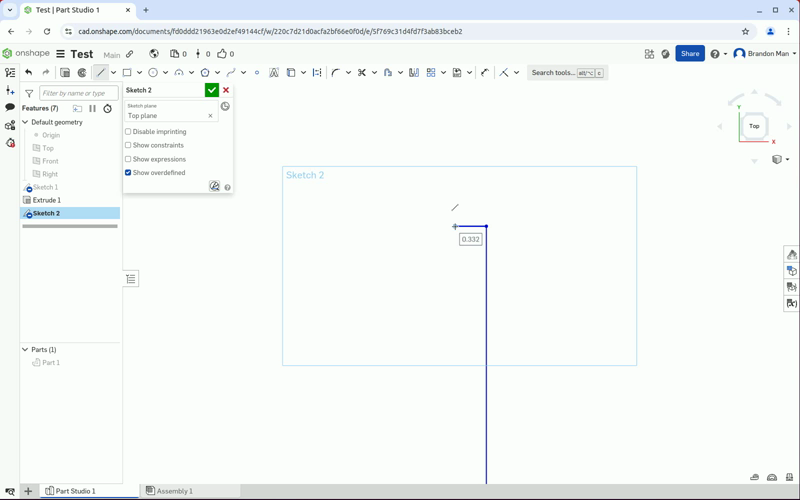
scroll(-6)
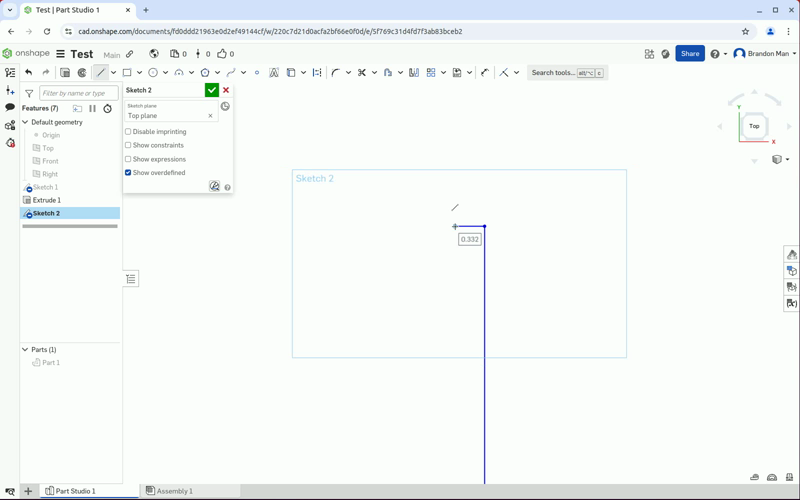
scroll(-6)
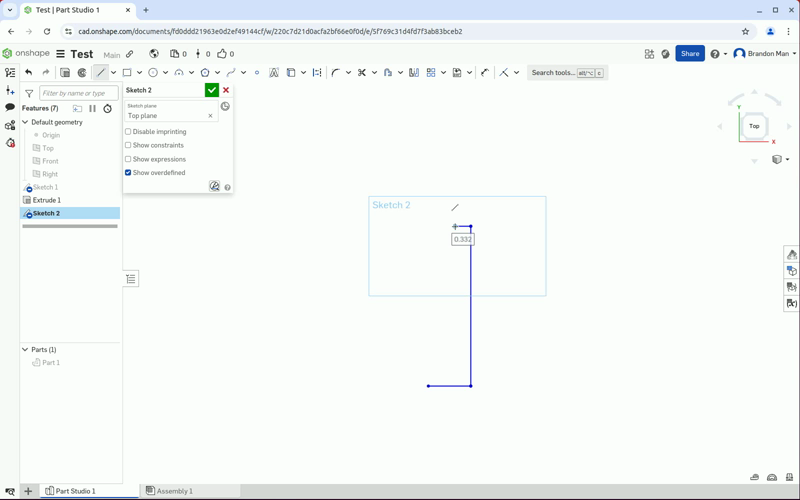
scroll(-6)
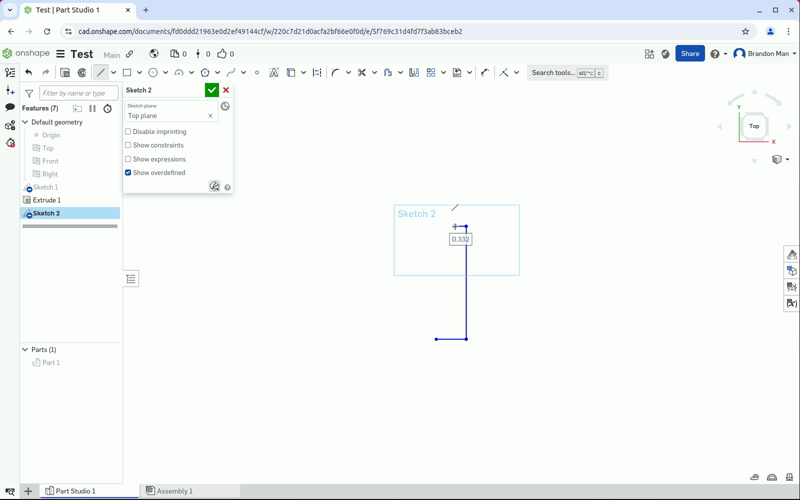
scroll(-6)
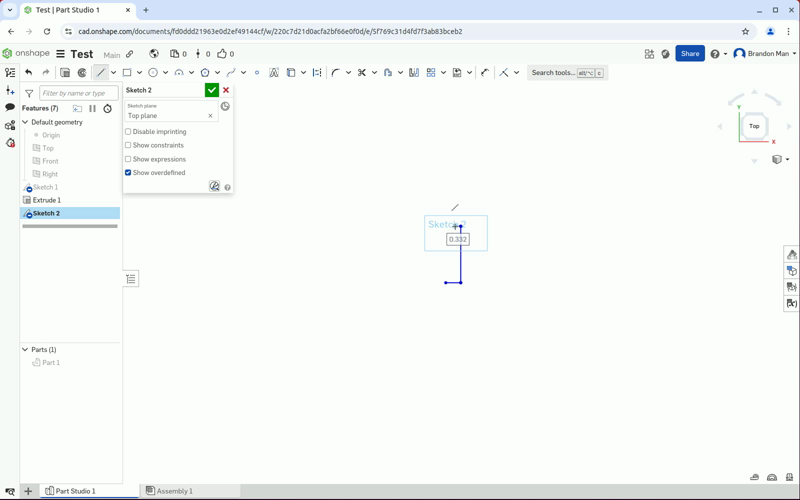
key_up(shift)
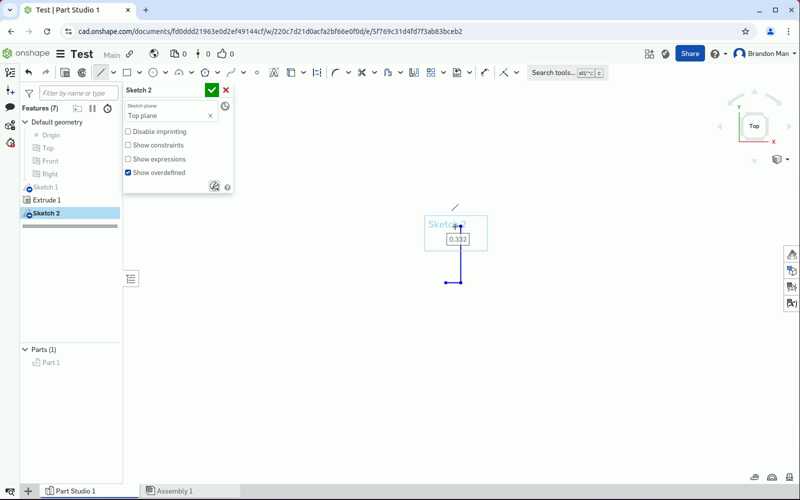
key_down(shift)
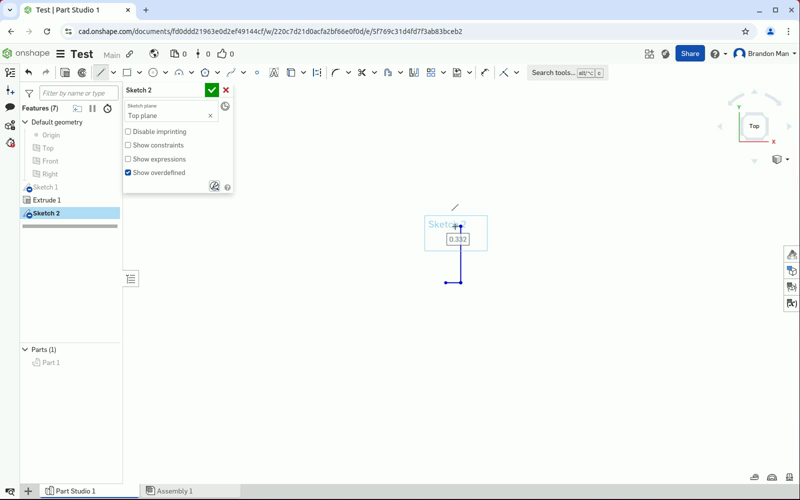
mouse_move(485, 226)
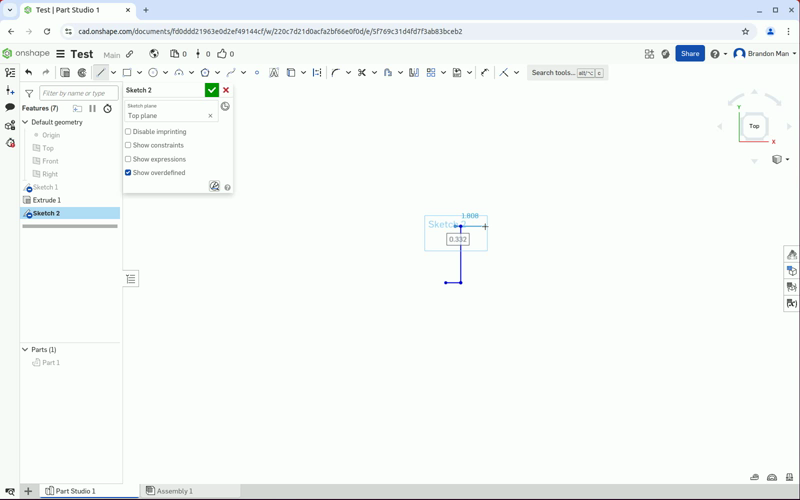
mouse_move(455, 170)
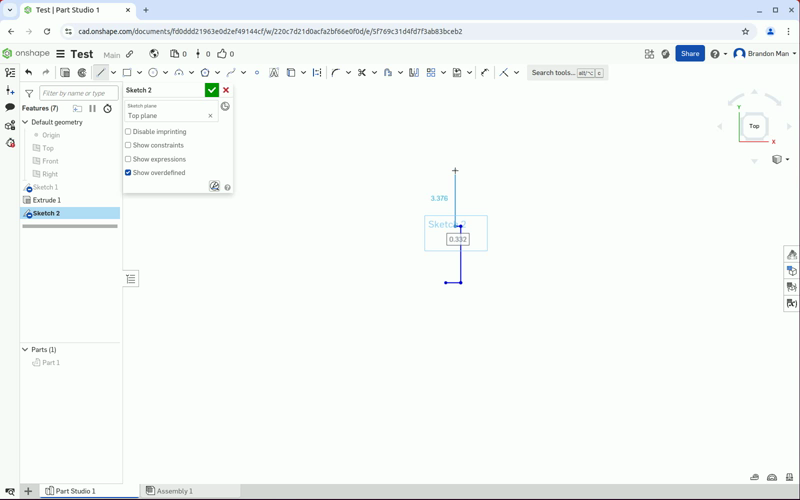
click(455, 170)
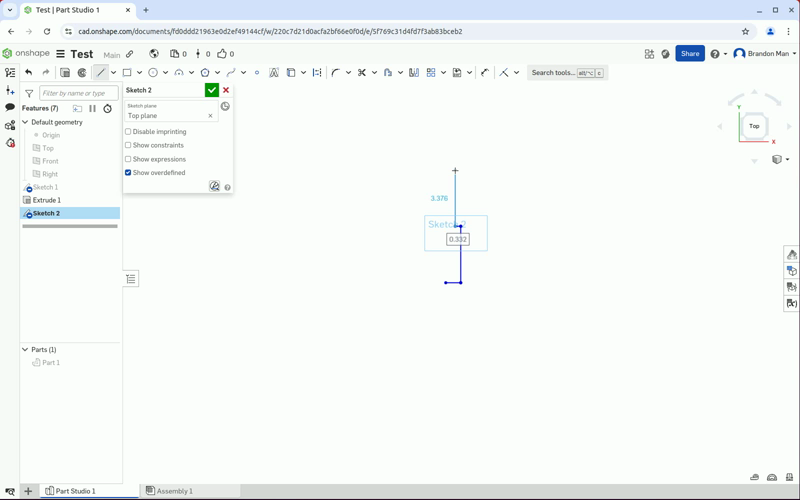
key_up(shift)
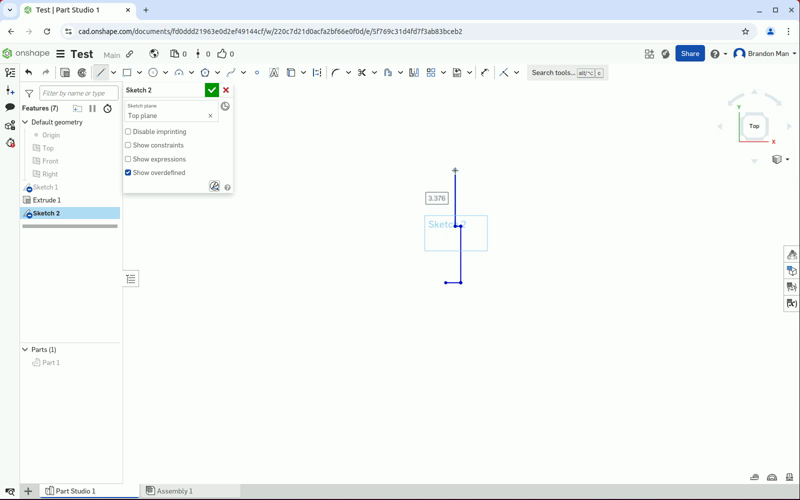
key_down(shift)
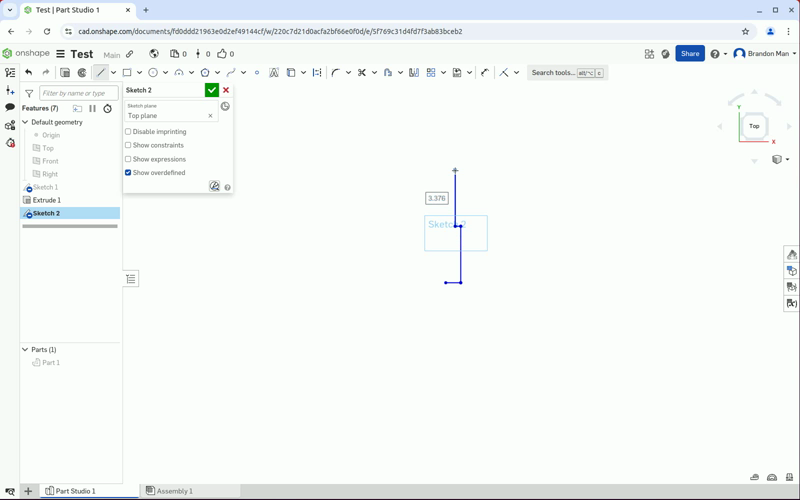
mouse_move(485, 170)
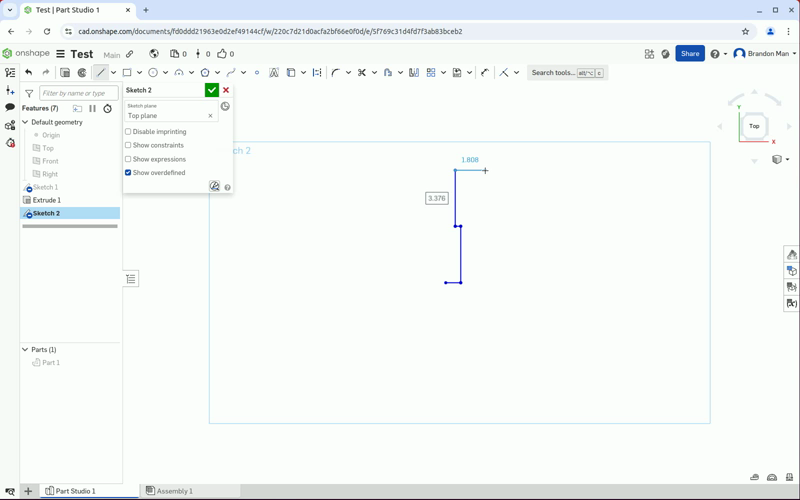
mouse_move(452, 170)
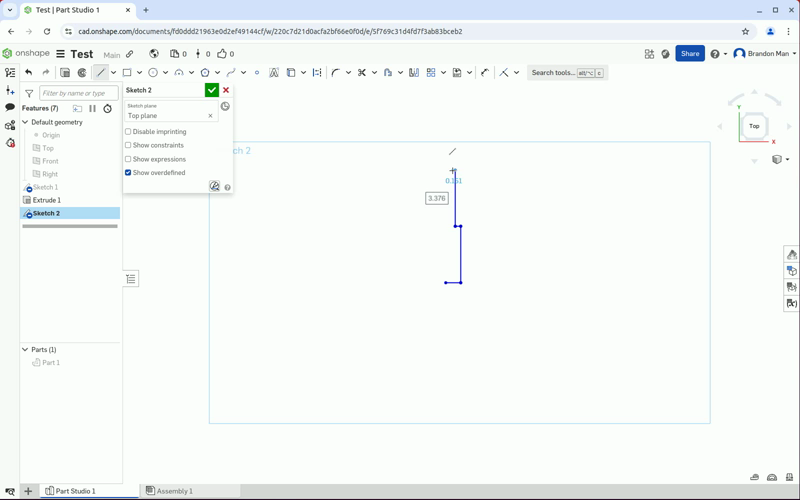
scroll(6)
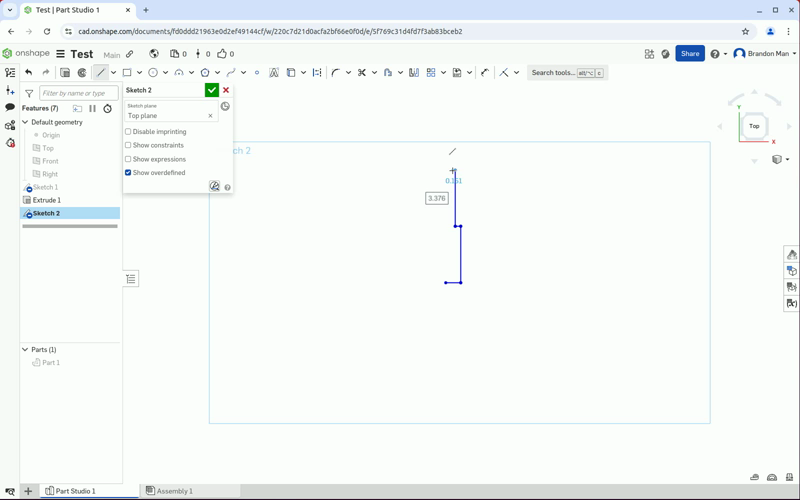
scroll(6)
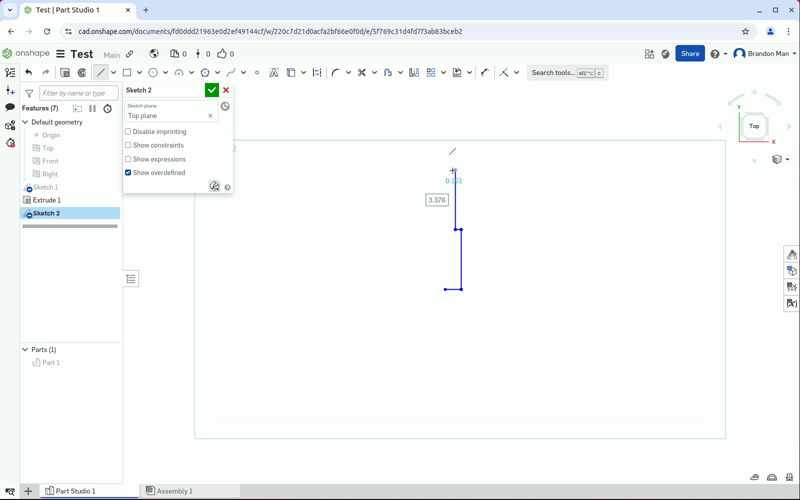
scroll(6)
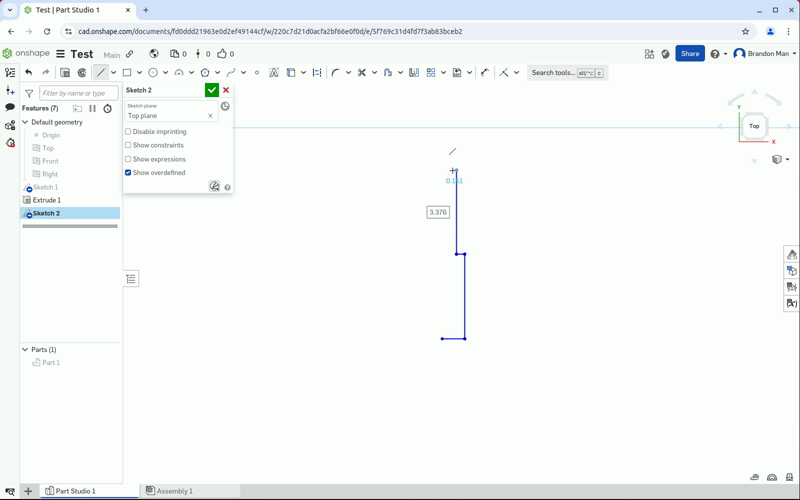
scroll(6)
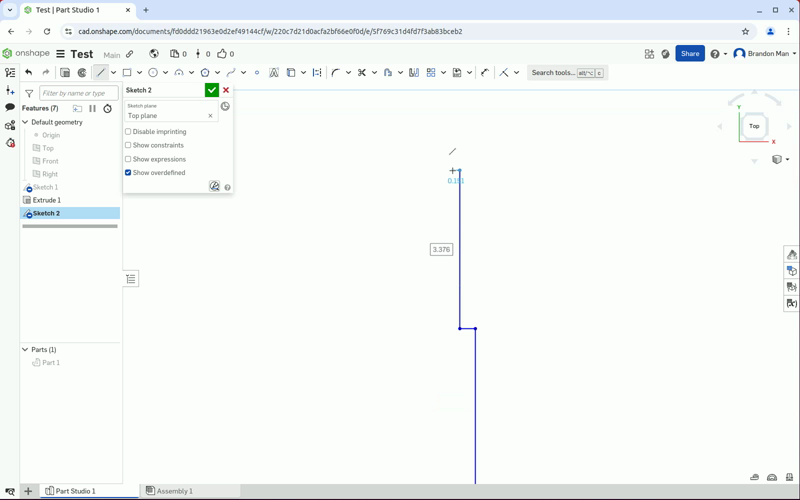
scroll(6)
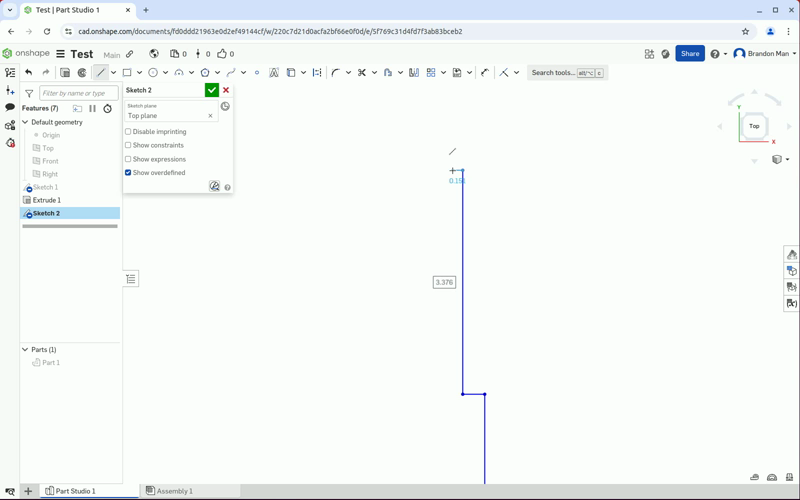
scroll(6)
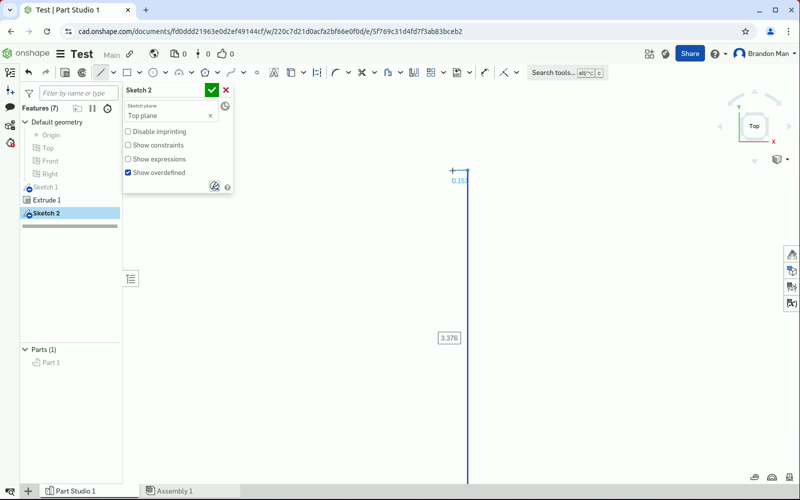
scroll(6)
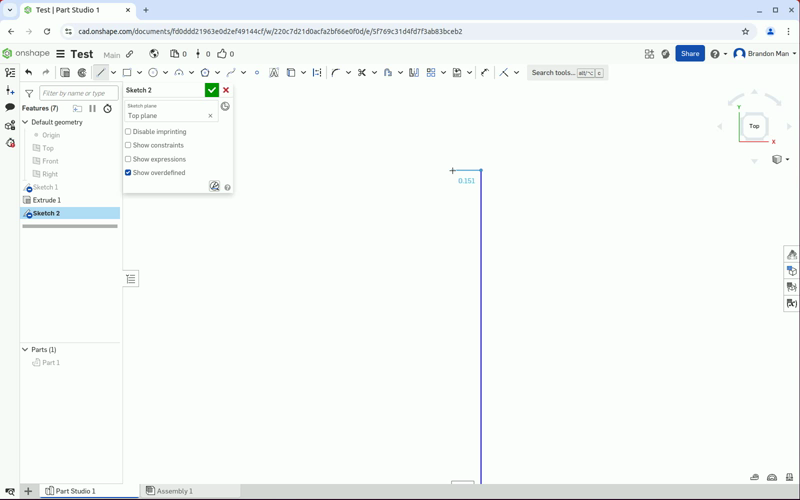
click(452, 170)
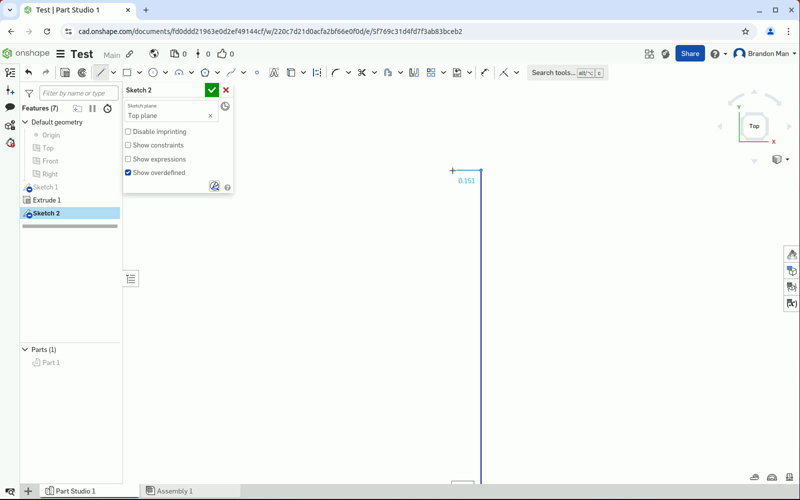
scroll(-6)
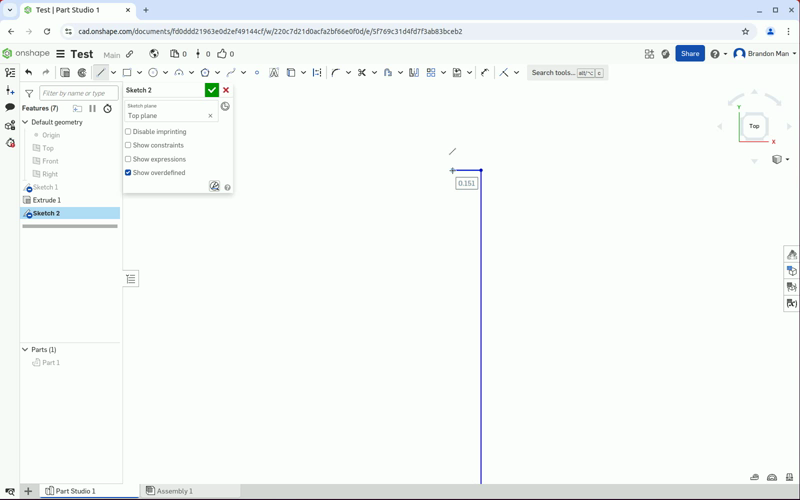
scroll(-6)
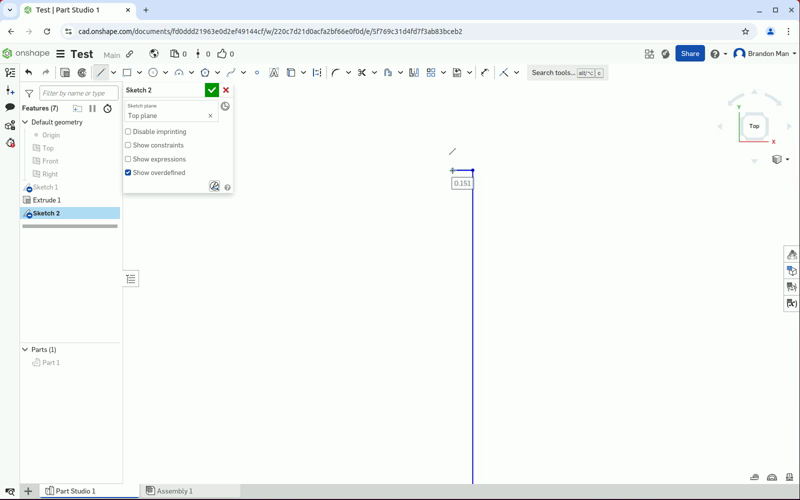
scroll(-6)
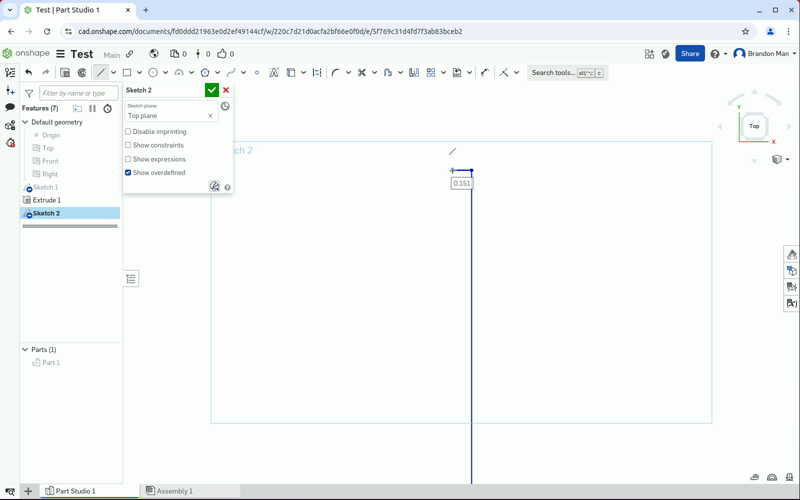
scroll(-6)
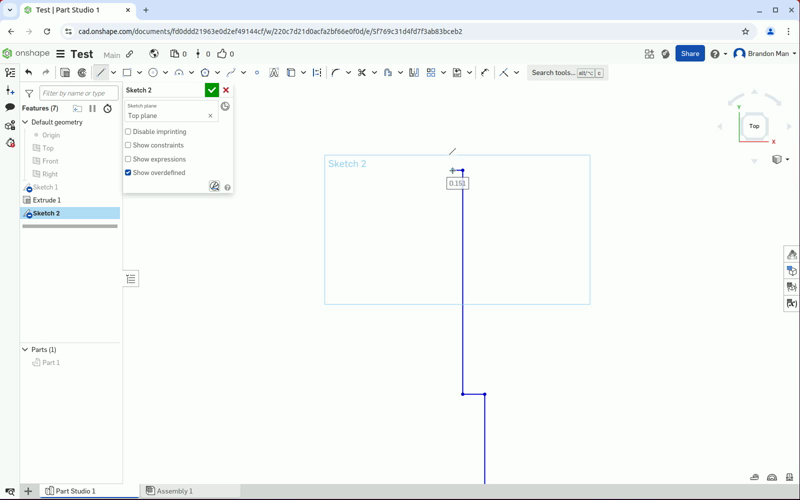
scroll(-6)
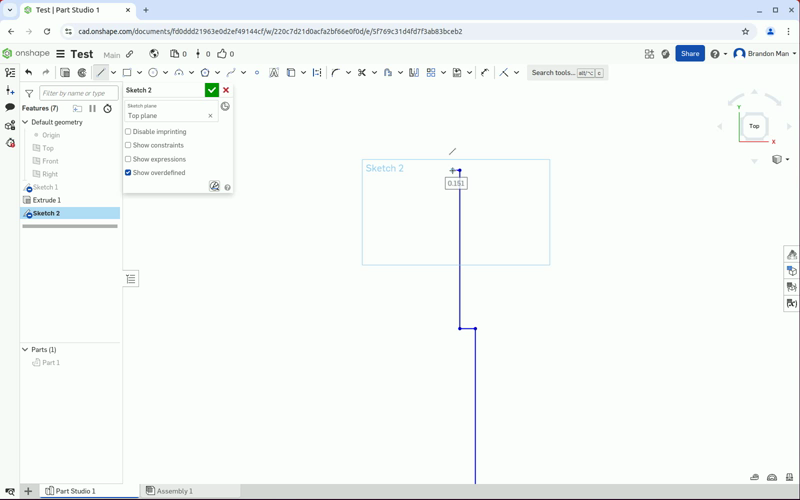
scroll(-6)
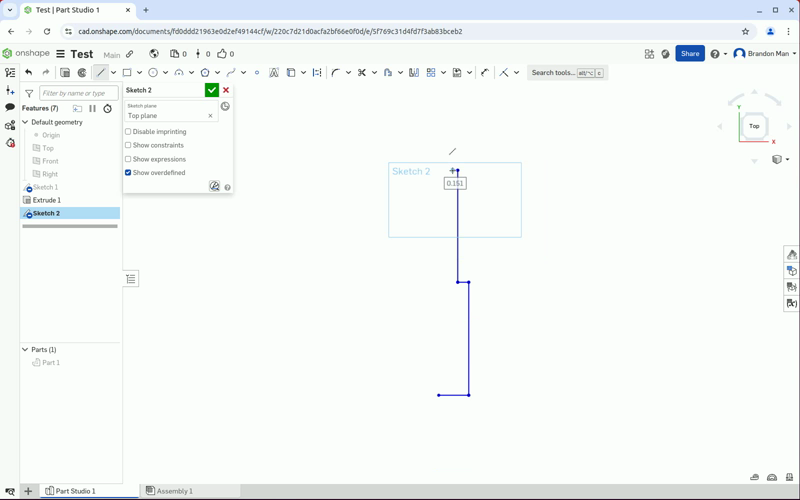
scroll(-6)
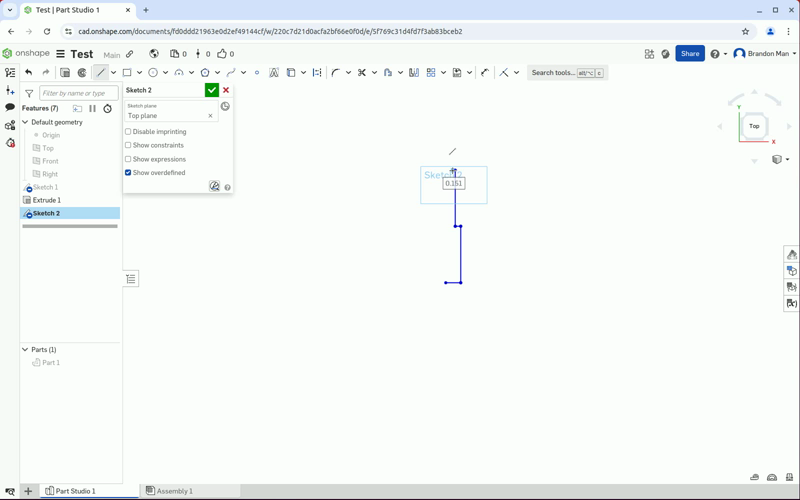
key_up(shift)
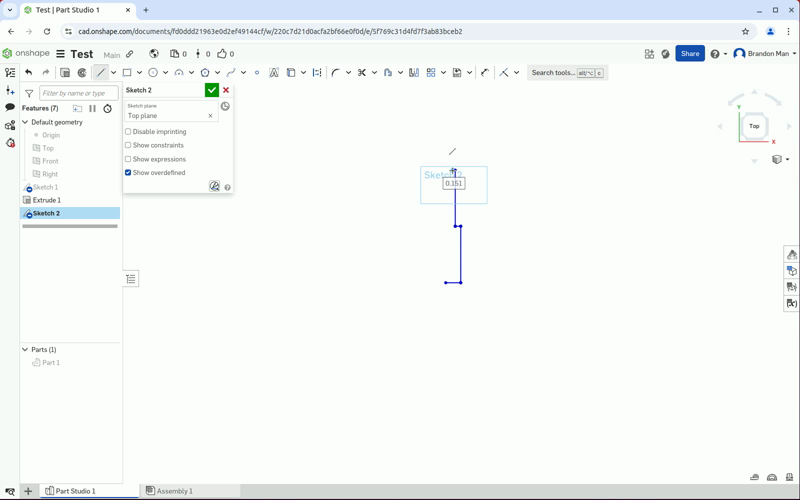
key_down(shift)
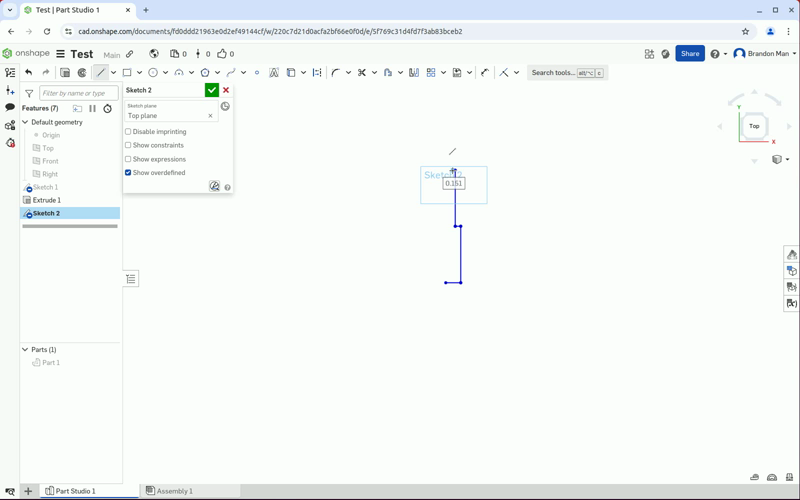
mouse_move(482, 170)
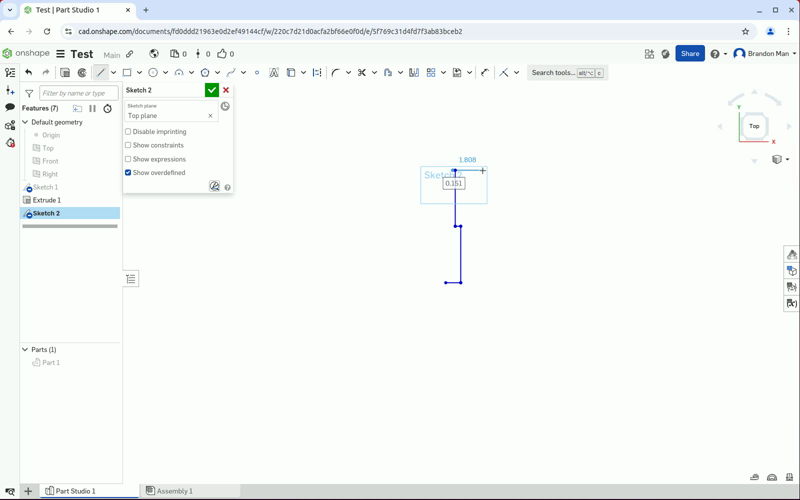
mouse_move(452, 226)
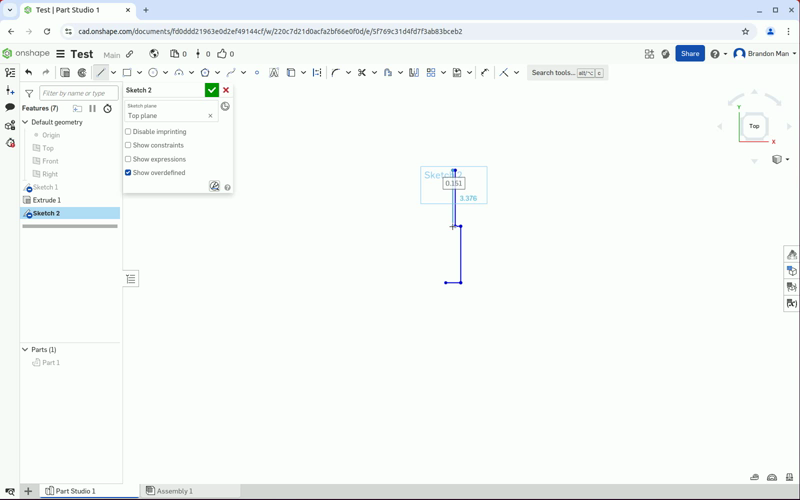
scroll(6)
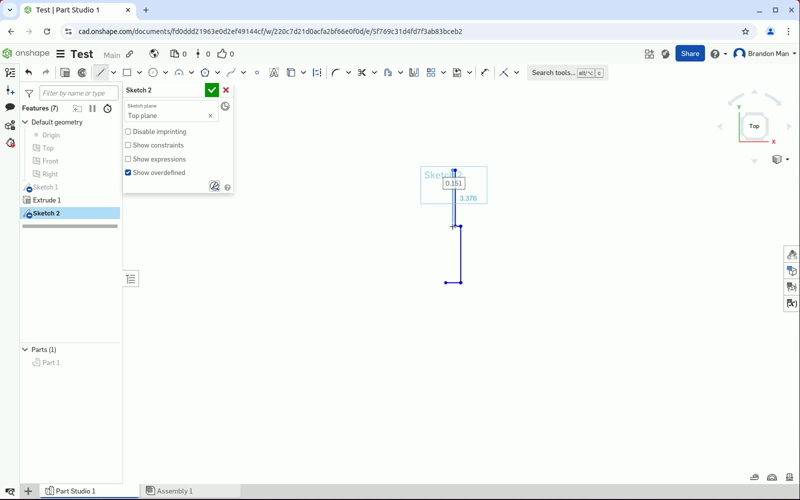
scroll(6)
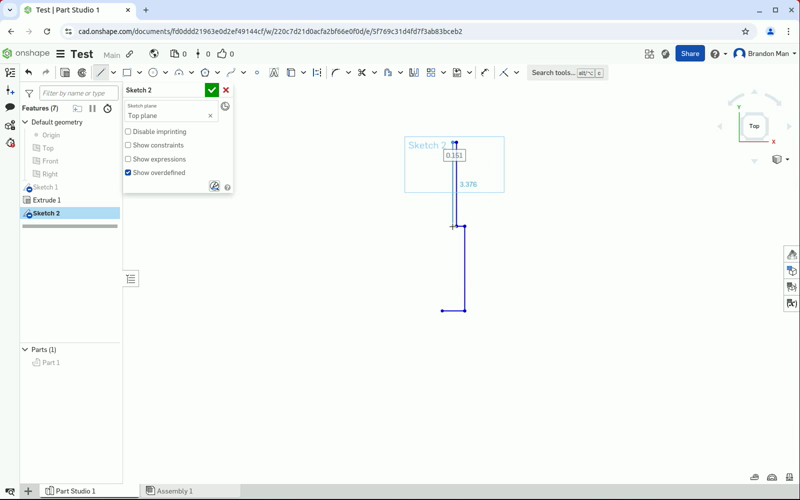
scroll(6)
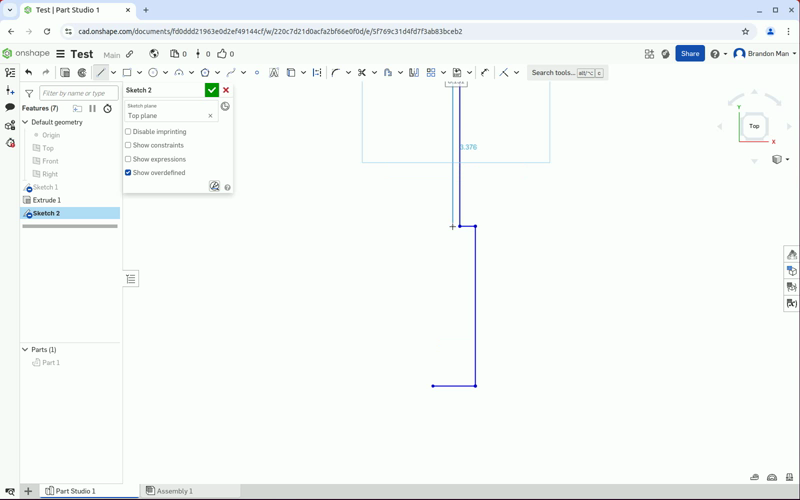
scroll(6)
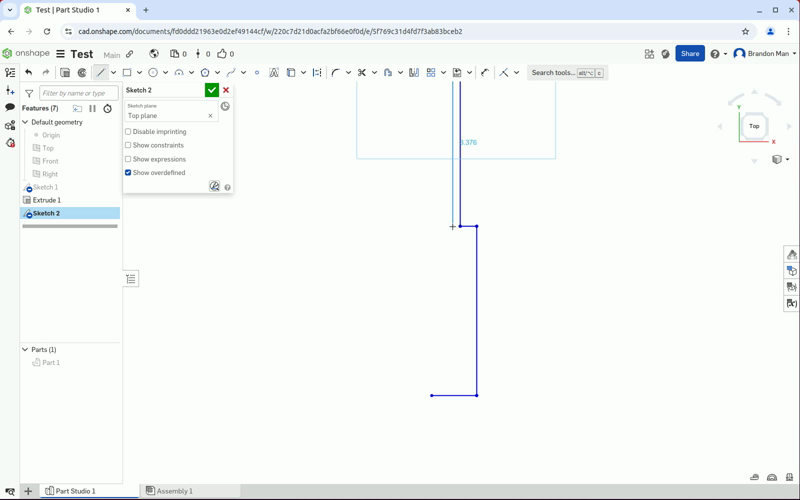
scroll(6)
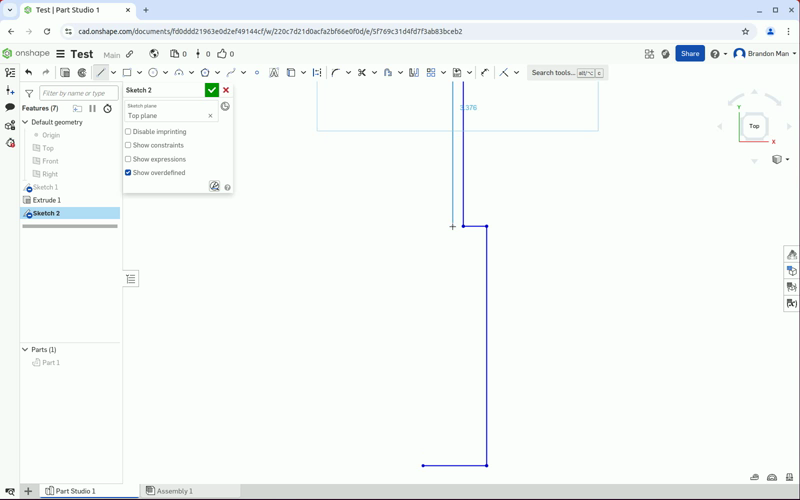
scroll(6)
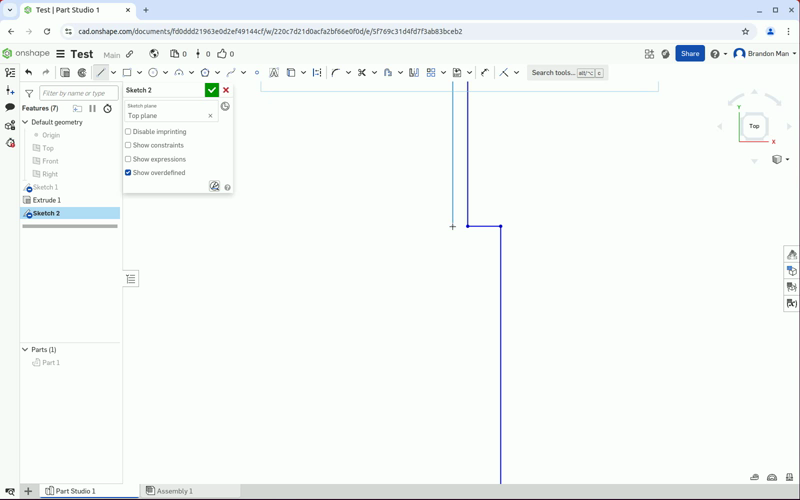
scroll(6)
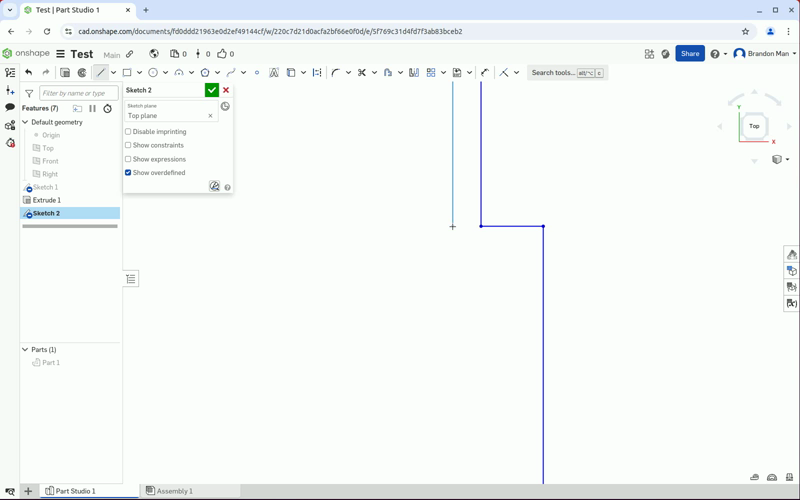
click(452, 226)
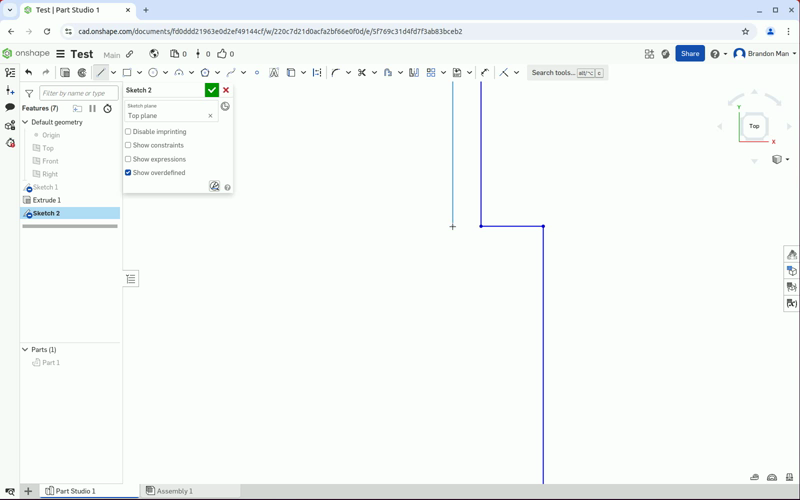
scroll(-6)
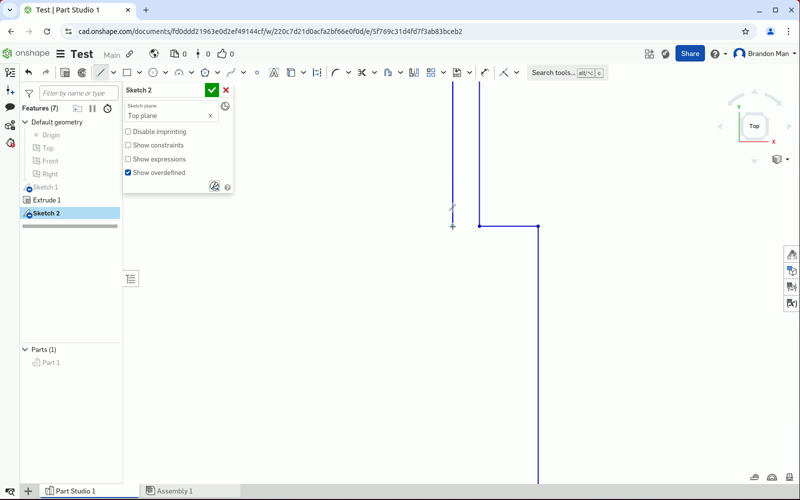
scroll(-6)
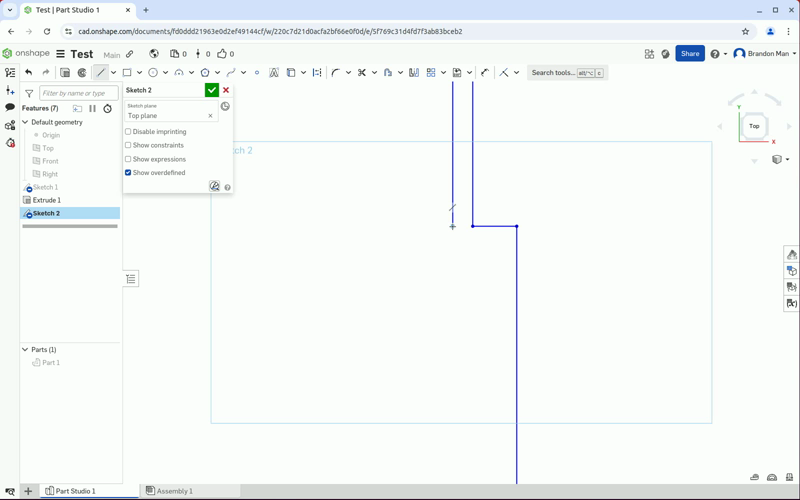
scroll(-6)
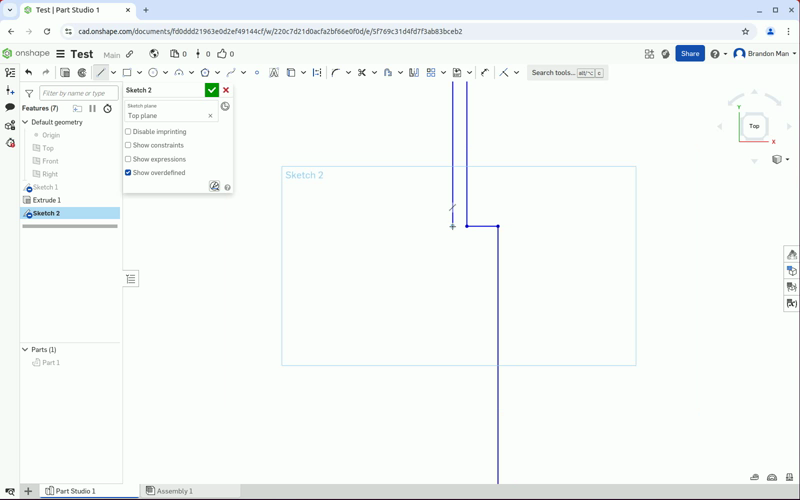
scroll(-6)
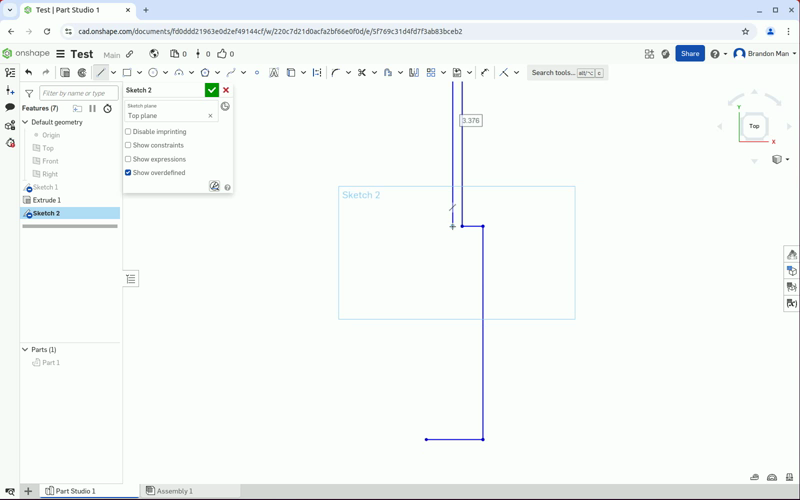
scroll(-6)
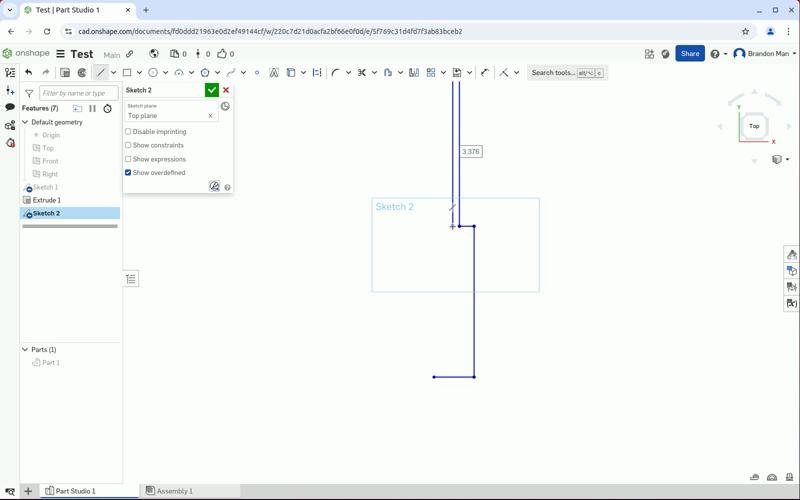
scroll(-6)
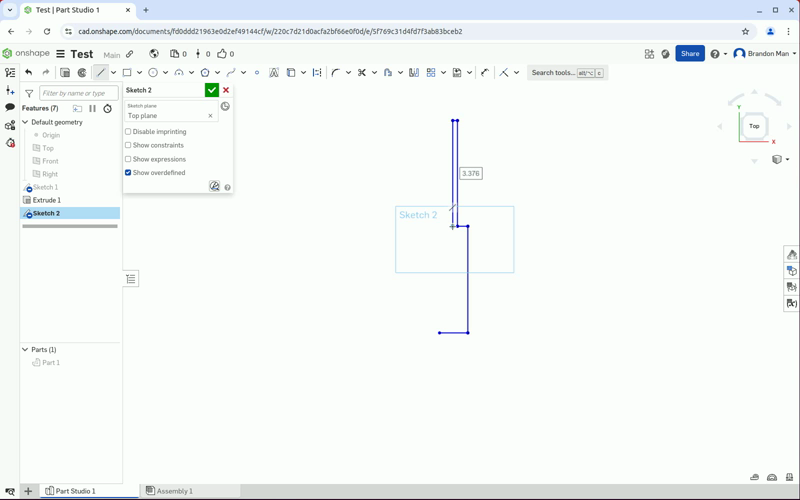
scroll(-6)
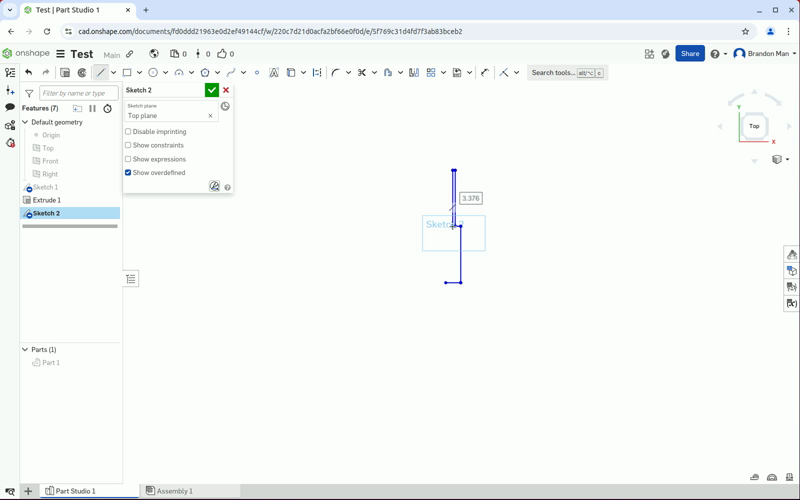
key_up(shift)
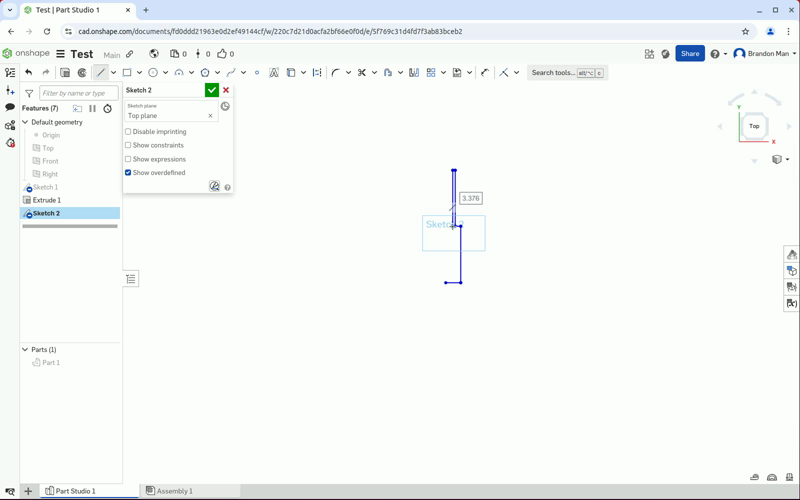
key_down(shift)
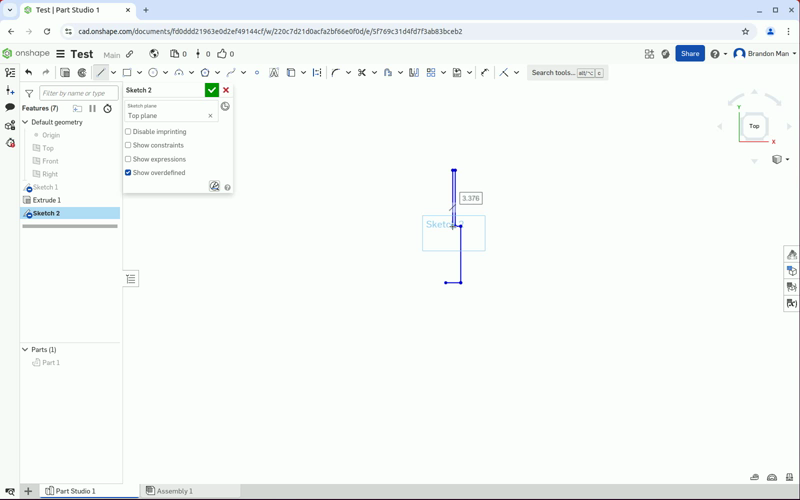
mouse_move(482, 226)
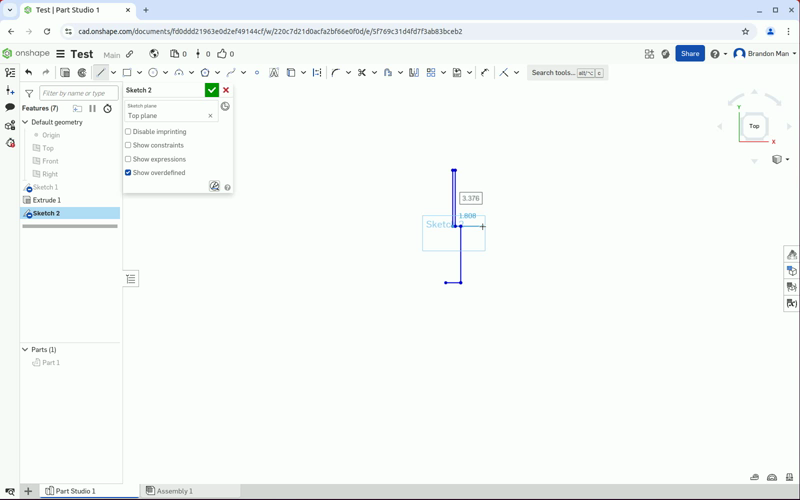
mouse_move(452, 227)
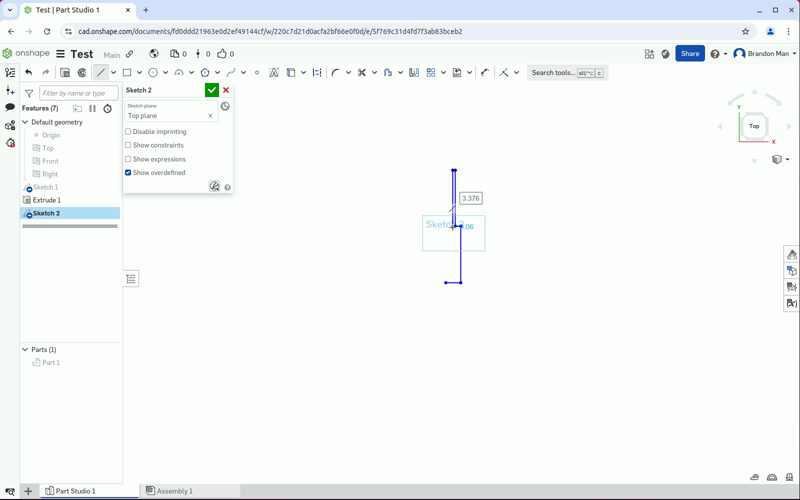
scroll(6)
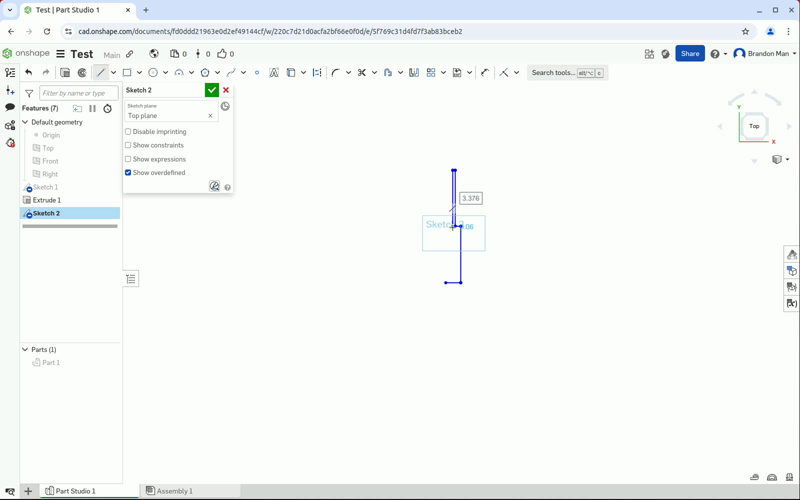
scroll(6)
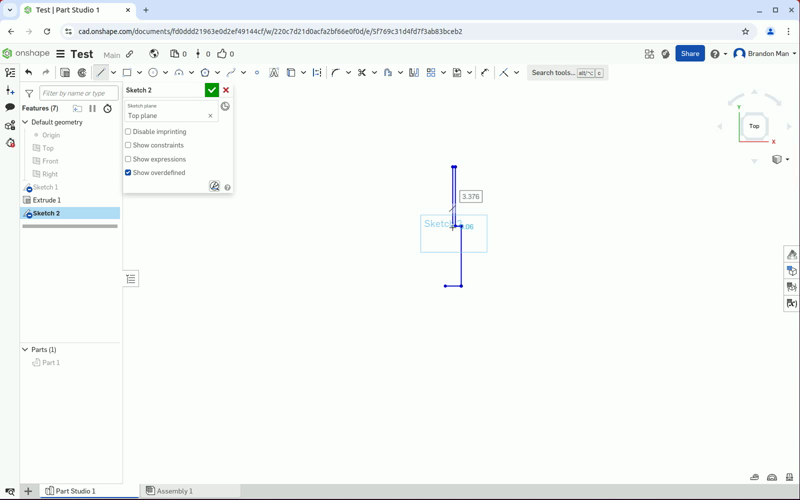
scroll(6)
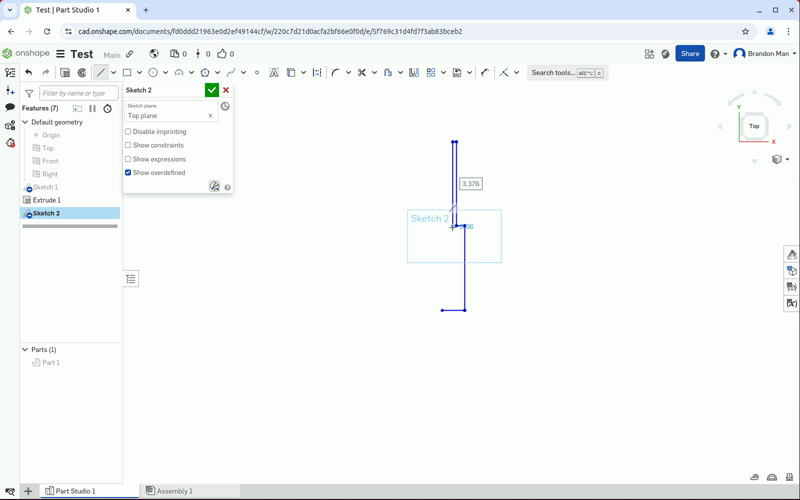
scroll(6)
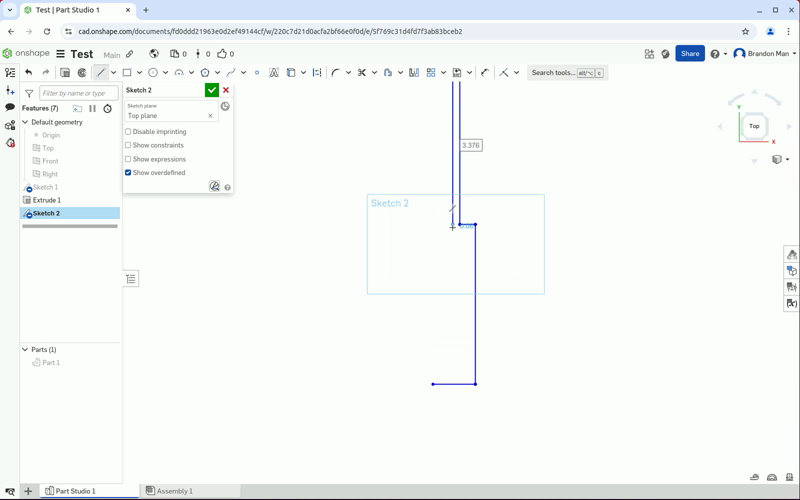
scroll(6)
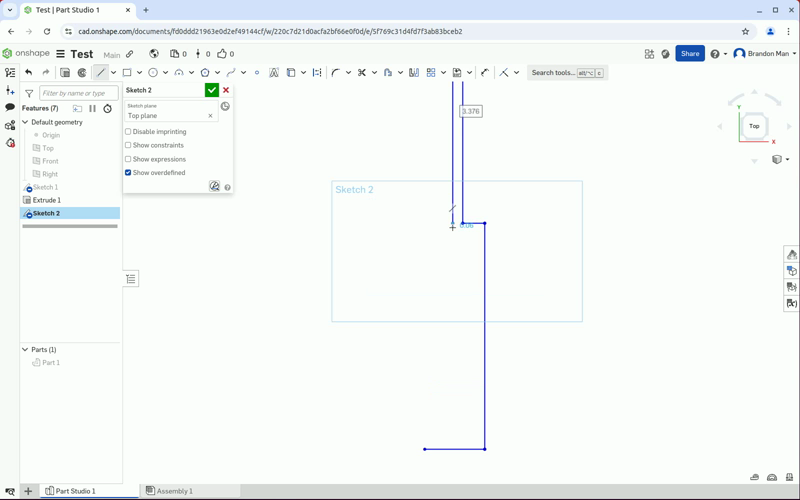
scroll(6)
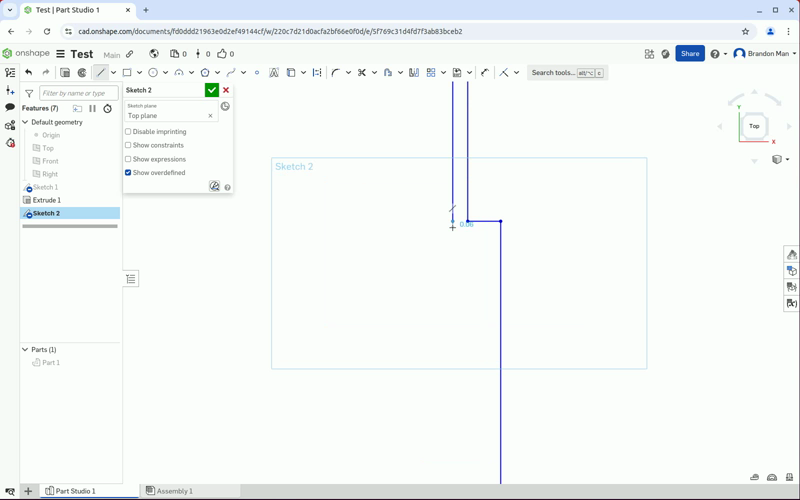
scroll(6)
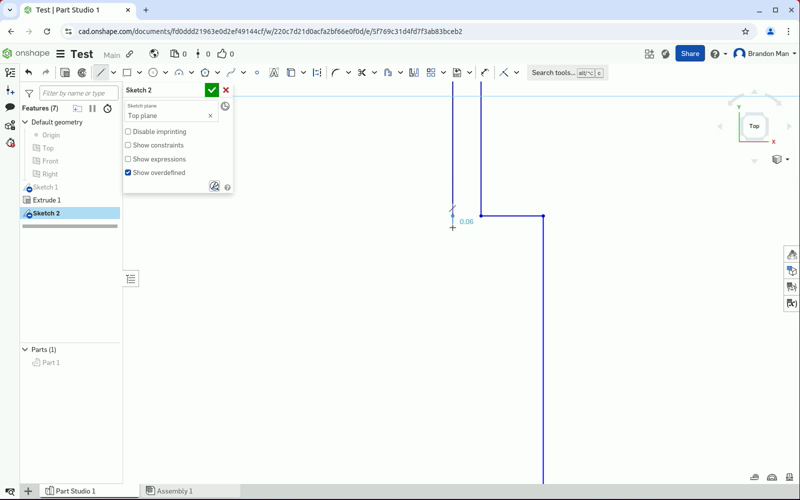
click(452, 227)
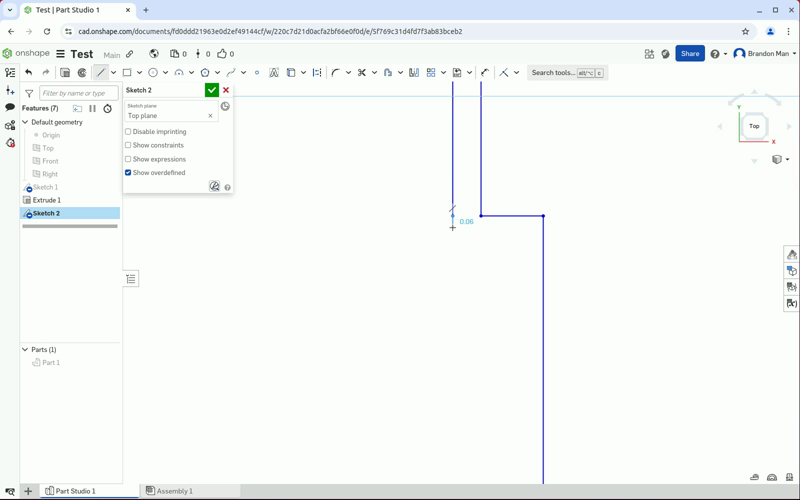
scroll(-6)
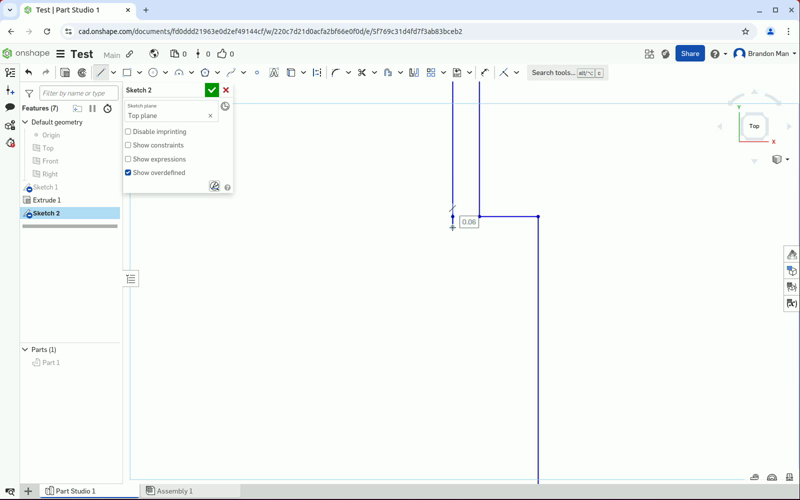
scroll(-6)
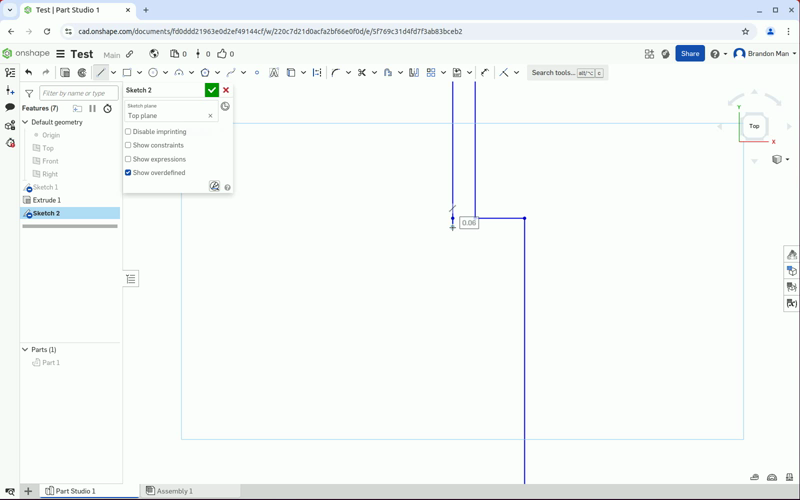
scroll(-6)
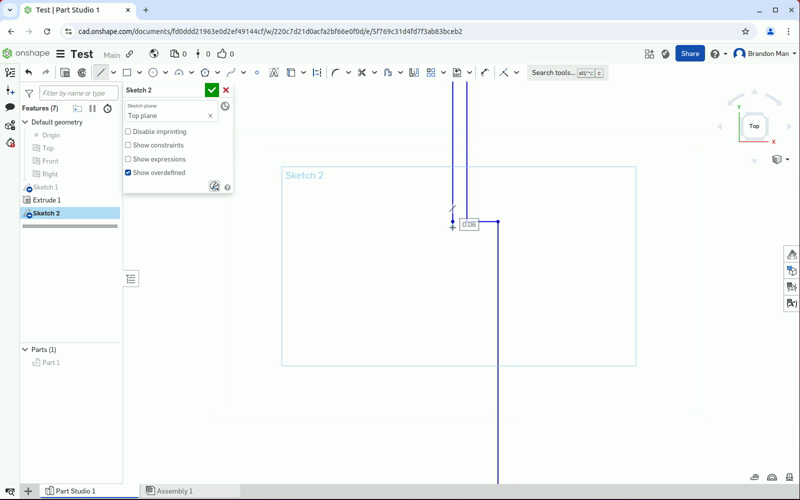
scroll(-6)
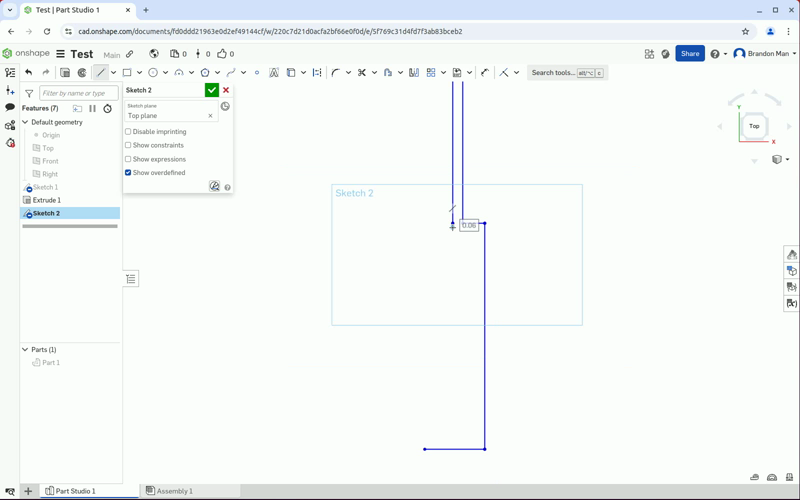
scroll(-6)
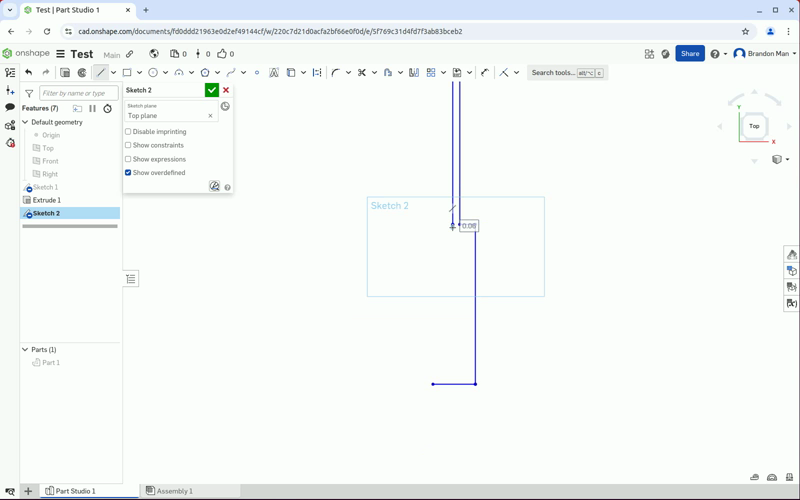
scroll(-6)
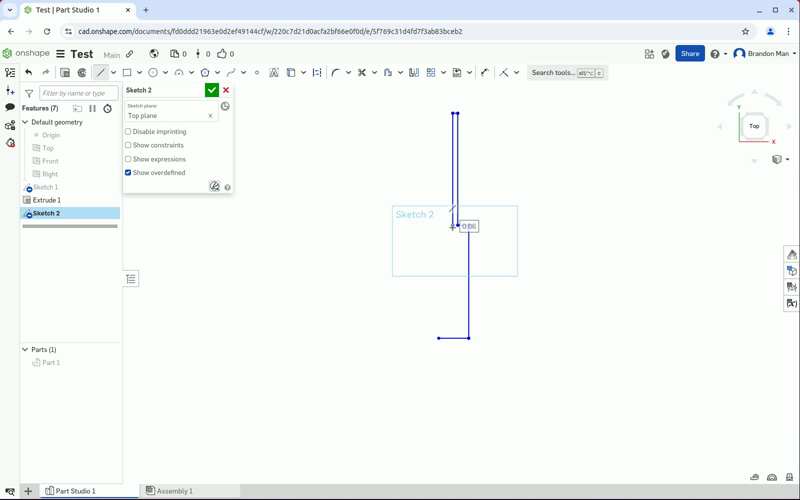
scroll(-6)
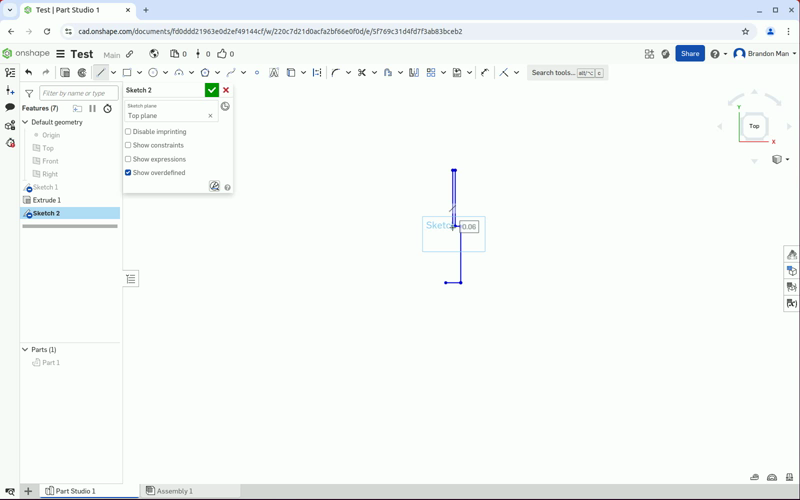
key_up(shift)
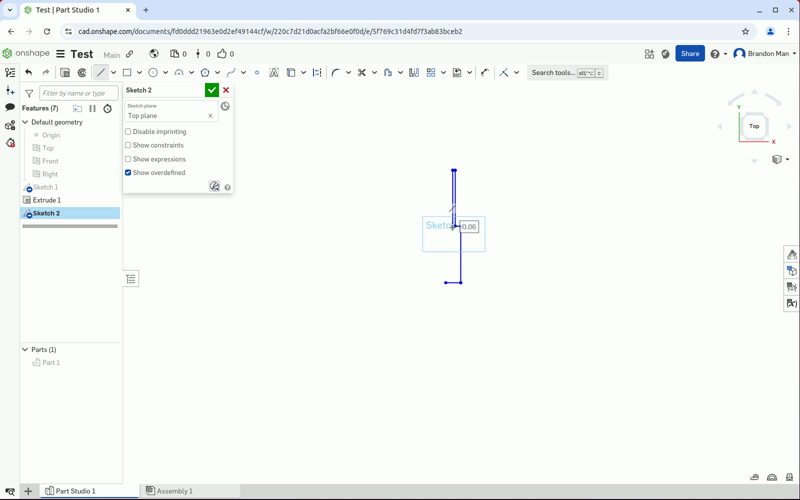
key_down(shift)
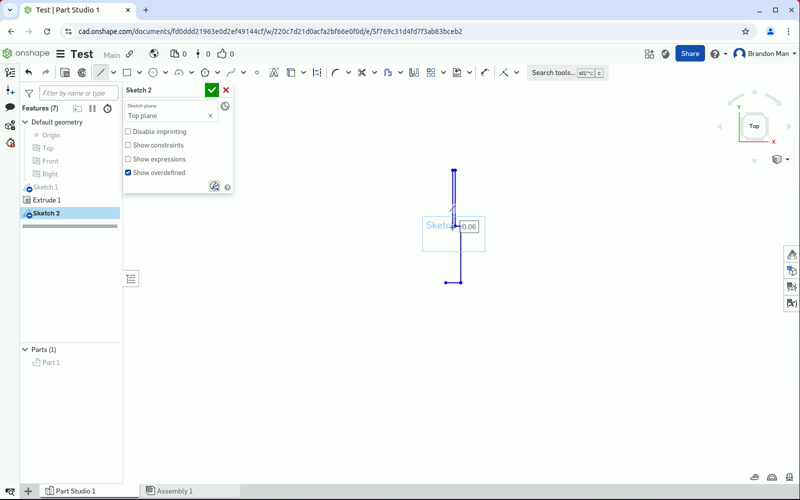
mouse_move(482, 227)
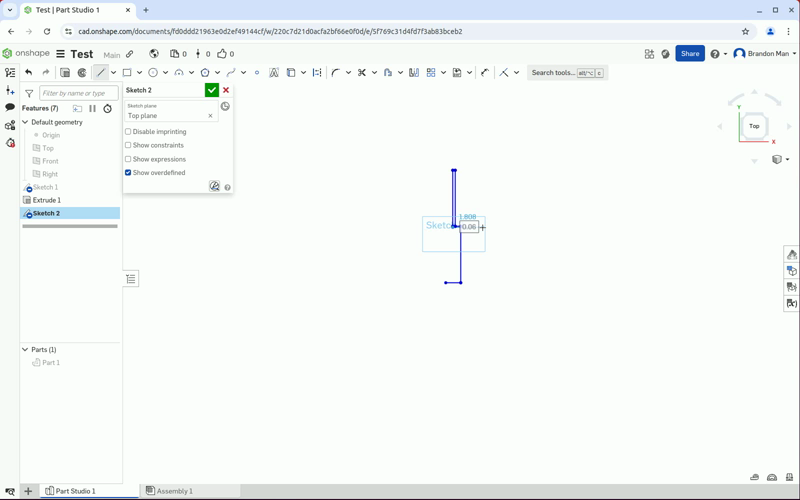
mouse_move(458, 227)
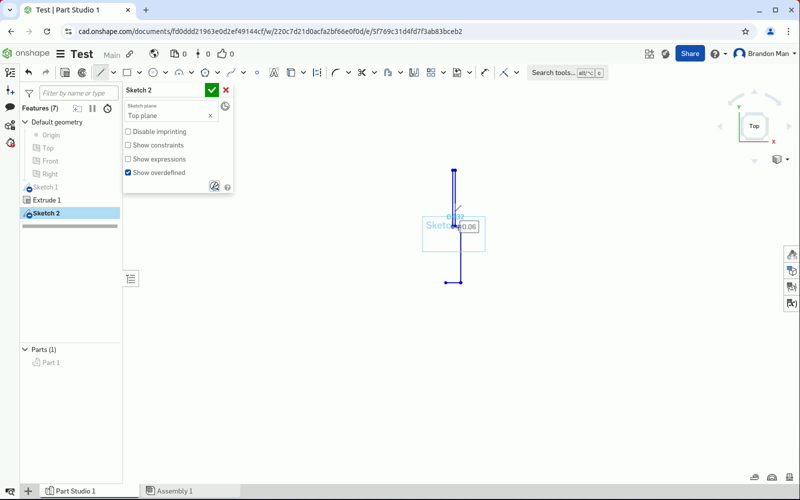
scroll(6)
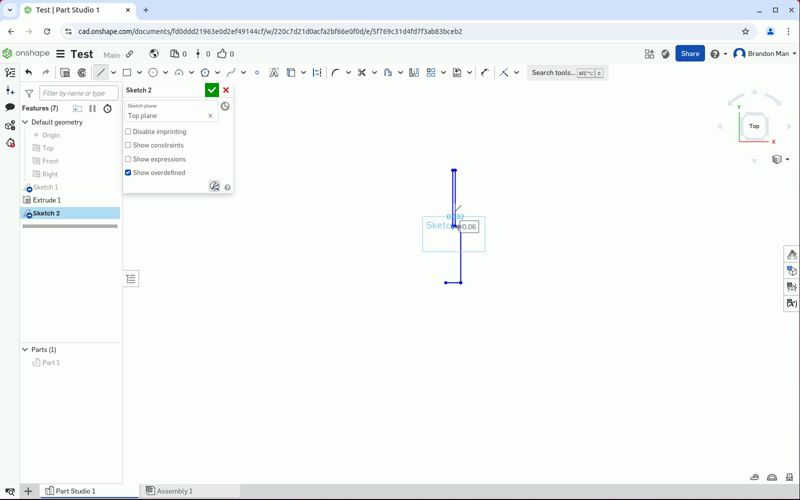
scroll(6)
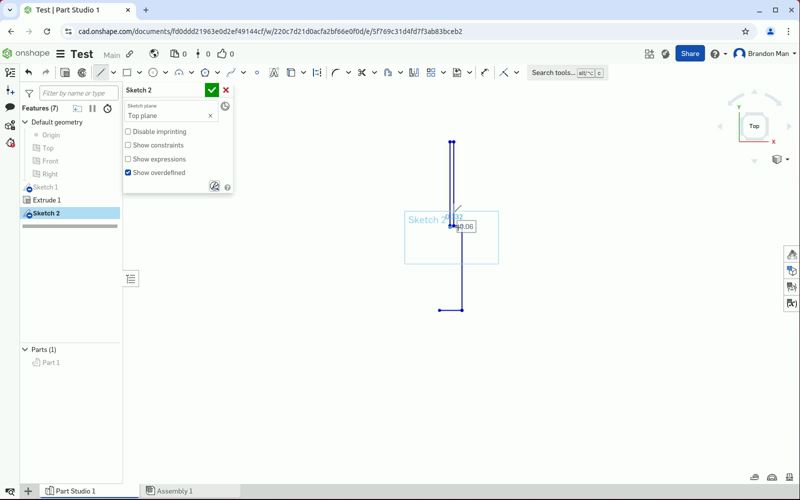
scroll(6)
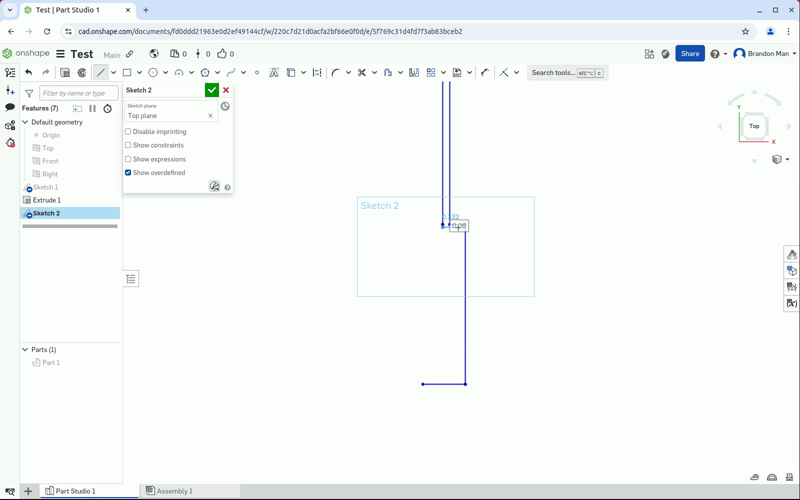
scroll(6)
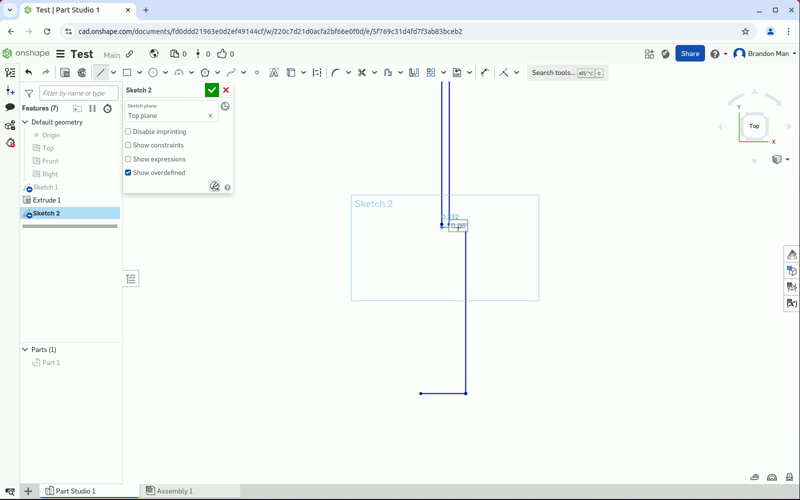
scroll(6)
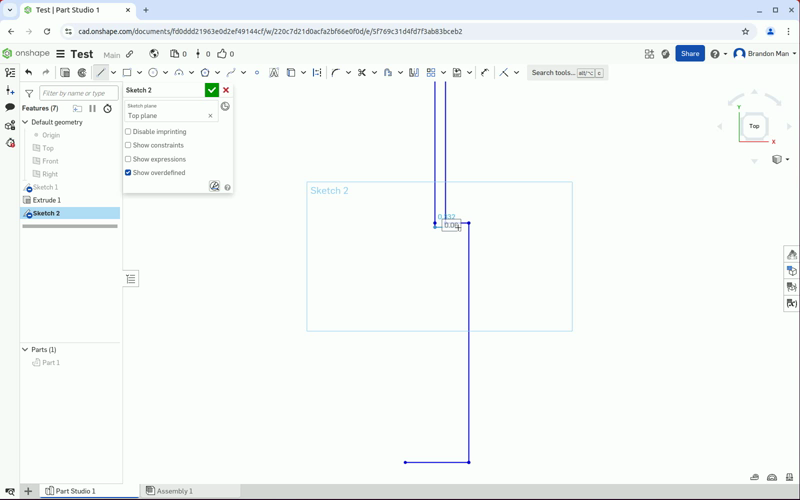
scroll(6)
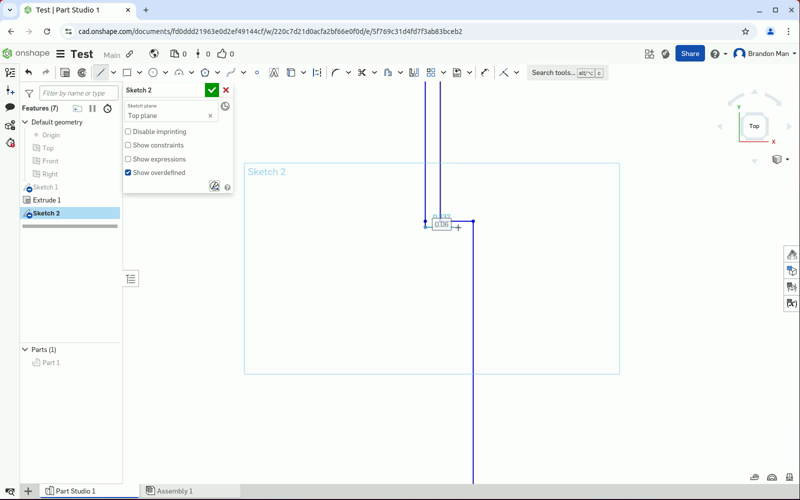
scroll(6)
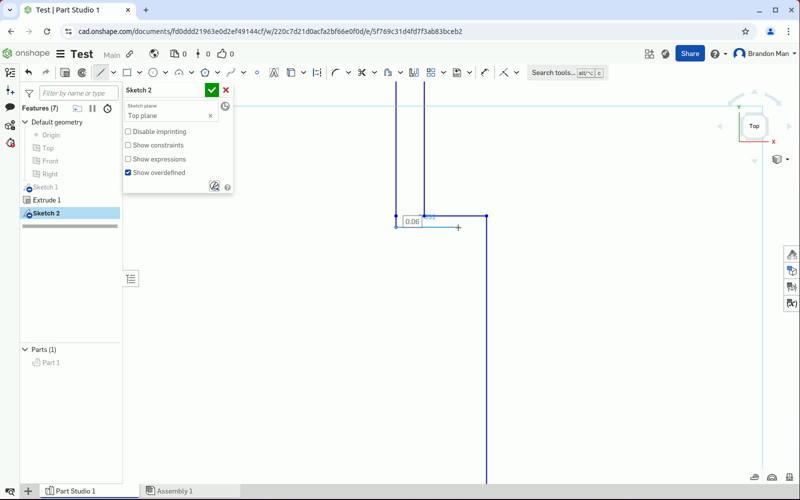
click(458, 227)
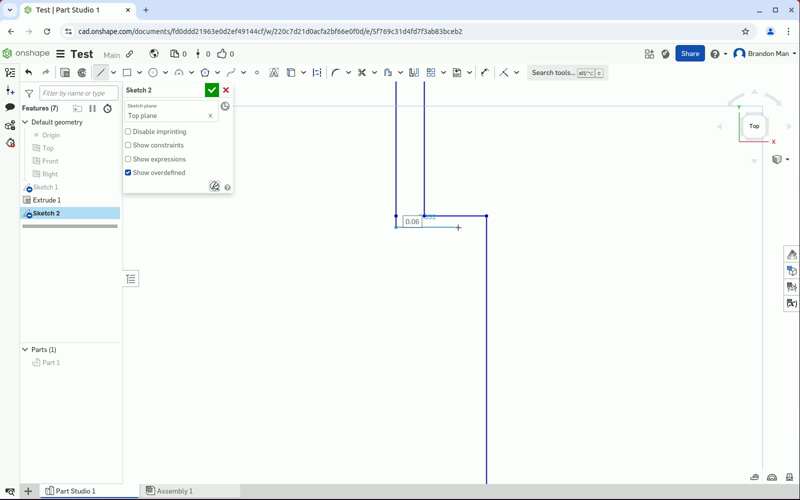
scroll(-6)
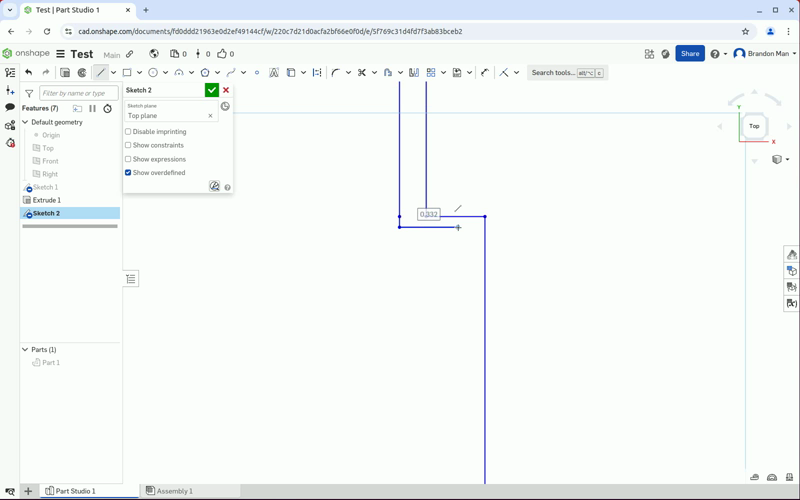
scroll(-6)
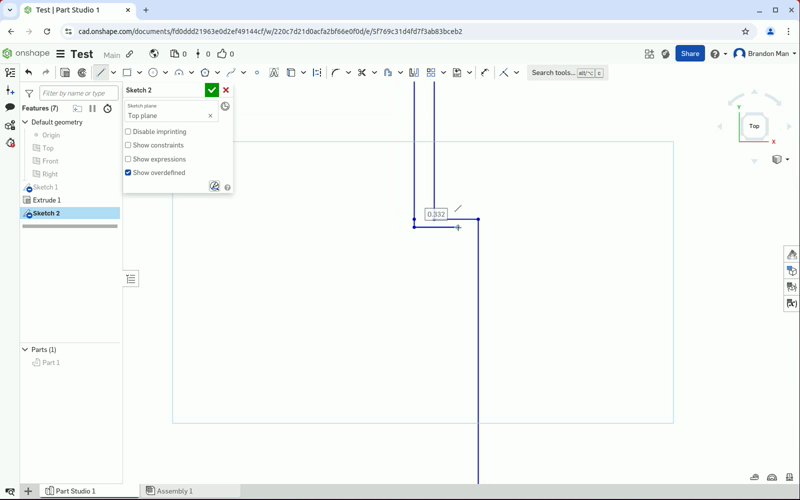
scroll(-6)
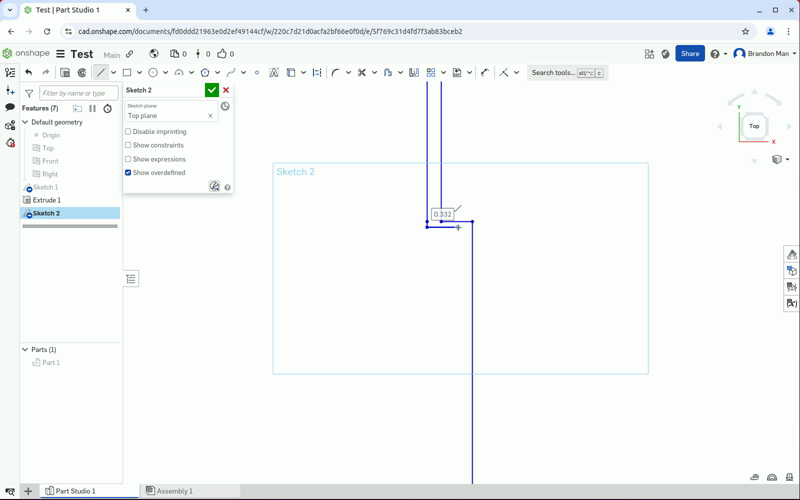
scroll(-6)
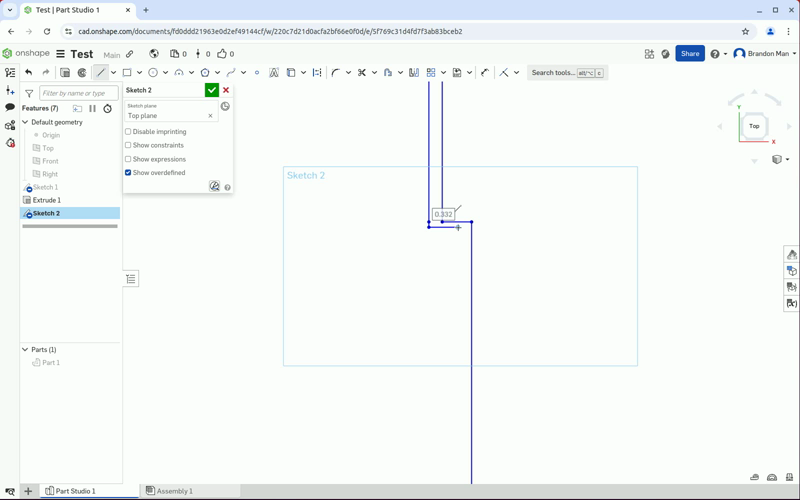
scroll(-6)
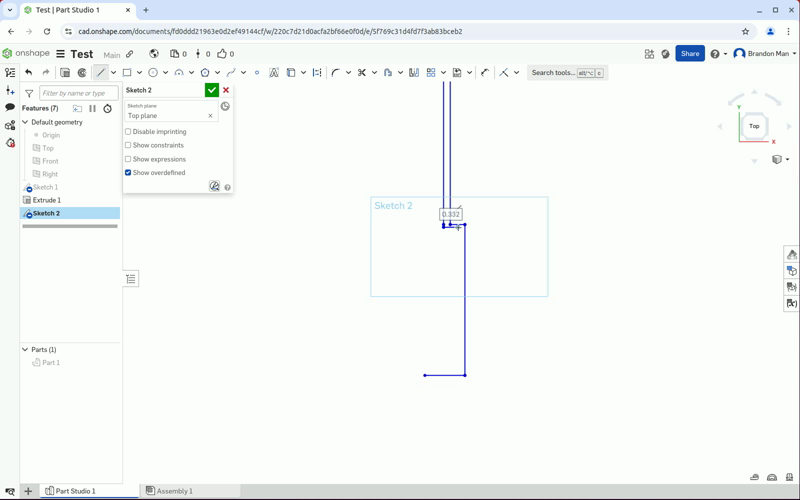
scroll(-6)
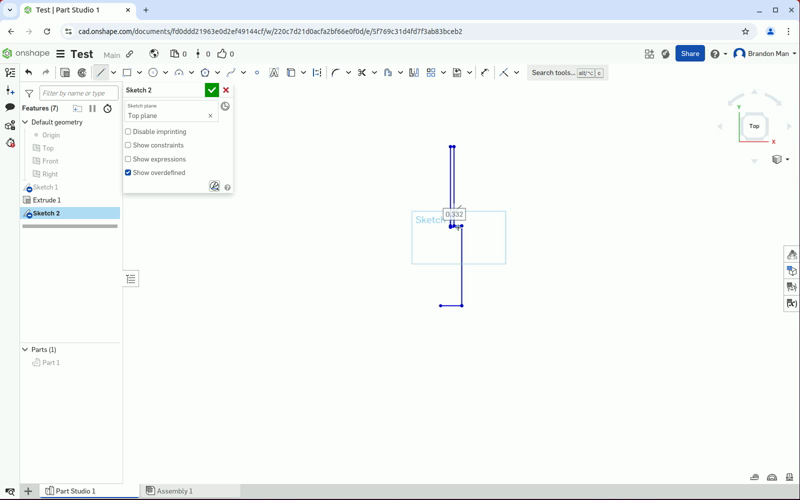
scroll(-6)
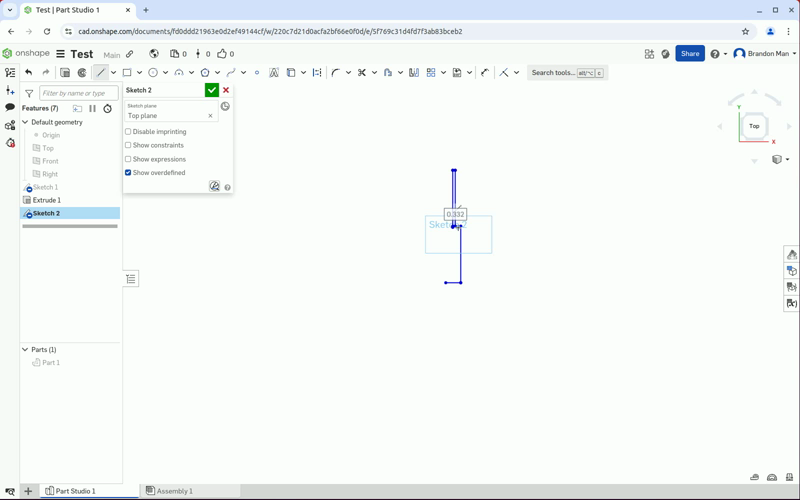
key_up(shift)
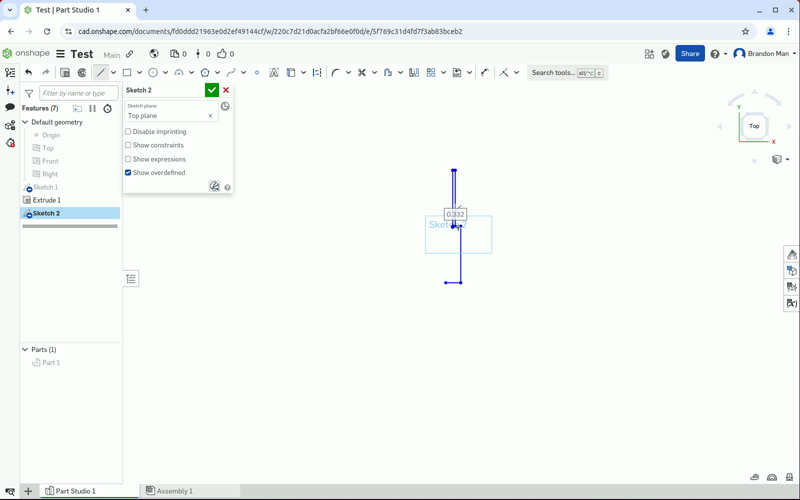
key_down(shift)
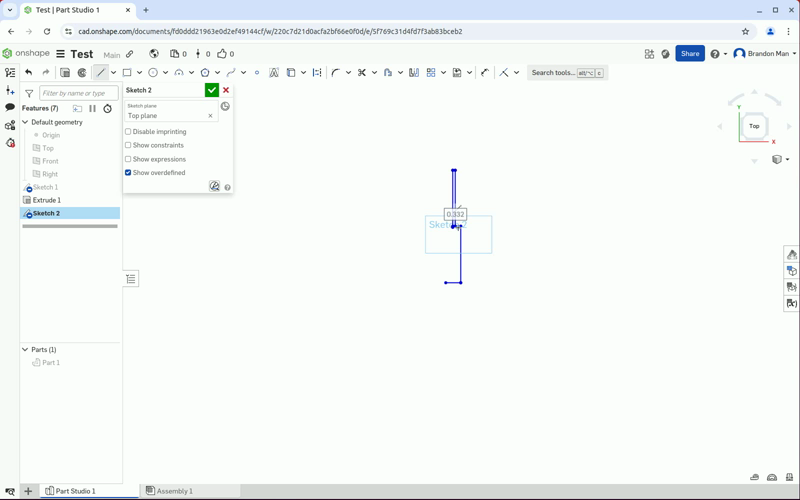
mouse_move(488, 227)
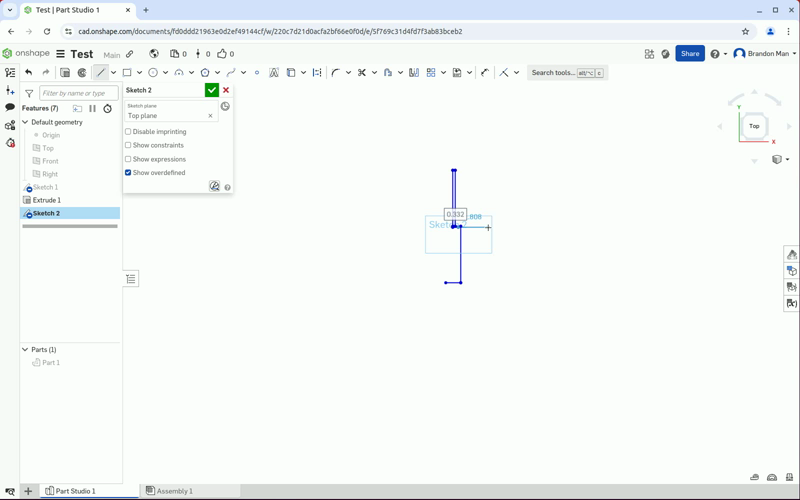
mouse_move(458, 280)
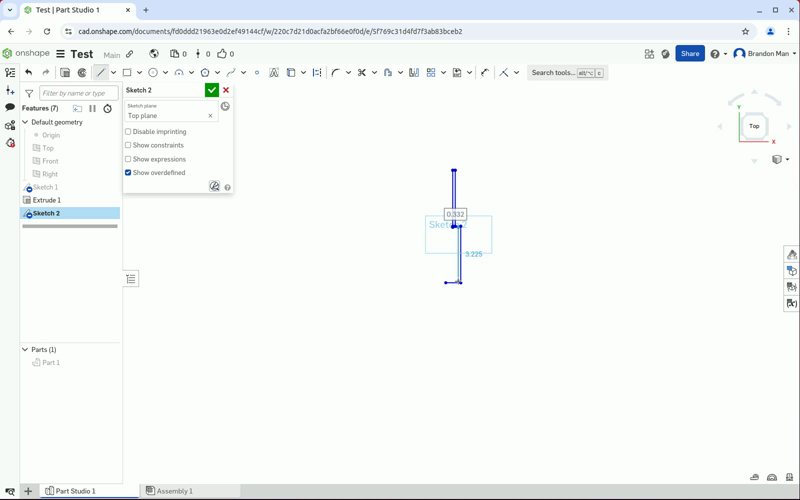
scroll(6)
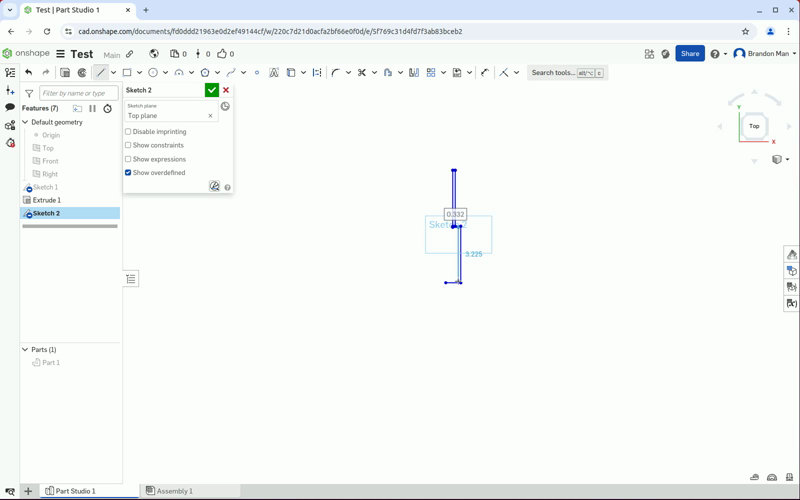
scroll(6)
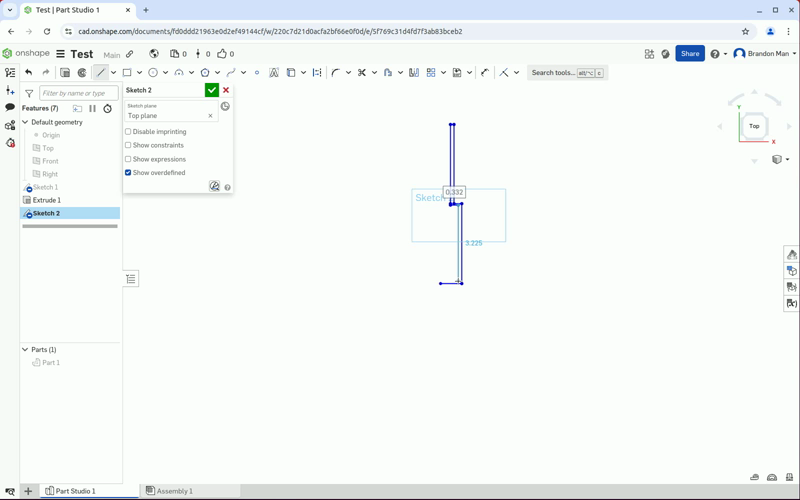
scroll(6)
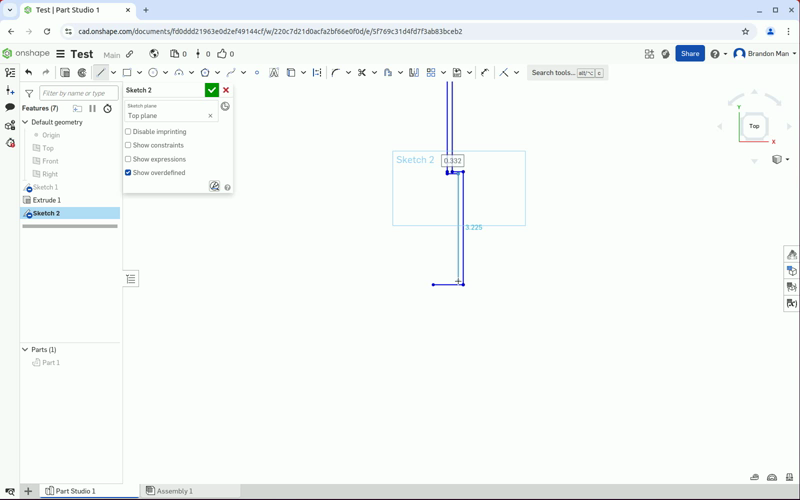
scroll(6)
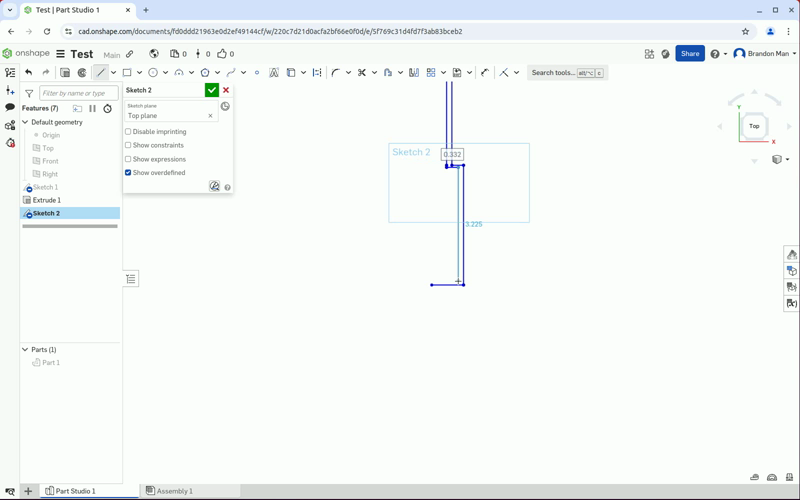
scroll(6)
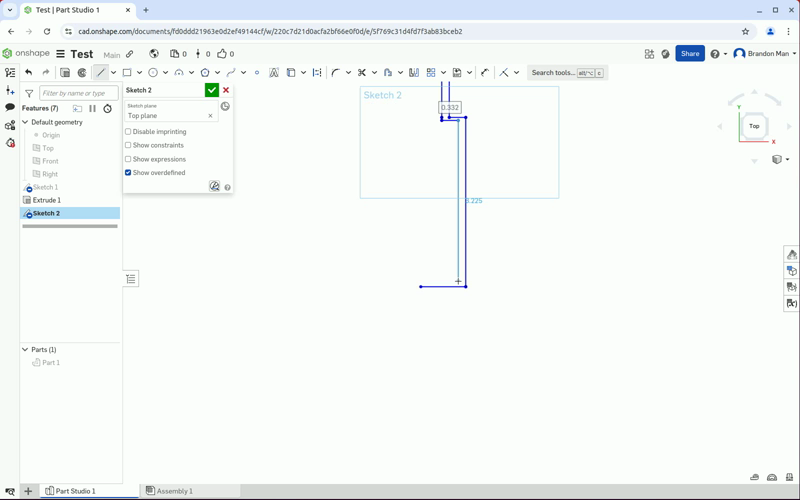
scroll(6)
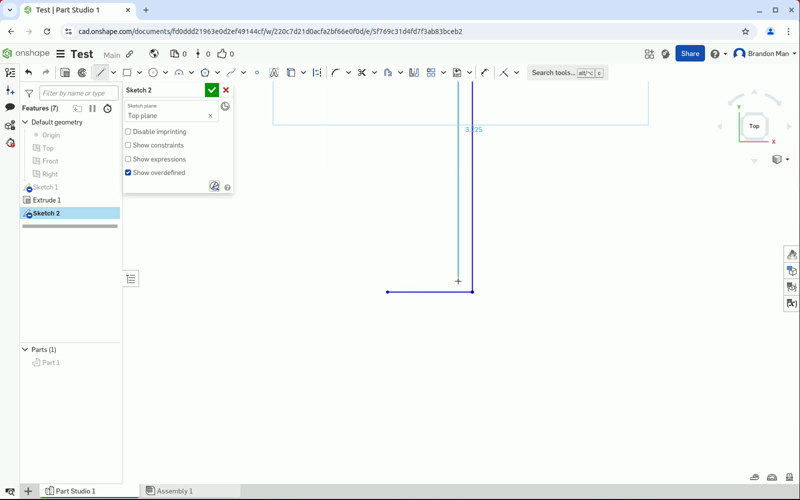
scroll(6)
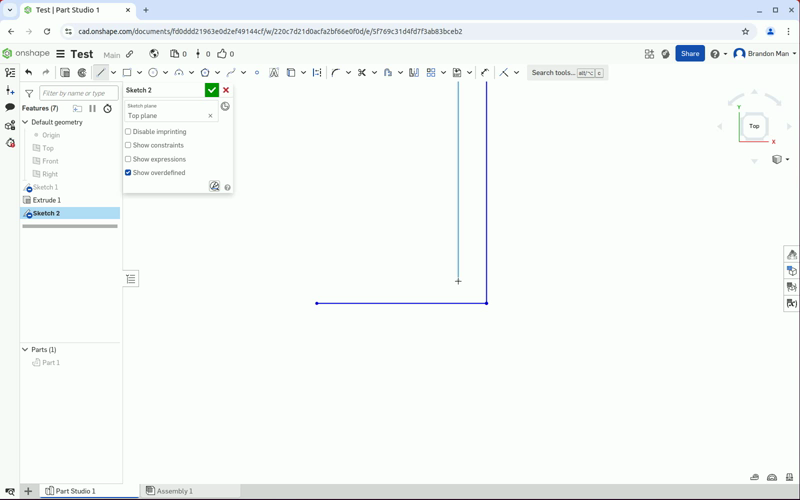
click(458, 280)
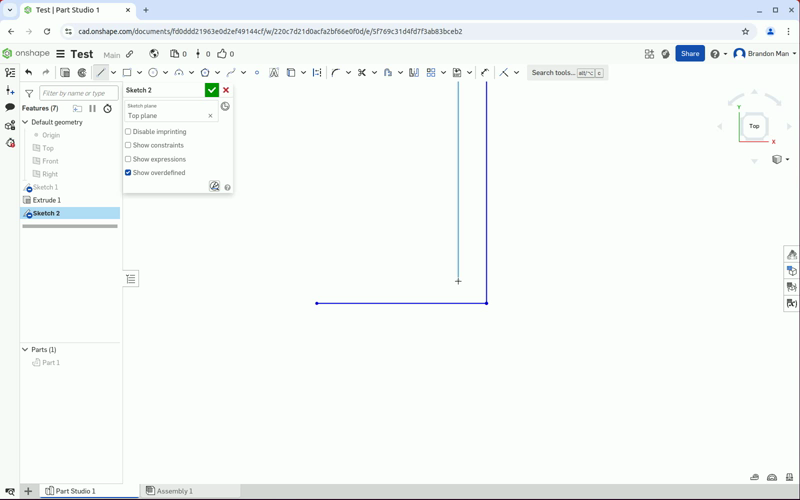
scroll(-6)
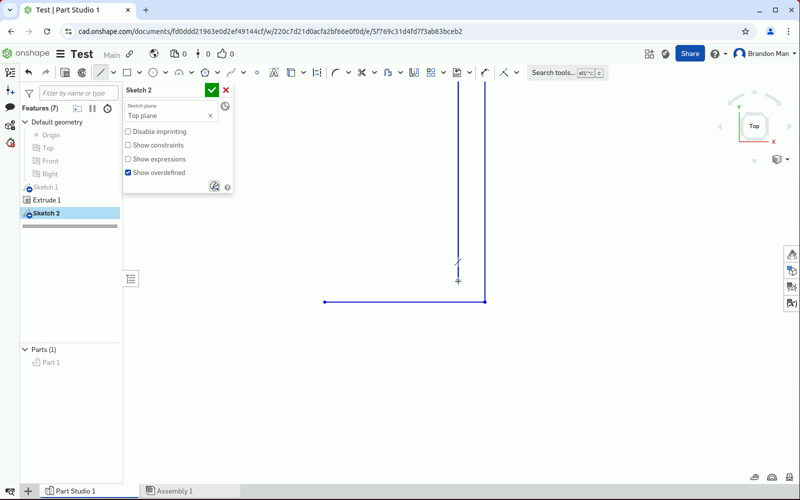
scroll(-6)
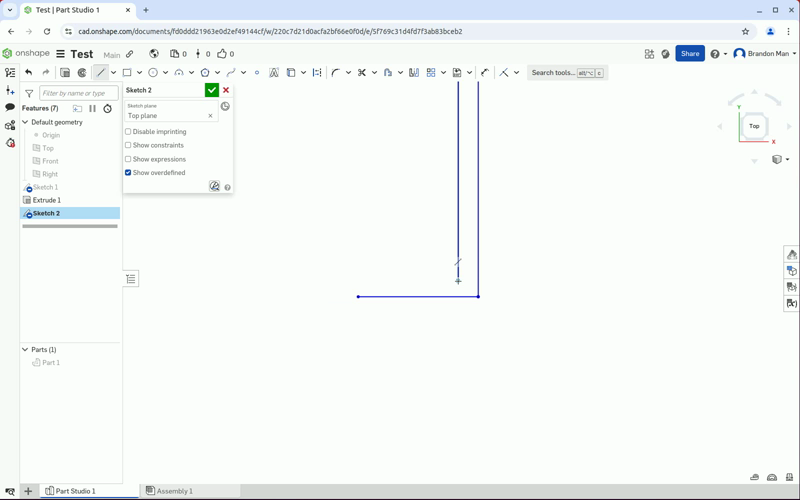
scroll(-6)
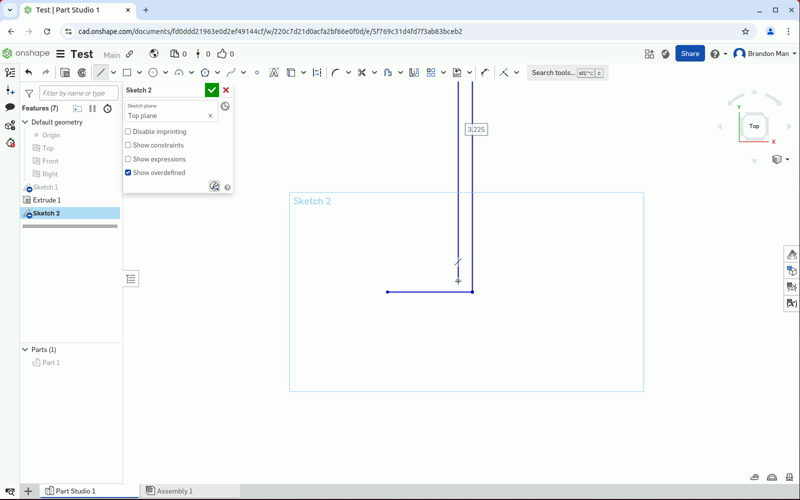
scroll(-6)
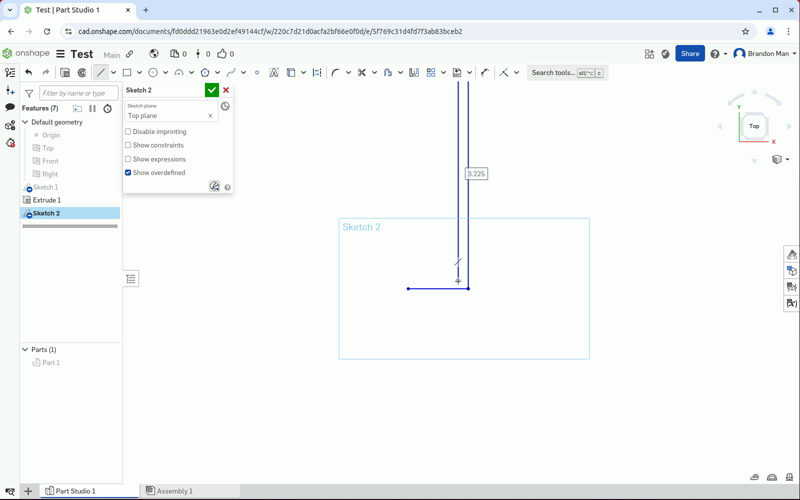
scroll(-6)
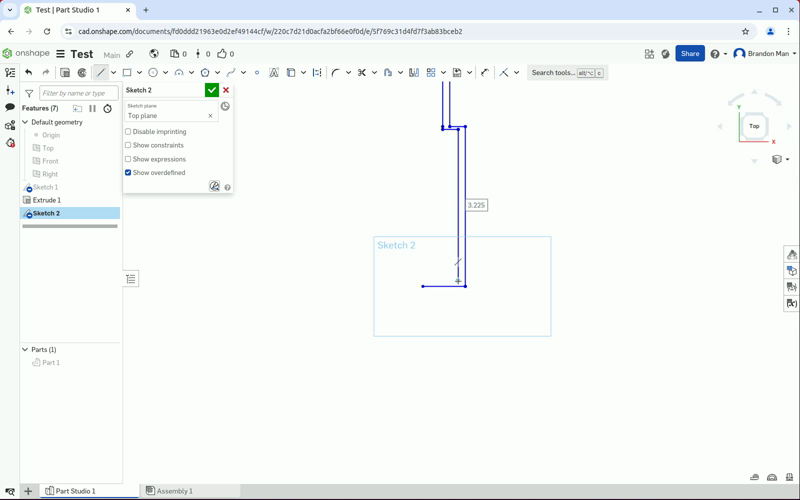
scroll(-6)
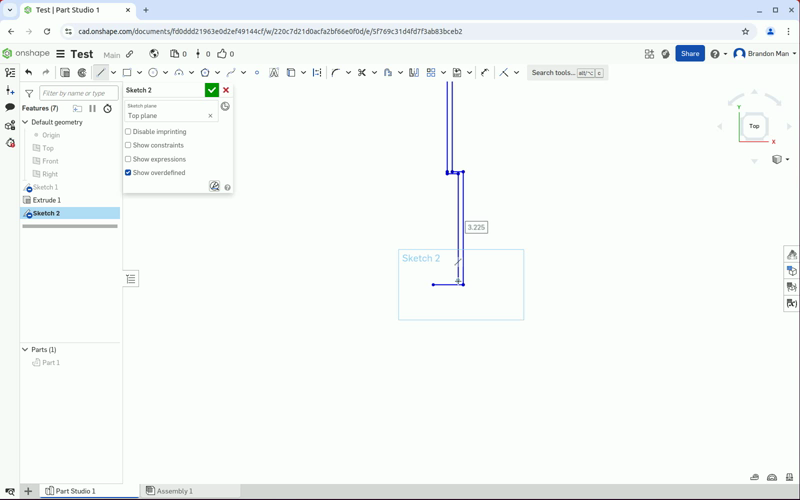
scroll(-6)
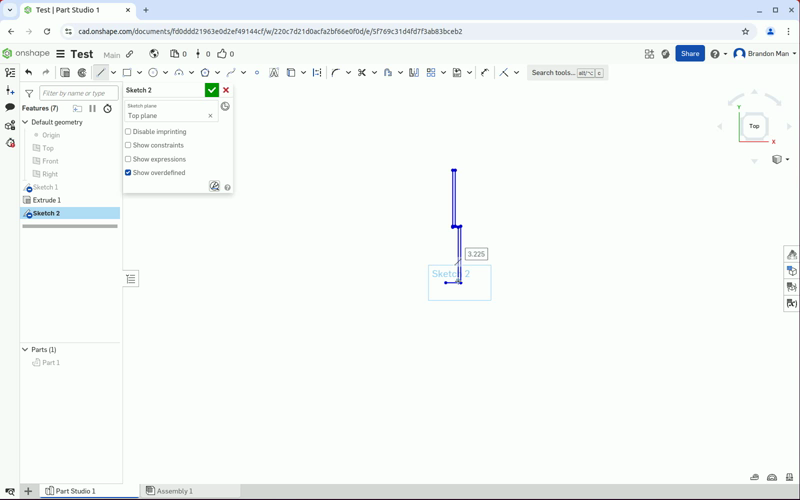
key_up(shift)
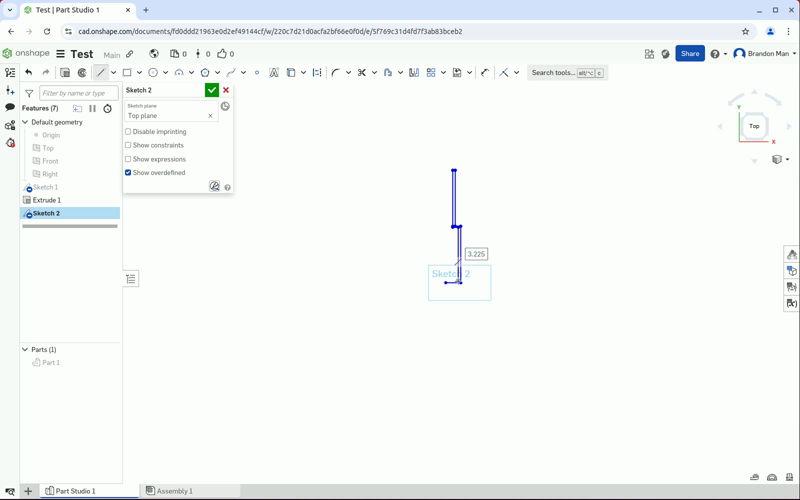
key_down(shift)
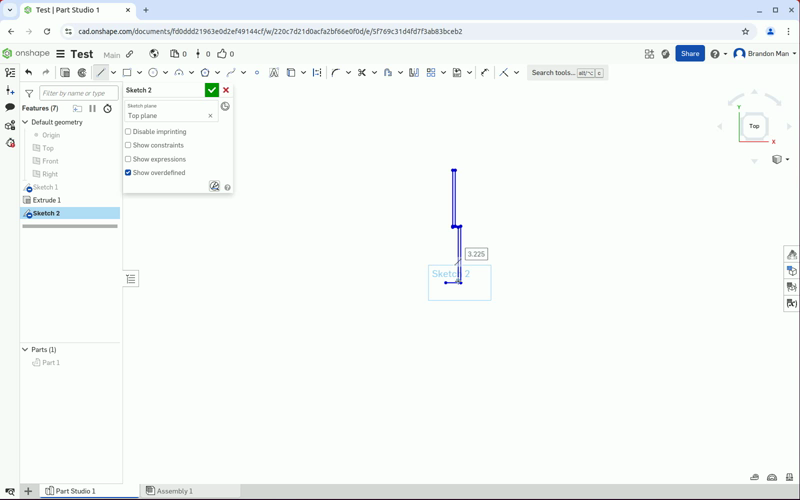
mouse_move(488, 280)
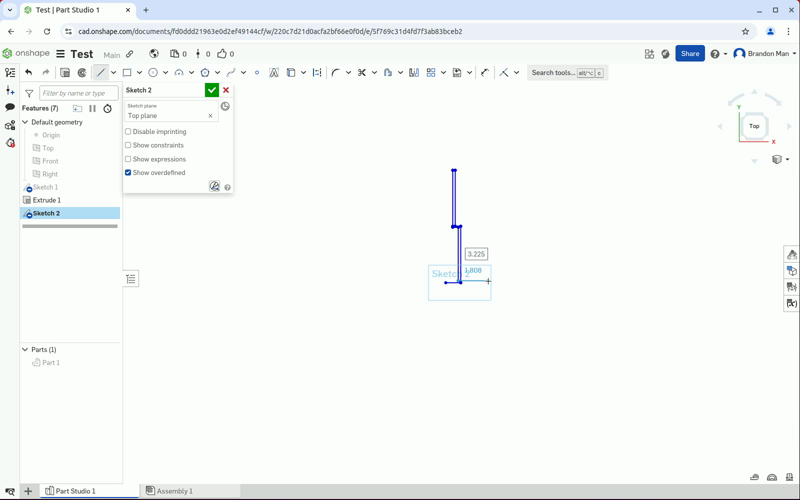
mouse_move(445, 280)
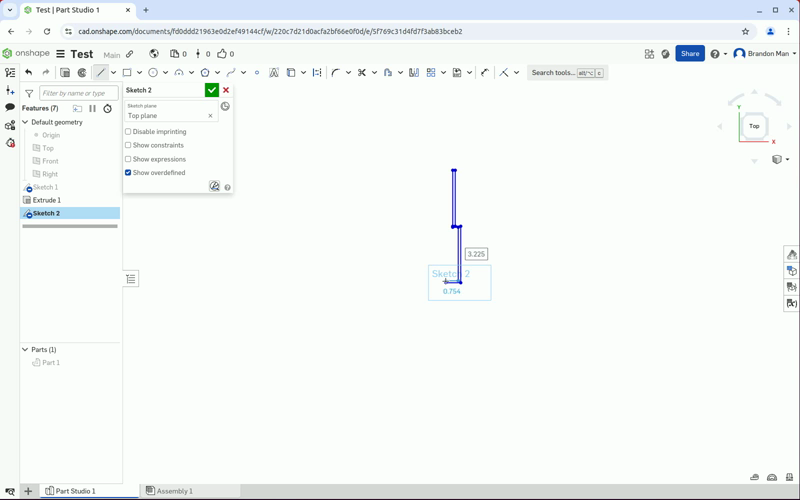
scroll(6)
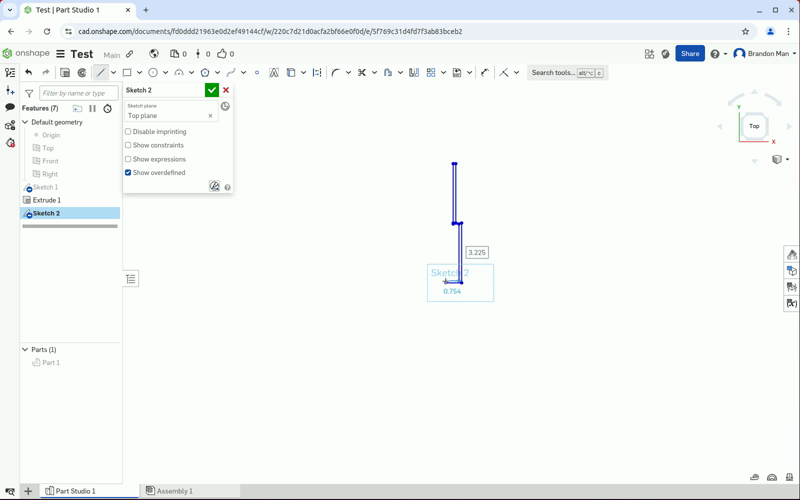
scroll(6)
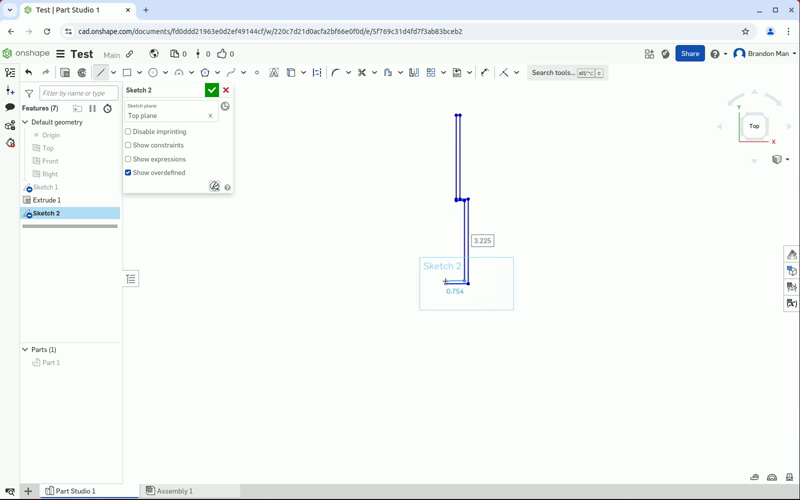
scroll(6)
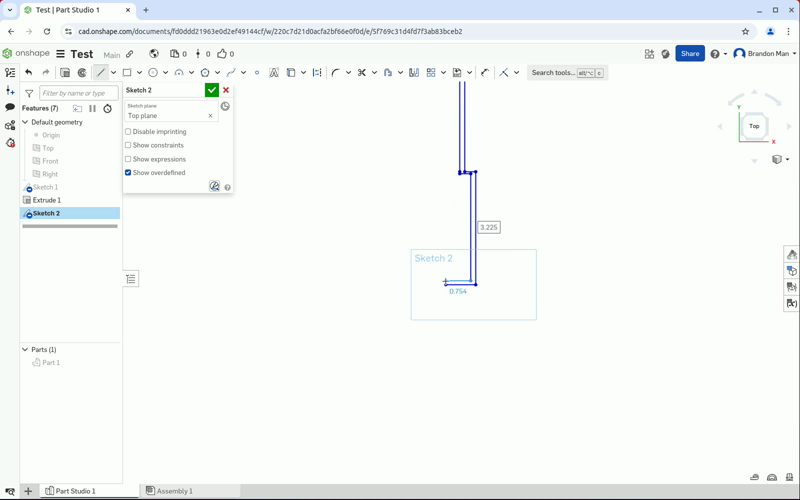
scroll(6)
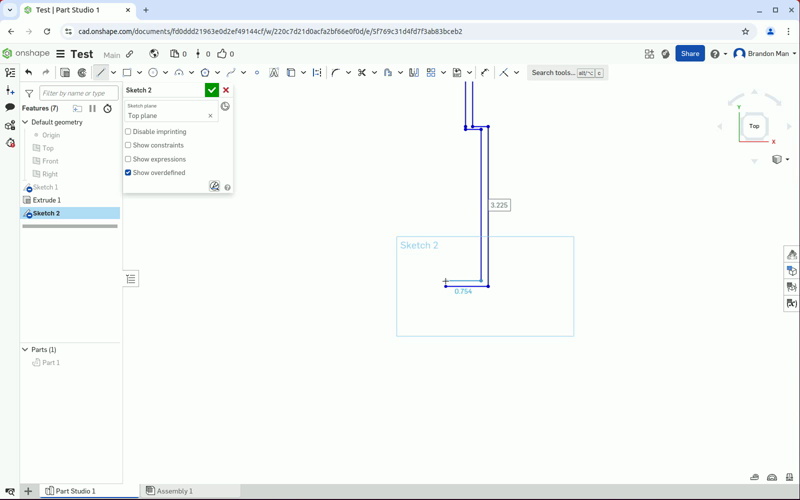
scroll(6)
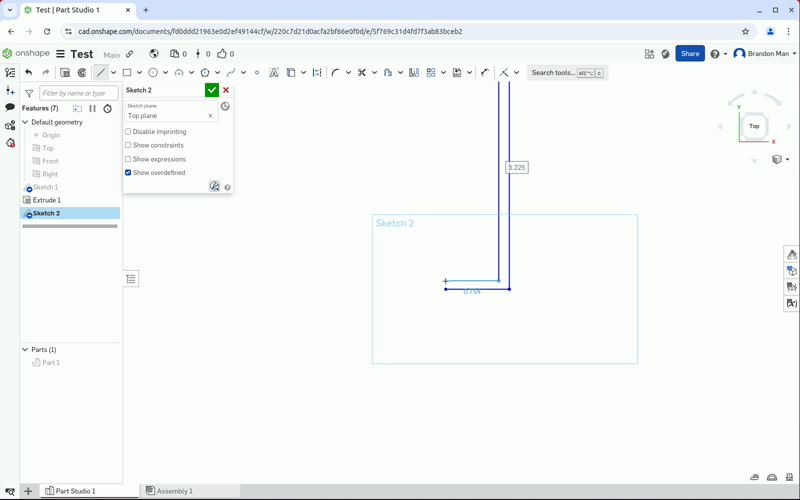
scroll(6)
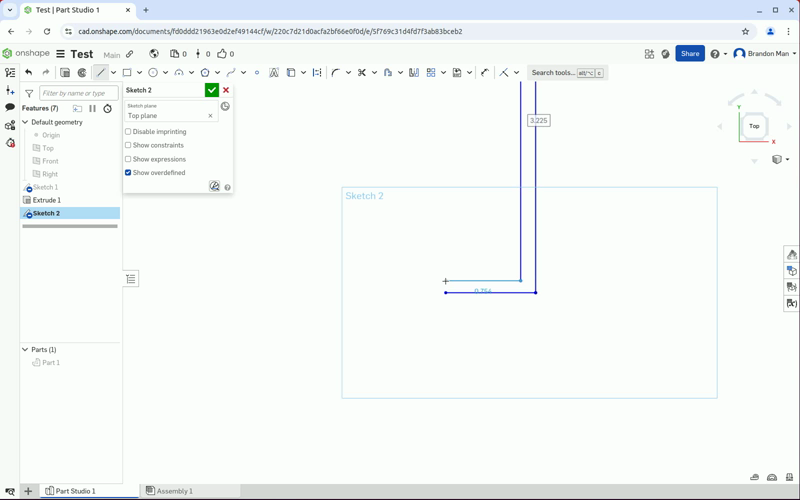
scroll(6)
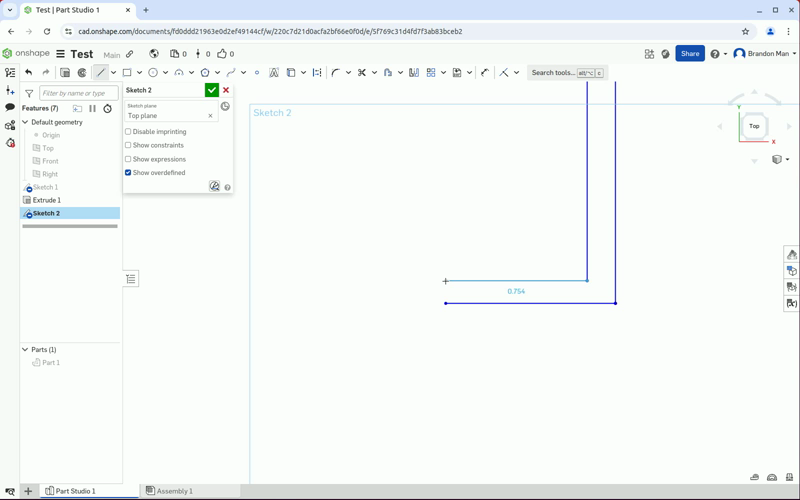
click(445, 280)
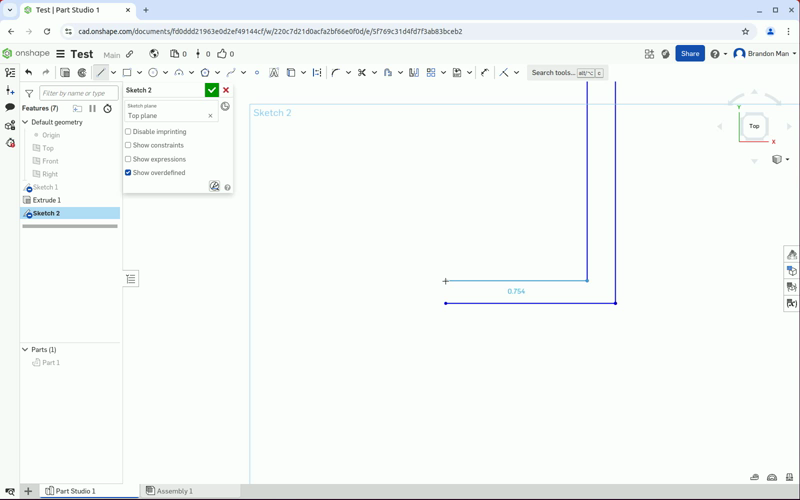
scroll(-6)
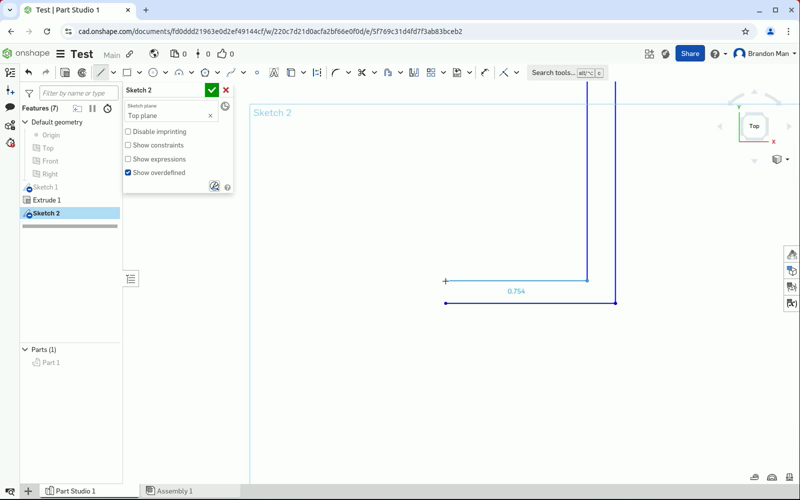
scroll(-6)
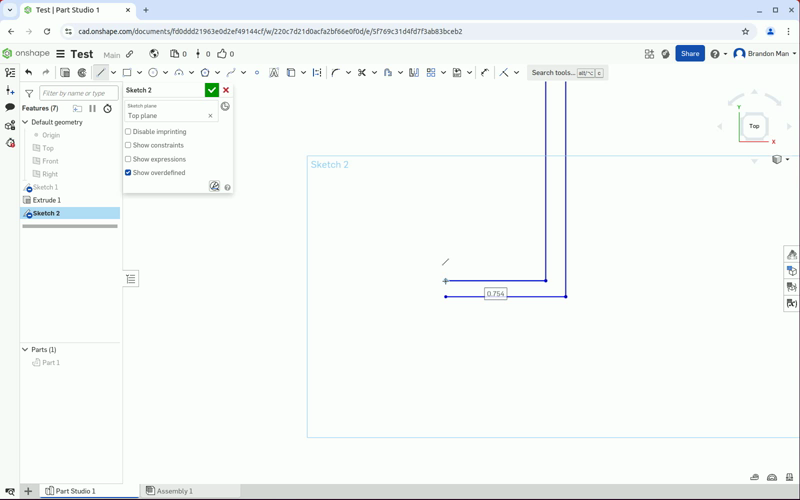
scroll(-6)
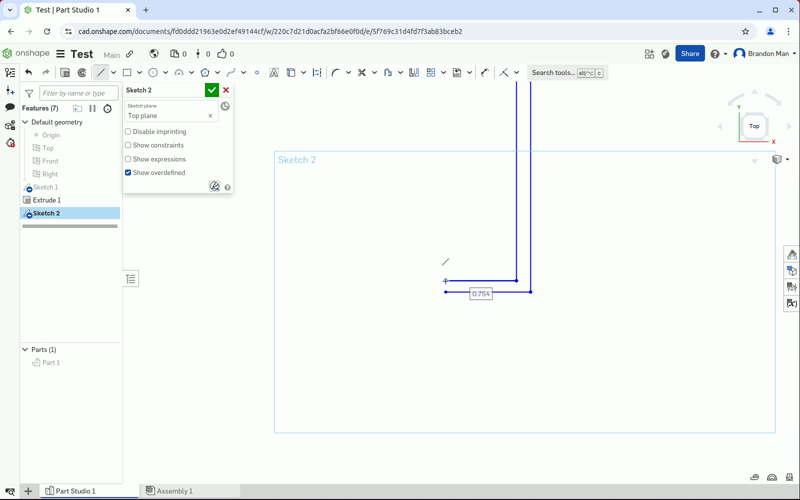
scroll(-6)
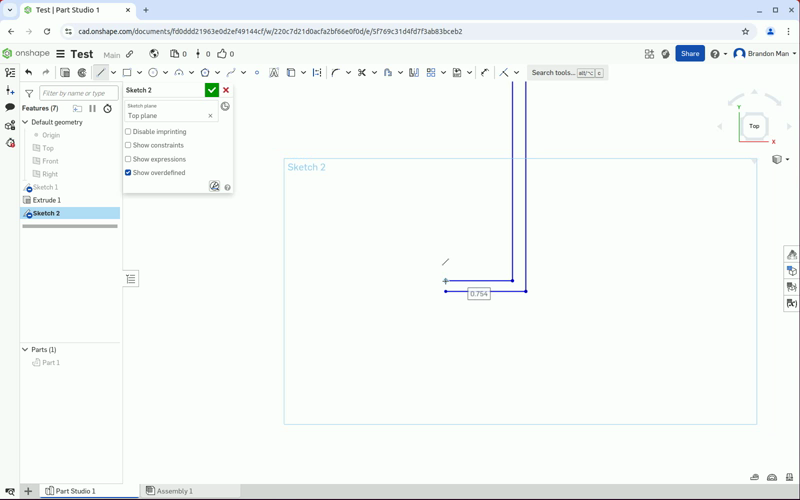
scroll(-6)
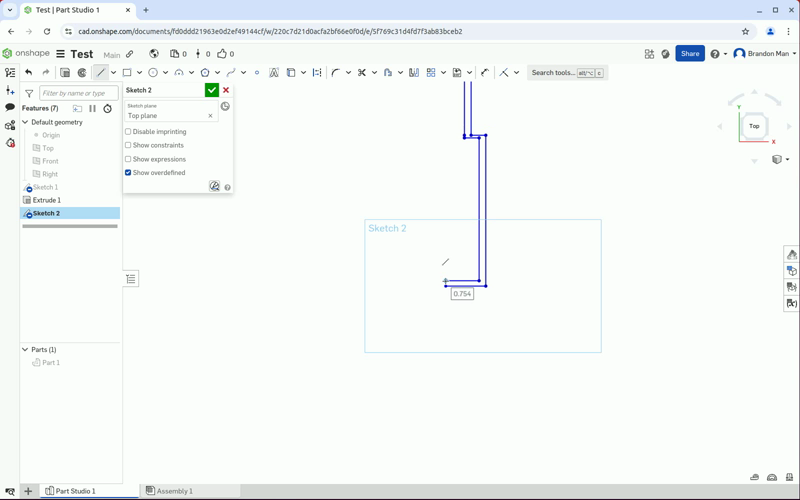
scroll(-6)
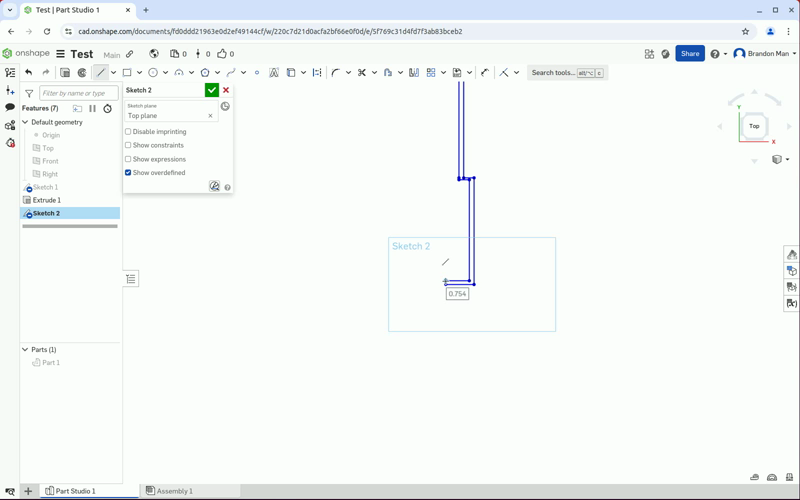
scroll(-6)
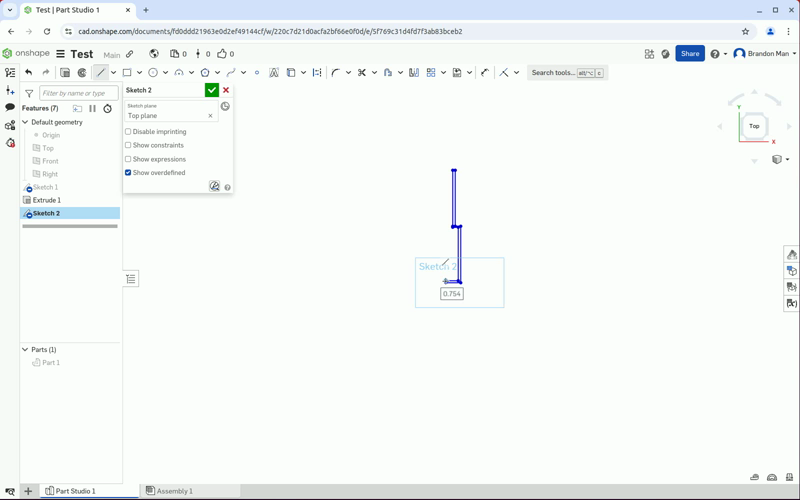
key_up(shift)
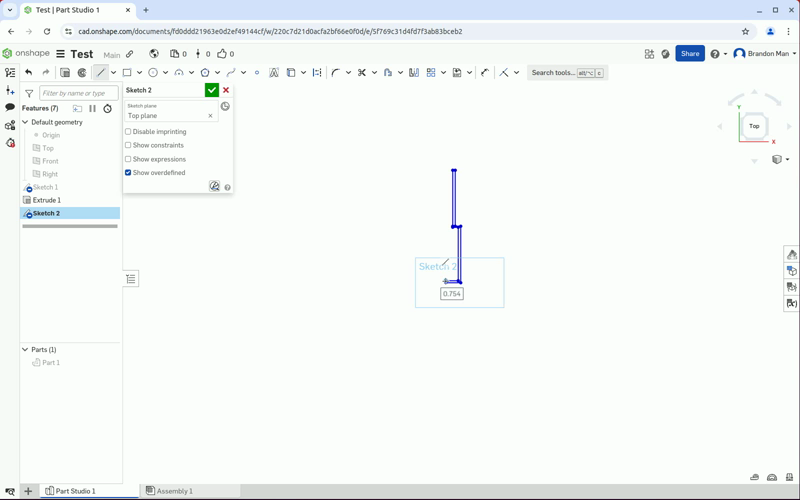
mouse_move(475, 280)
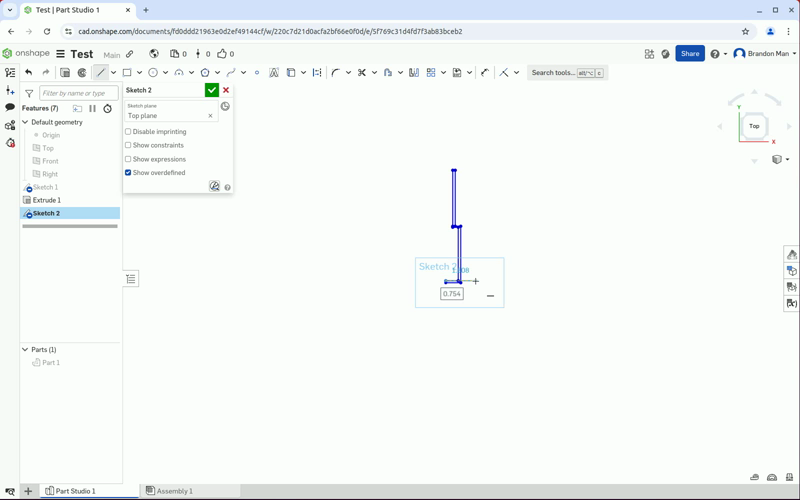
key_down(shift)
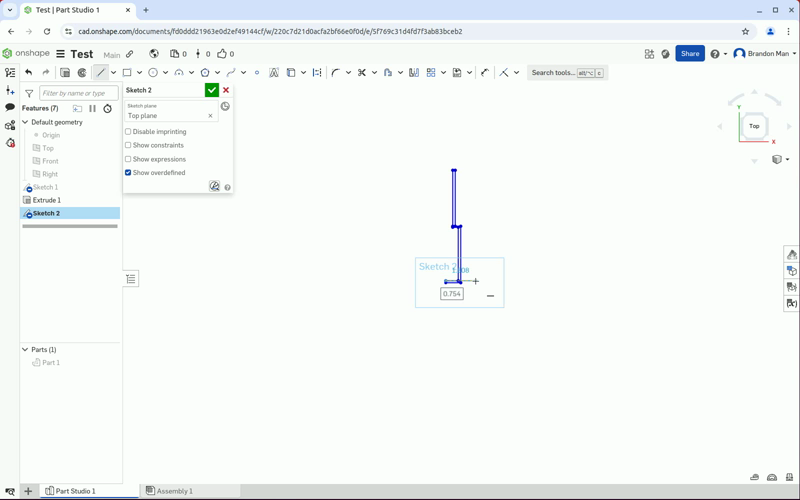
mouse_move(445, 282)
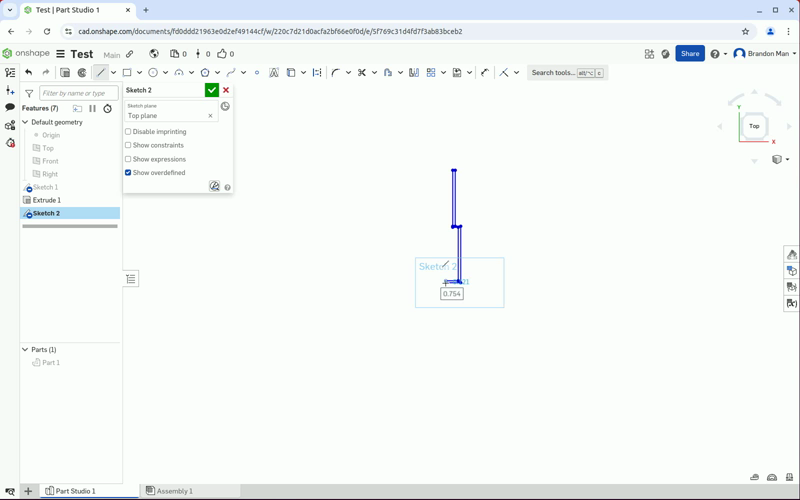
scroll(6)
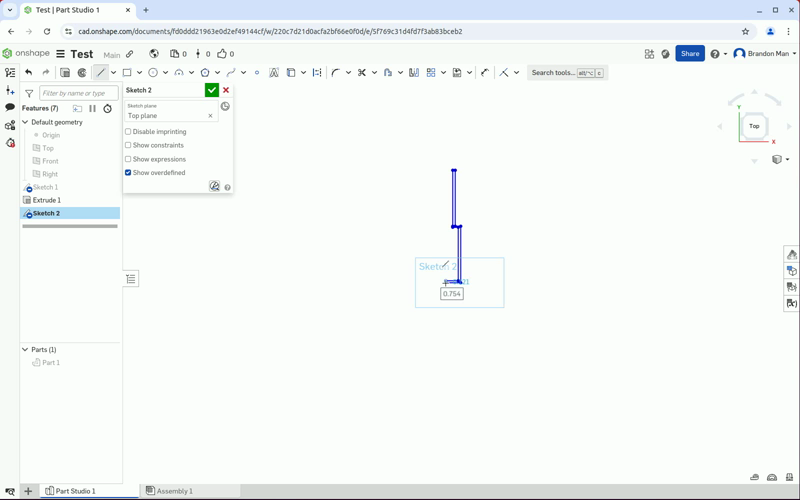
scroll(6)
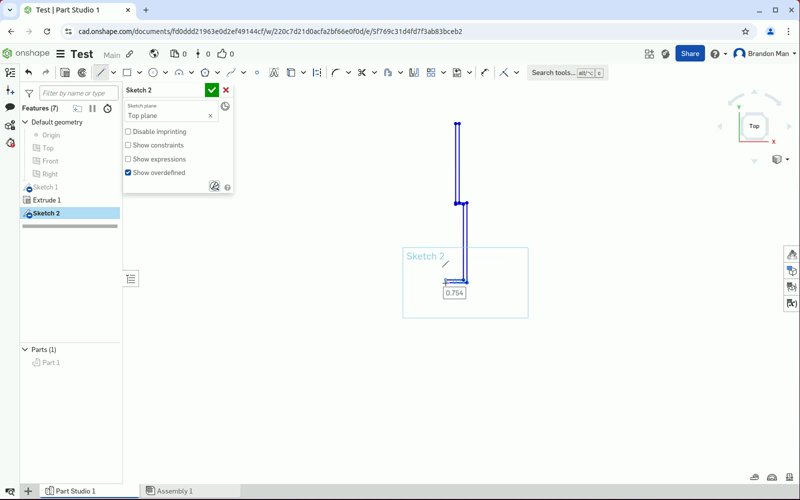
scroll(6)
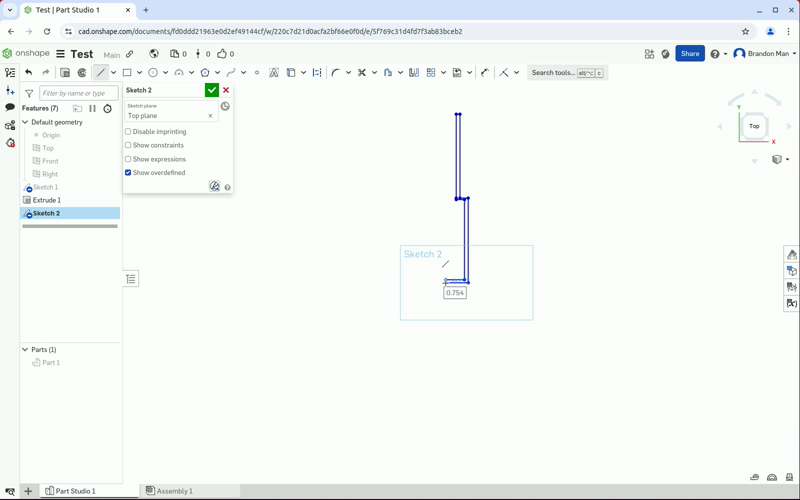
scroll(6)
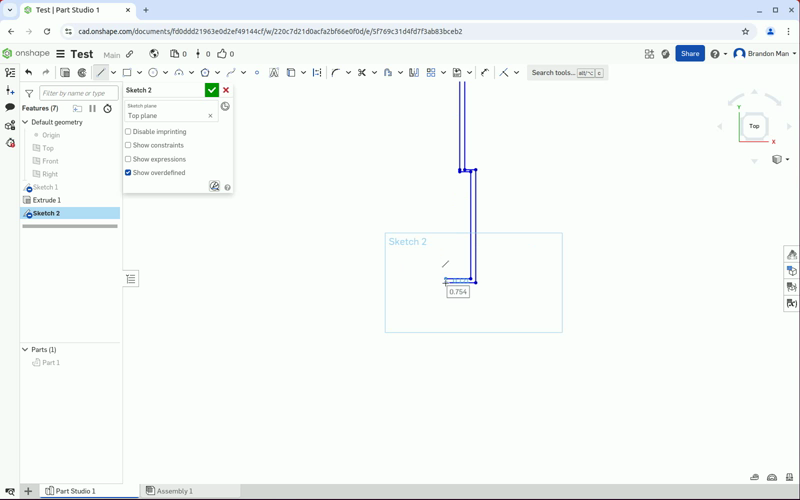
scroll(6)
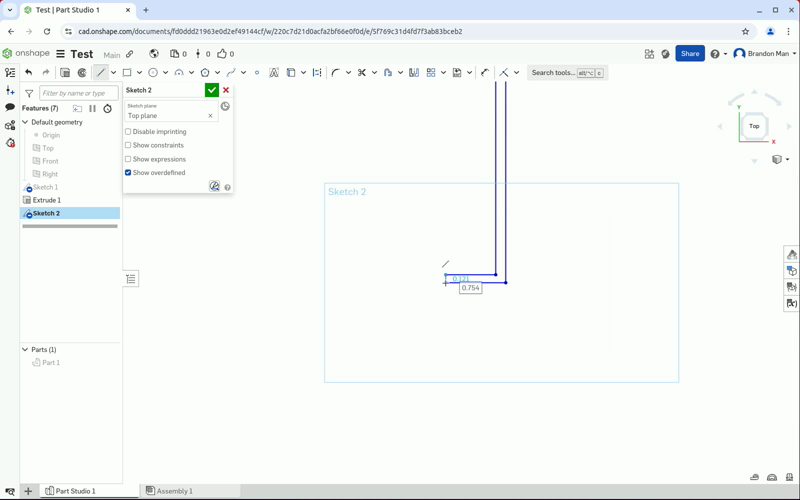
scroll(6)
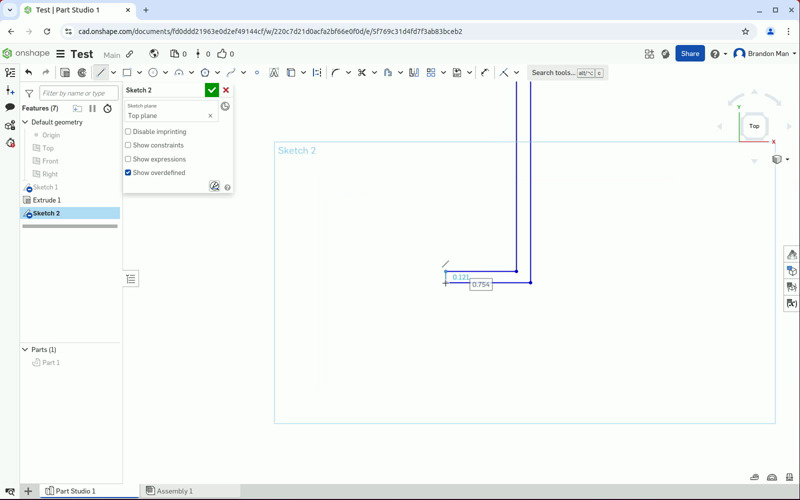
scroll(6)
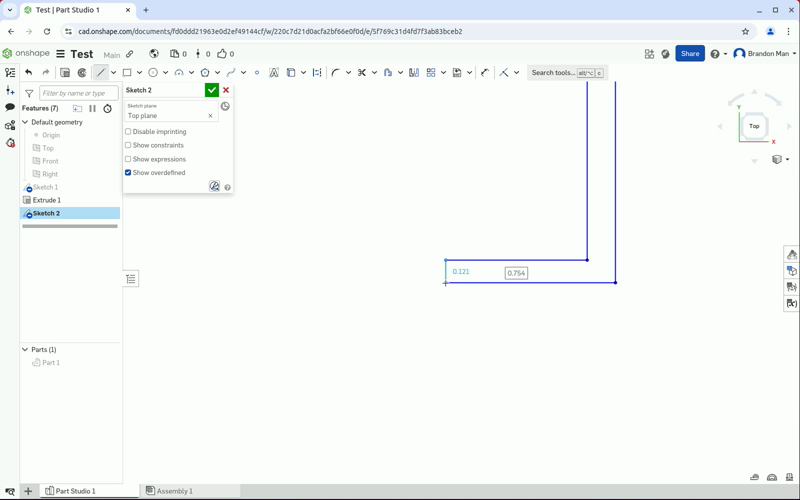
key_up(shift)
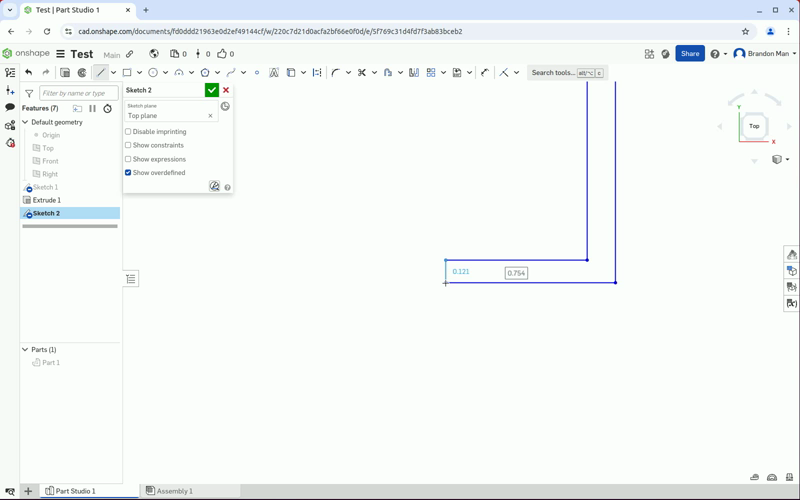
click(445, 282)
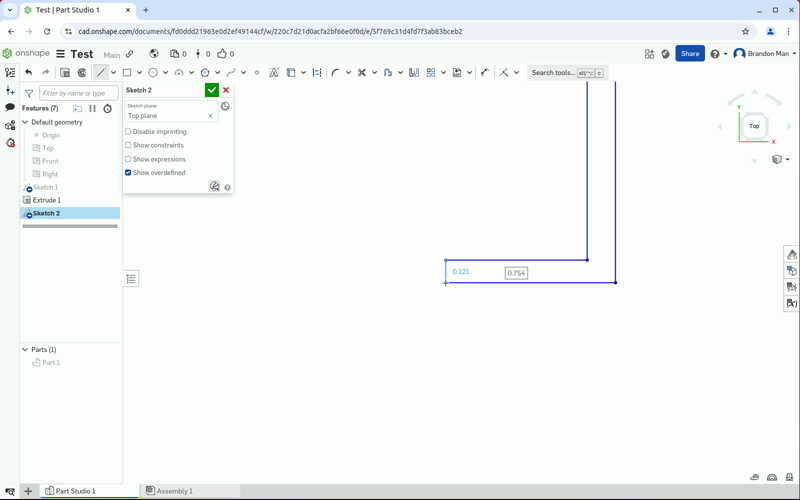
scroll(-6)
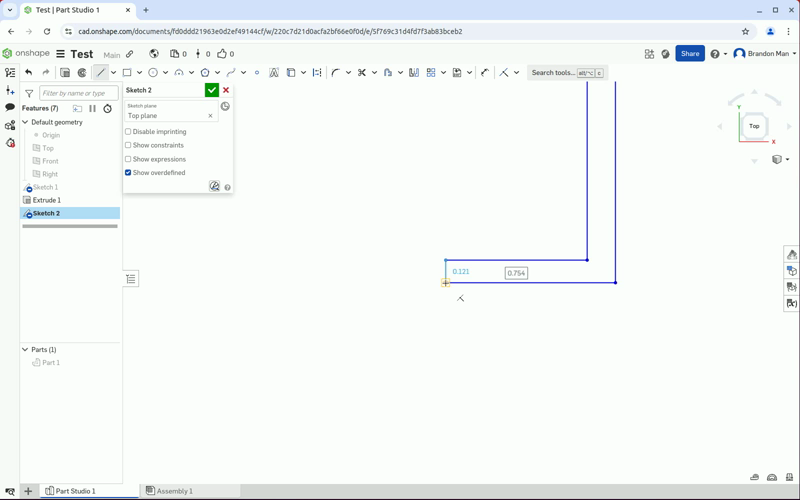
scroll(-6)
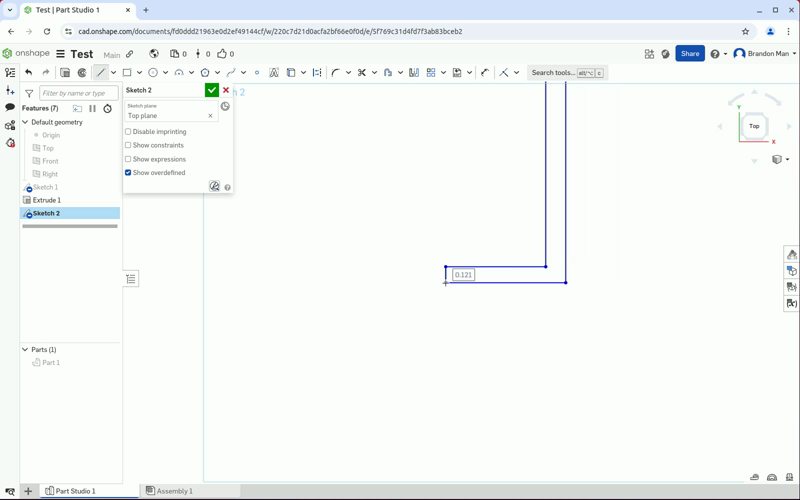
scroll(-6)
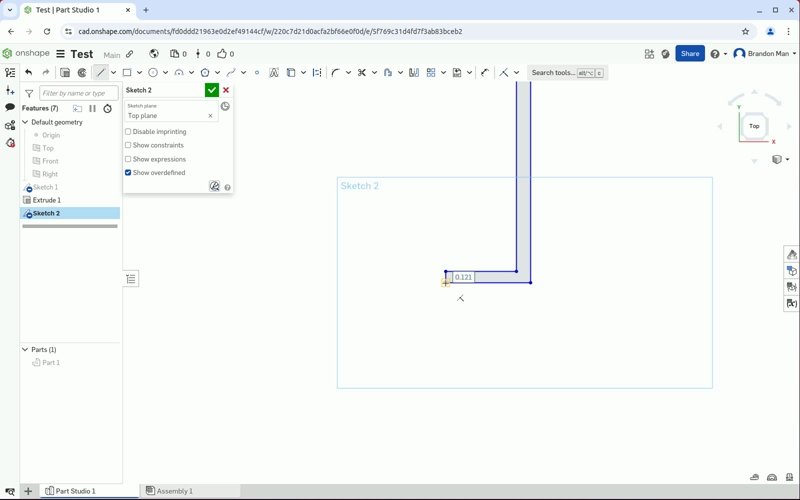
scroll(-6)
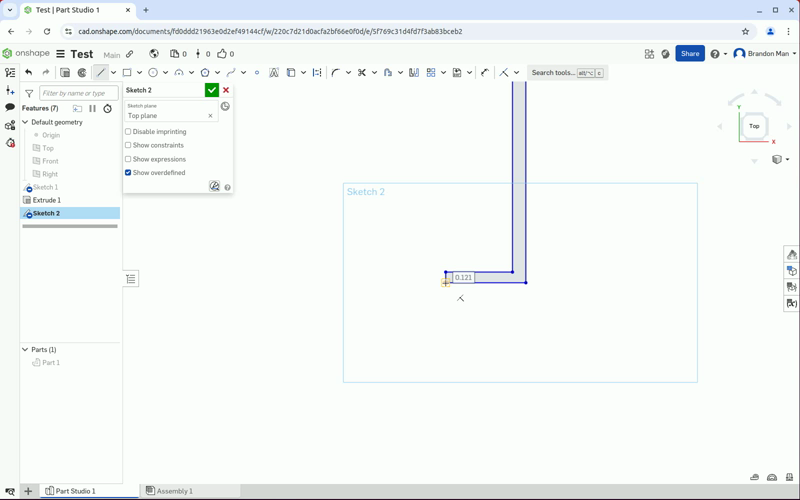
scroll(-6)
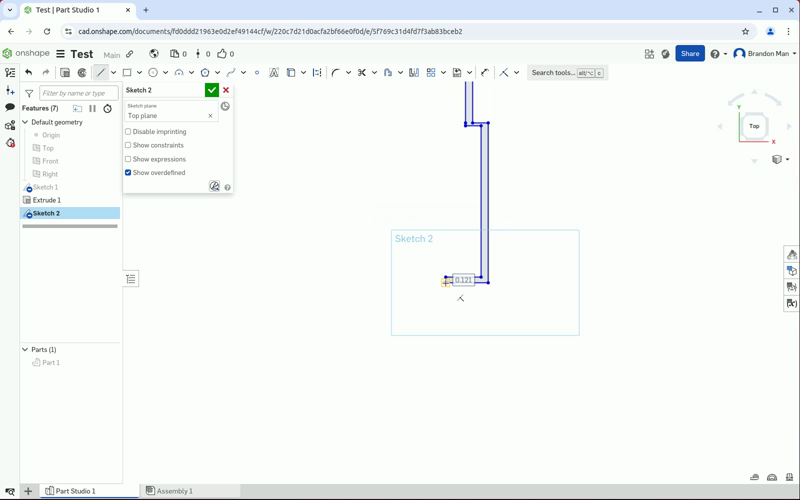
scroll(-6)
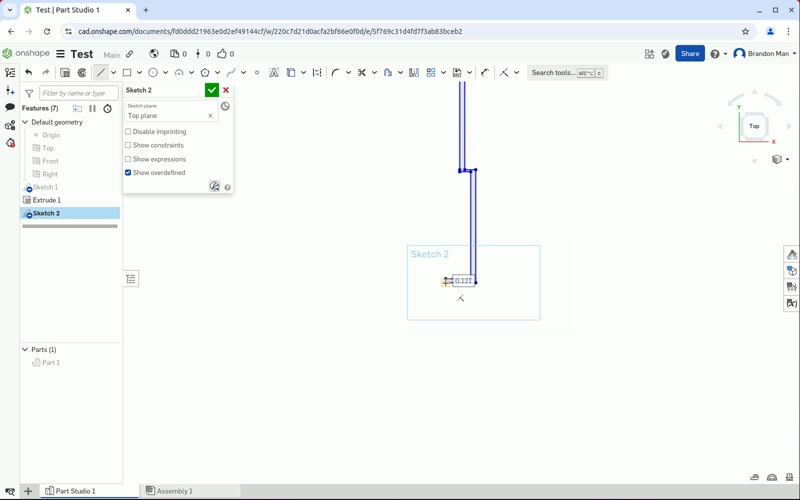
scroll(-6)
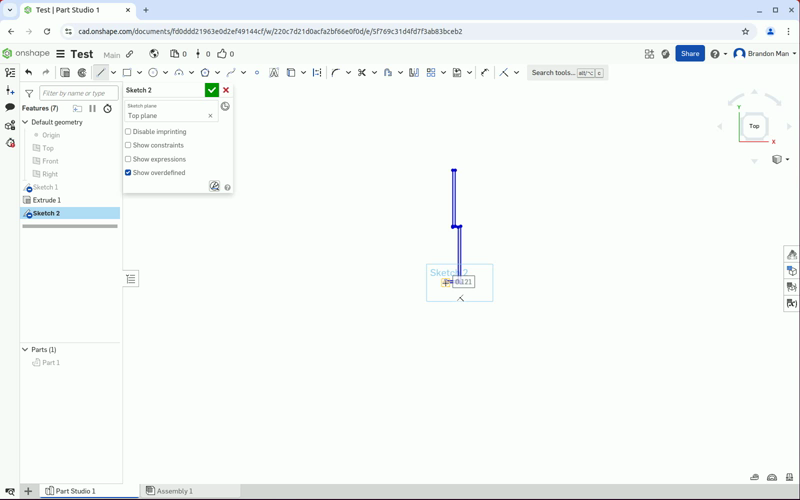
key(esc)
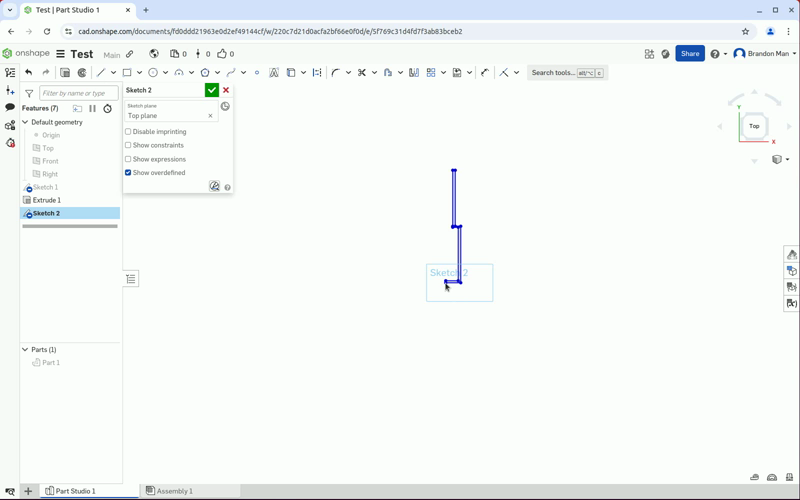
mouse_move(460, 276)
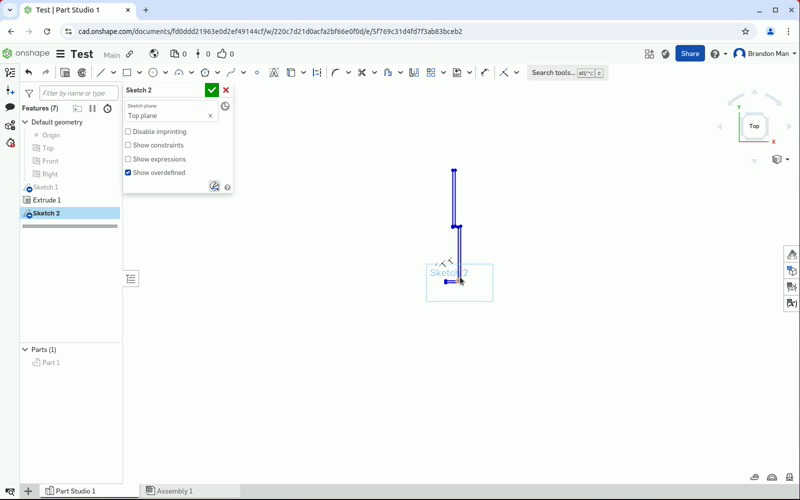
scroll(6)
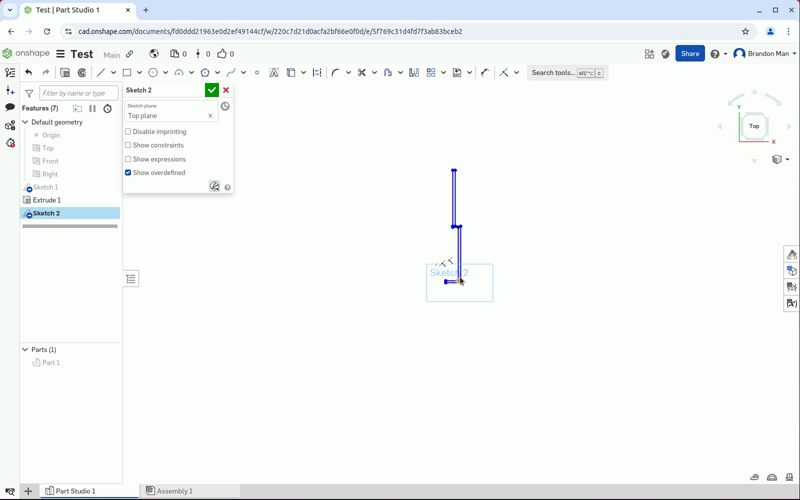
scroll(6)
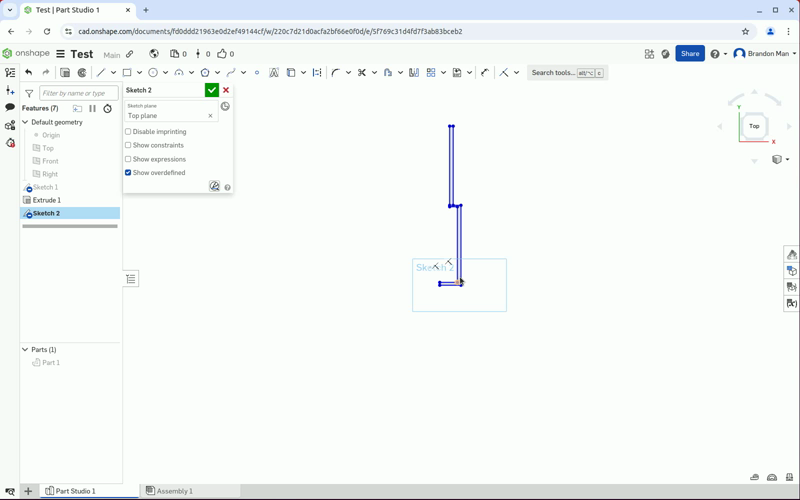
scroll(6)
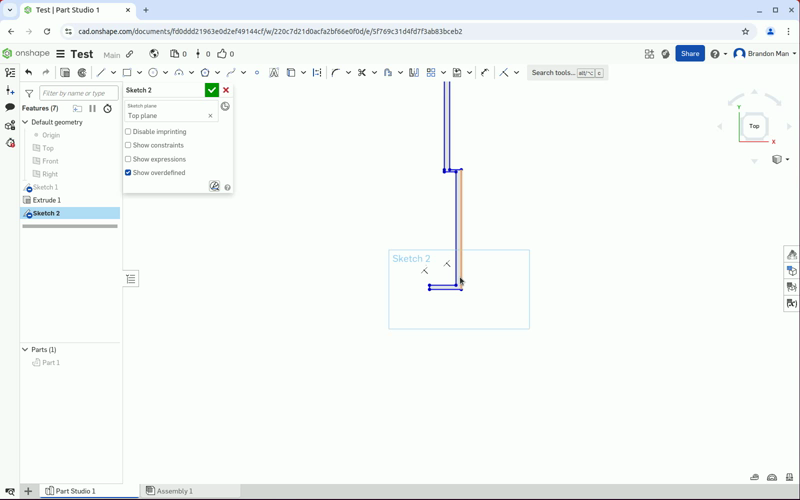
scroll(6)
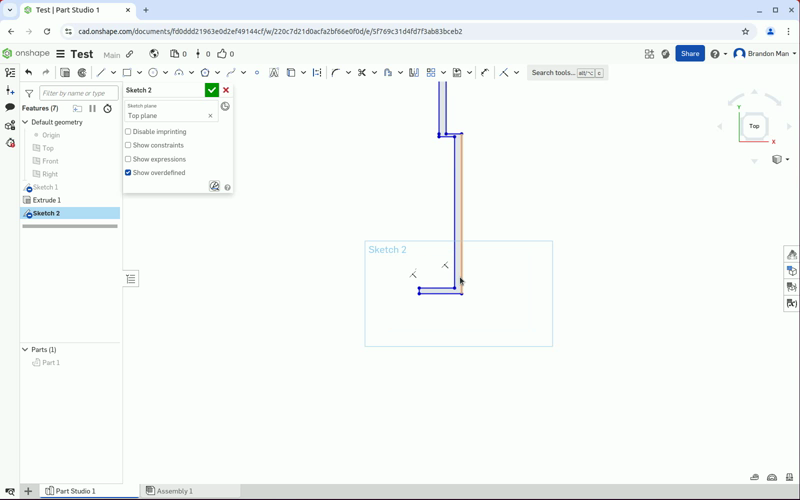
scroll(6)
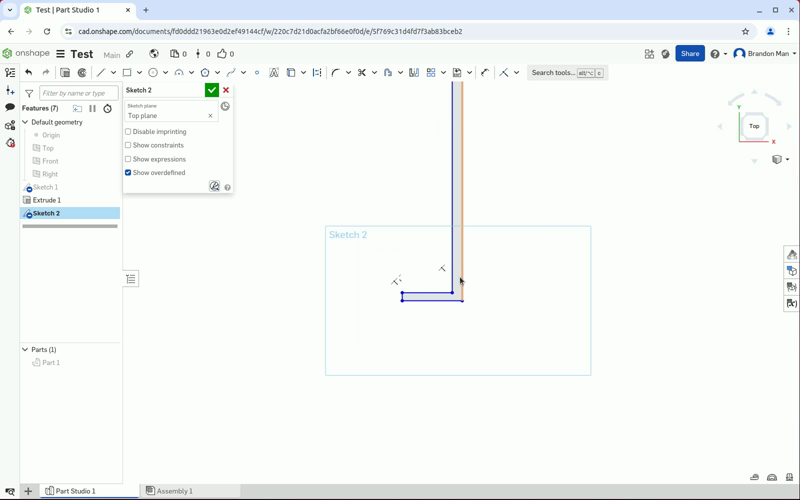
scroll(6)
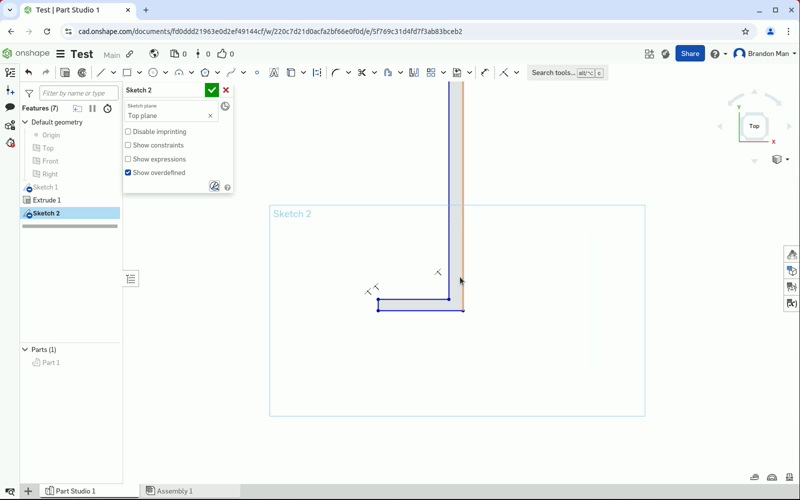
scroll(6)
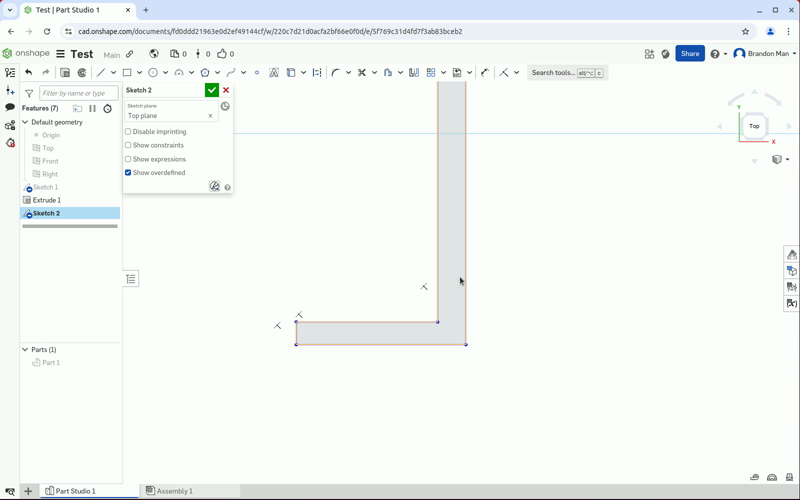
click(460, 276)
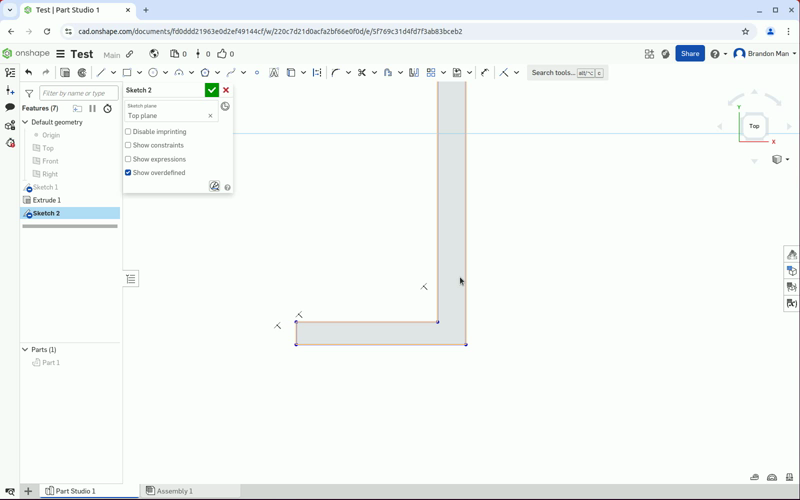
scroll(-6)
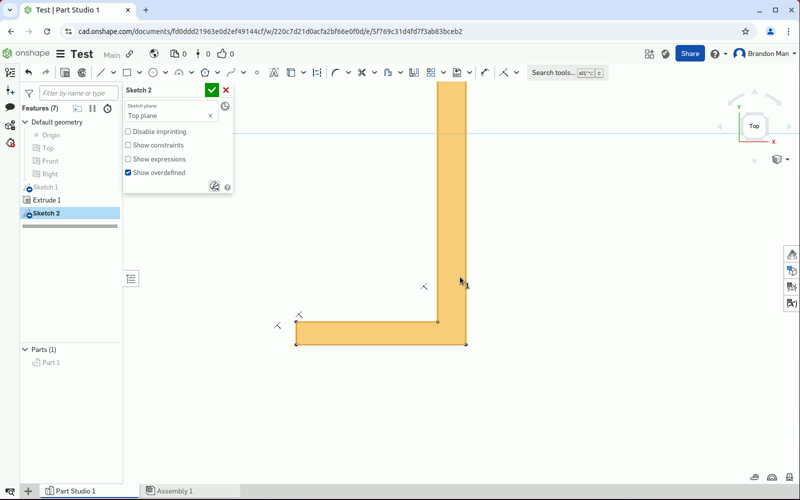
scroll(-6)
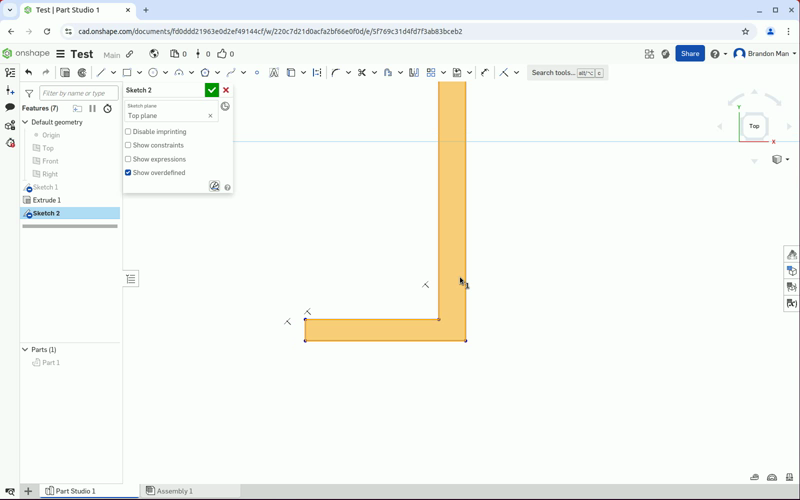
scroll(-6)
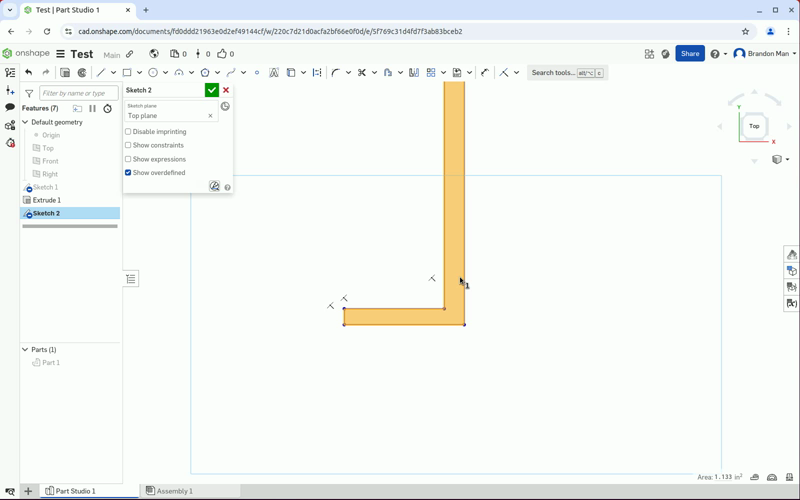
scroll(-6)
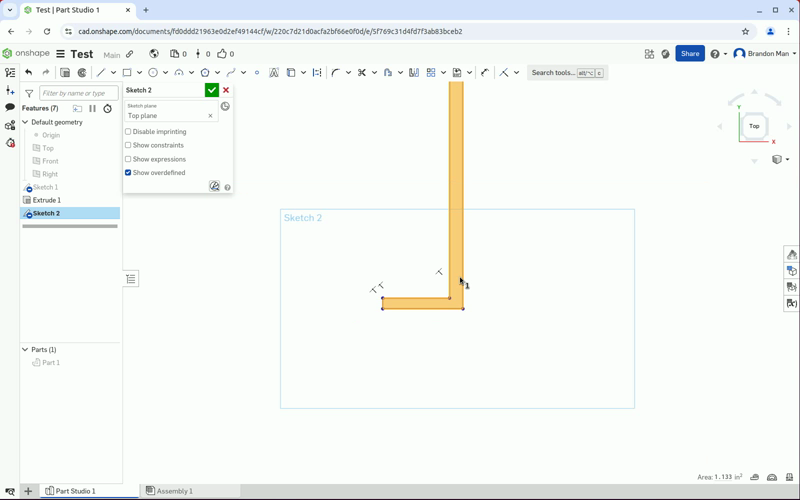
scroll(-6)
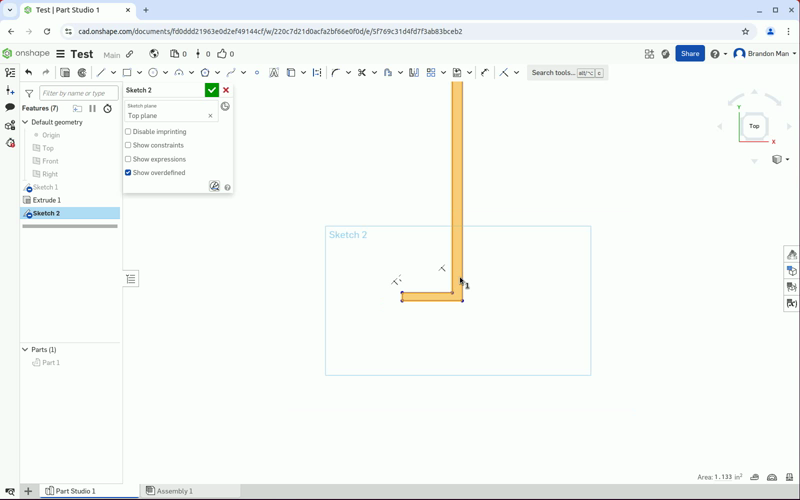
scroll(-6)
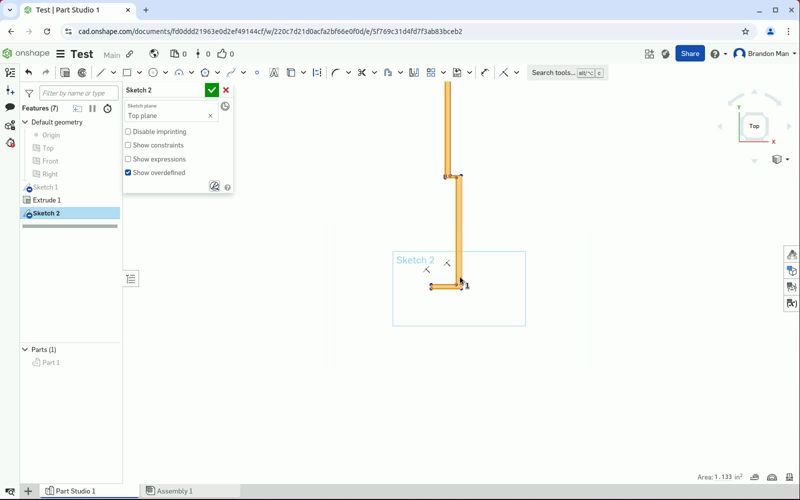
scroll(-6)
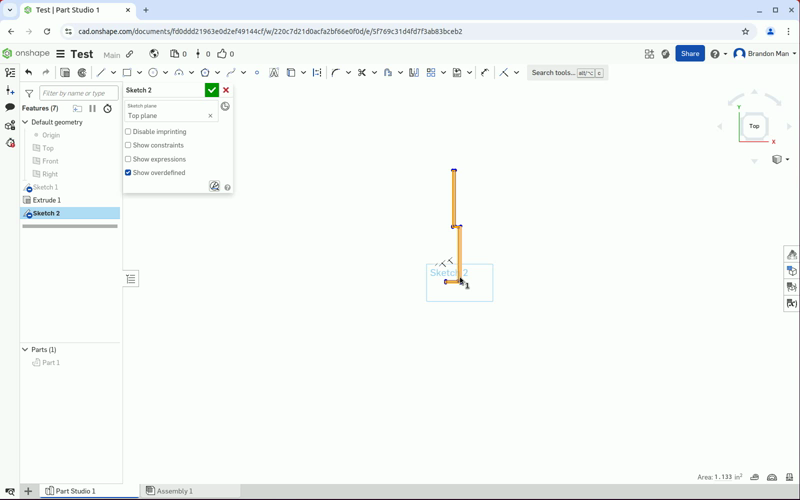
mouse_move(73, 352)
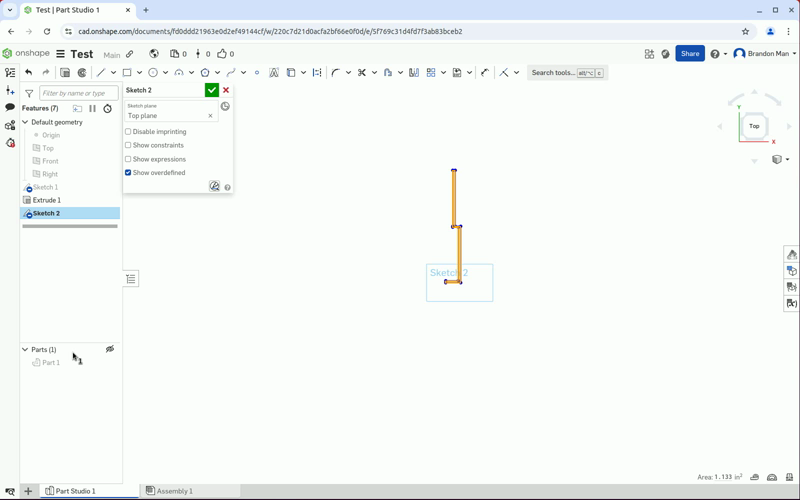
key(shift+y)
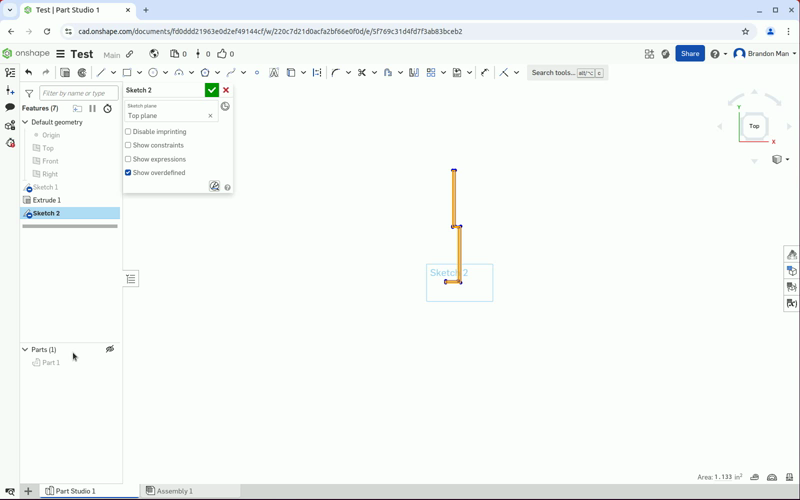
key(shift+e)
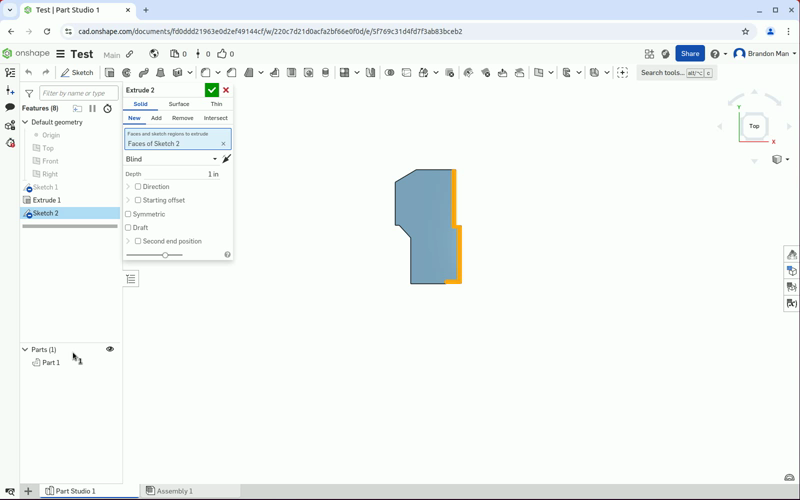
mouse_move(143, 106)
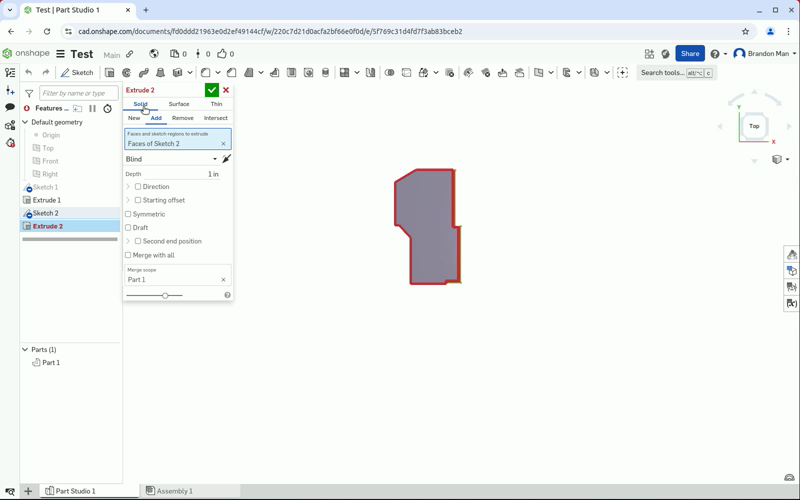
click(143, 106)
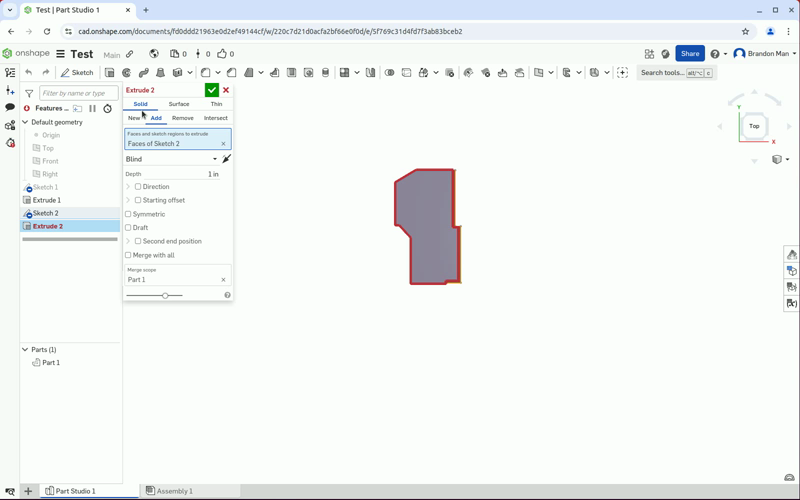
mouse_move(137, 120)
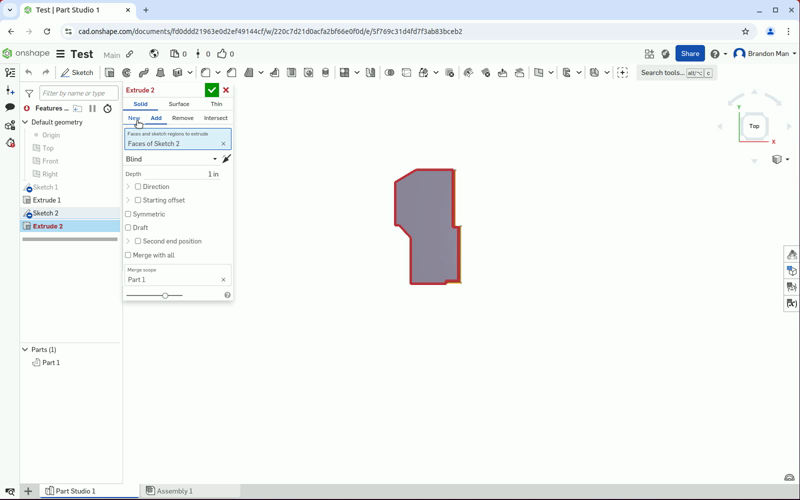
click(137, 120)
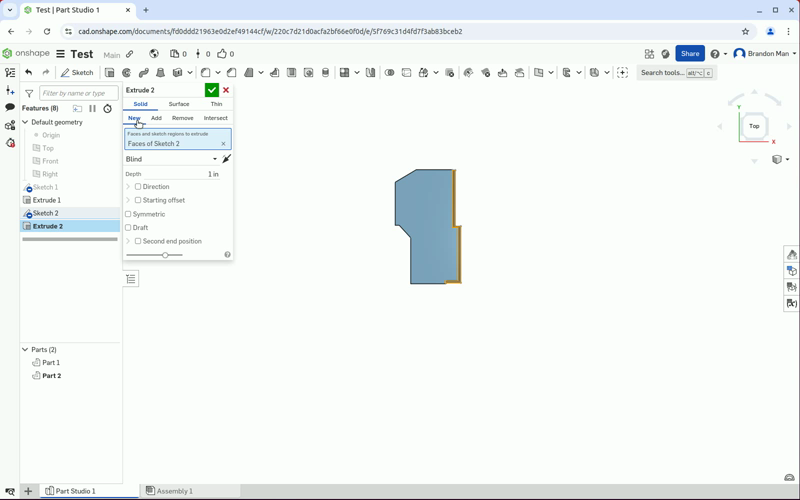
key(tab, 4)
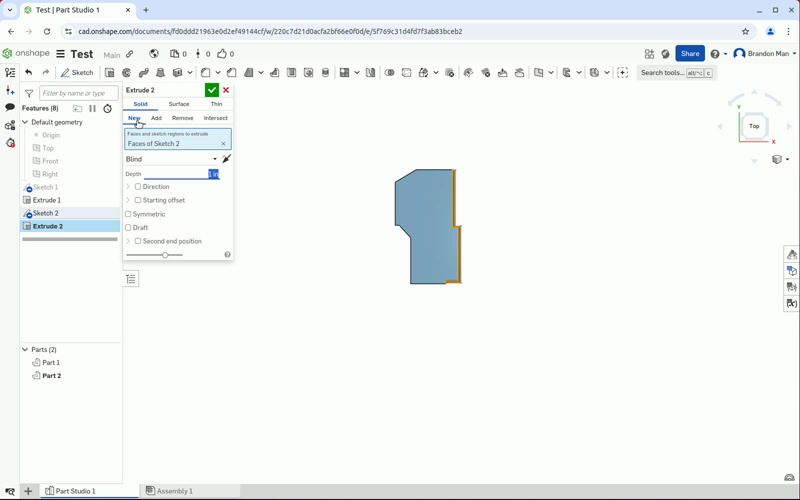
text(-0.071)
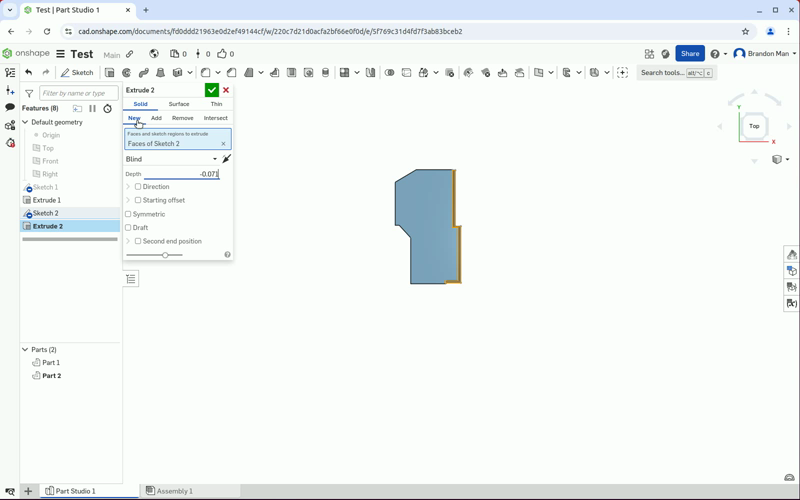
key(enter)
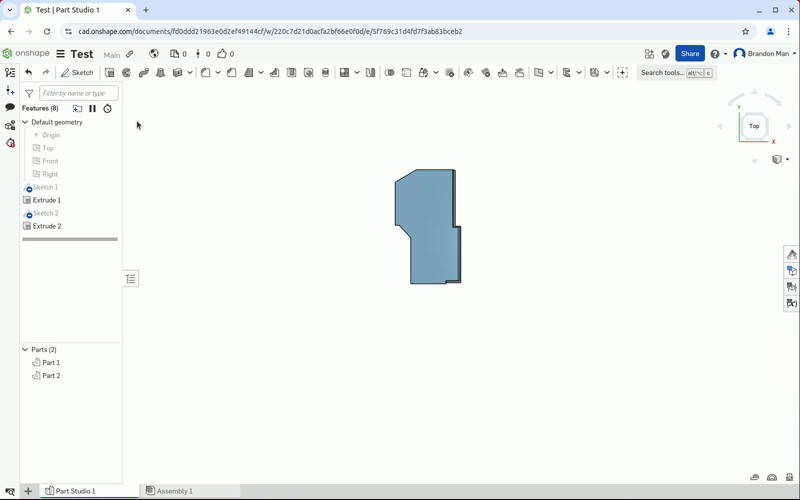
key(shift+h)
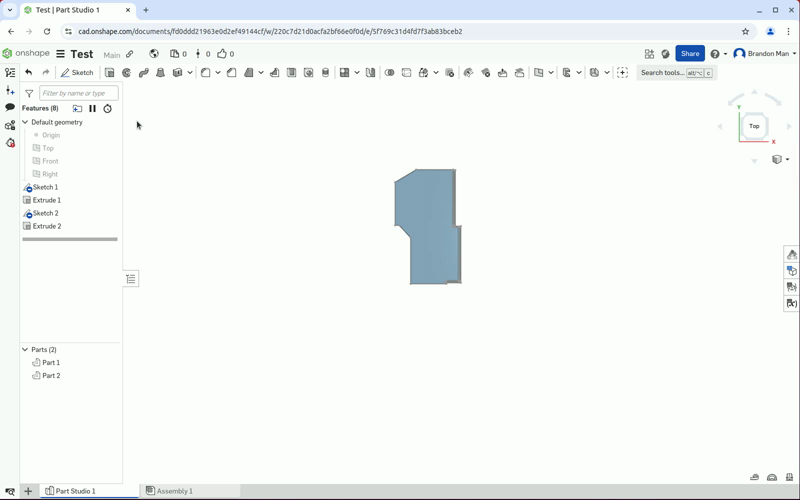
key(shift+h)
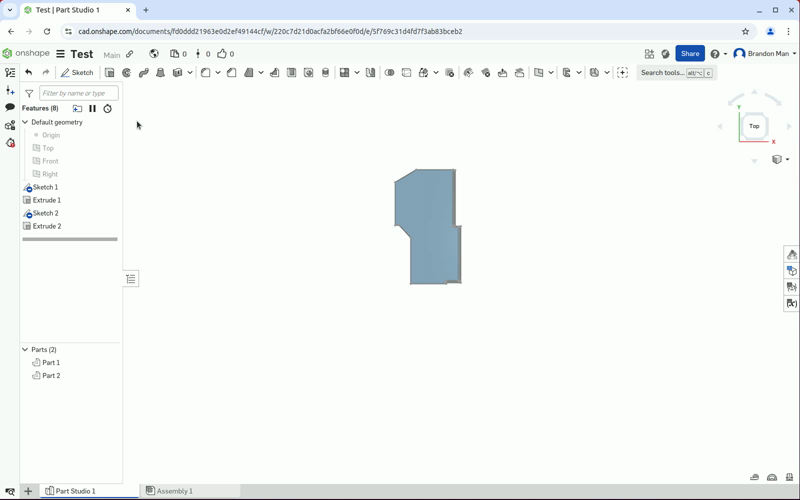
key(shift+7)
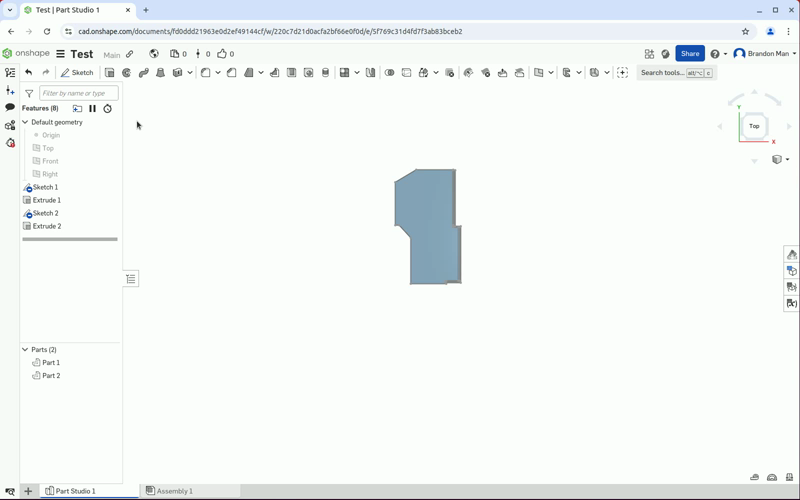
key(up, 3)
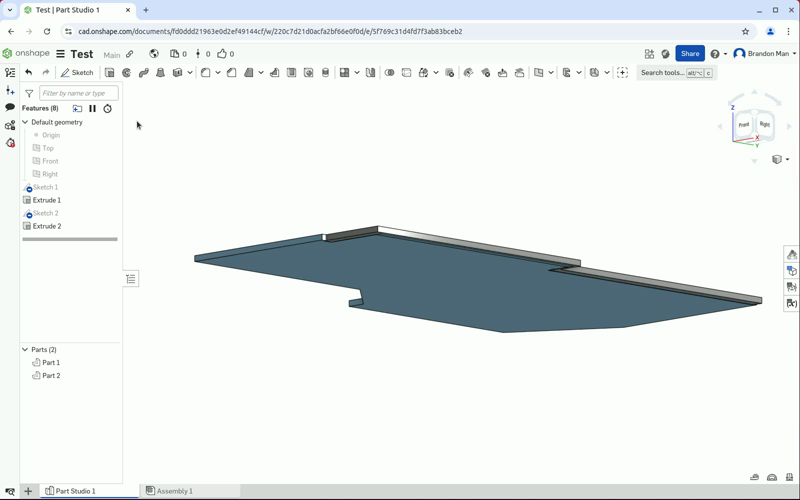
key(left, 3)
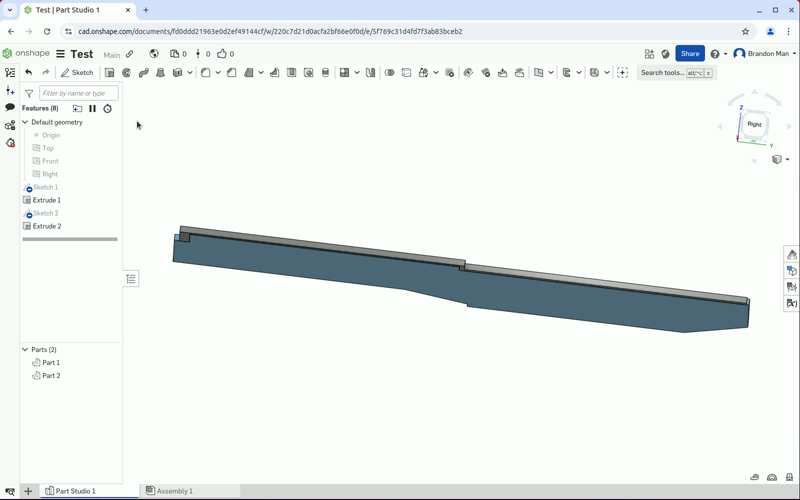
key(right, 3)
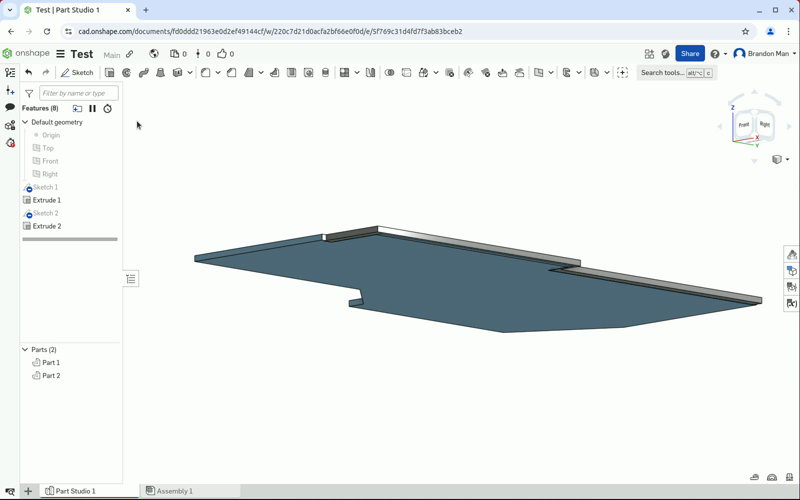
key(down, 3)
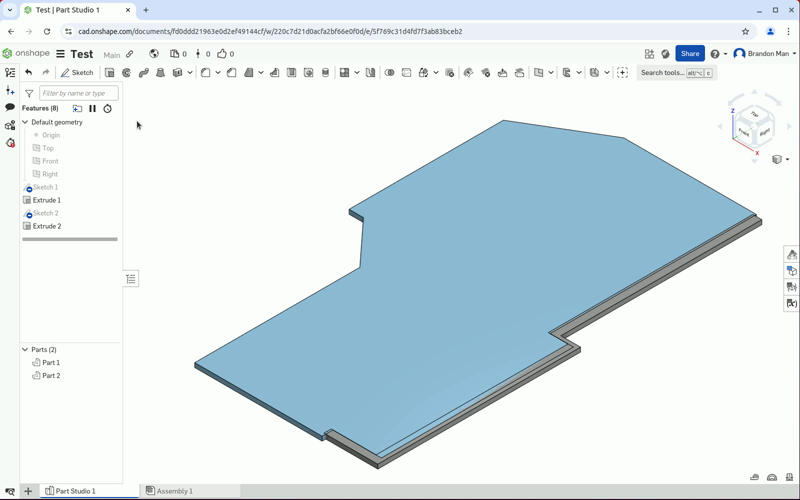
mouse_move(73, 189)
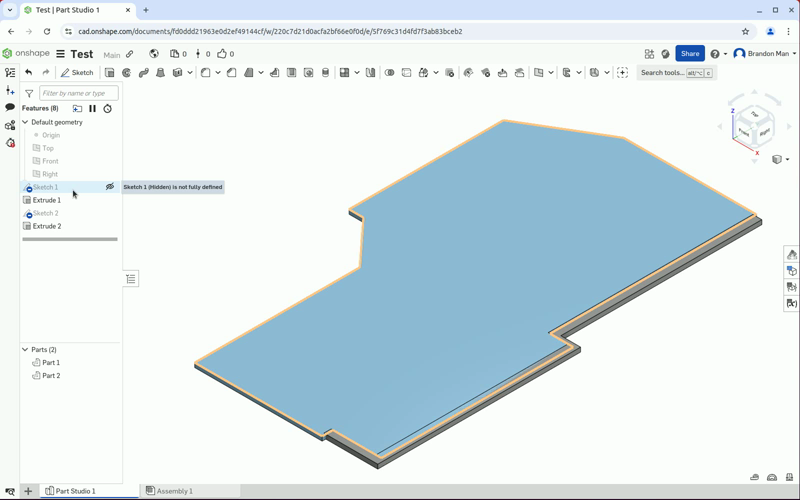
click(73, 189)